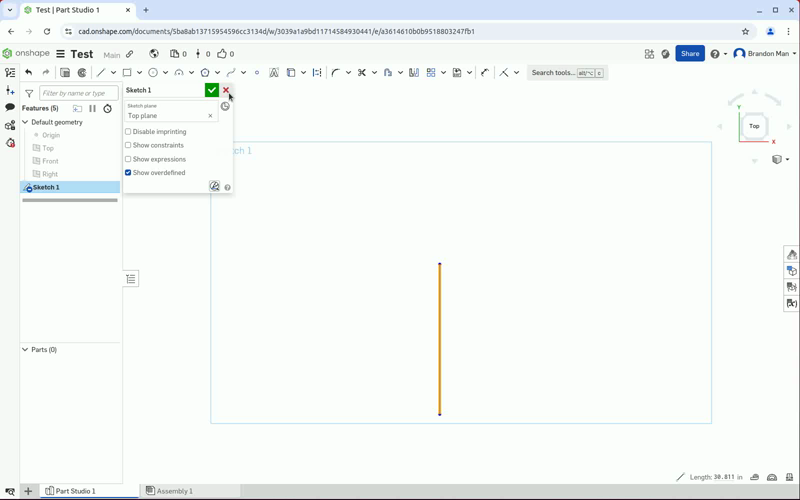
key(shift+h)
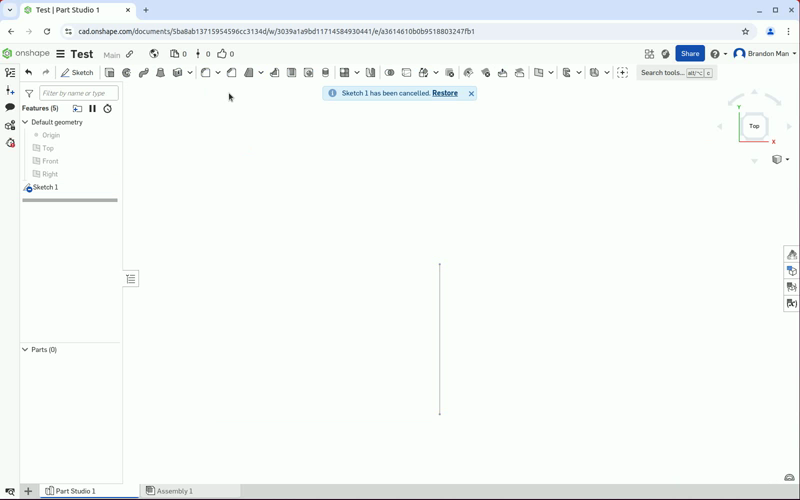
key(shift+s)
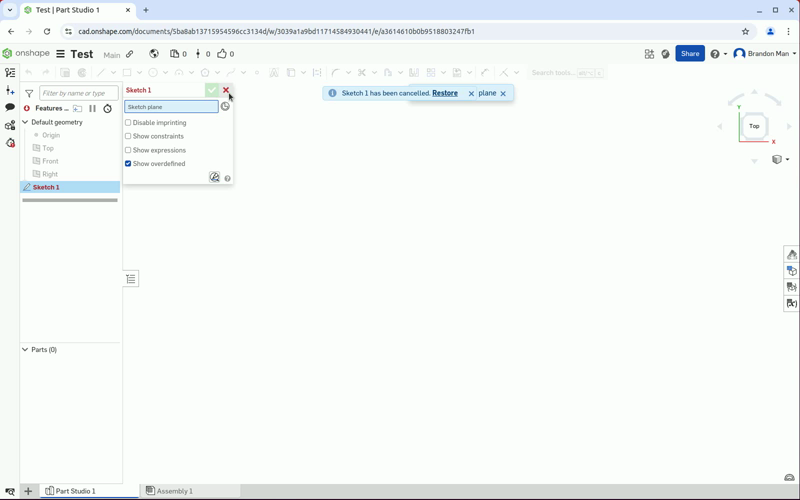
mouse_move(73, 150)
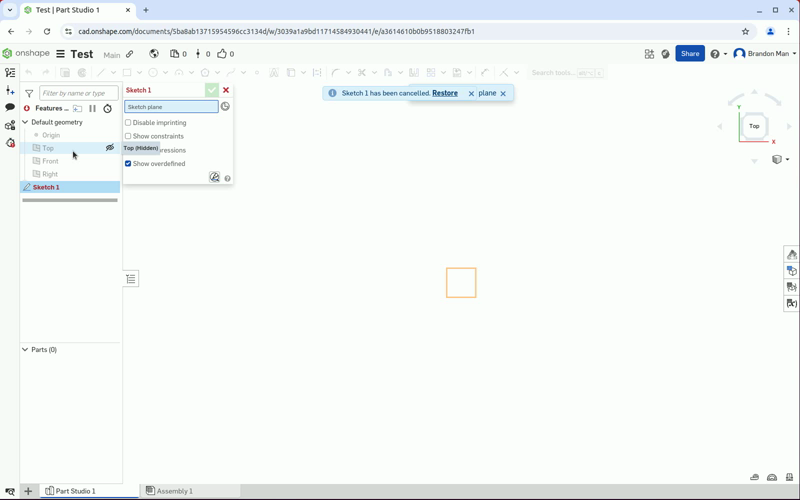
click(73, 150)
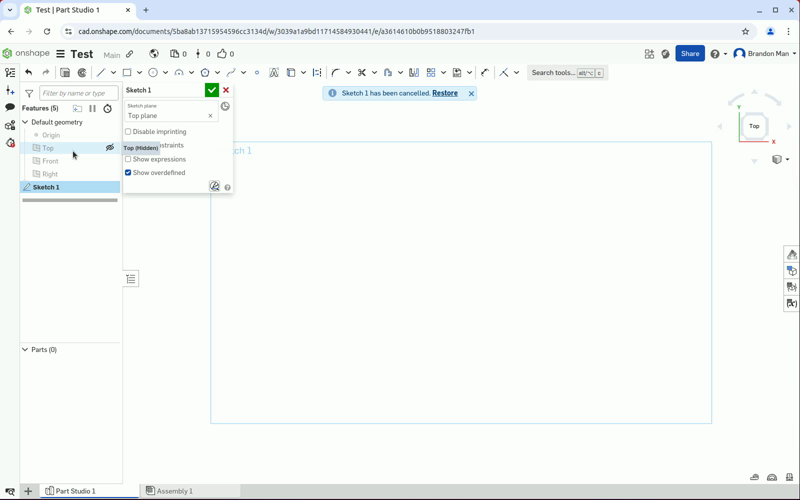
mouse_move(73, 352)
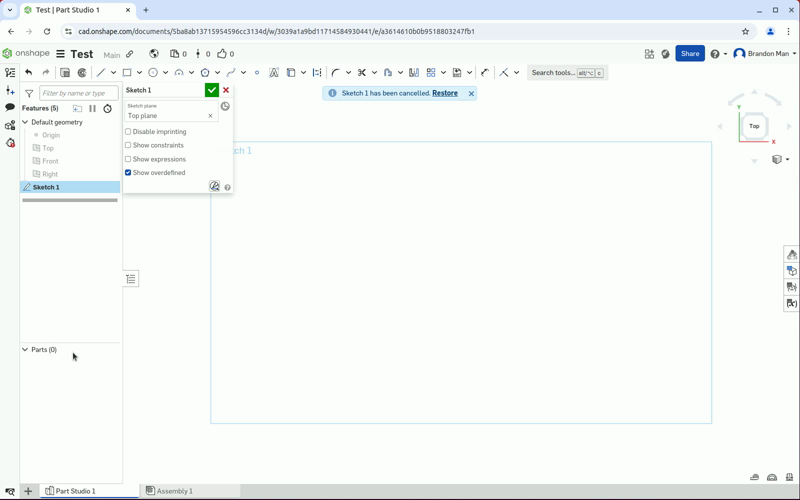
key(y)
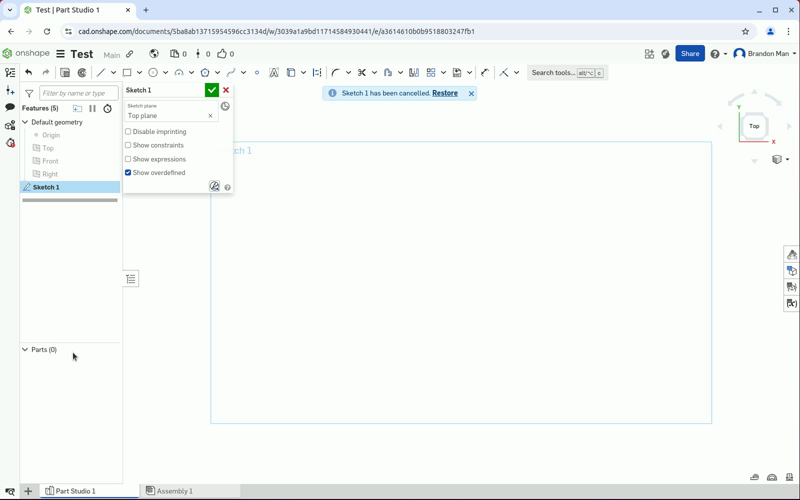
key(l)
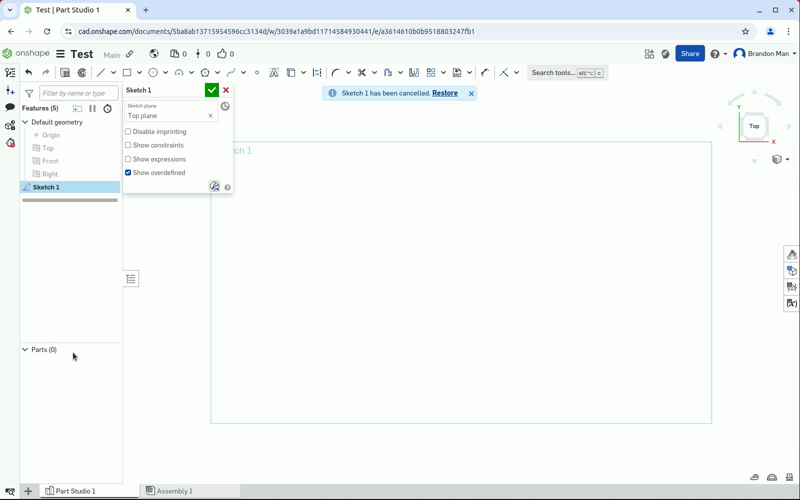
key_down(shift)
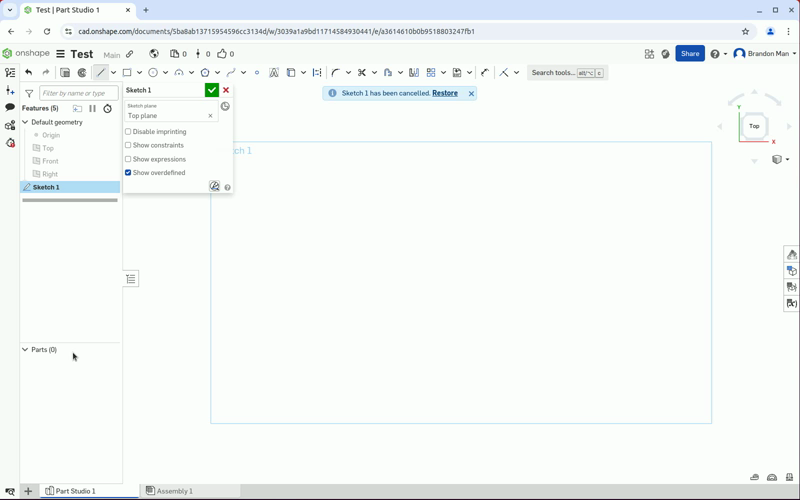
mouse_move(348, 305)
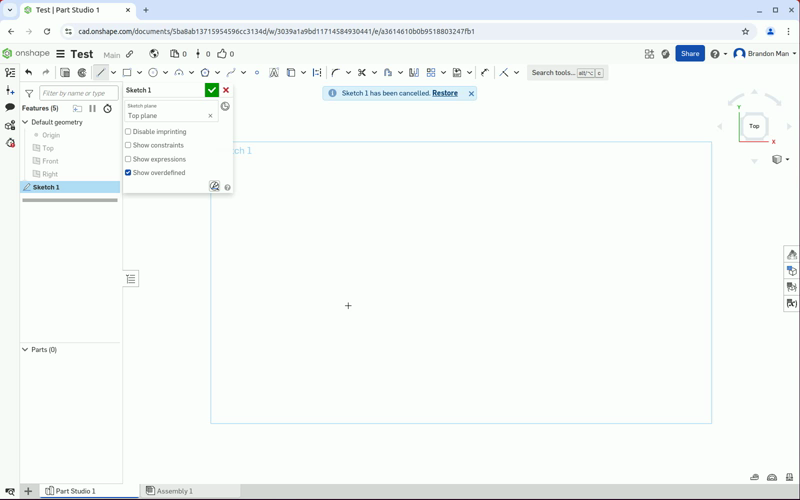
click(348, 305)
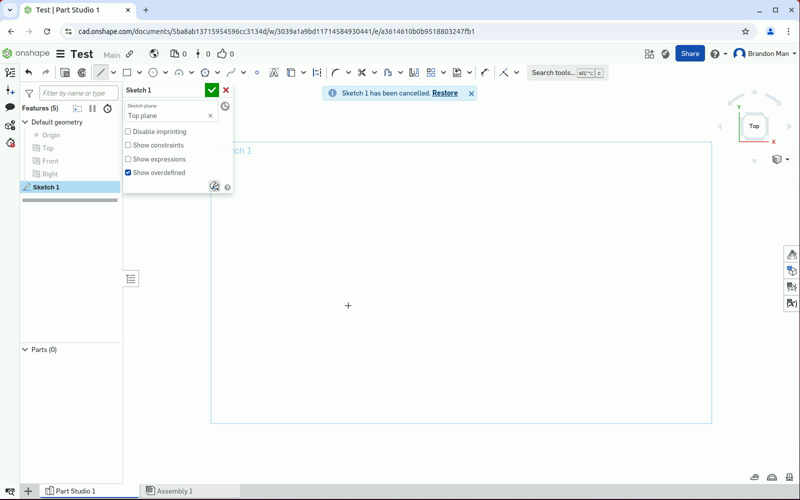
key_up(shift)
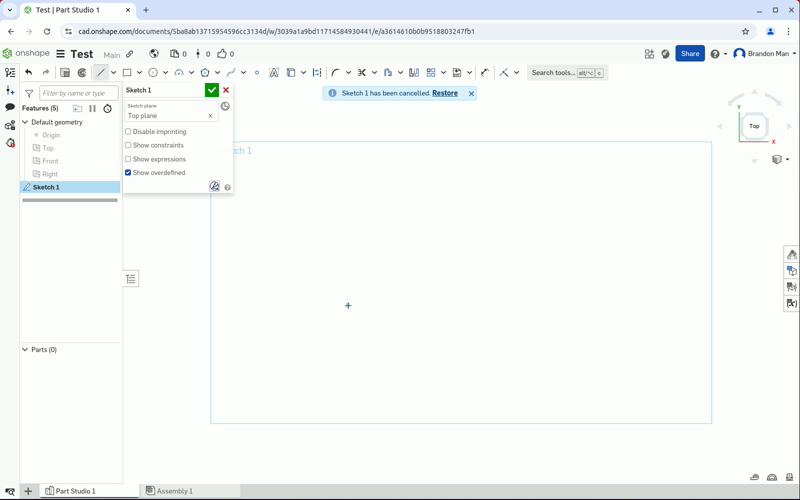
key_down(shift)
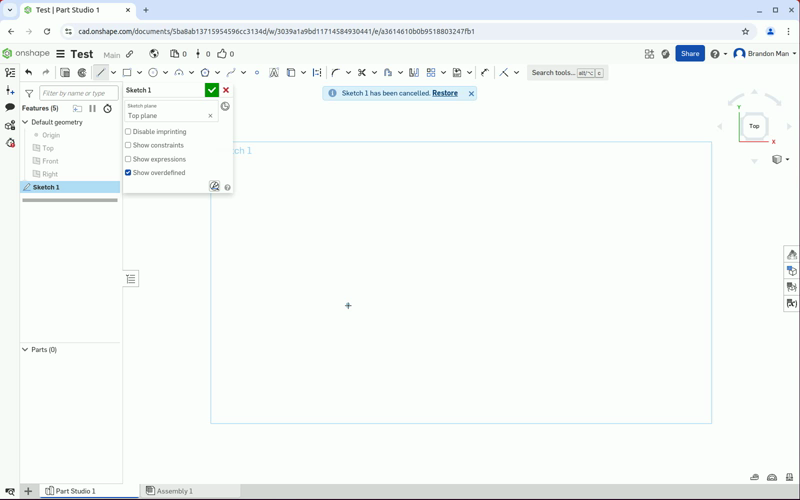
mouse_move(572, 305)
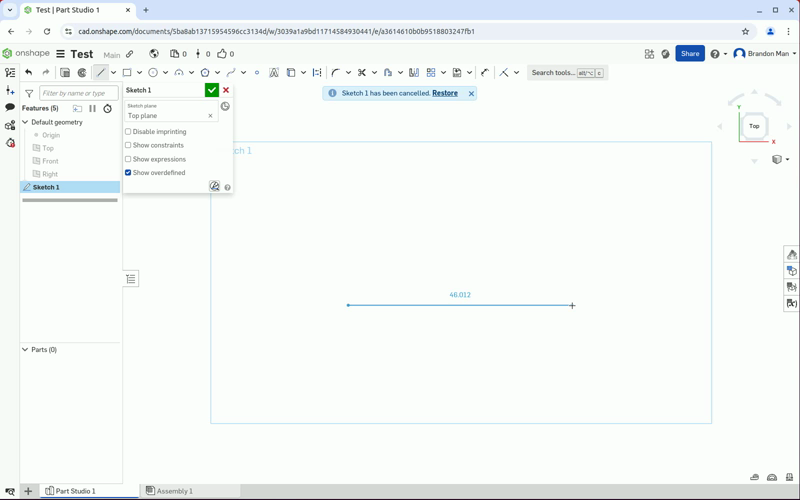
click(572, 305)
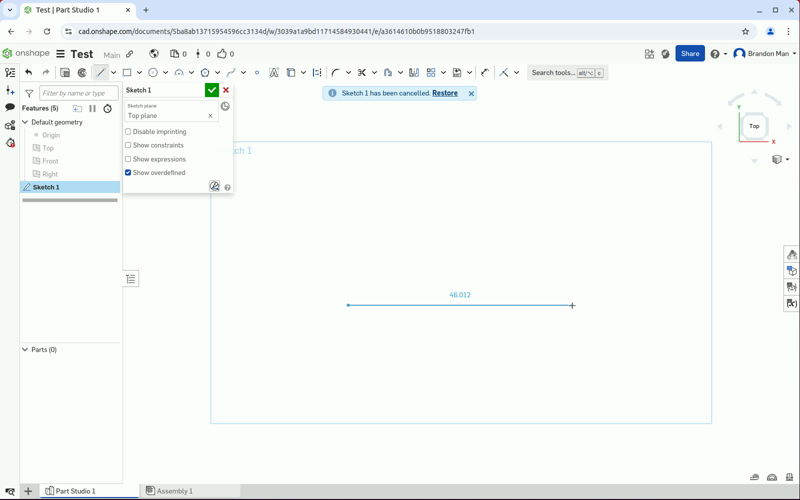
key_up(shift)
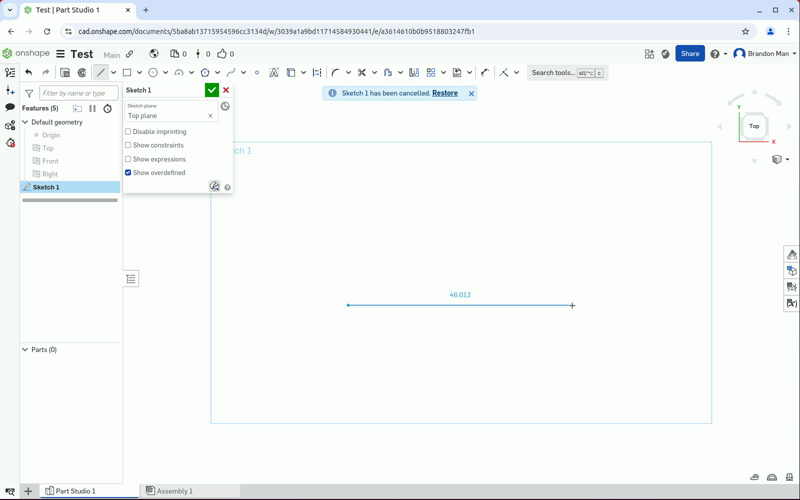
key_down(shift)
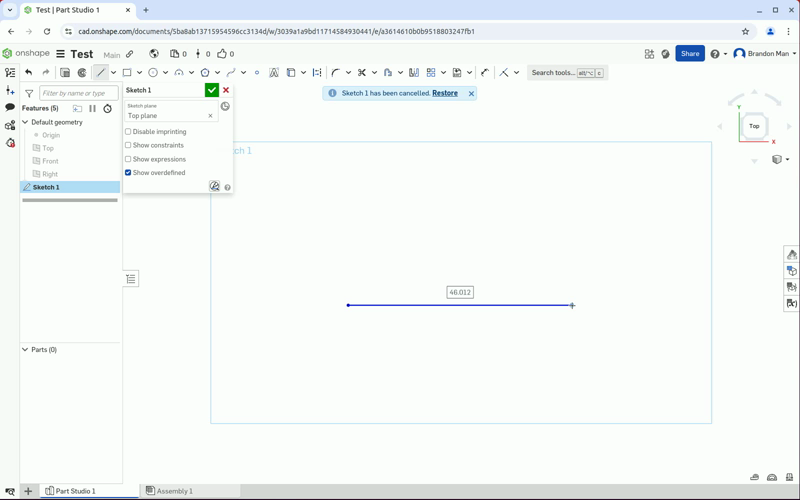
mouse_move(589, 305)
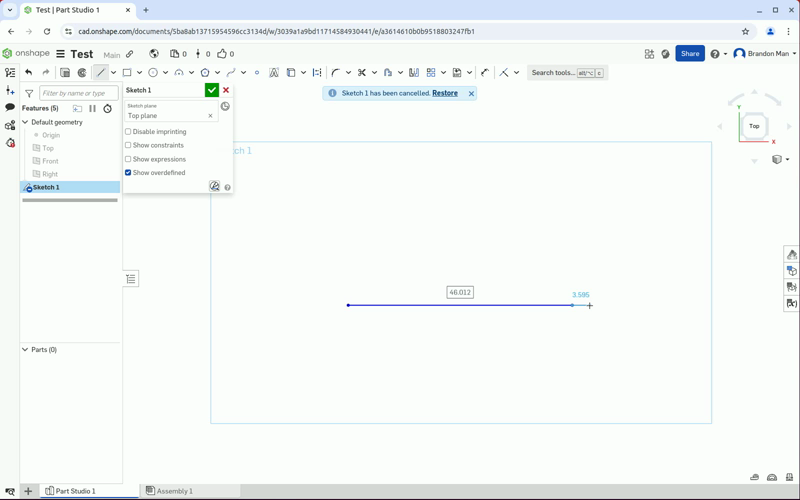
mouse_move(572, 260)
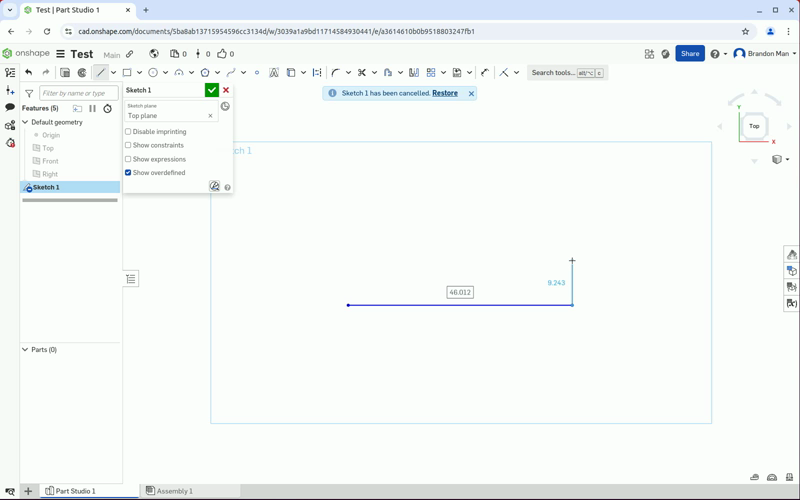
click(572, 260)
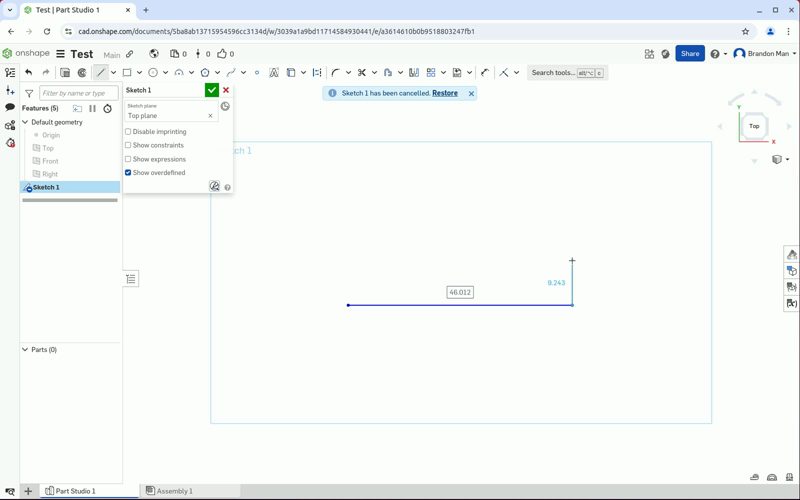
key_up(shift)
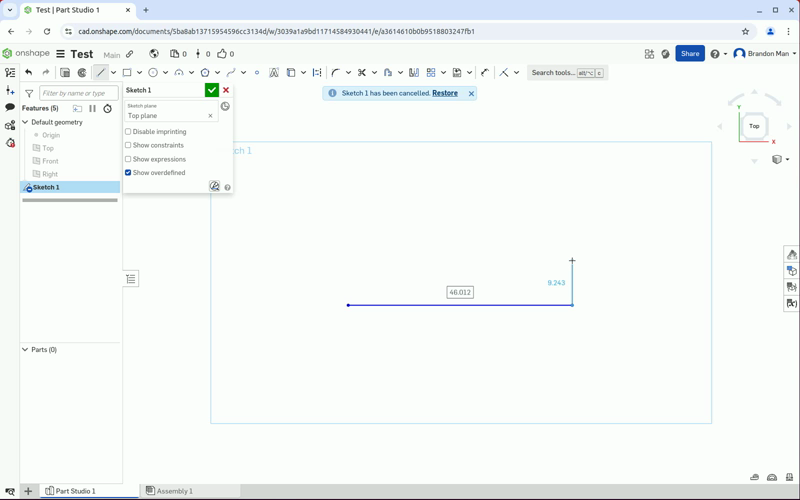
key_down(shift)
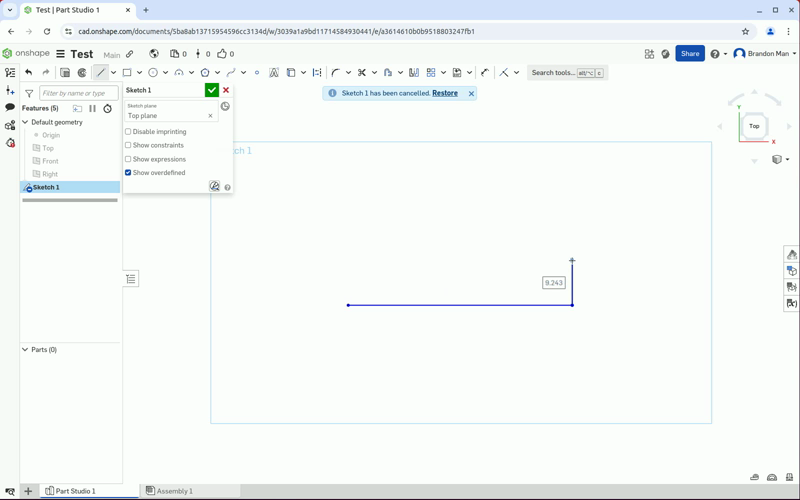
mouse_move(348, 260)
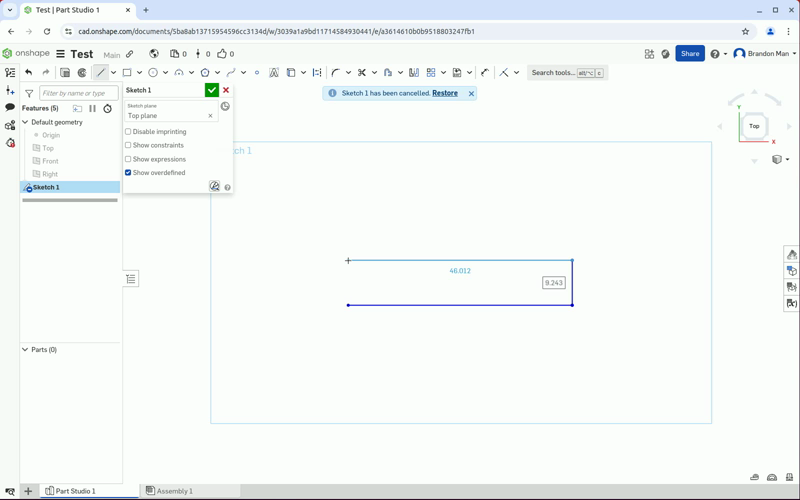
click(348, 260)
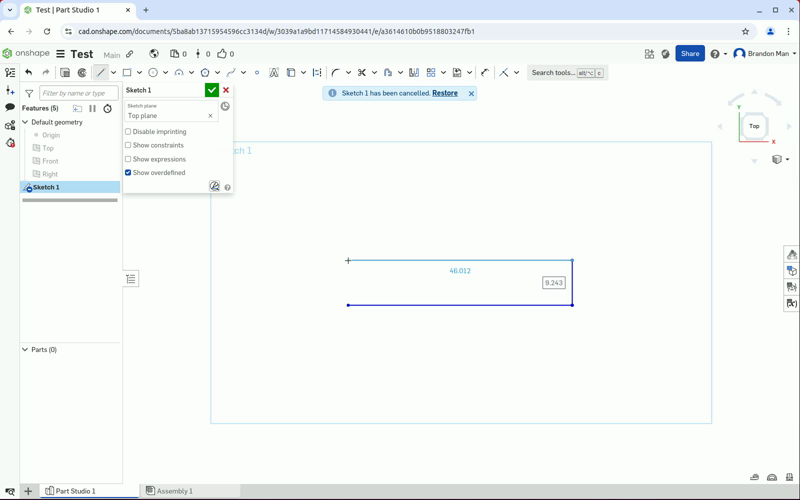
key_up(shift)
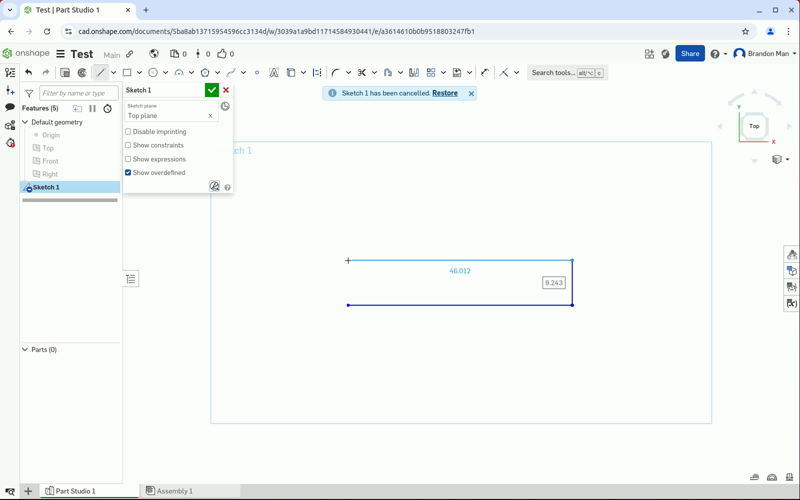
mouse_move(378, 260)
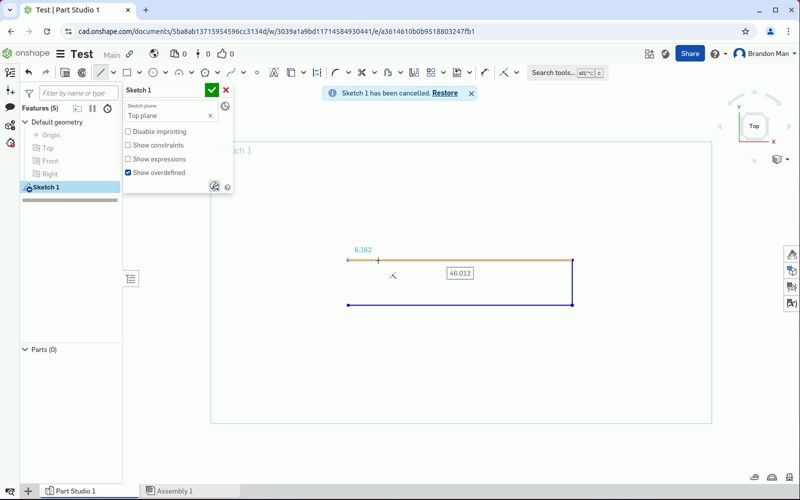
key_down(shift)
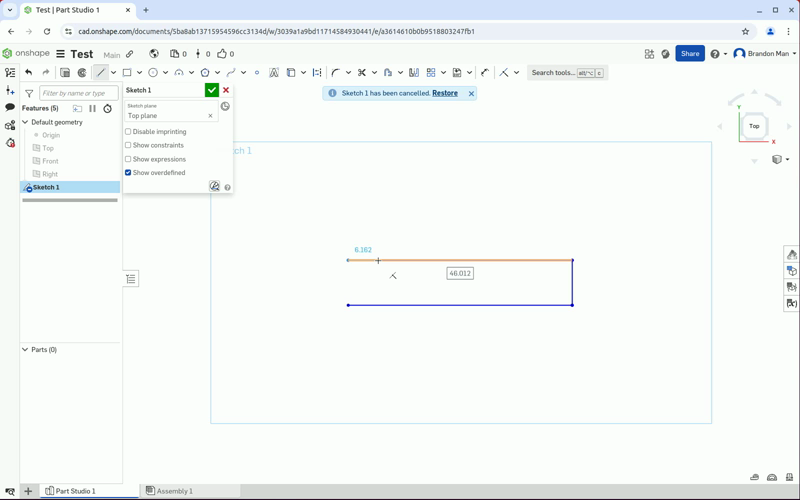
mouse_move(348, 305)
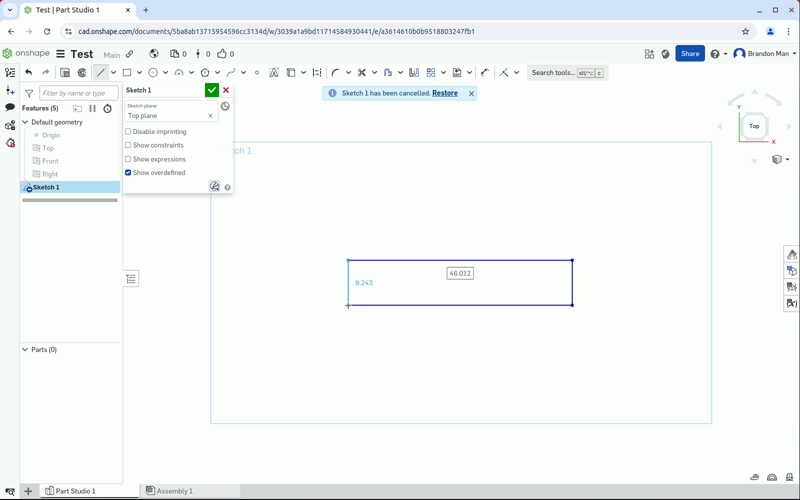
key_up(shift)
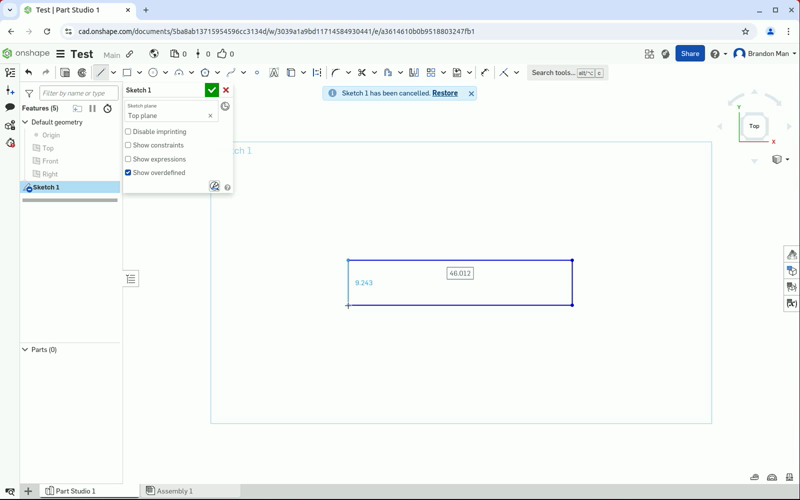
click(348, 305)
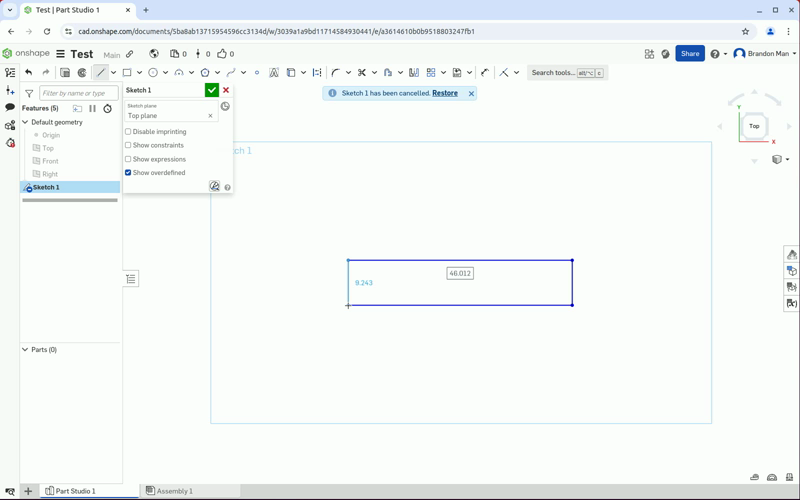
key(esc)
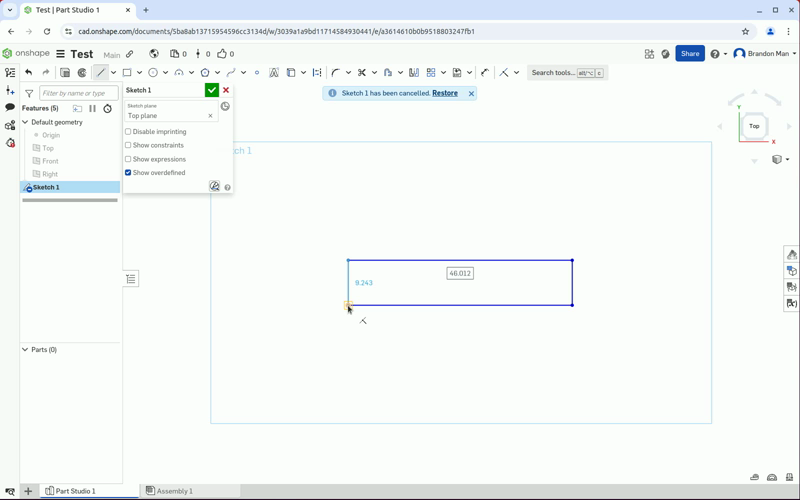
mouse_move(426, 294)
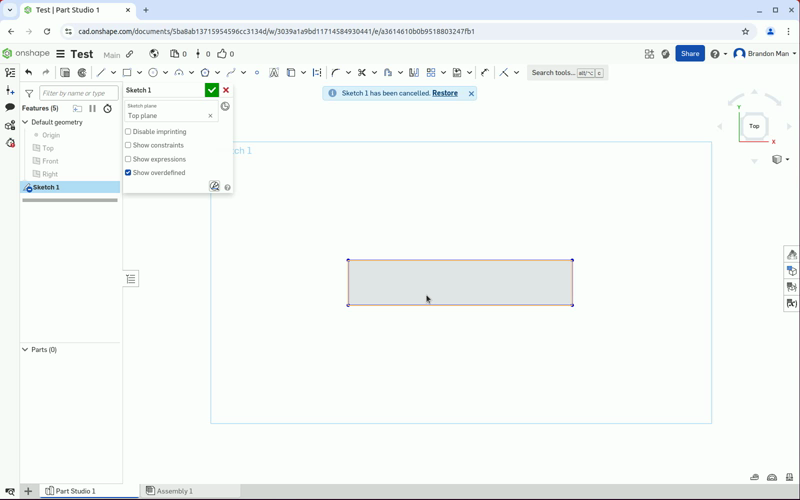
click(426, 294)
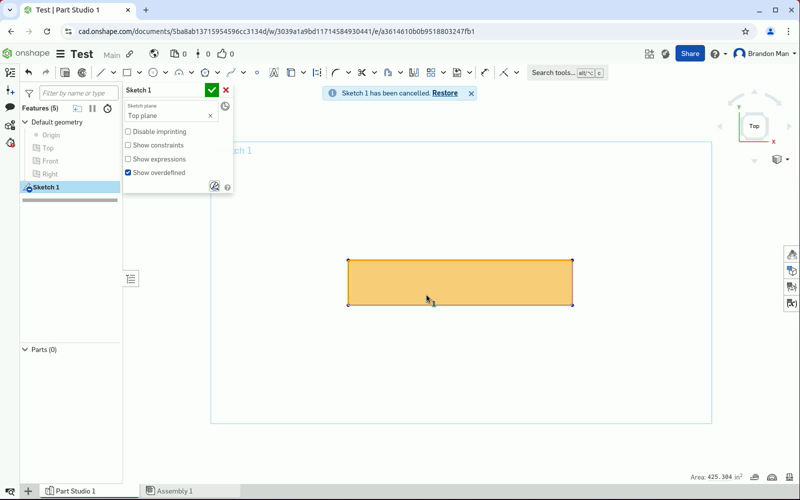
mouse_move(73, 352)
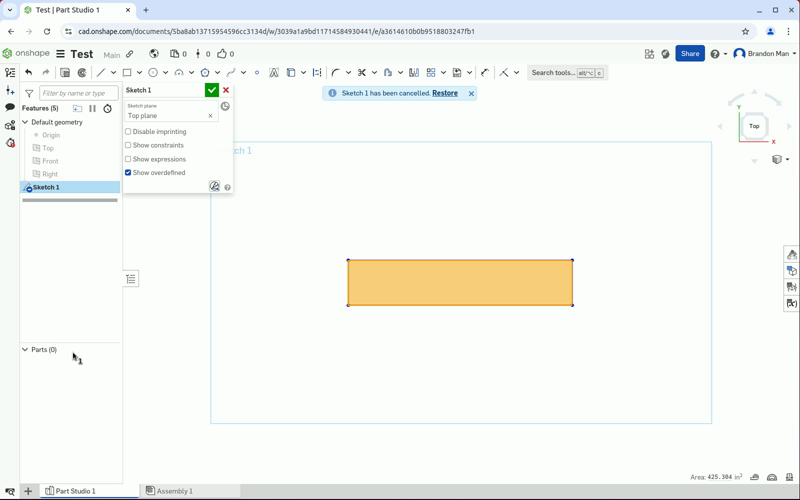
key(shift+y)
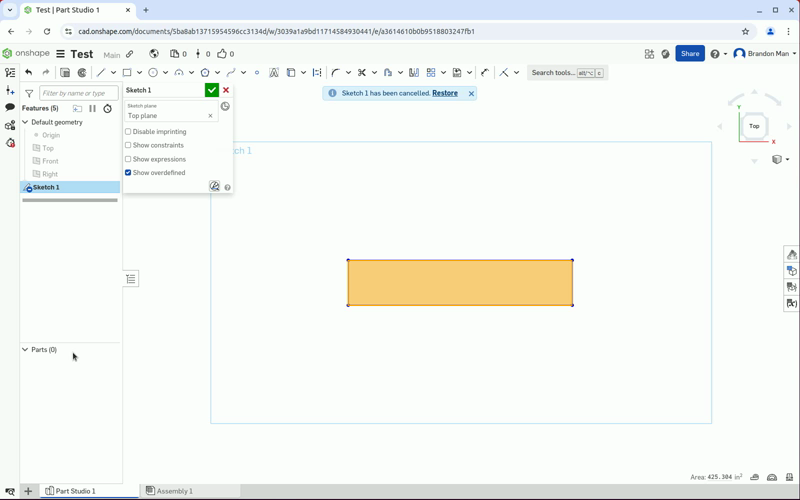
key(shift+e)
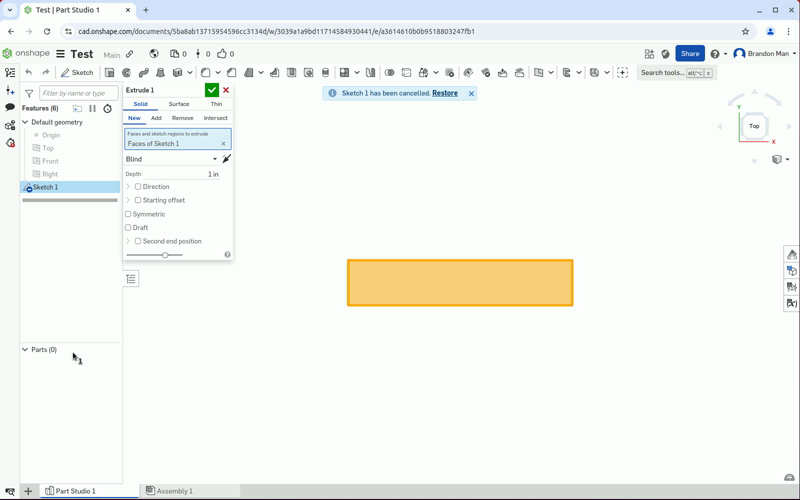
mouse_move(143, 106)
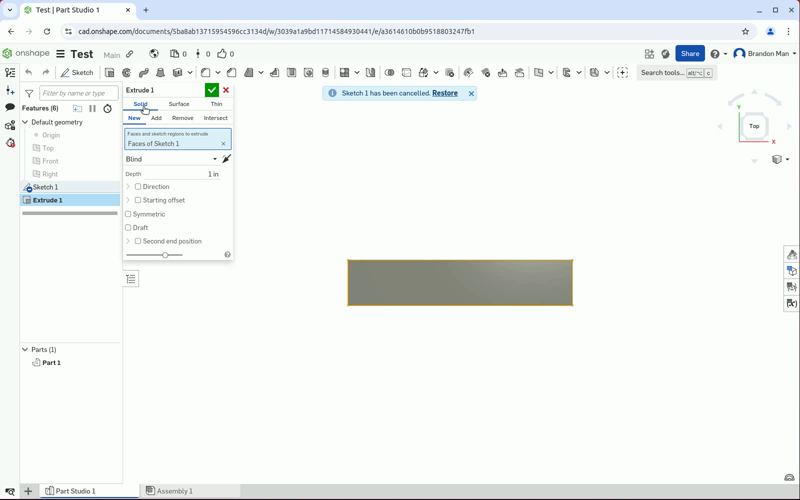
click(143, 106)
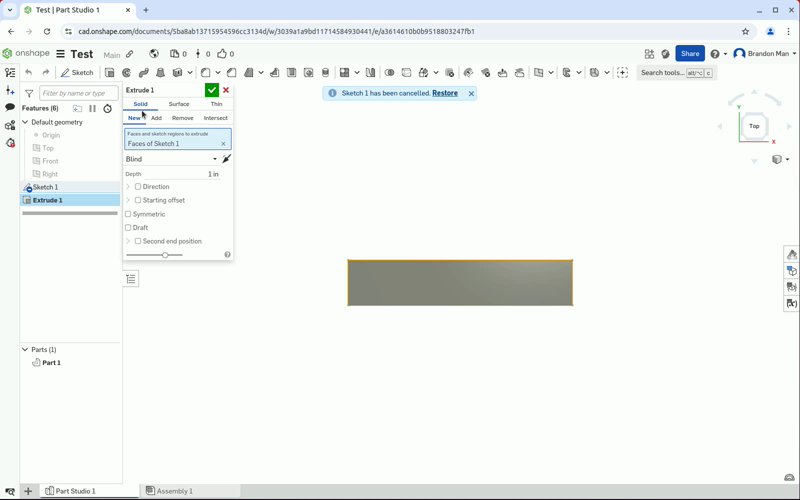
mouse_move(137, 120)
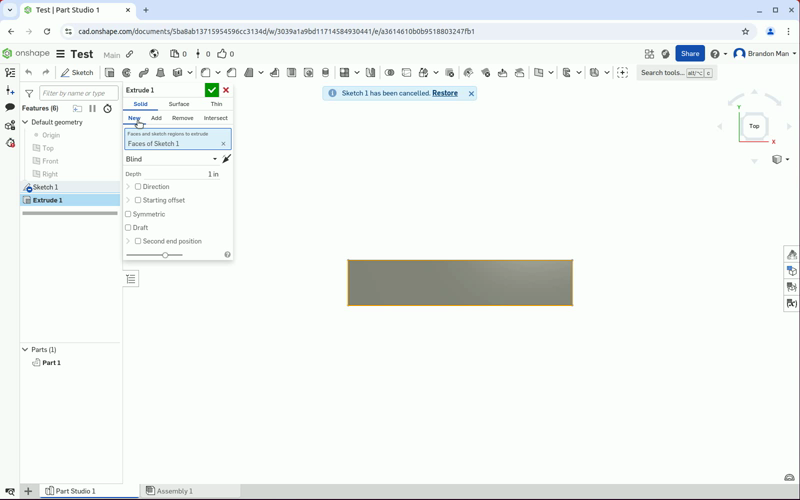
click(137, 120)
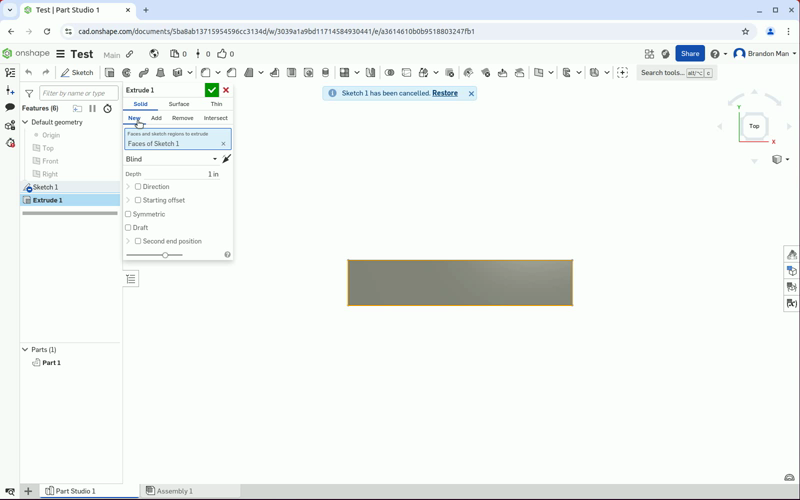
key(tab, 4)
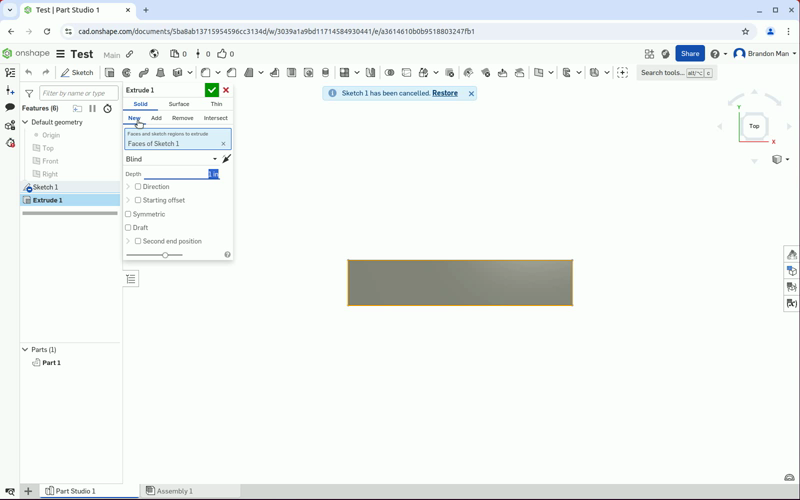
text(0.481)
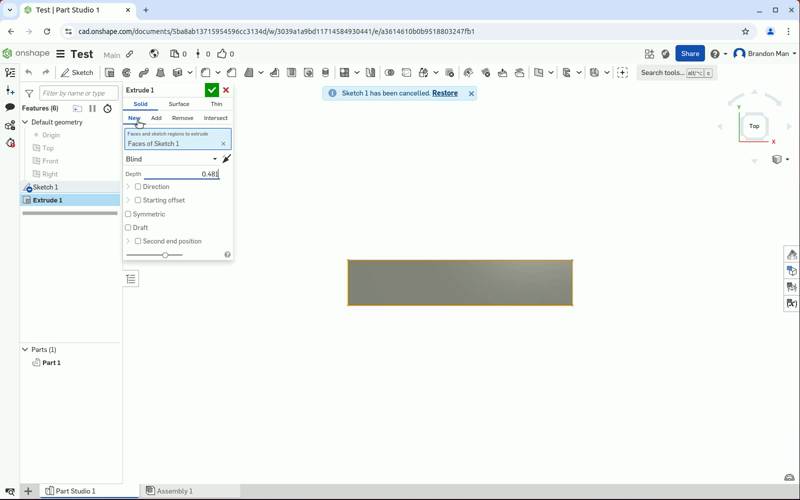
key(enter)
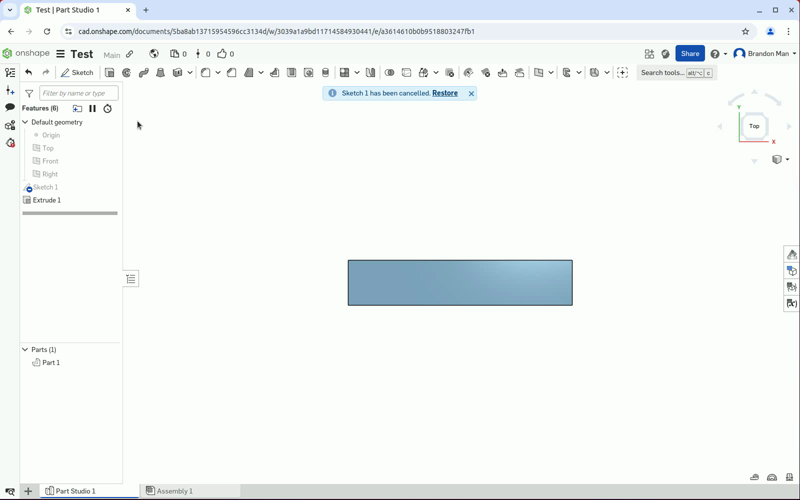
key(shift+h)
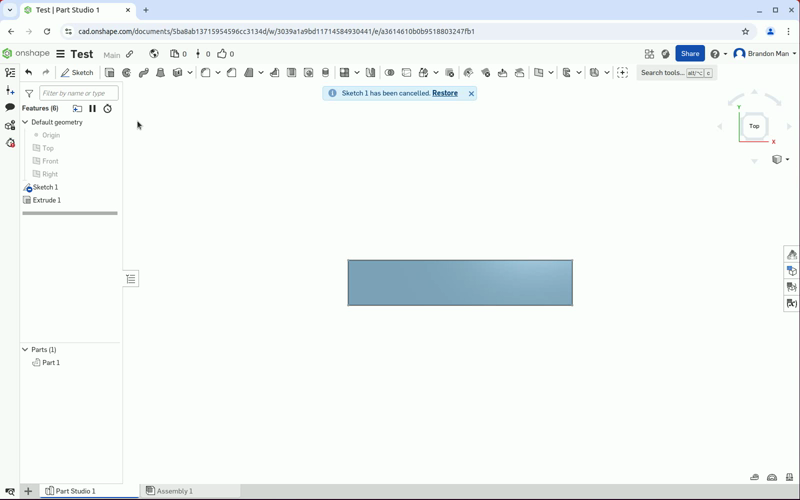
key(shift+h)
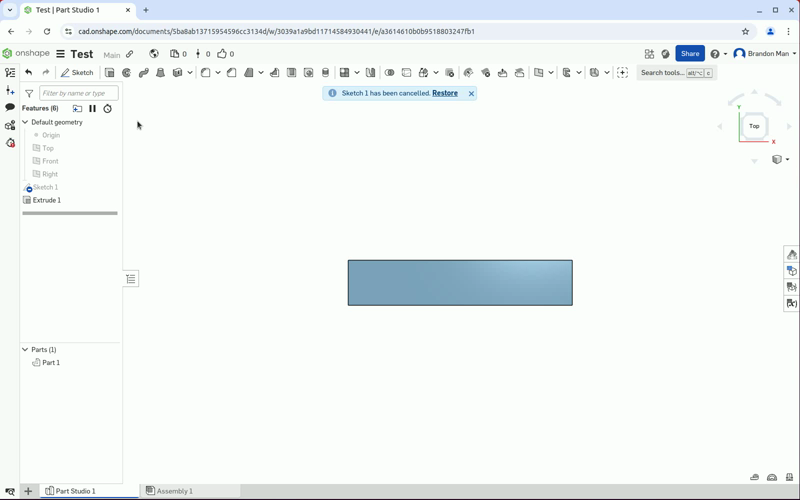
mouse_move(73, 189)
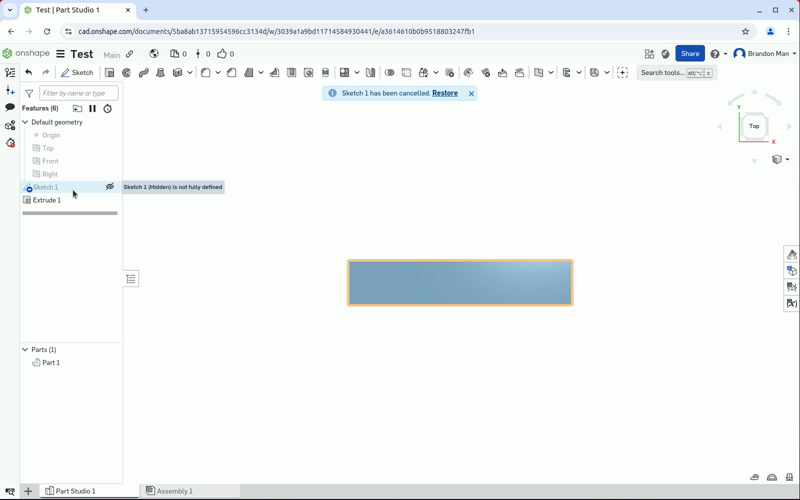
click(73, 189)
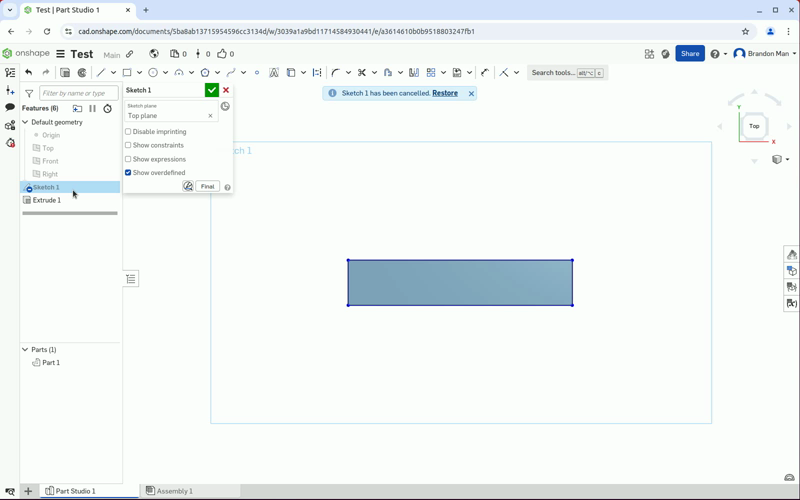
mouse_move(229, 92)
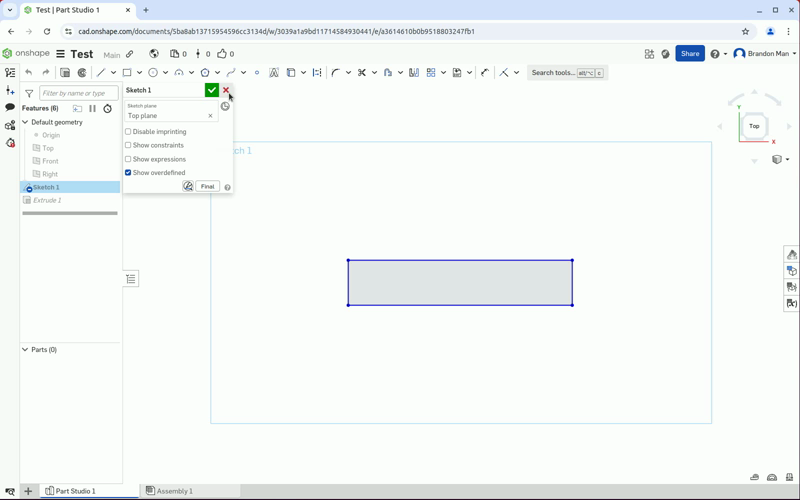
click(229, 92)
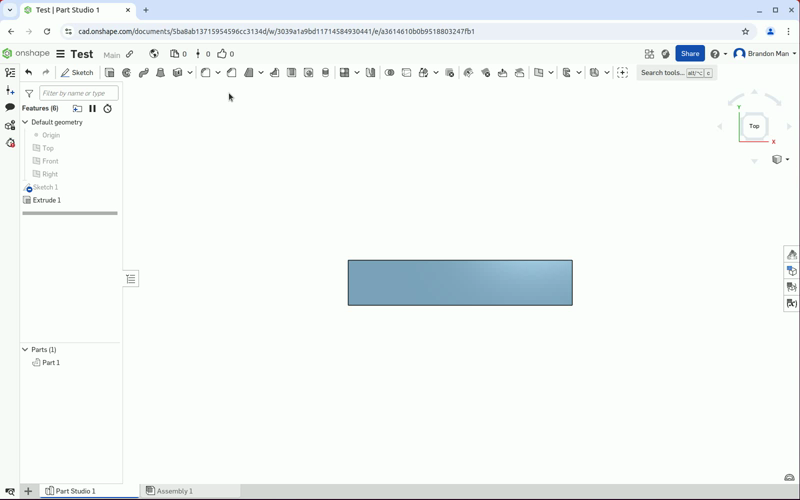
mouse_move(541, 75)
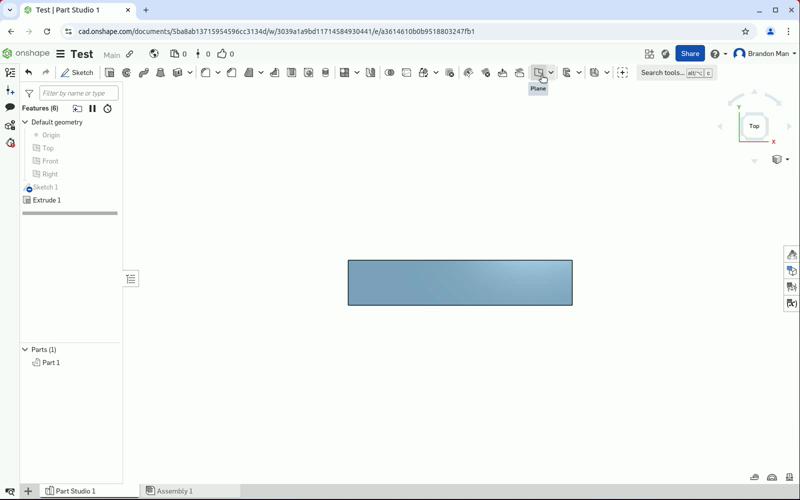
click(541, 75)
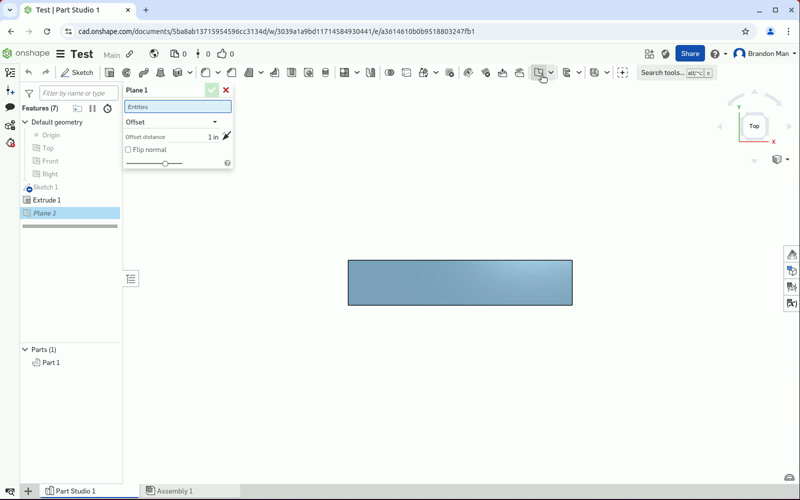
mouse_move(73, 150)
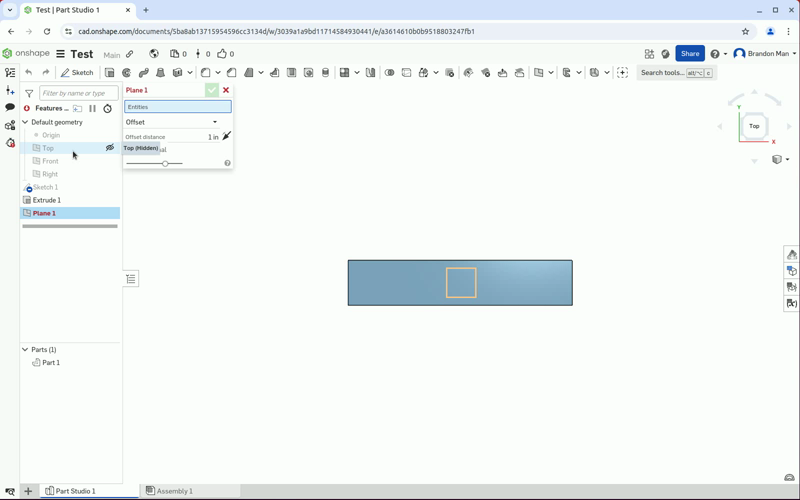
click(73, 150)
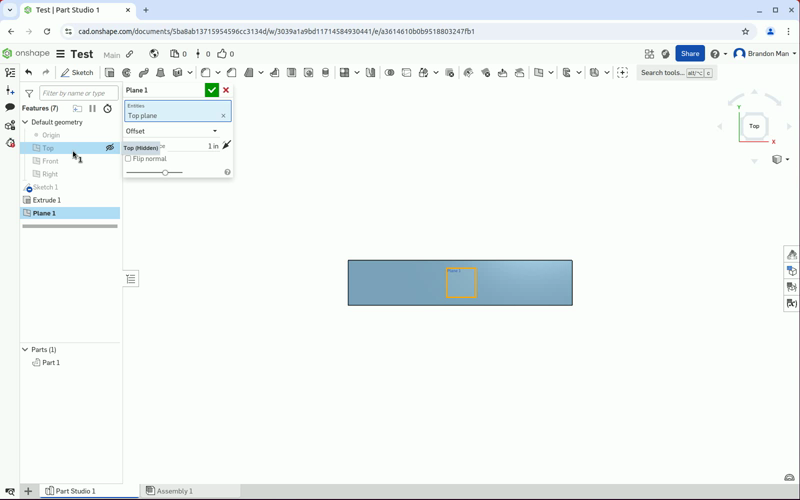
key(tab, 2)
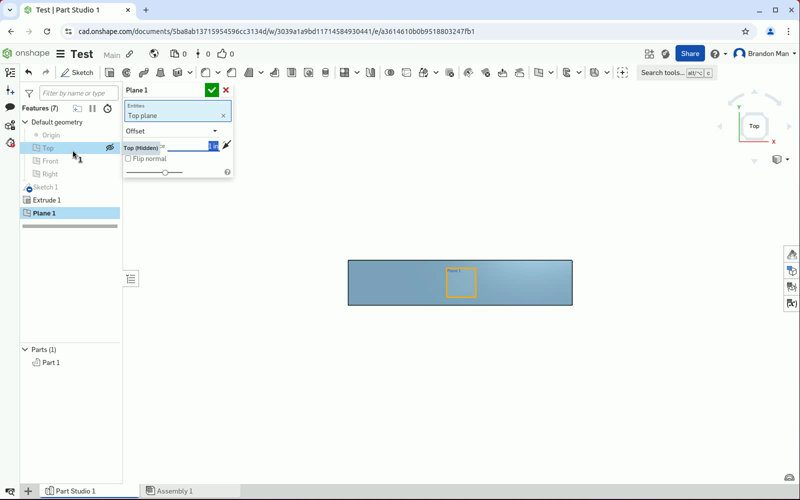
text(0.493)
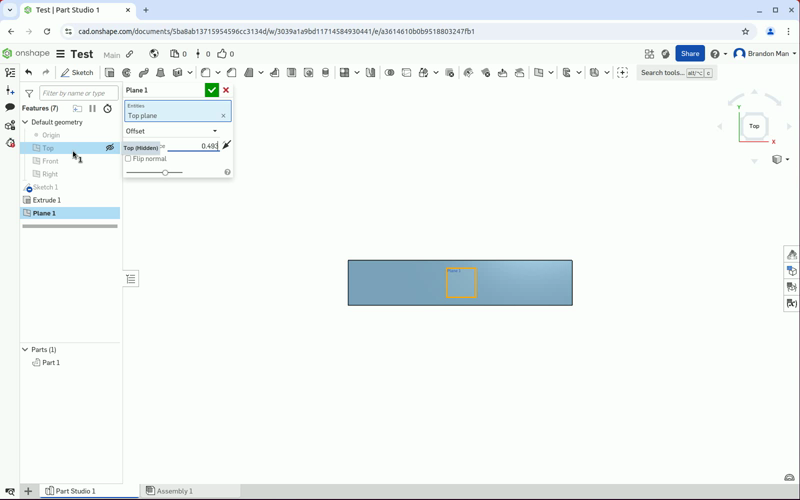
key(enter, 2)
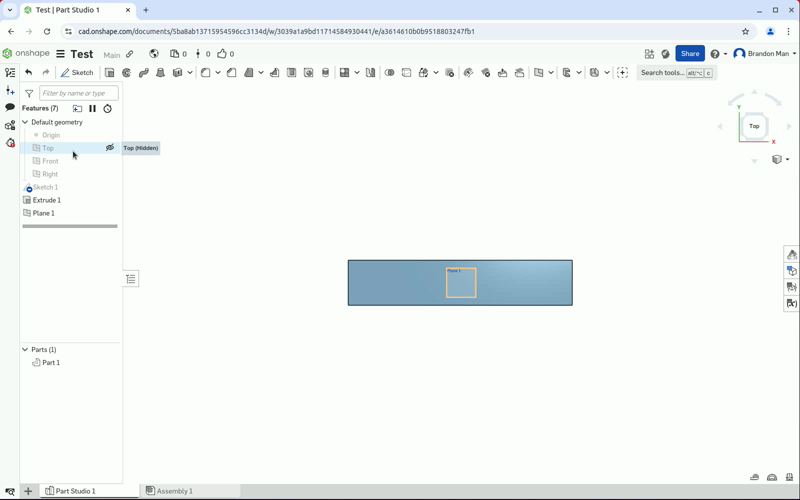
key(shift+s)
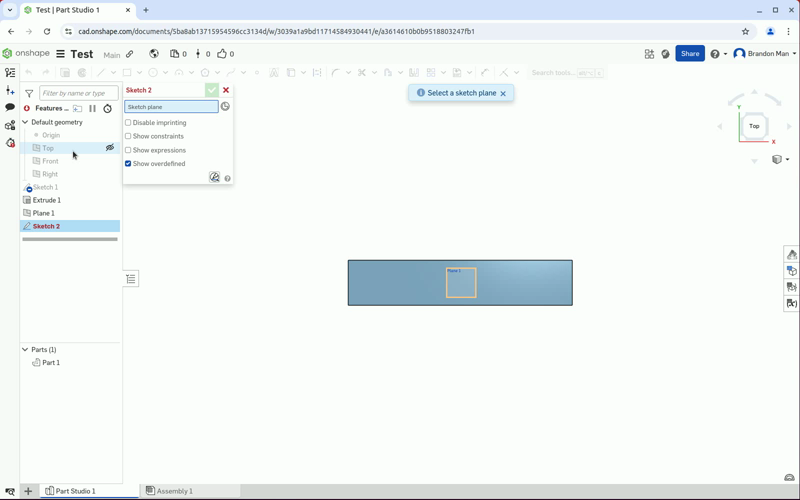
mouse_move(73, 215)
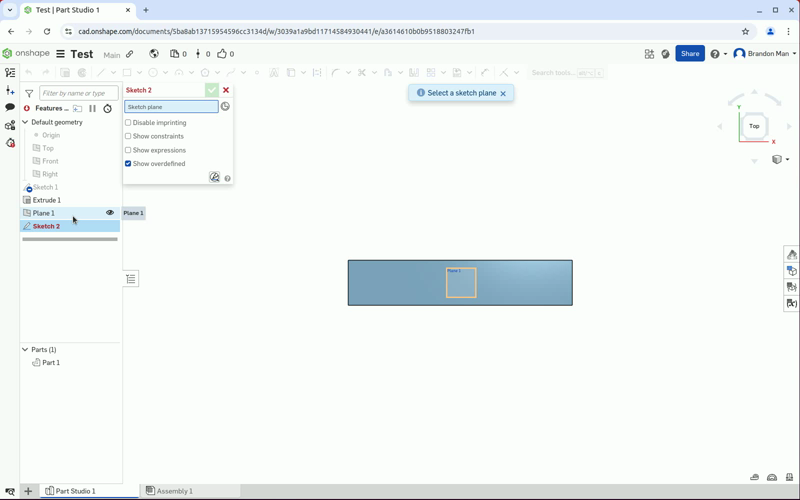
click(73, 215)
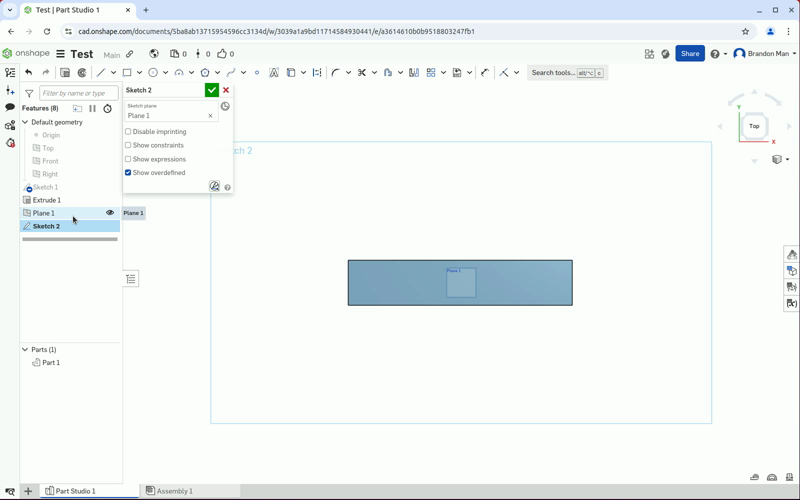
mouse_move(73, 352)
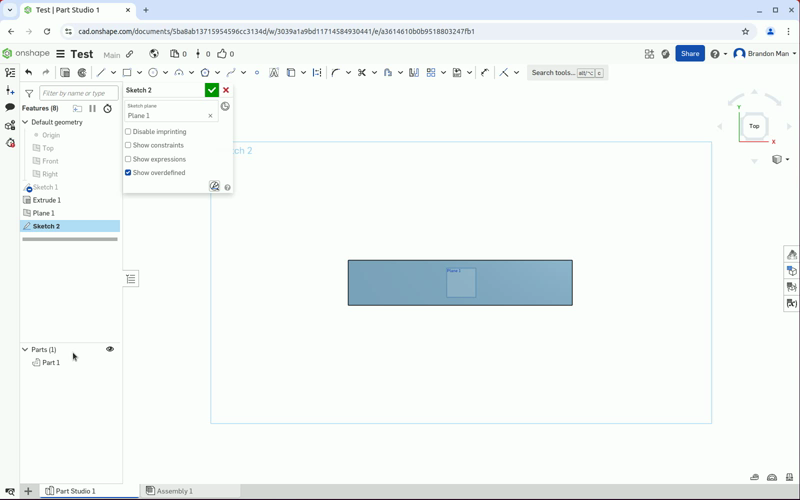
key(y)
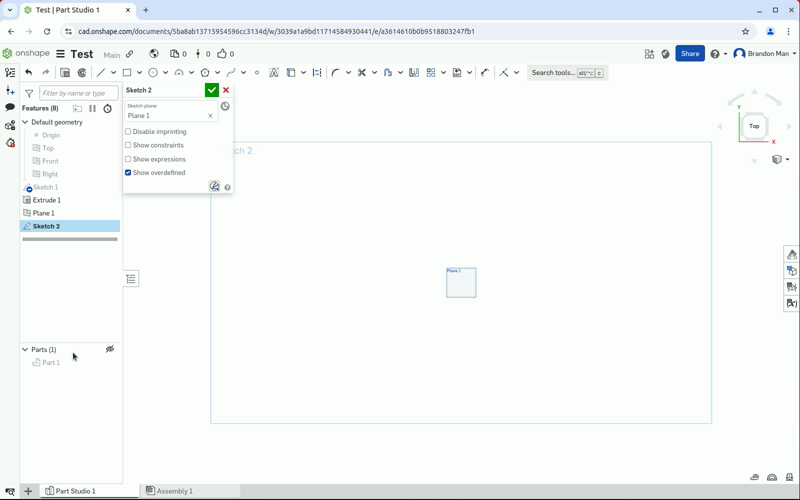
key(l)
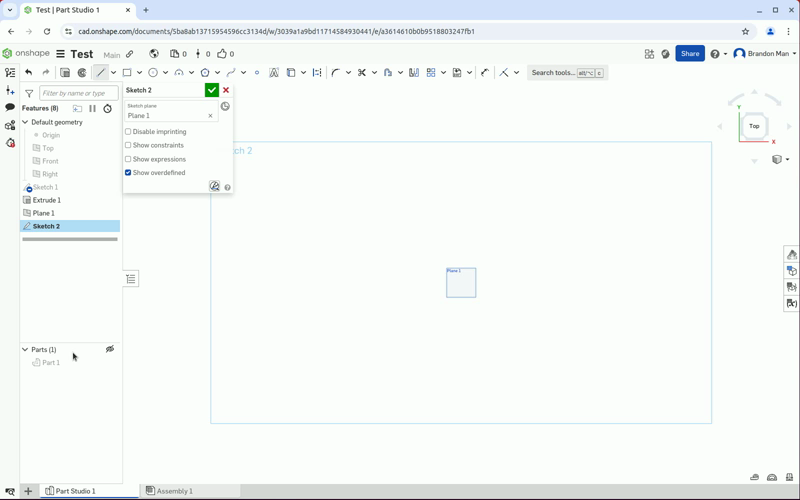
key_down(shift)
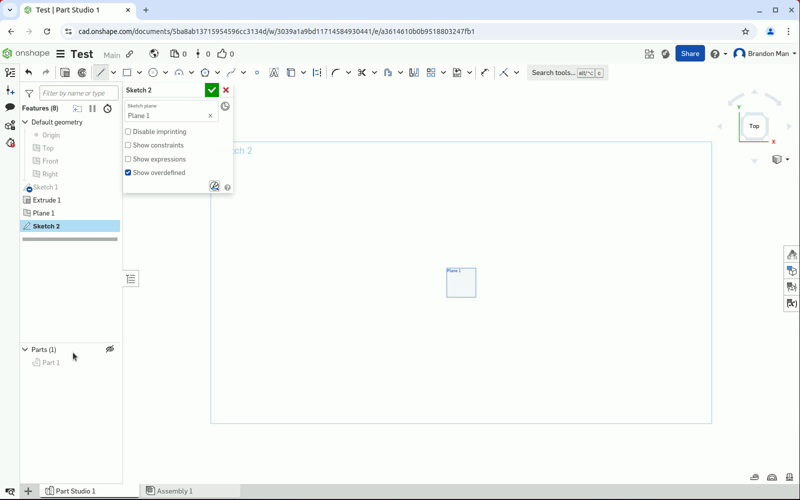
mouse_move(371, 294)
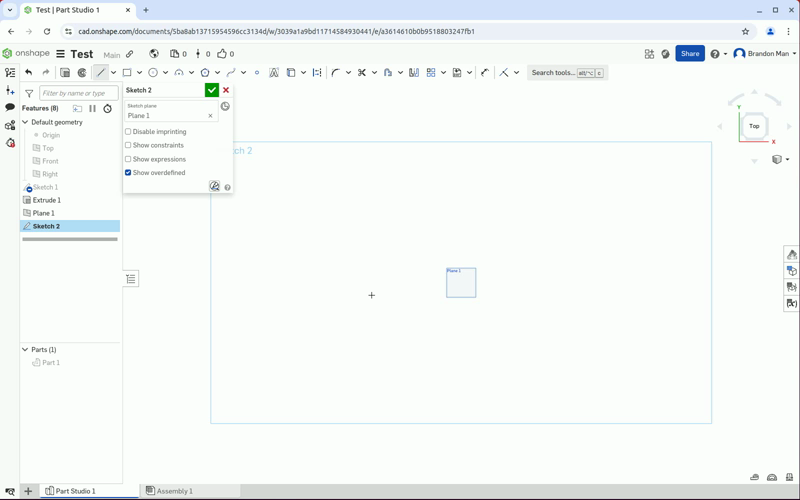
click(371, 294)
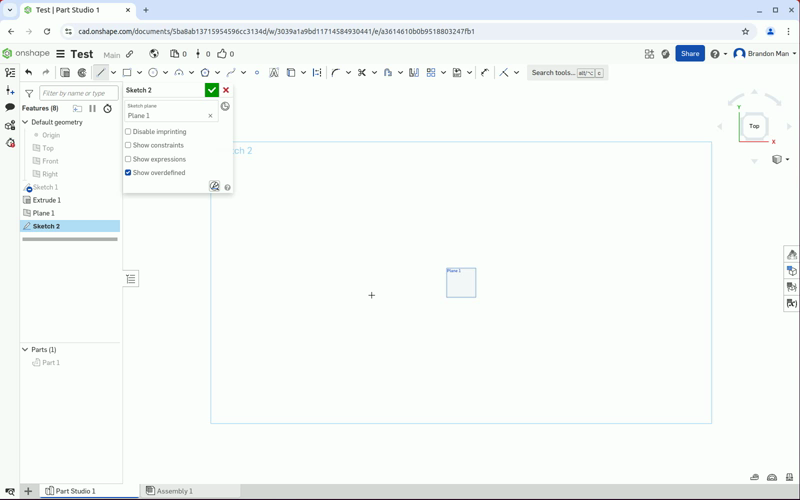
key_up(shift)
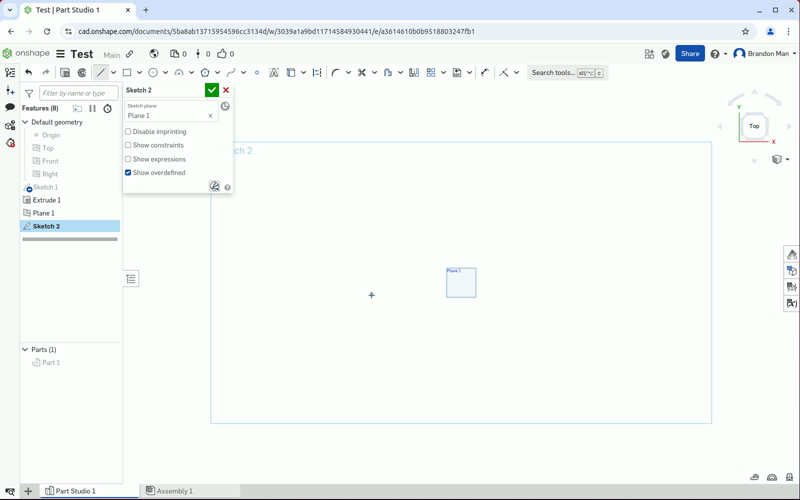
key_down(shift)
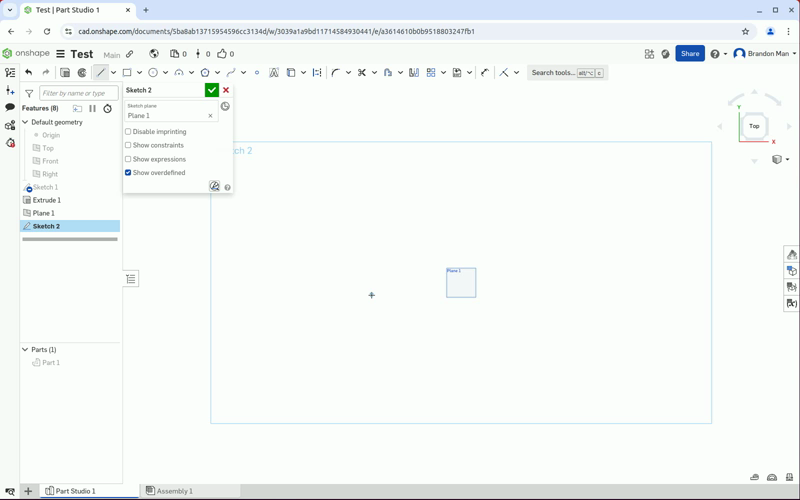
mouse_move(401, 294)
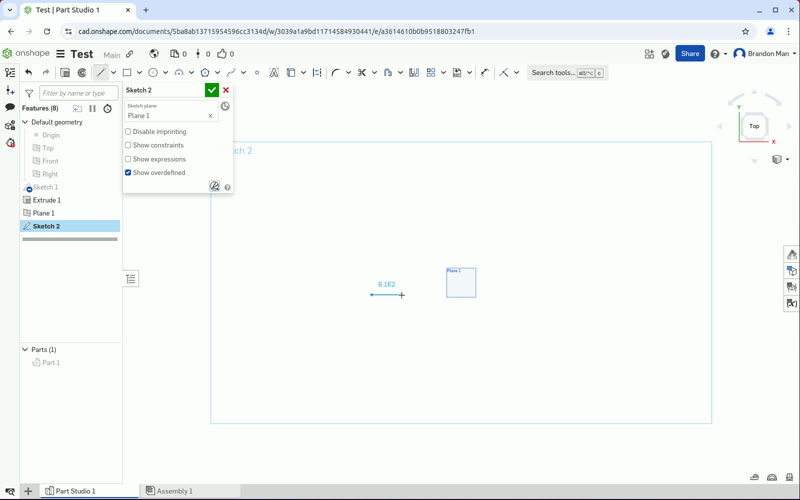
mouse_move(394, 294)
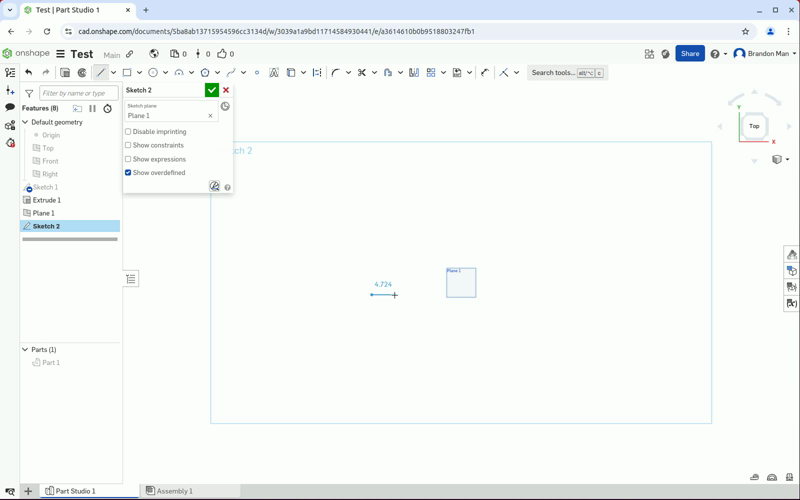
click(394, 294)
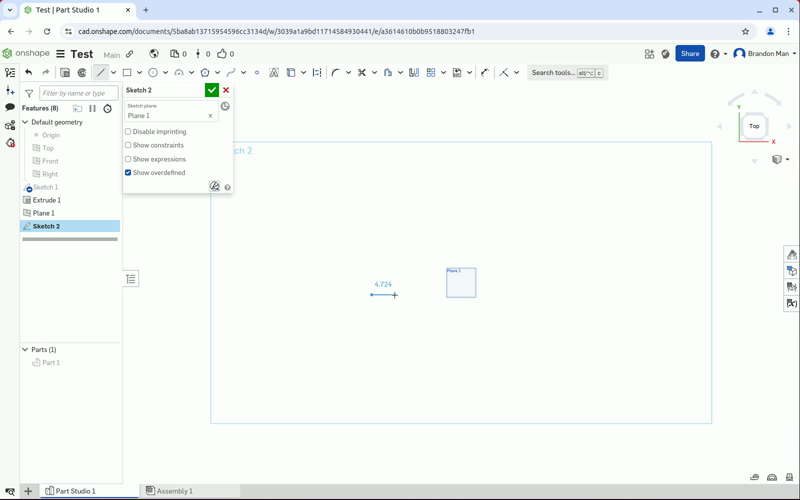
key_up(shift)
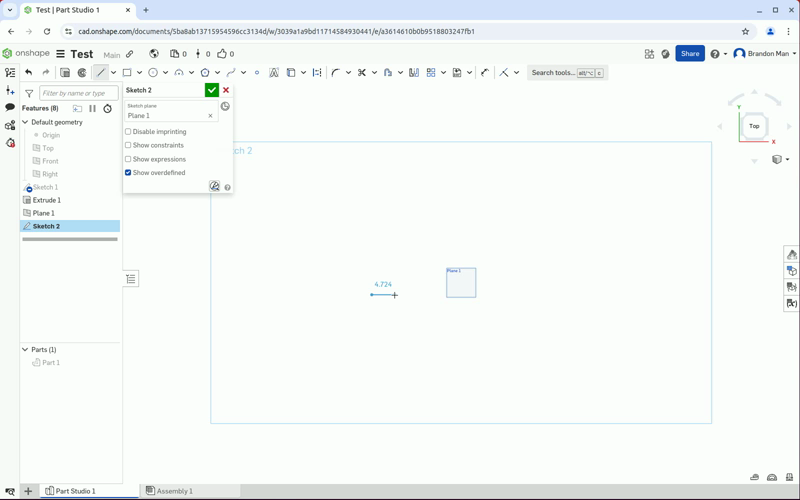
key_down(shift)
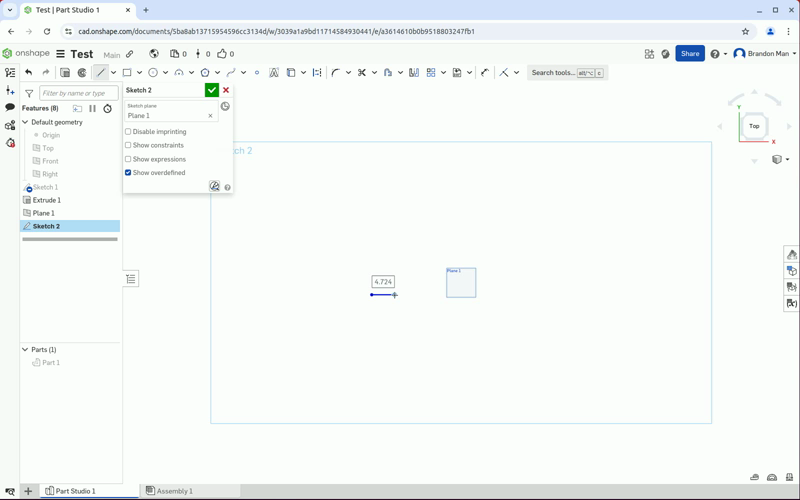
mouse_move(424, 294)
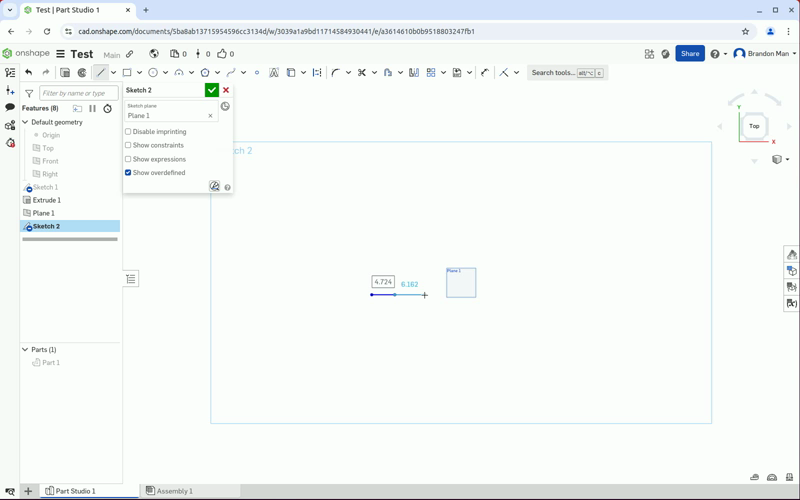
mouse_move(394, 271)
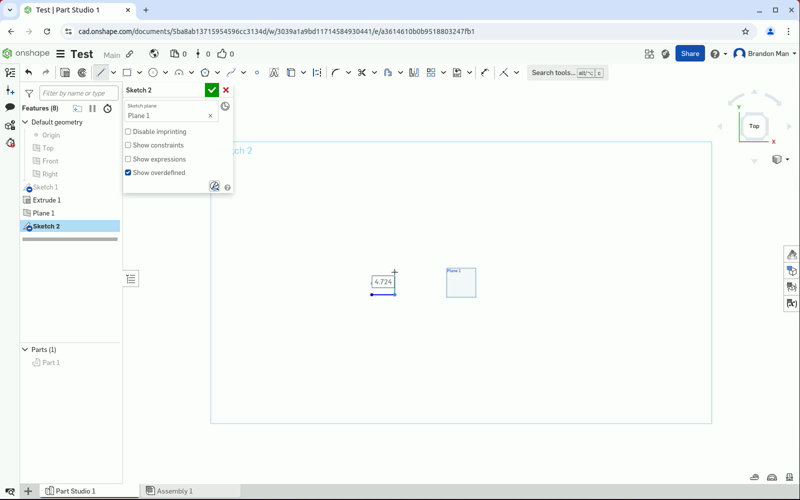
click(394, 271)
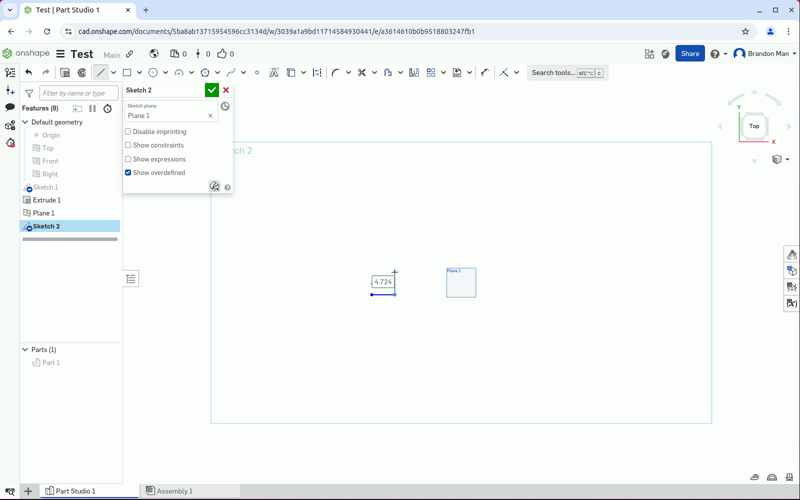
key_up(shift)
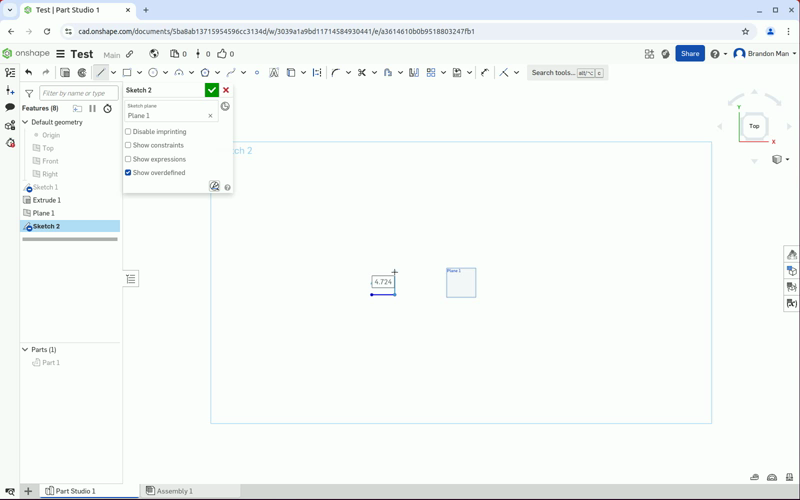
key_down(shift)
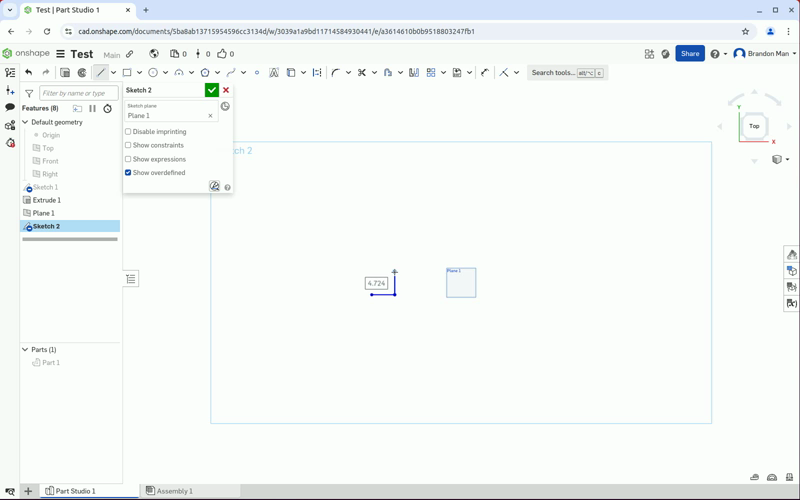
mouse_move(424, 271)
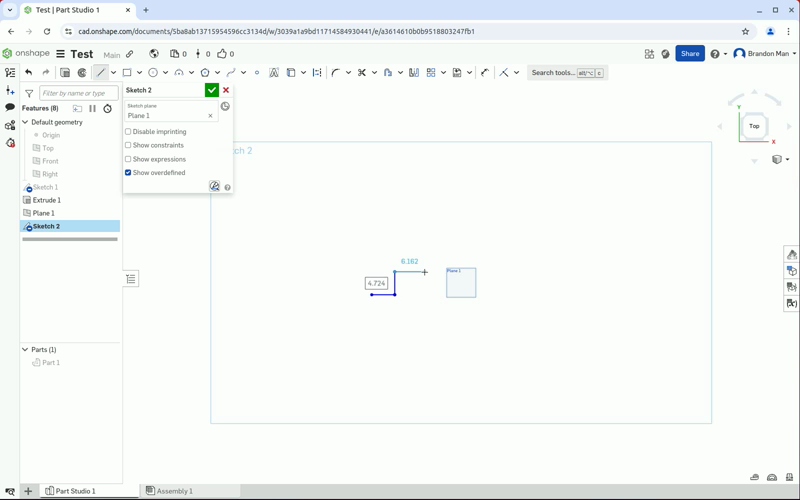
mouse_move(371, 271)
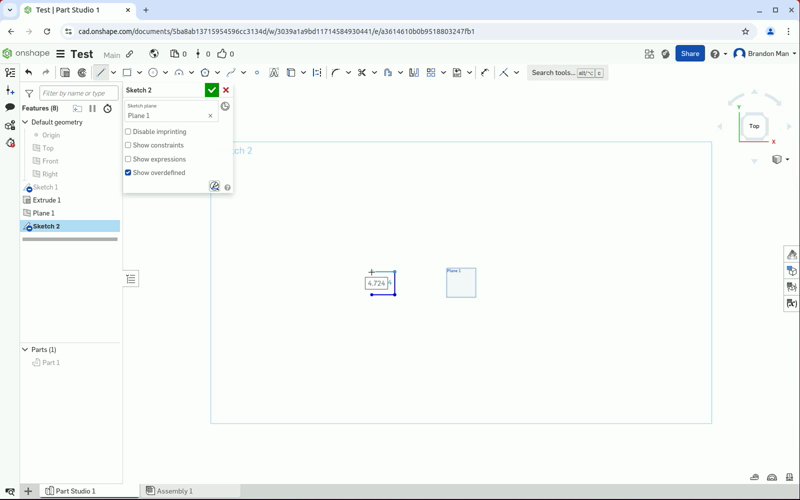
click(371, 271)
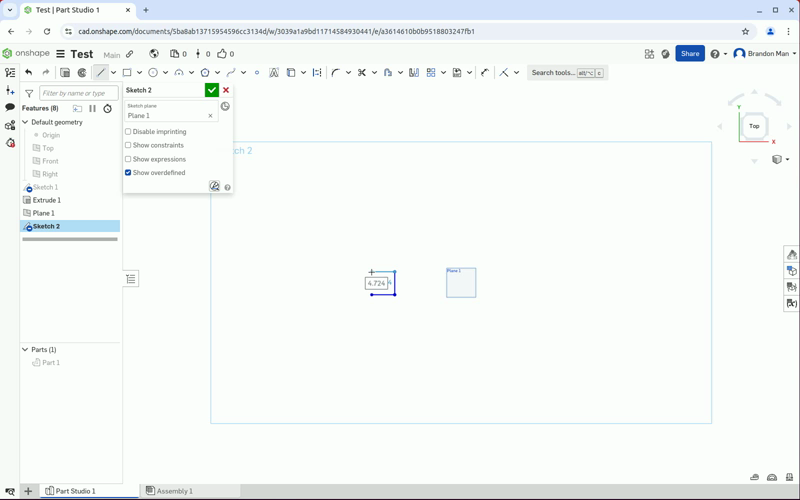
key_up(shift)
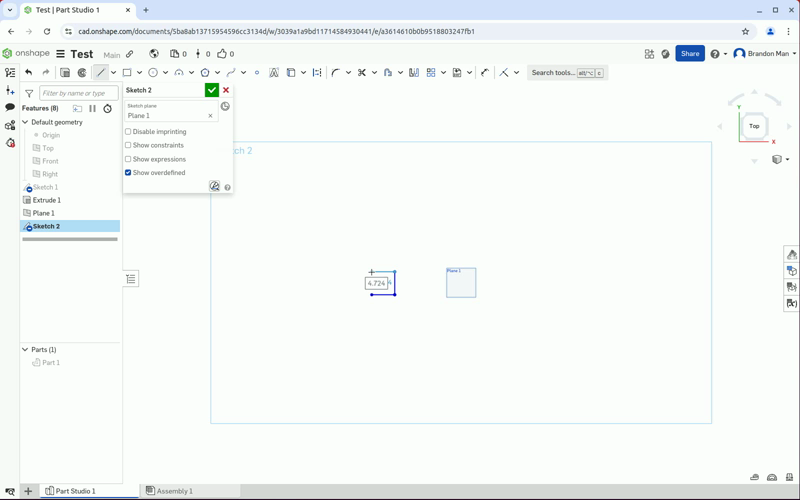
mouse_move(401, 271)
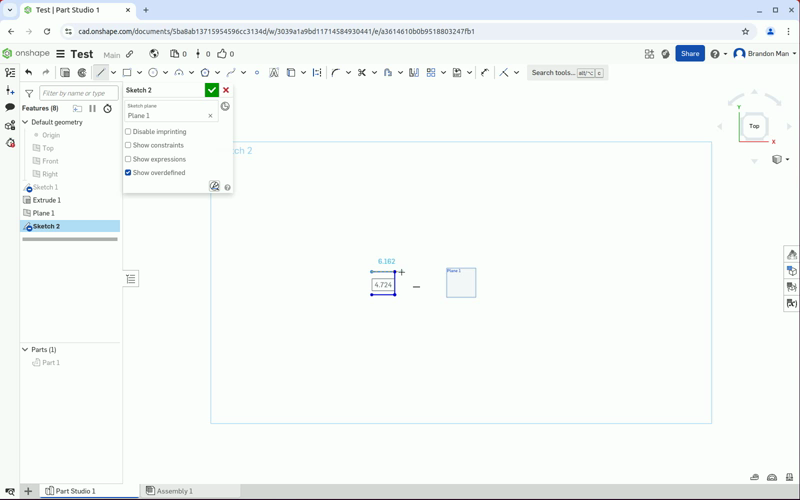
key_down(shift)
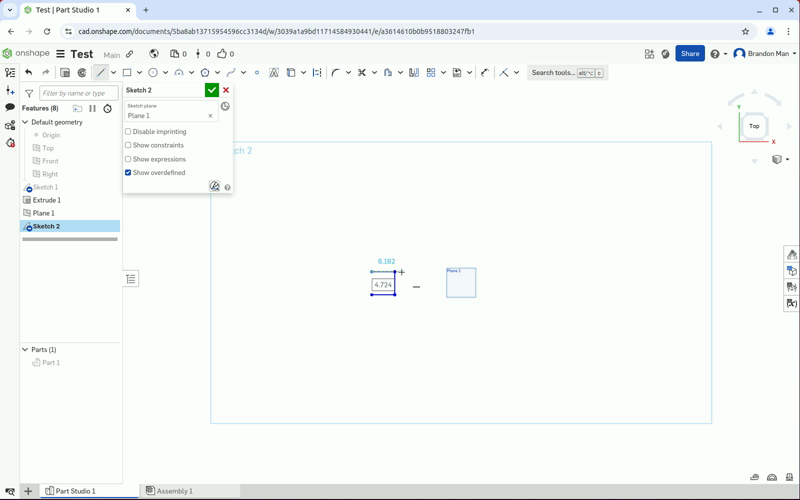
mouse_move(371, 294)
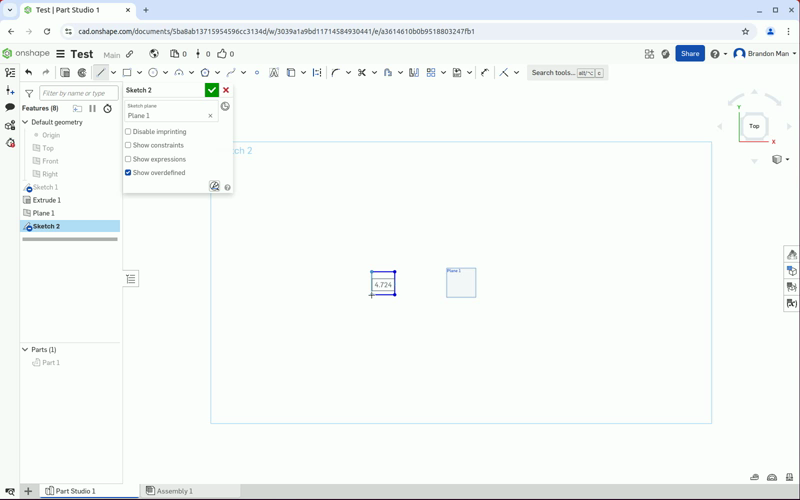
key_up(shift)
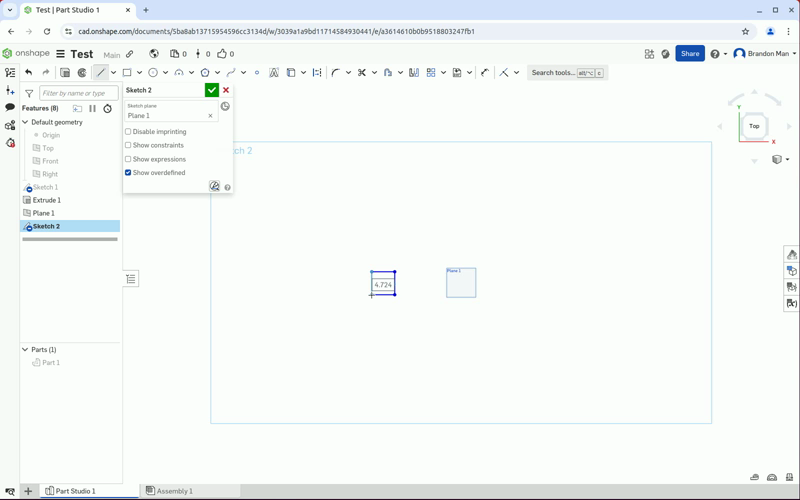
click(371, 294)
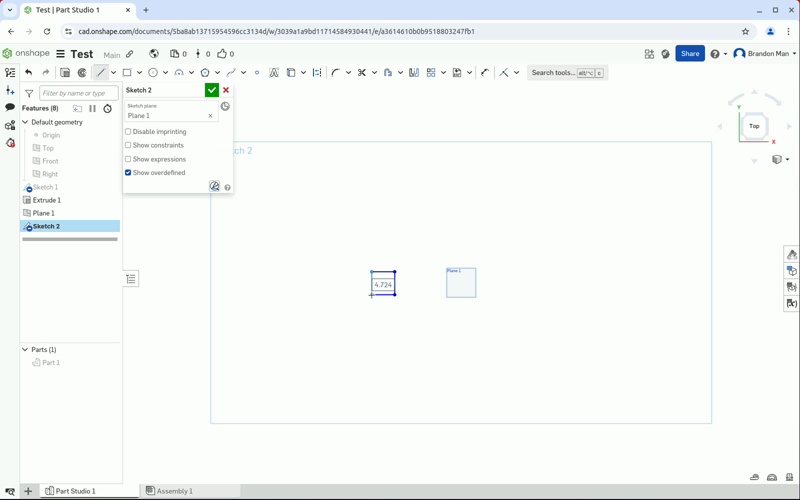
key(esc)
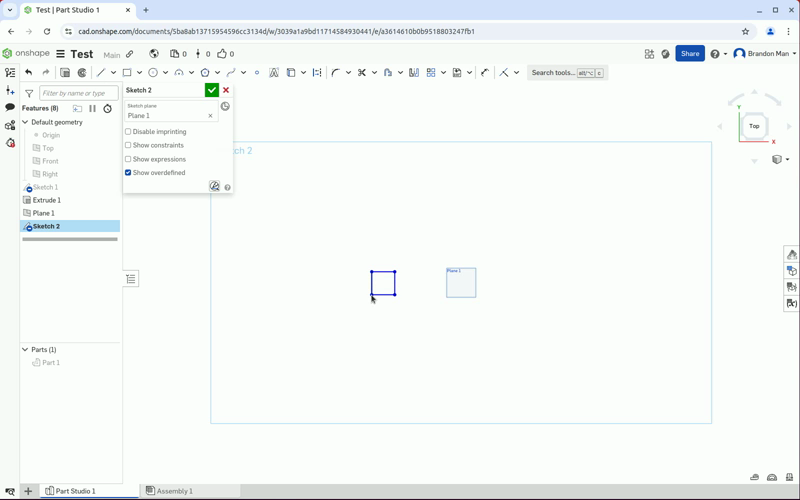
mouse_move(385, 284)
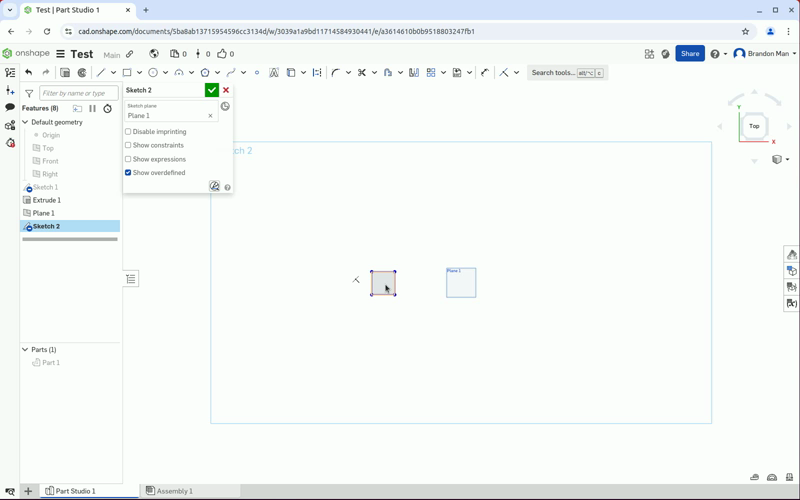
scroll(6)
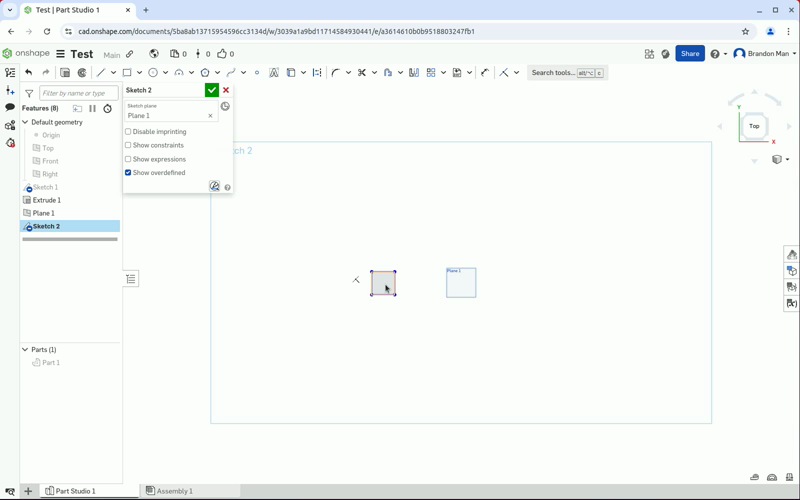
scroll(6)
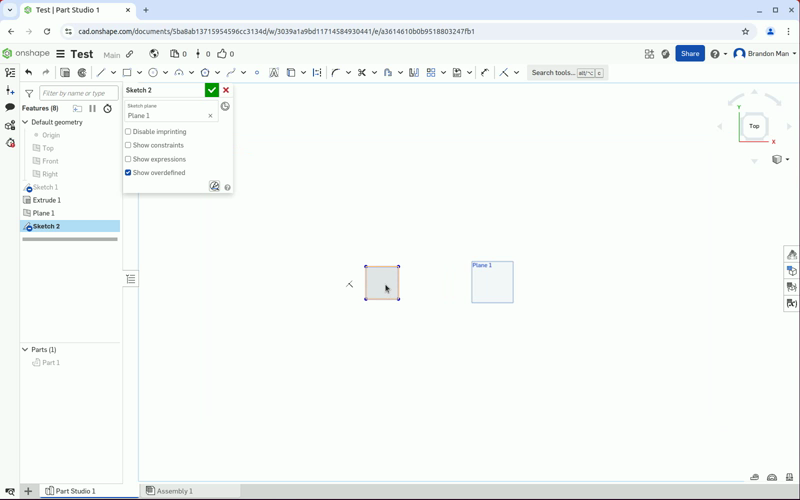
scroll(6)
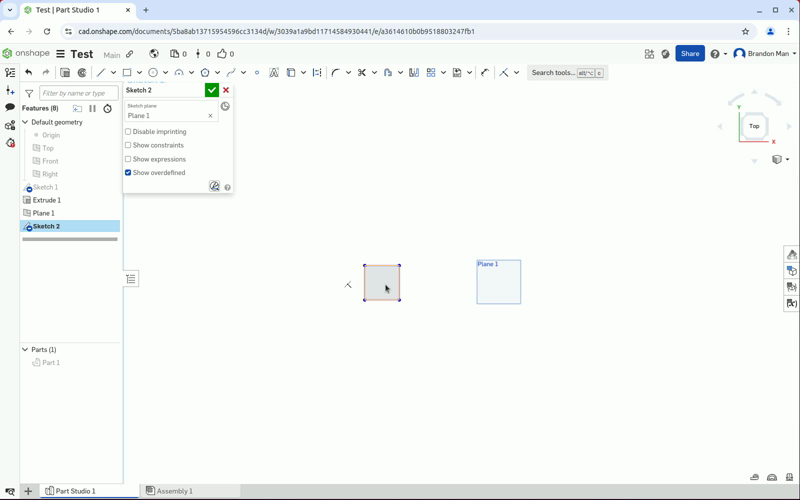
scroll(6)
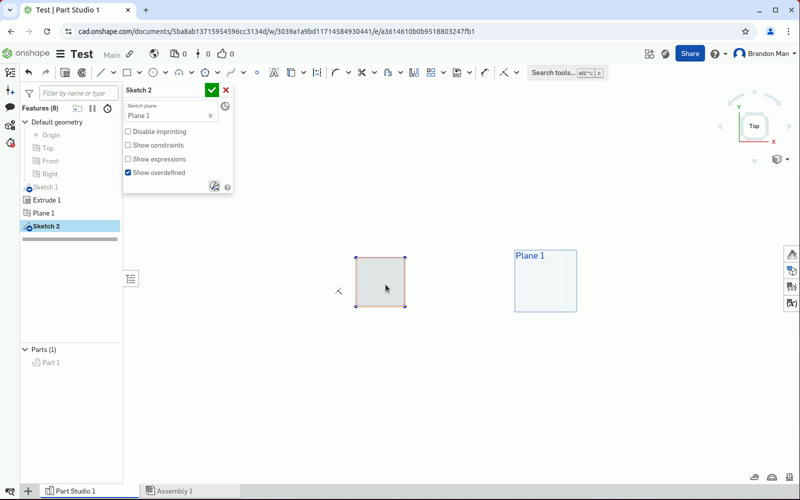
scroll(6)
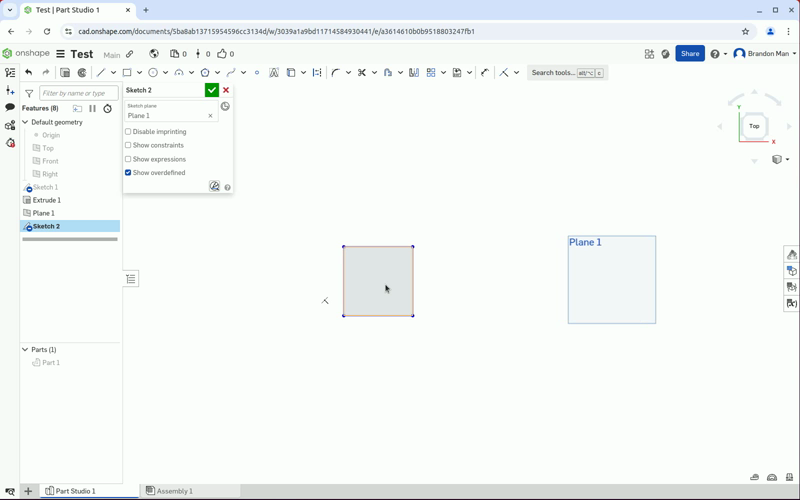
scroll(6)
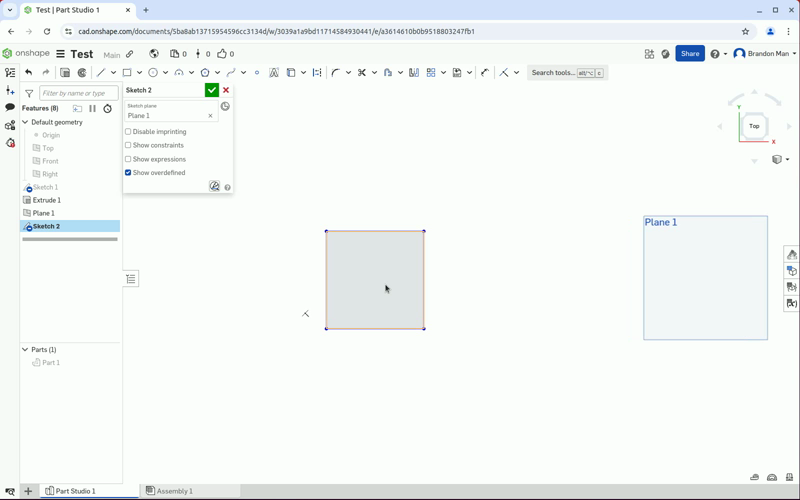
scroll(6)
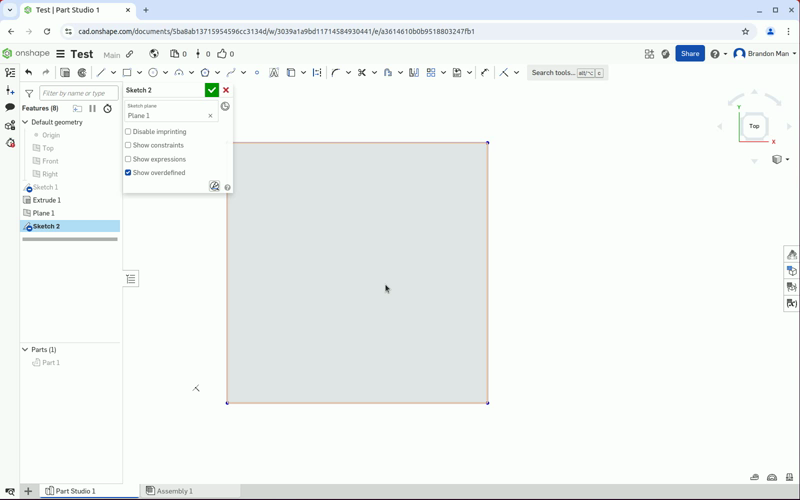
click(385, 284)
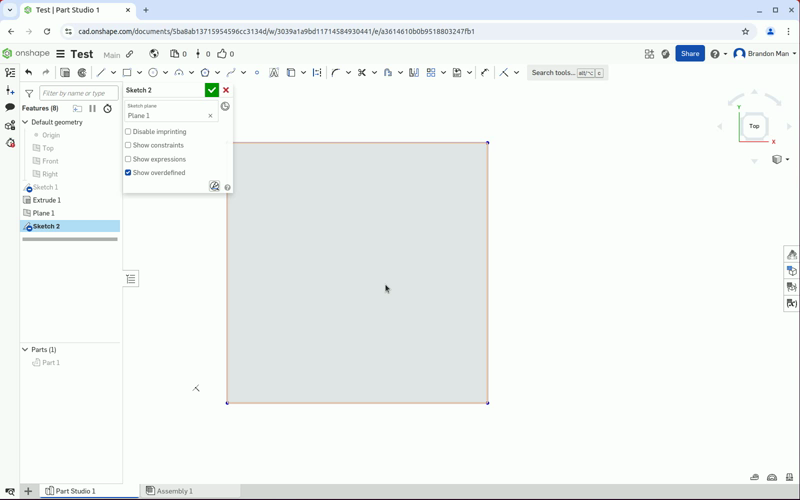
scroll(-6)
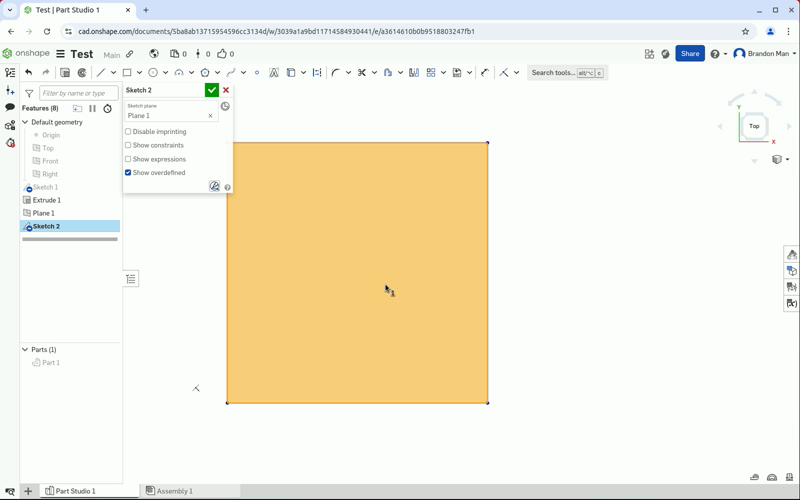
scroll(-6)
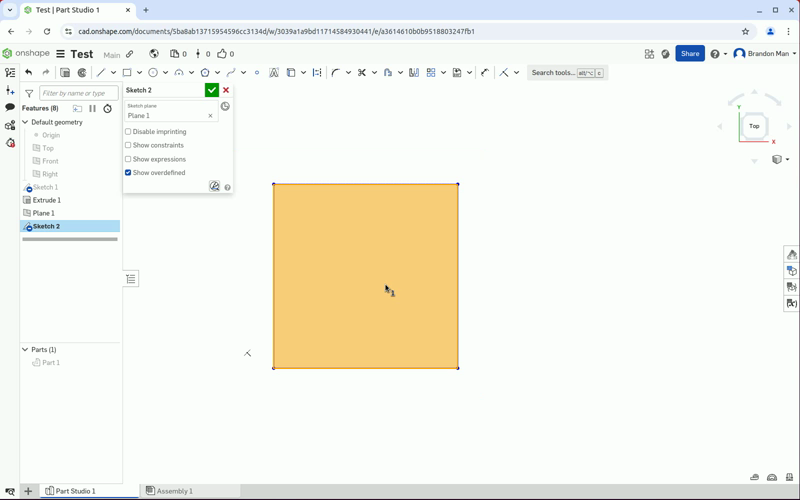
scroll(-6)
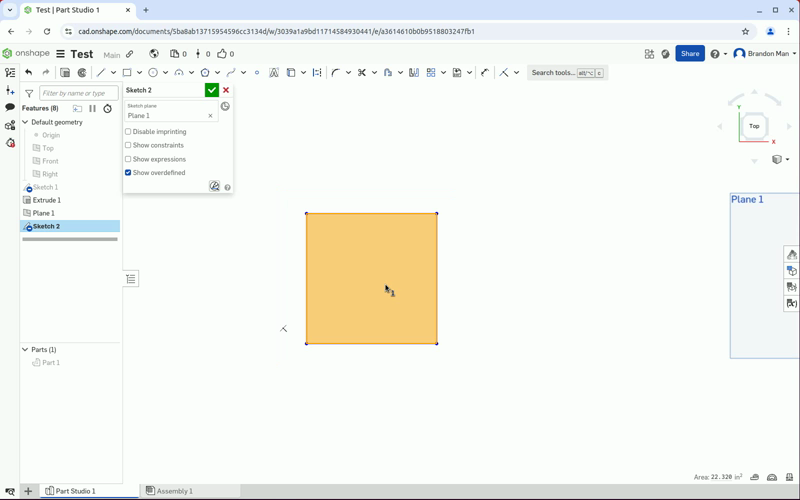
scroll(-6)
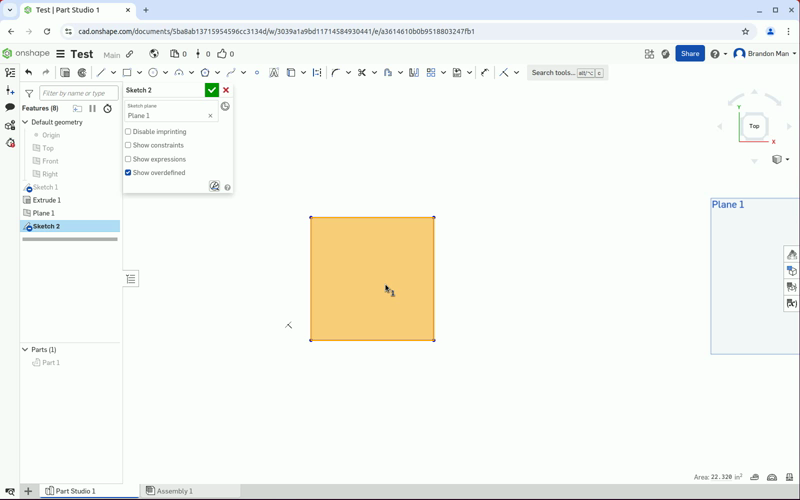
scroll(-6)
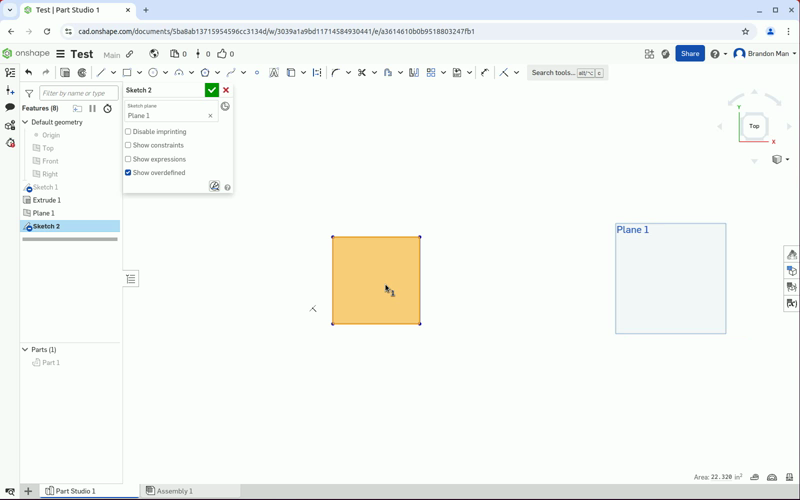
scroll(-6)
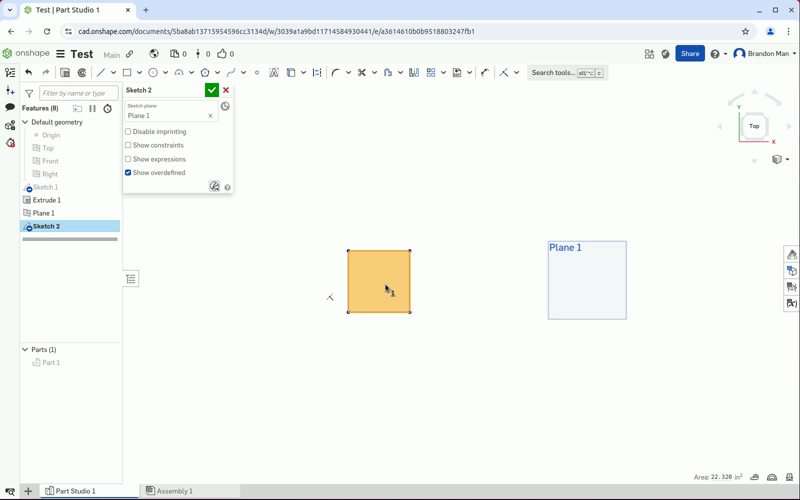
scroll(-6)
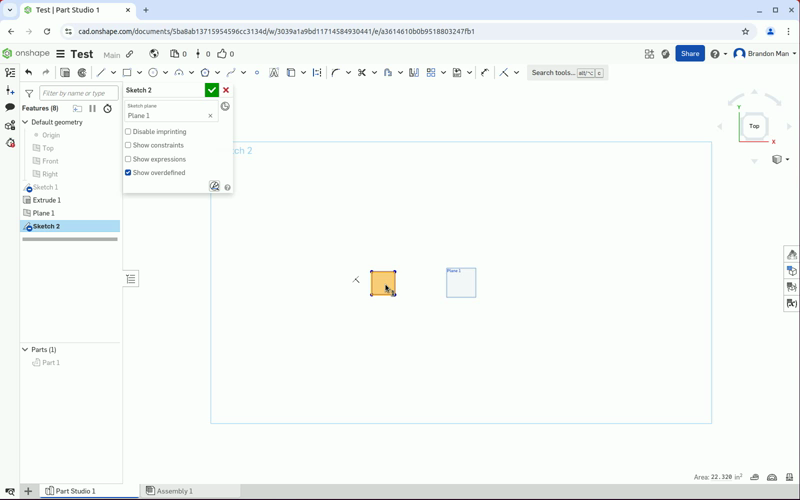
mouse_move(73, 352)
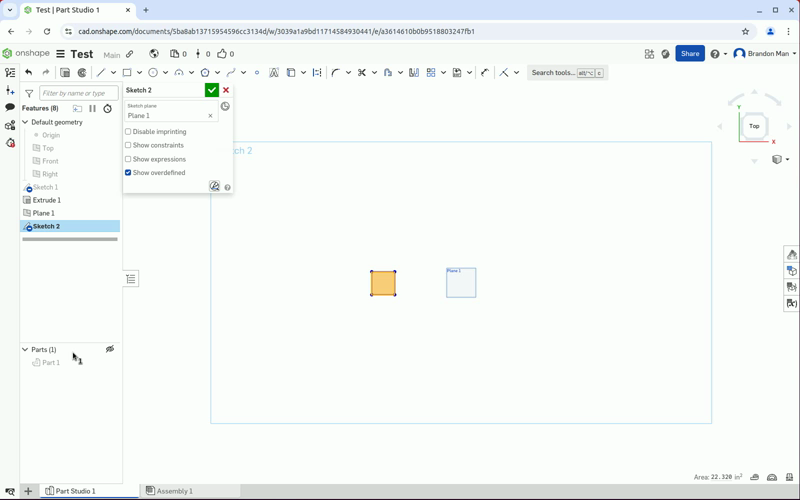
key(shift+y)
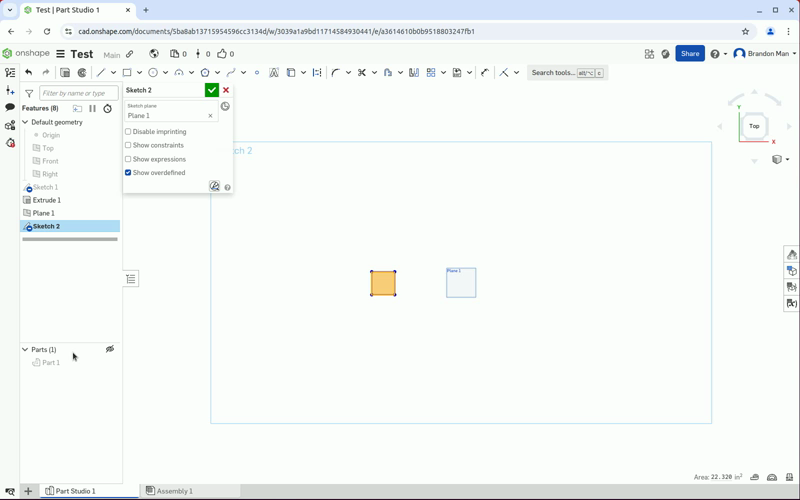
key(shift+e)
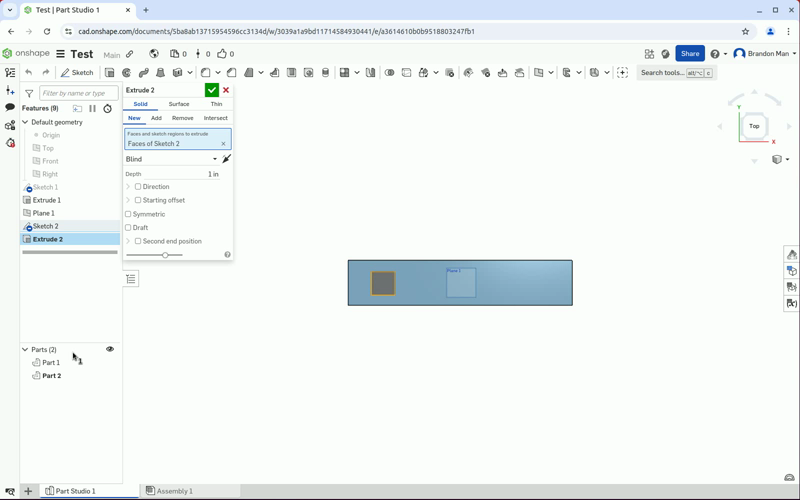
mouse_move(143, 106)
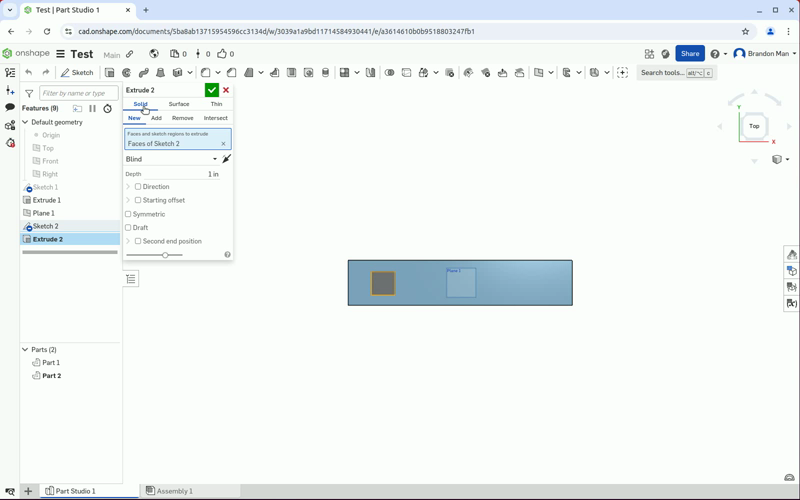
click(143, 106)
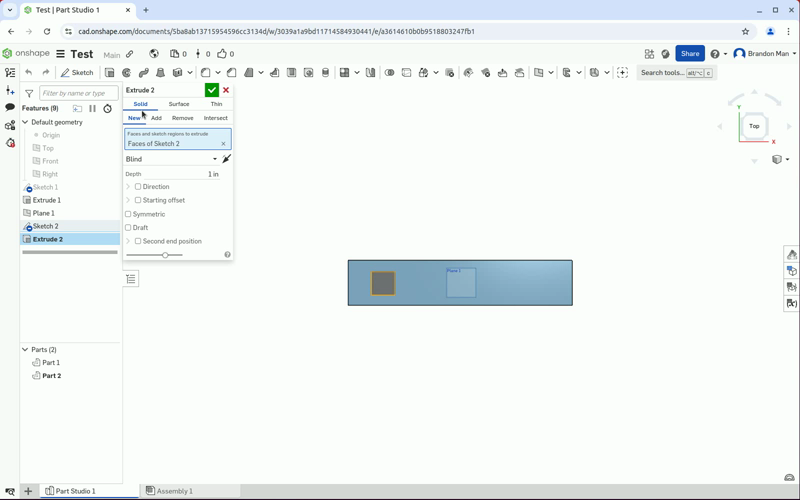
mouse_move(137, 120)
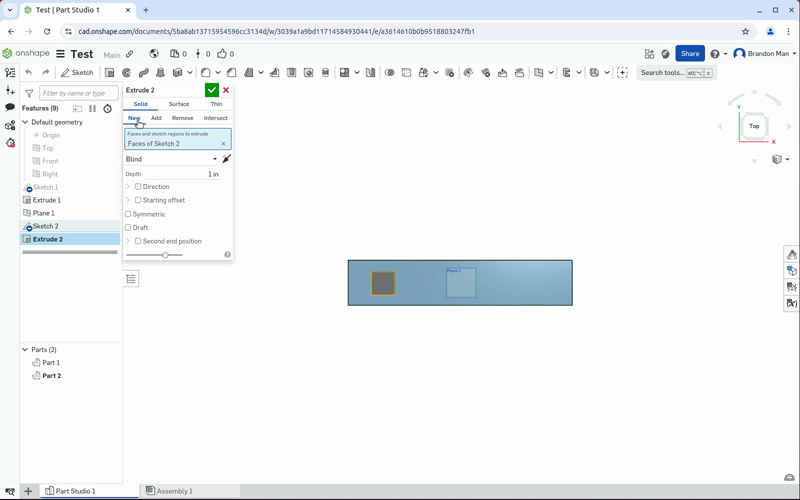
click(137, 120)
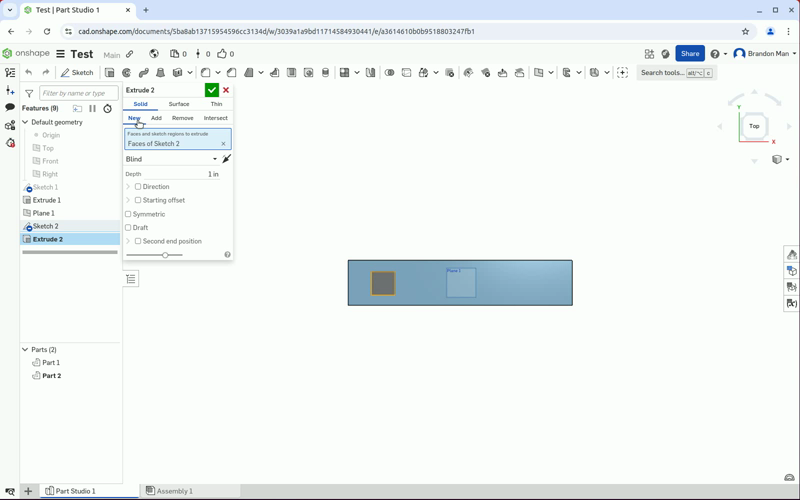
key(tab, 4)
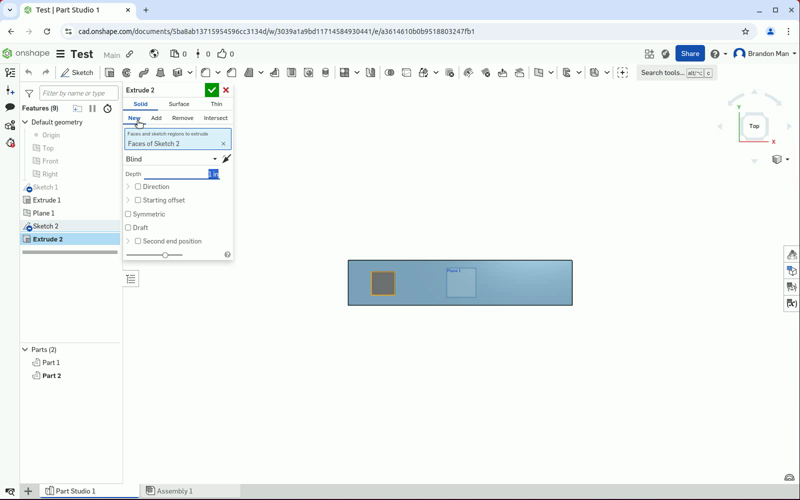
text(4.574)
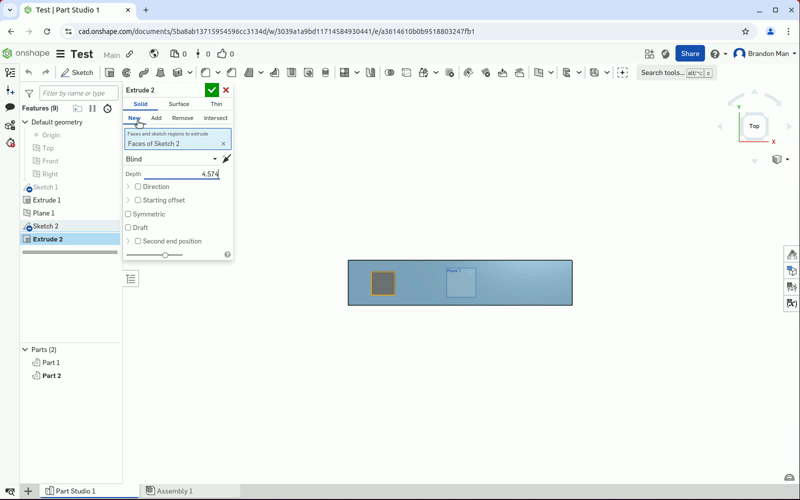
key(enter)
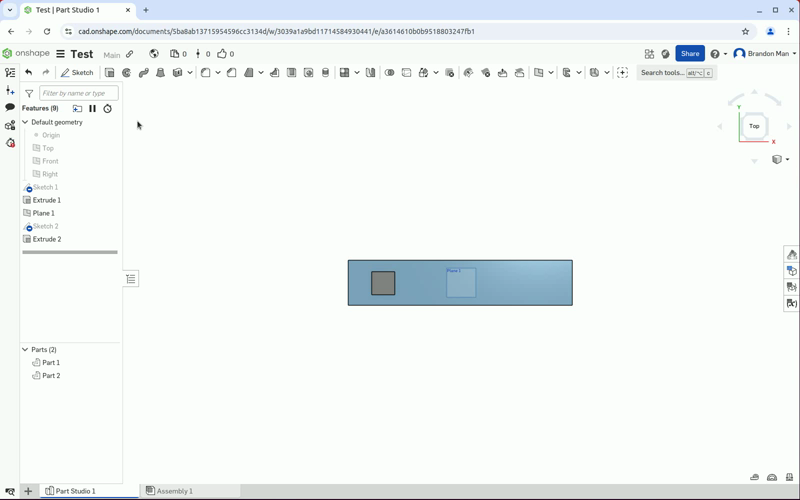
key(shift+h)
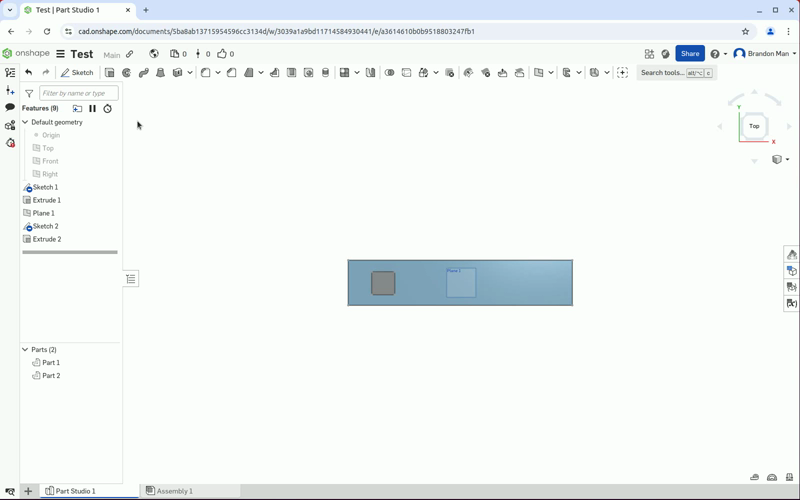
key(shift+h)
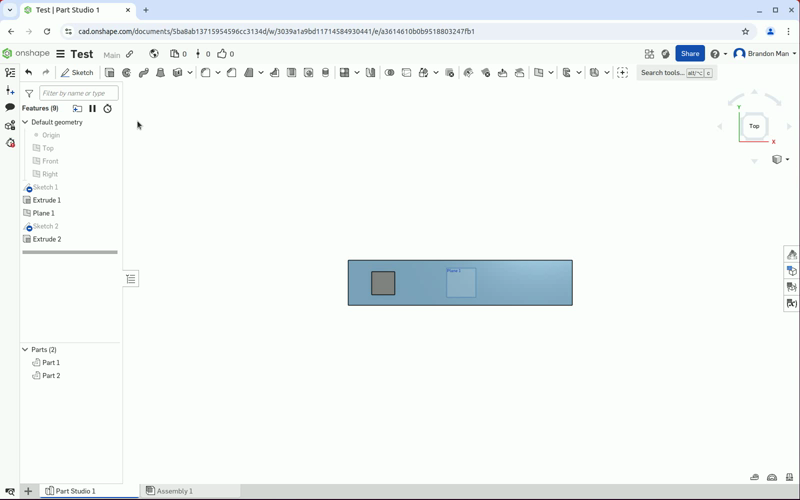
mouse_move(73, 189)
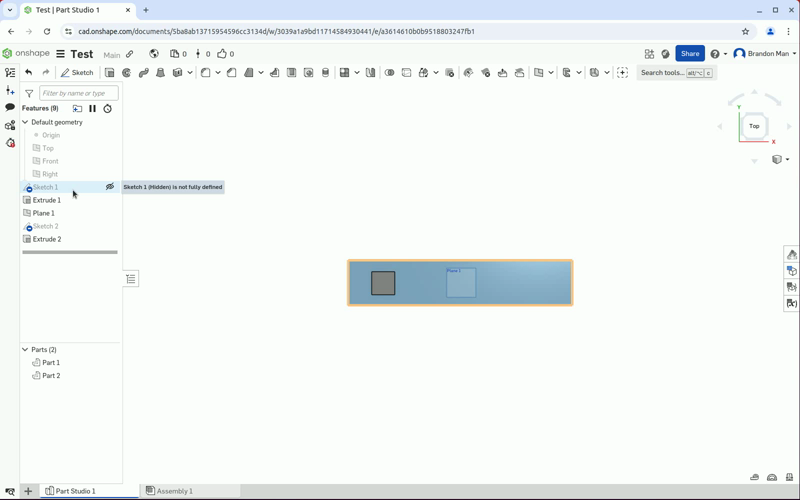
click(73, 189)
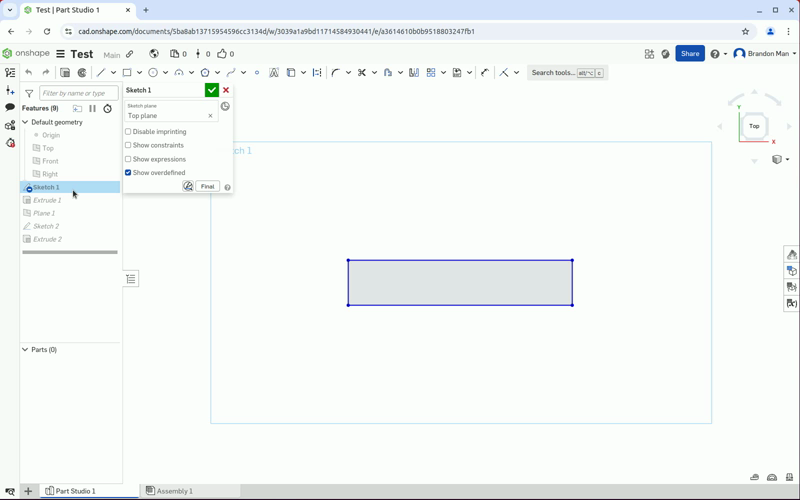
mouse_move(229, 92)
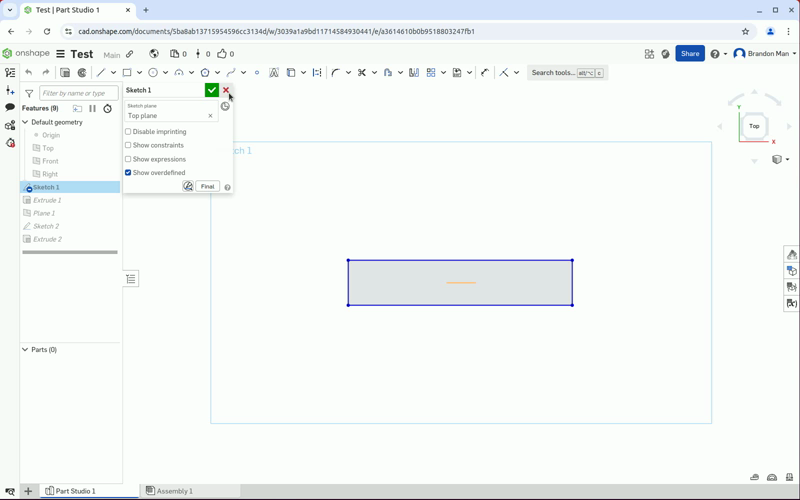
click(229, 92)
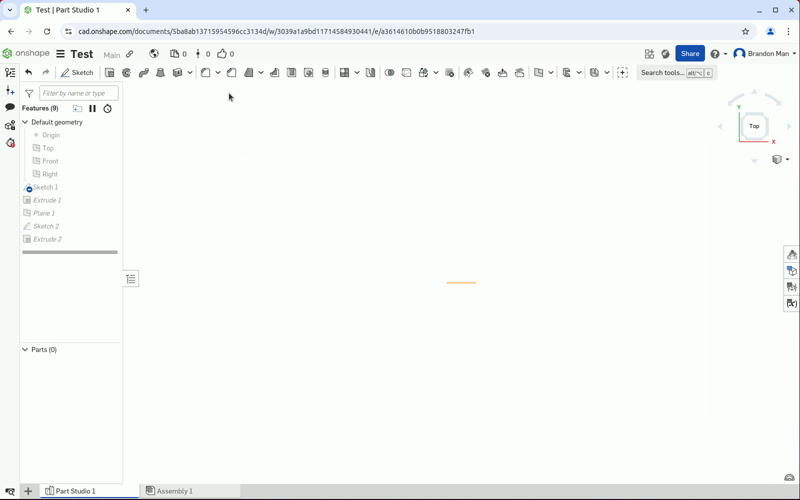
key(shift+s)
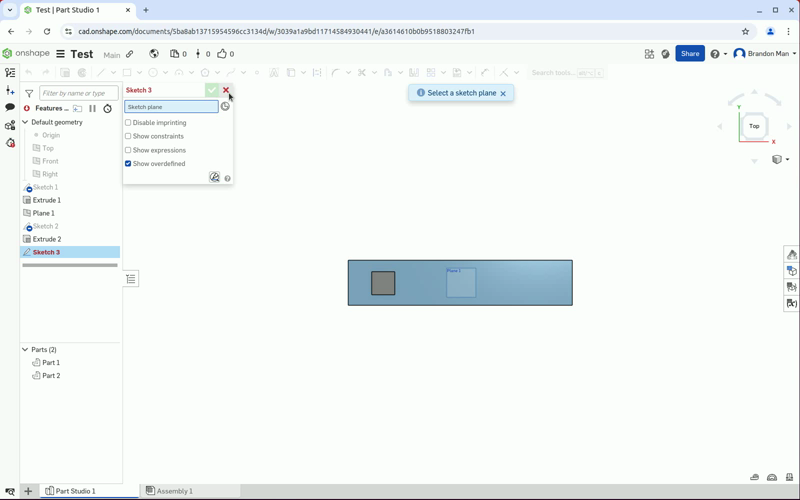
mouse_move(73, 215)
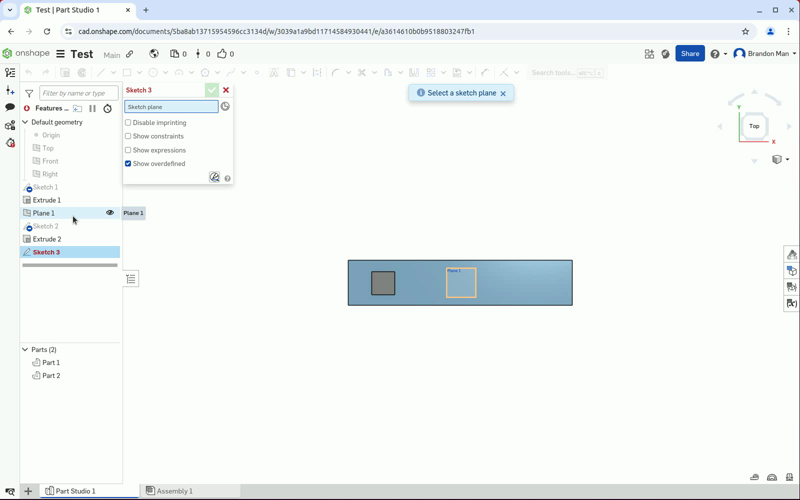
click(73, 215)
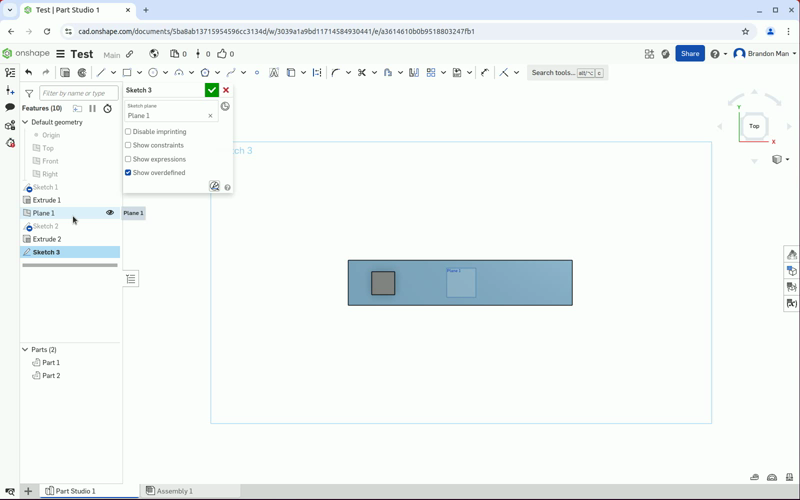
mouse_move(73, 352)
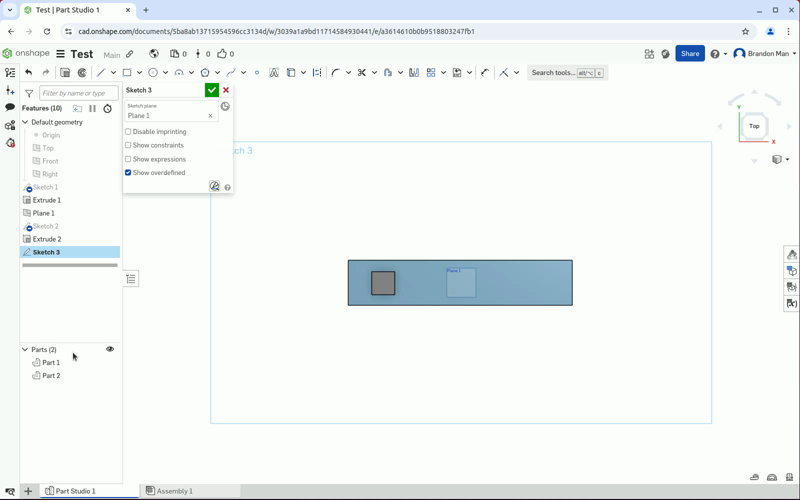
key(y)
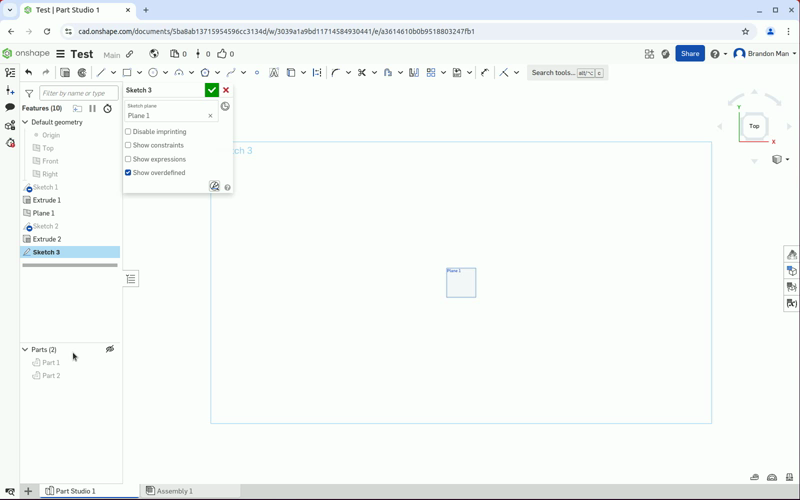
key(l)
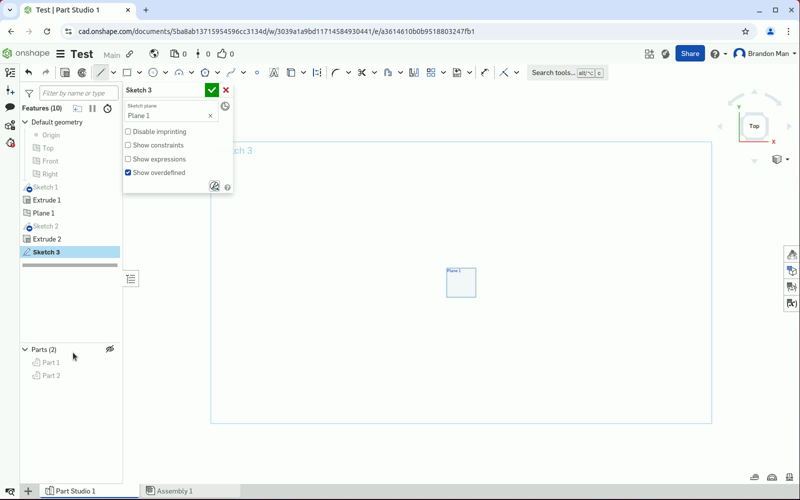
key_down(shift)
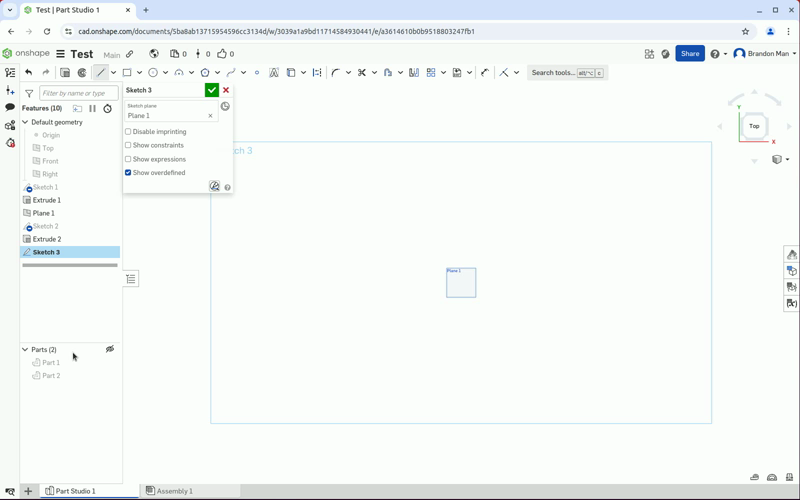
mouse_move(449, 294)
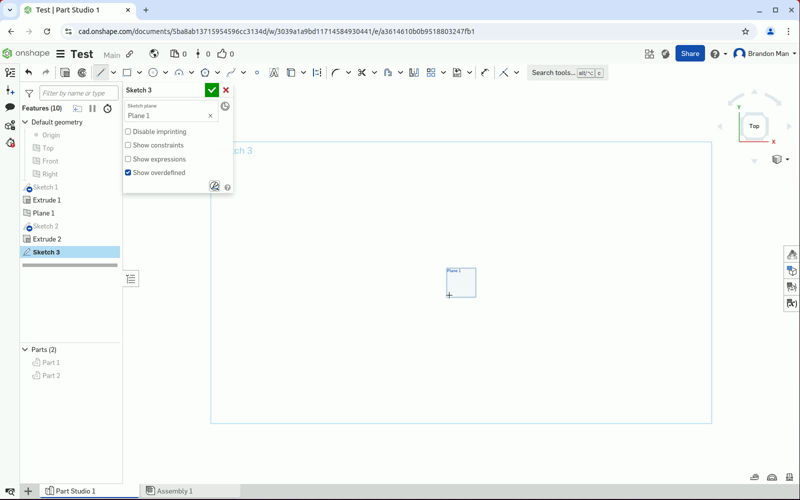
click(449, 294)
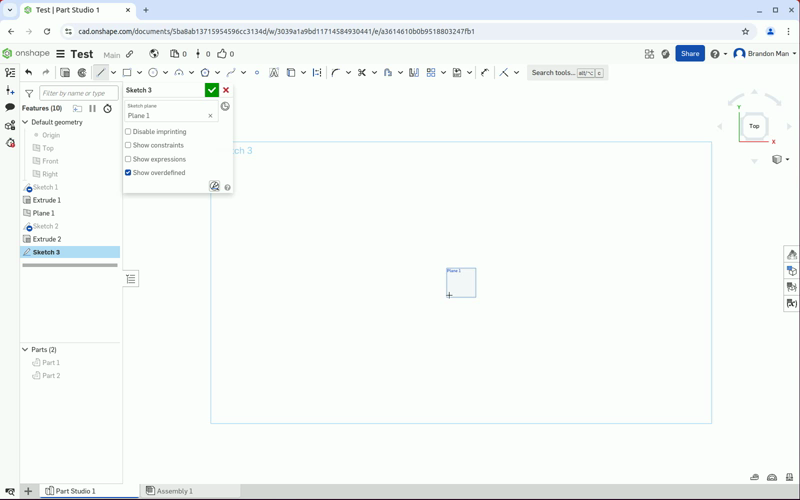
key_up(shift)
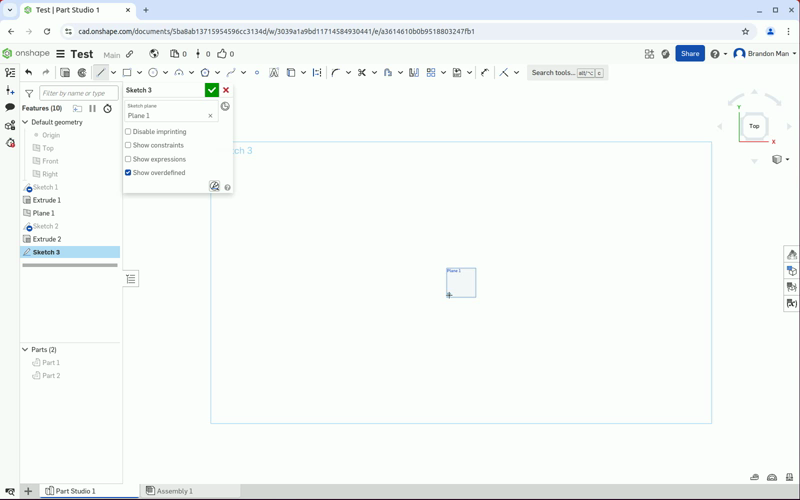
key_down(shift)
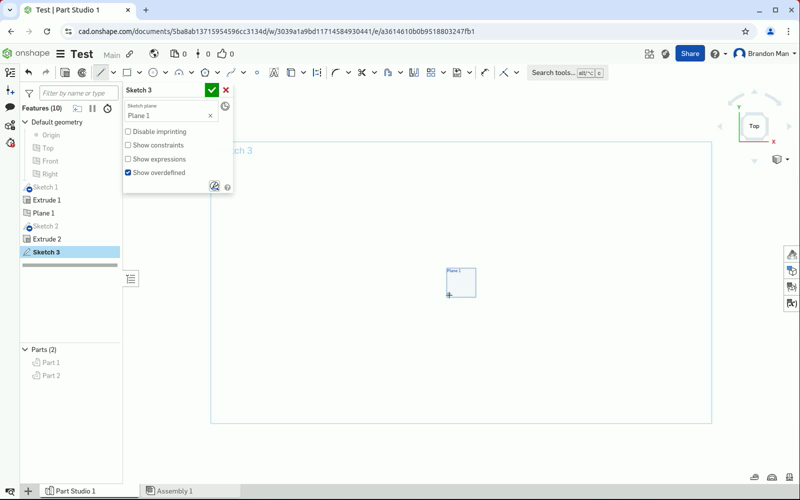
mouse_move(479, 294)
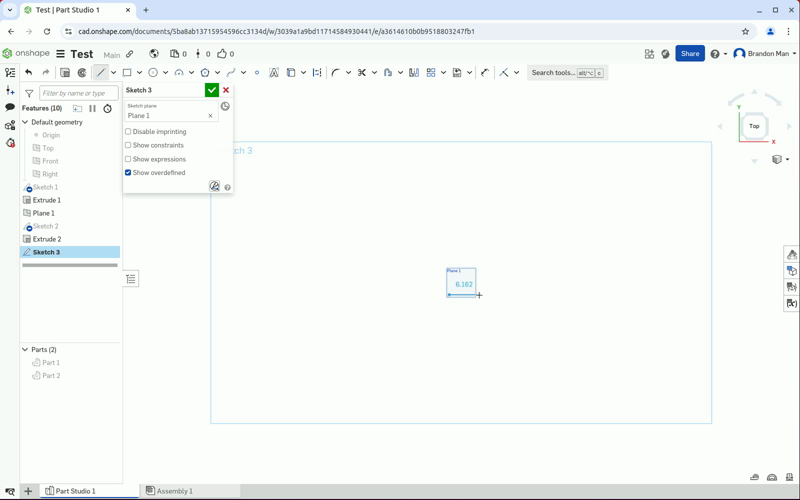
mouse_move(472, 294)
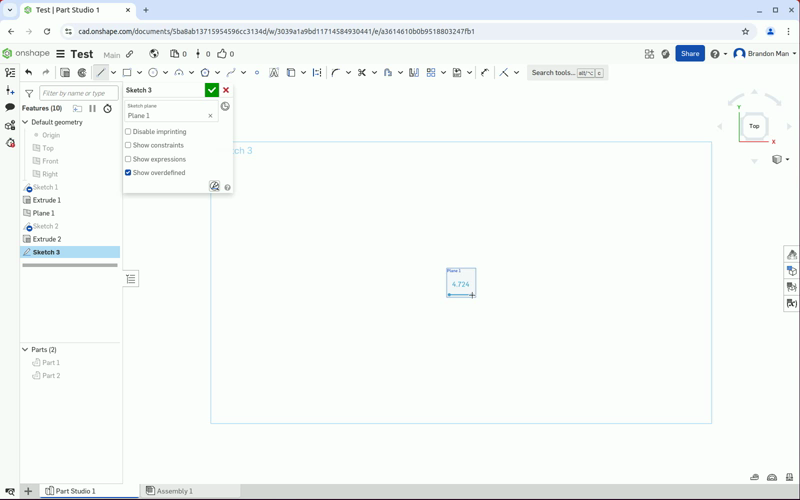
click(472, 294)
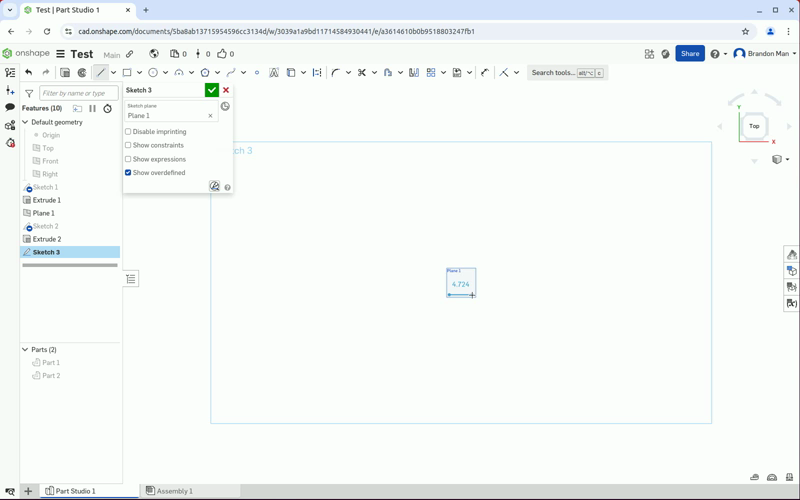
key_up(shift)
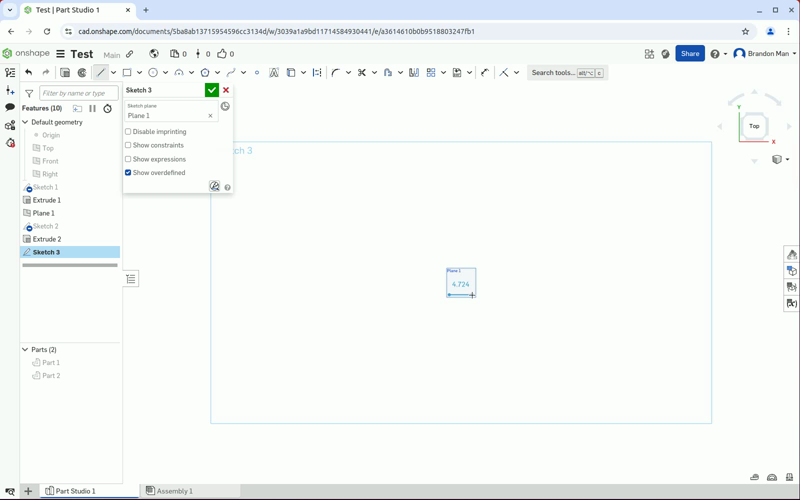
key_down(shift)
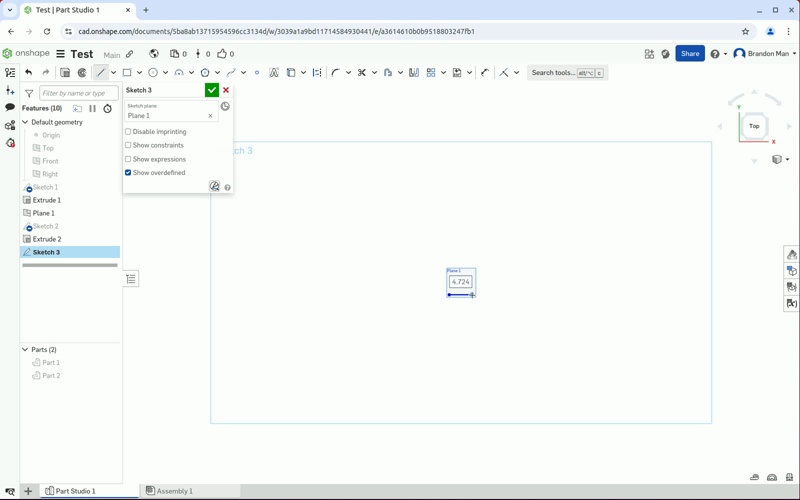
mouse_move(502, 294)
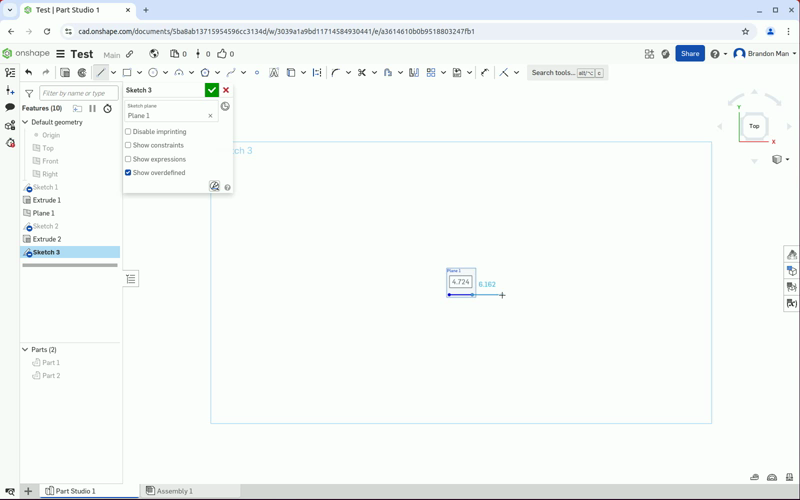
mouse_move(472, 271)
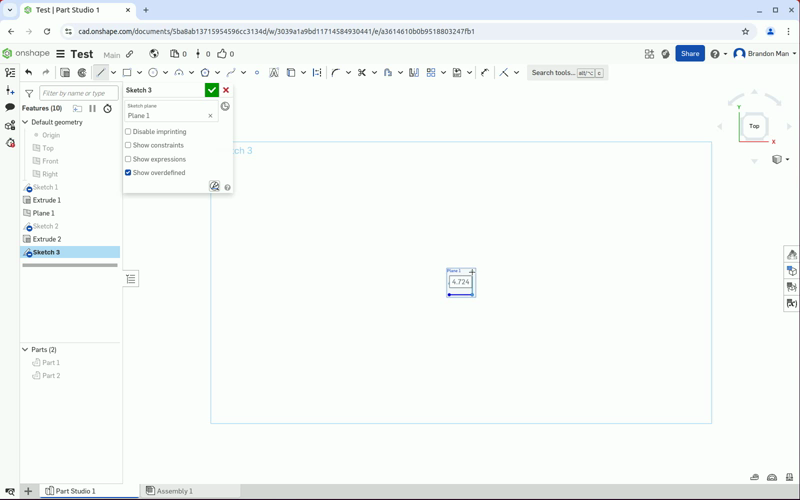
click(472, 271)
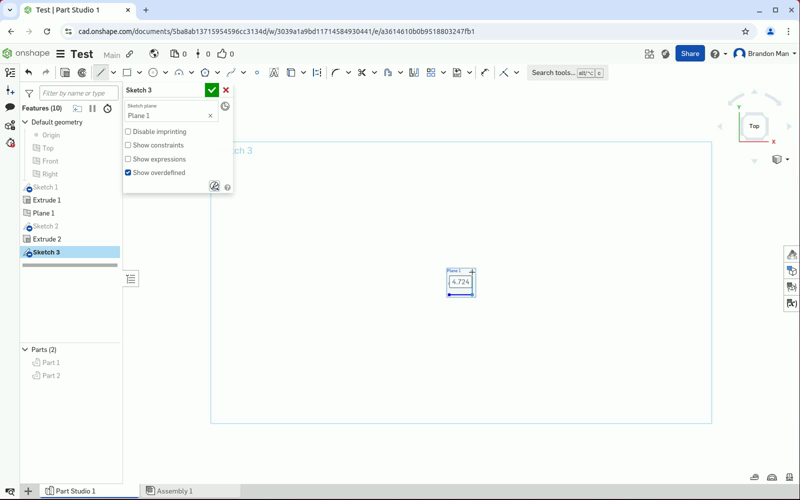
key_up(shift)
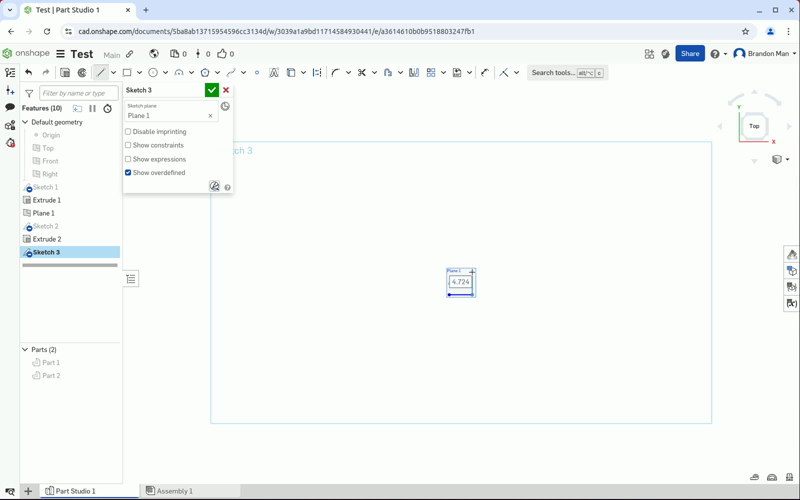
key_down(shift)
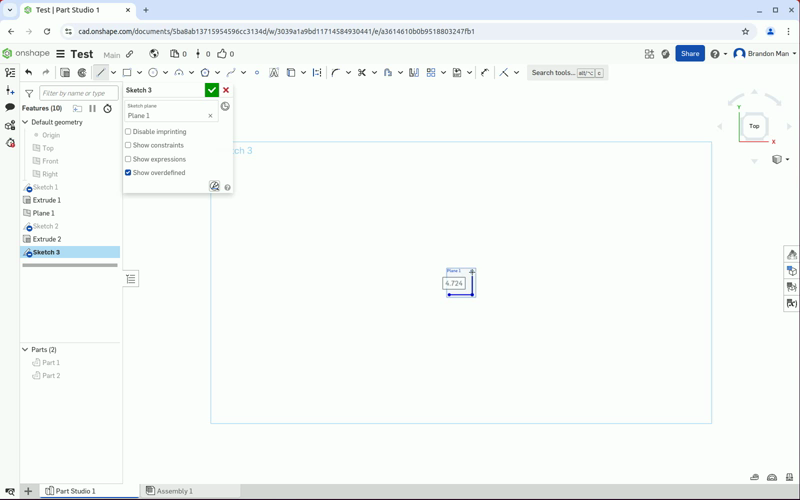
mouse_move(502, 271)
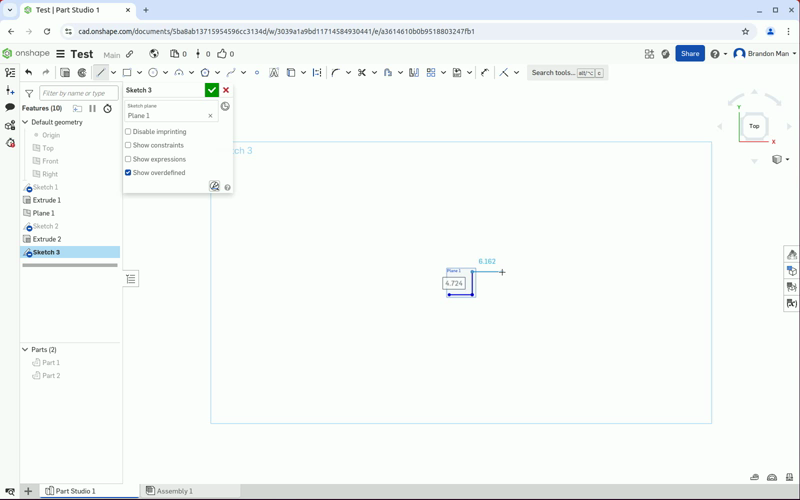
mouse_move(449, 271)
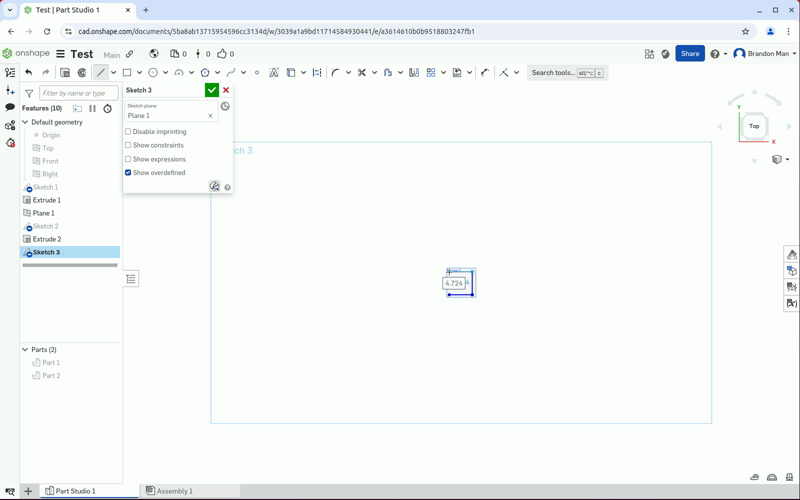
click(449, 271)
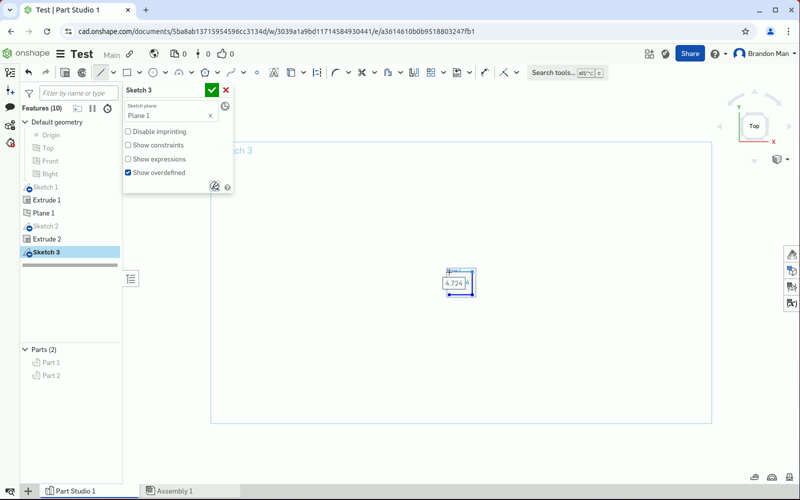
key_up(shift)
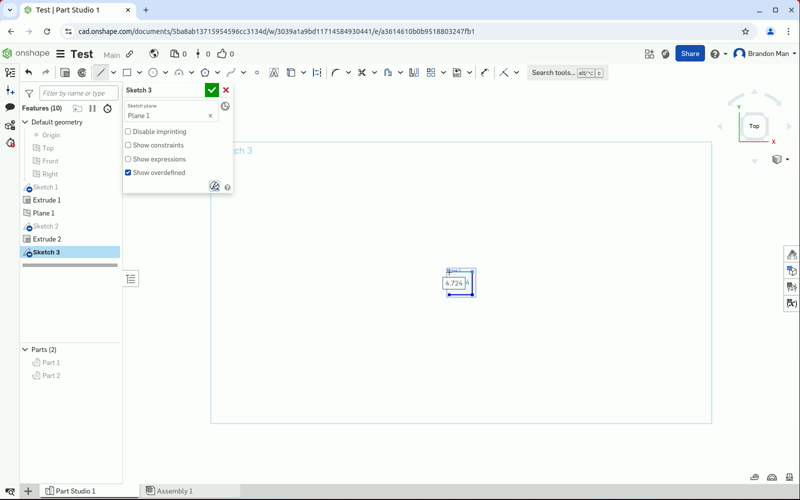
mouse_move(479, 271)
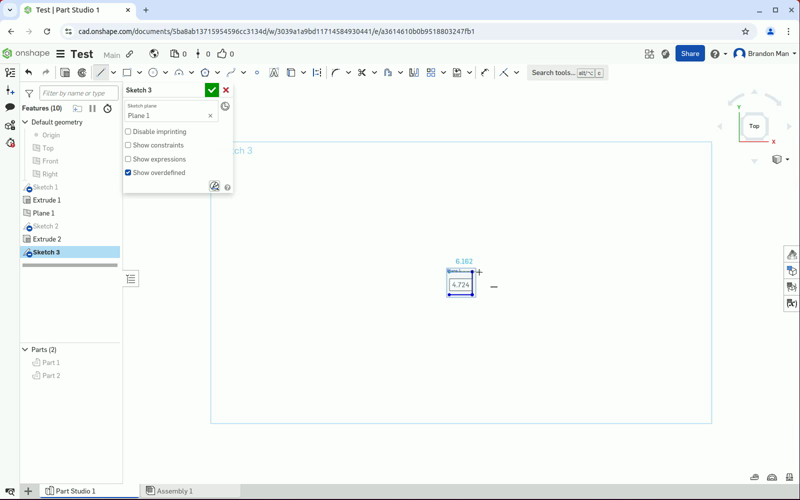
key_down(shift)
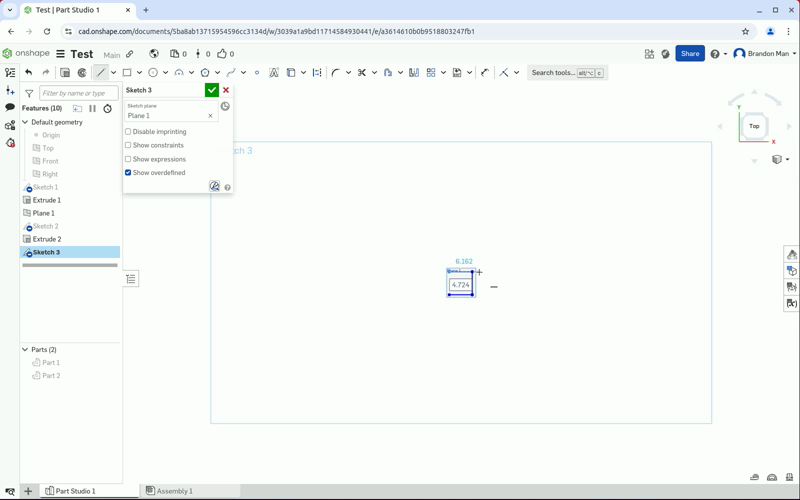
mouse_move(449, 294)
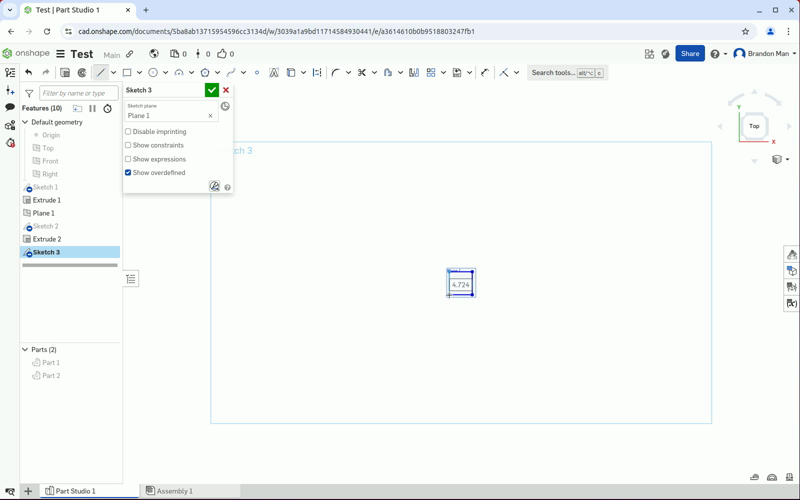
key_up(shift)
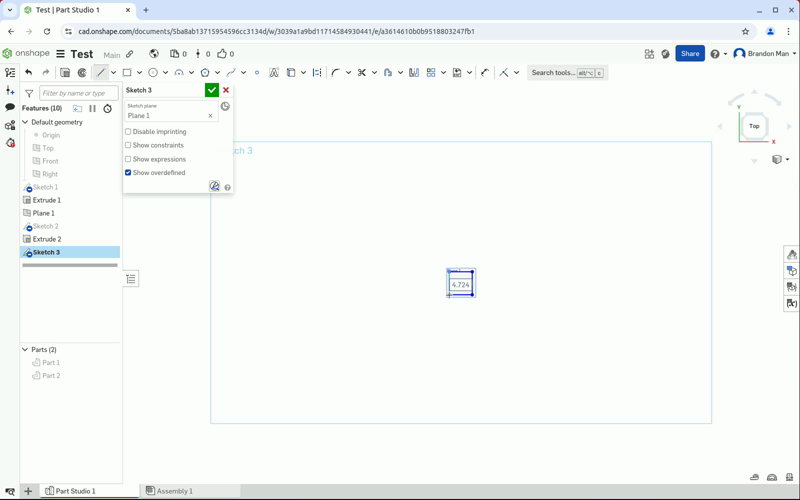
click(449, 294)
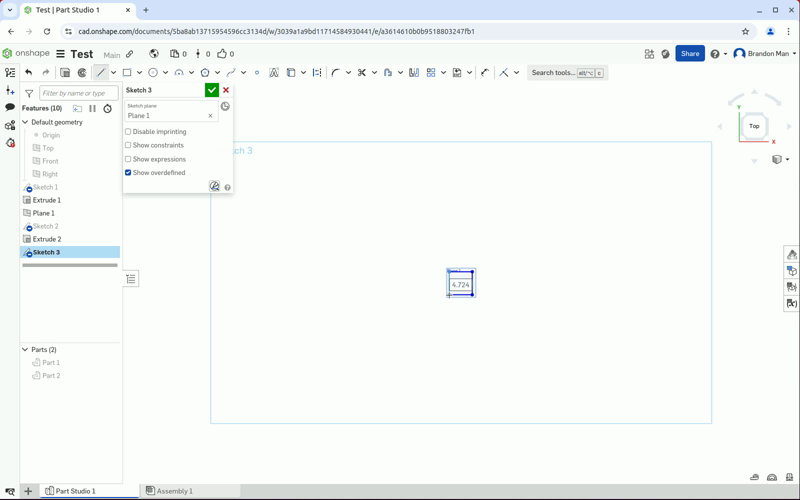
key(esc)
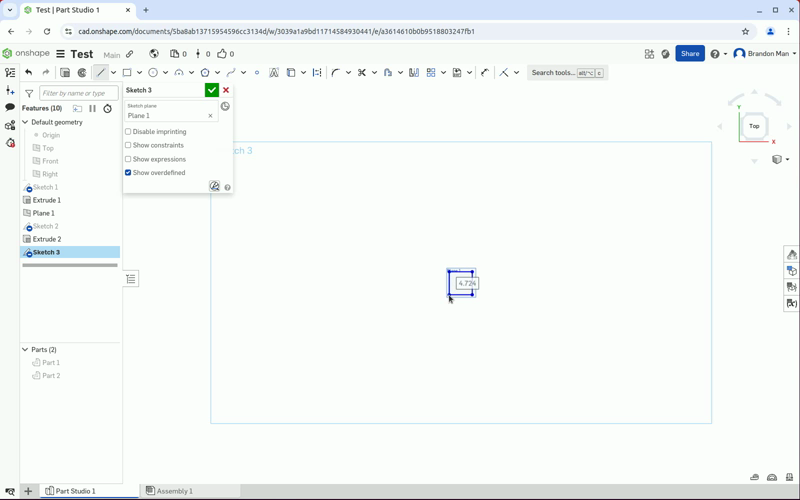
mouse_move(468, 275)
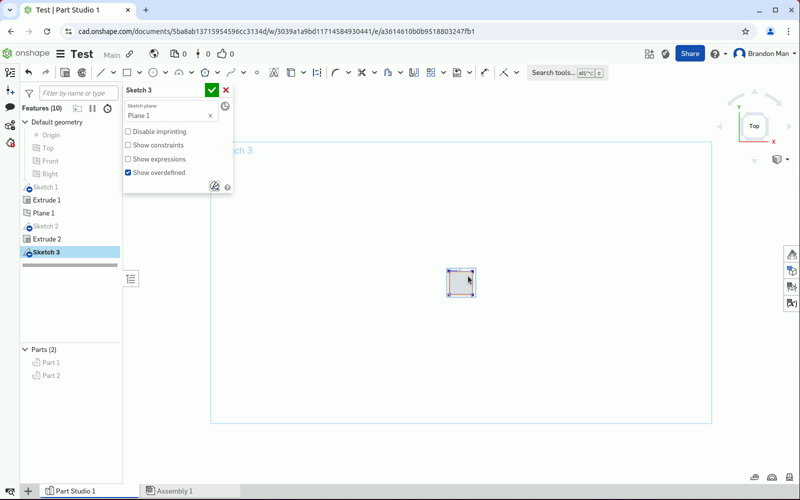
scroll(6)
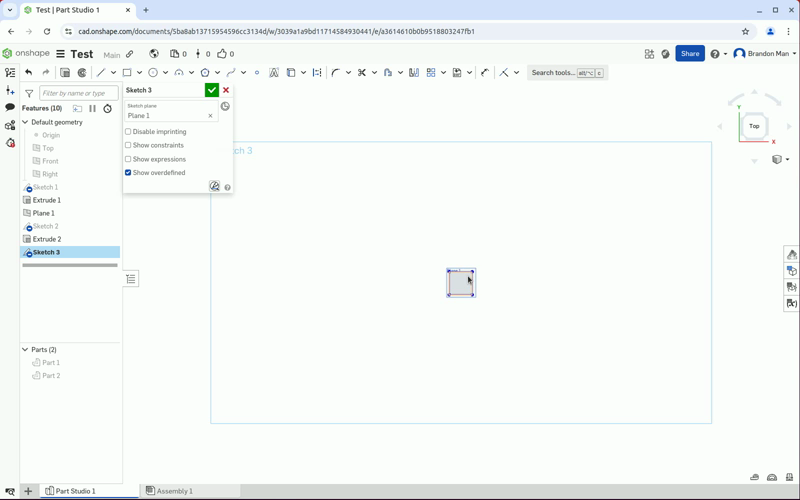
scroll(6)
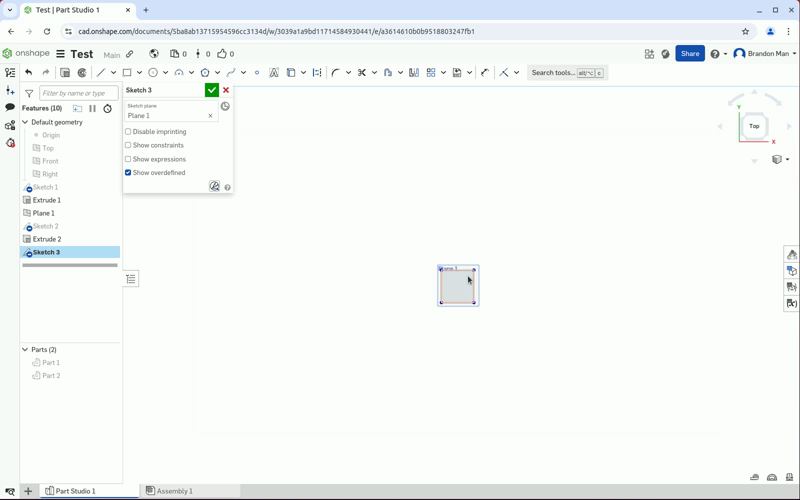
scroll(6)
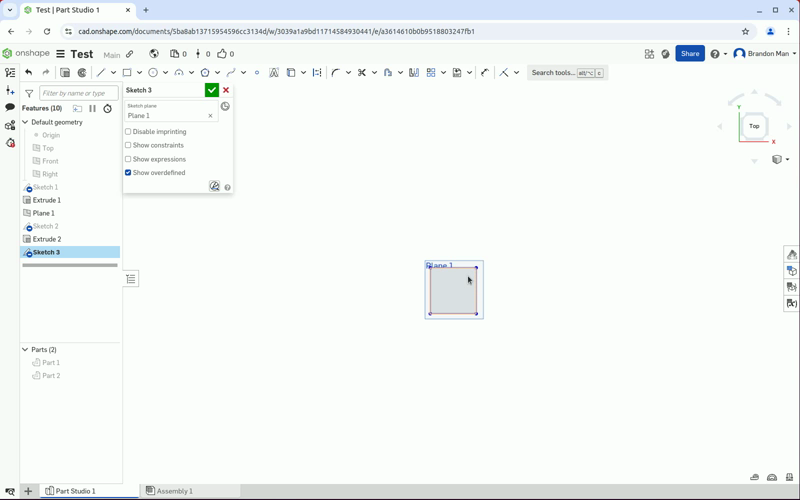
scroll(6)
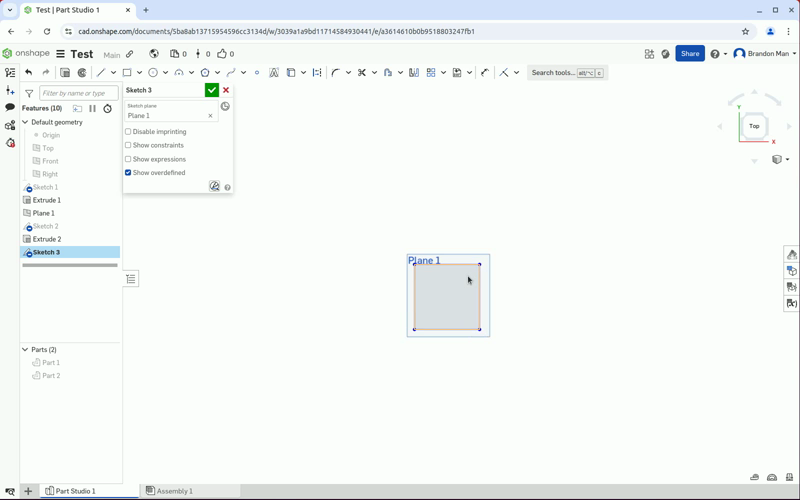
scroll(6)
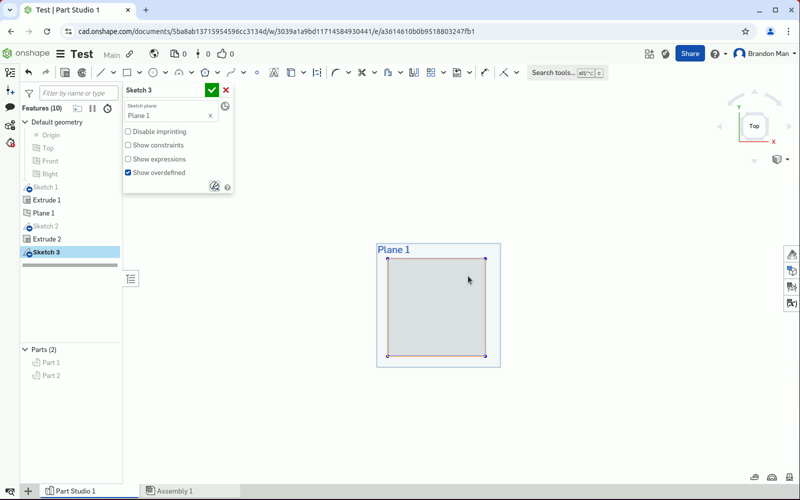
scroll(6)
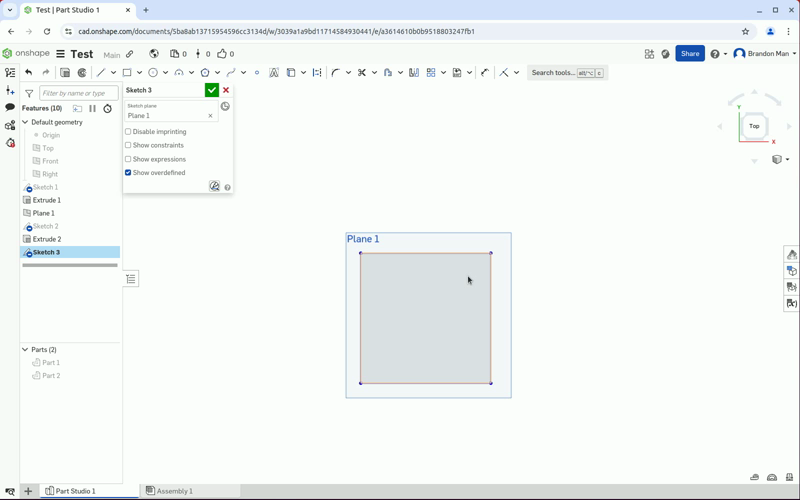
scroll(6)
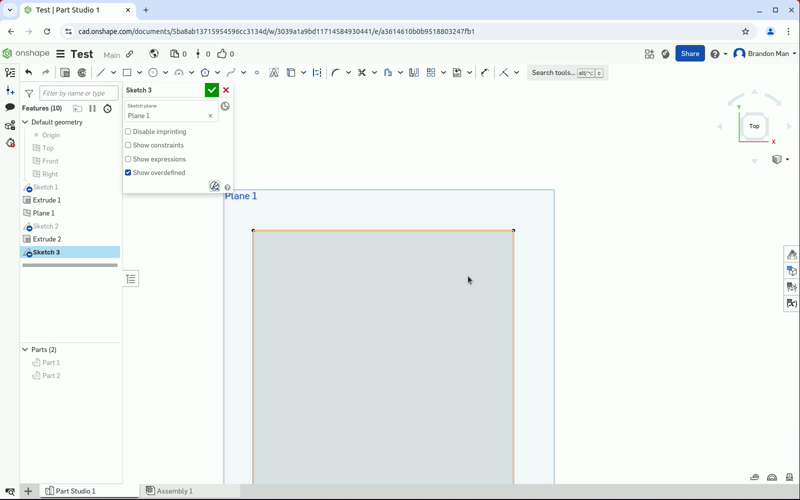
click(468, 275)
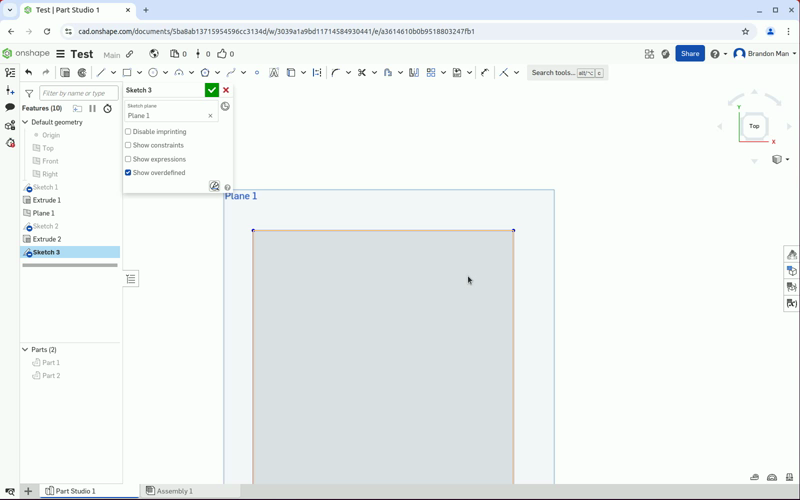
scroll(-6)
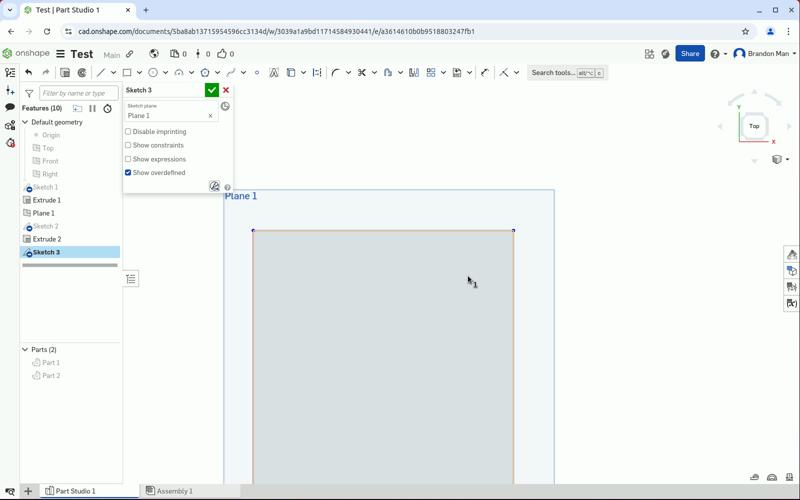
scroll(-6)
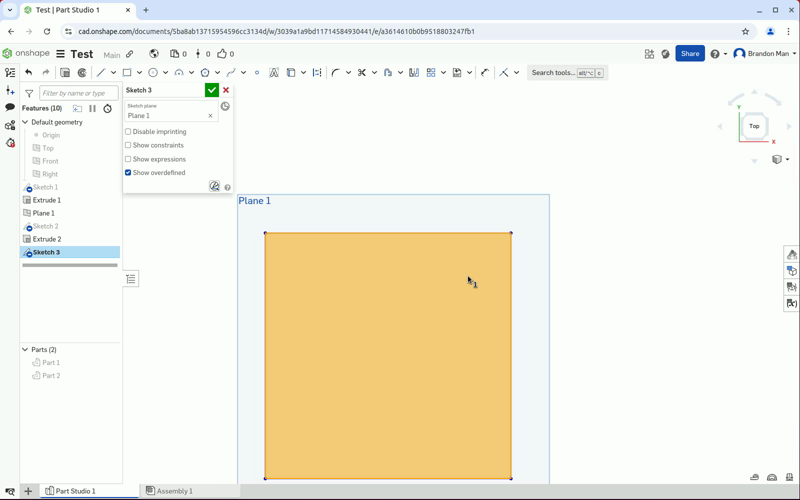
scroll(-6)
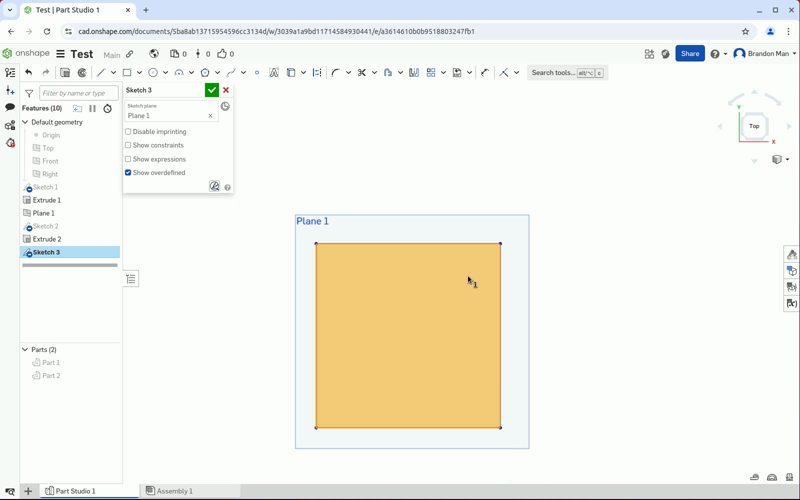
scroll(-6)
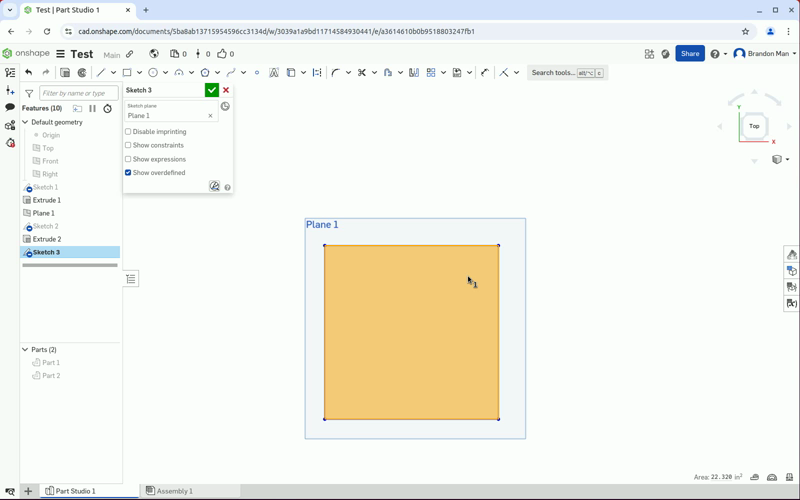
scroll(-6)
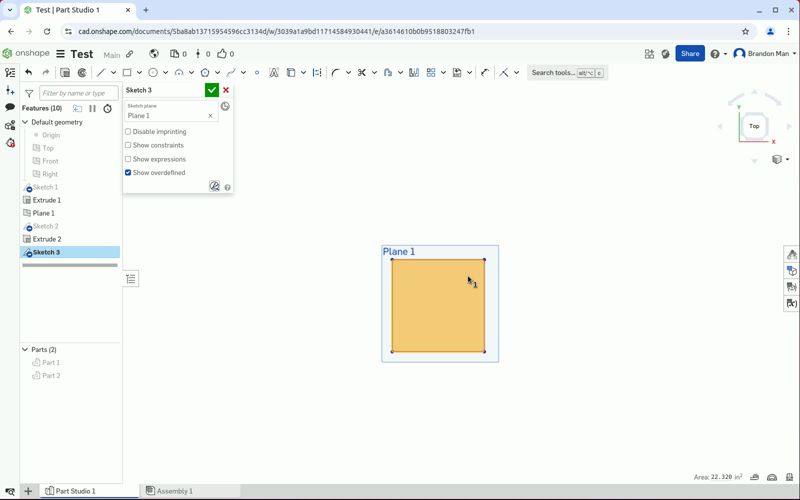
scroll(-6)
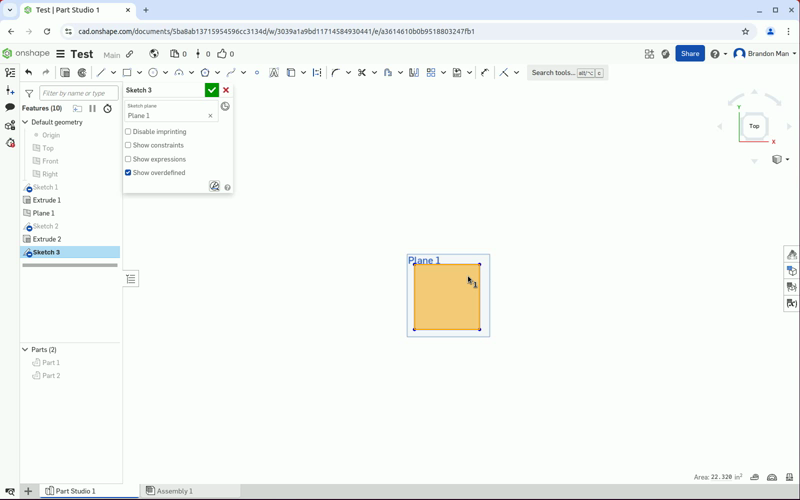
scroll(-6)
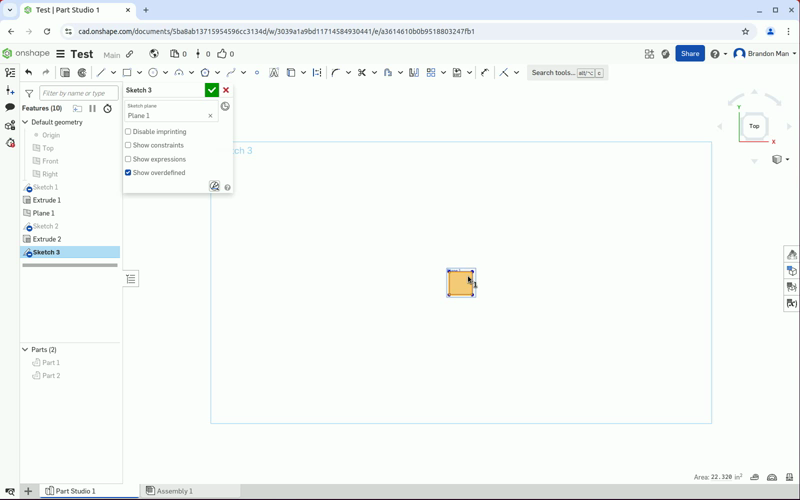
mouse_move(73, 352)
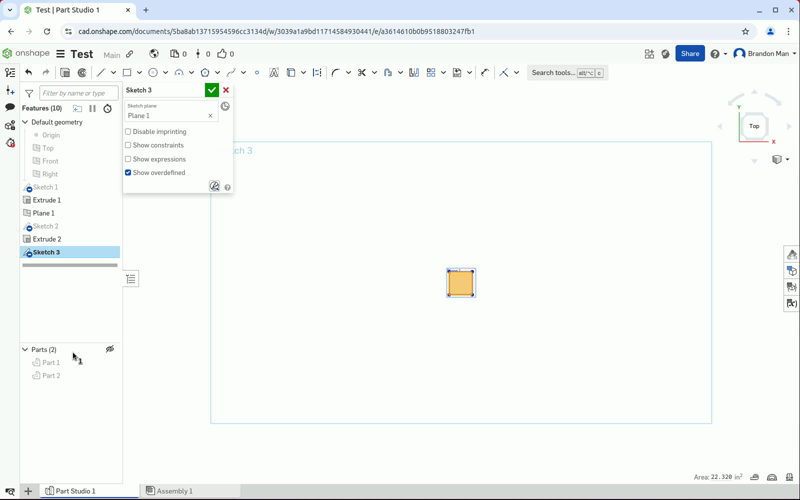
key(shift+y)
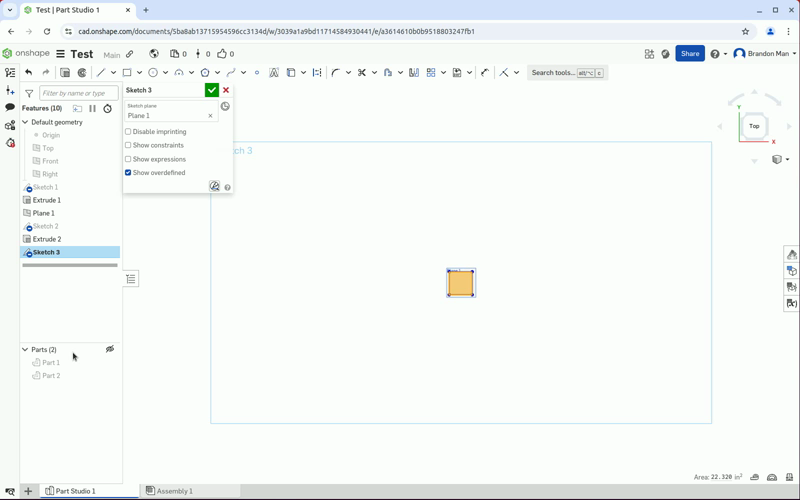
key(shift+e)
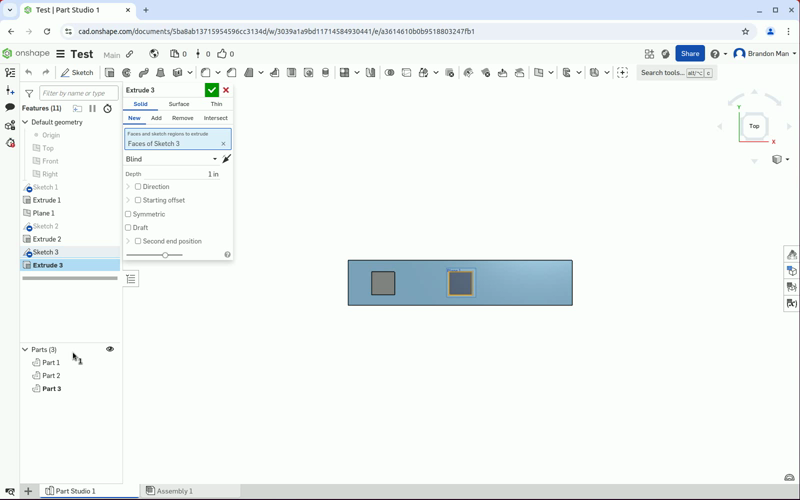
mouse_move(143, 106)
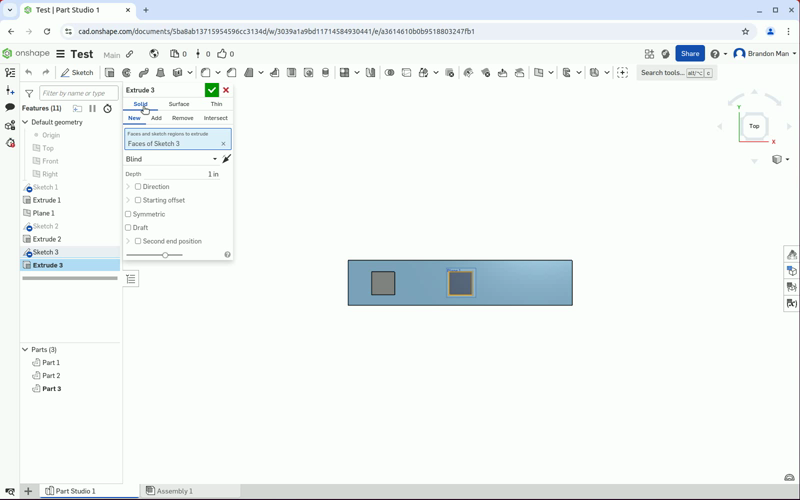
click(143, 106)
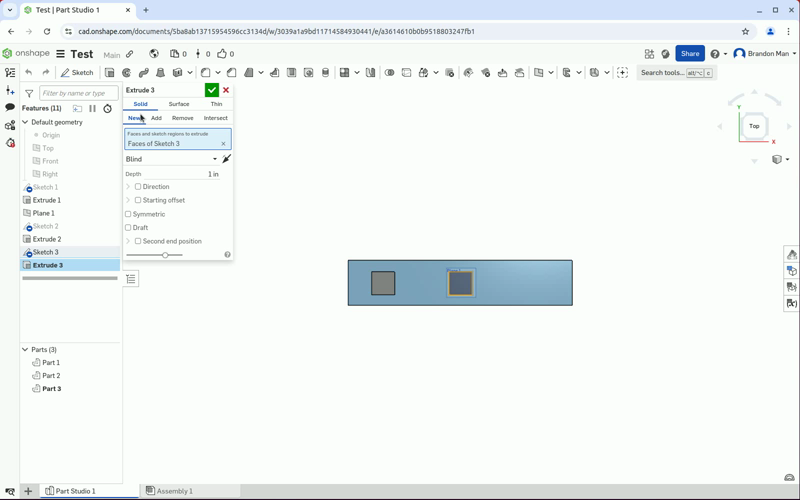
mouse_move(137, 120)
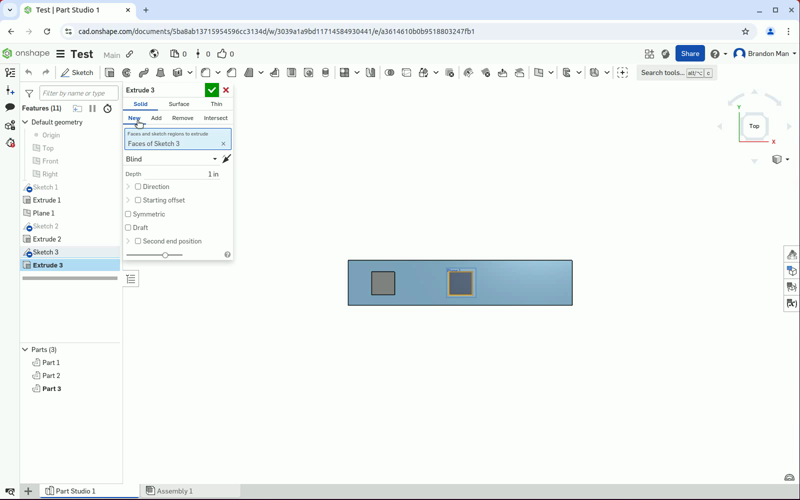
click(137, 120)
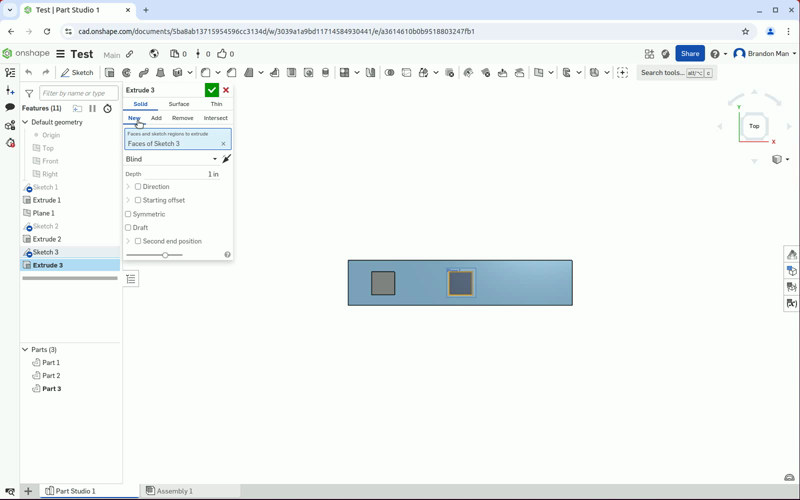
key(tab, 4)
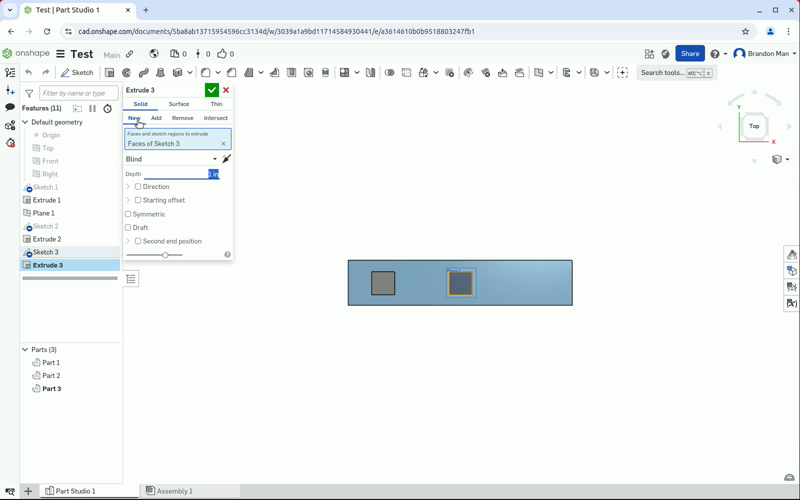
text(4.574)
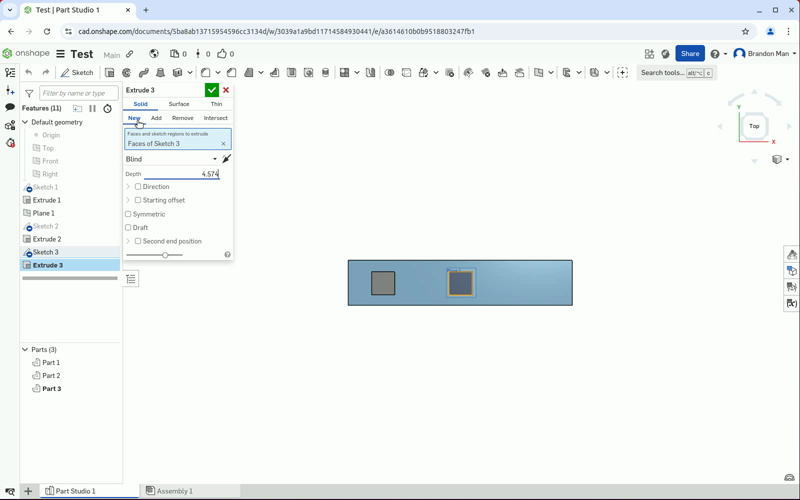
key(enter)
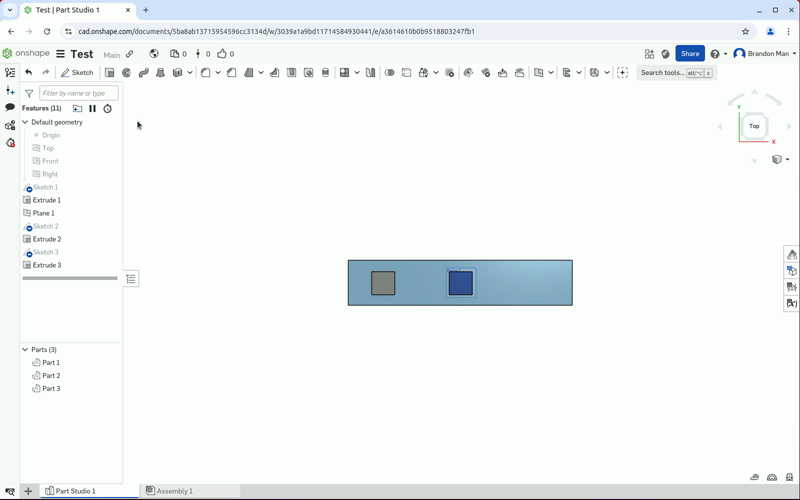
key(shift+h)
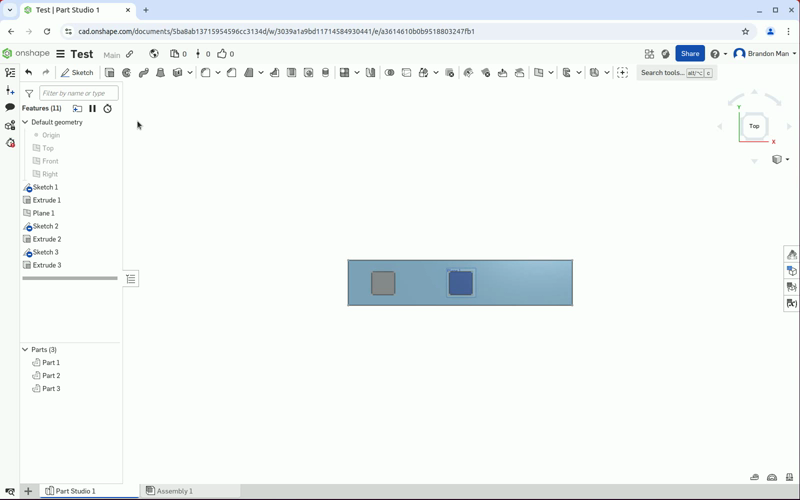
key(shift+h)
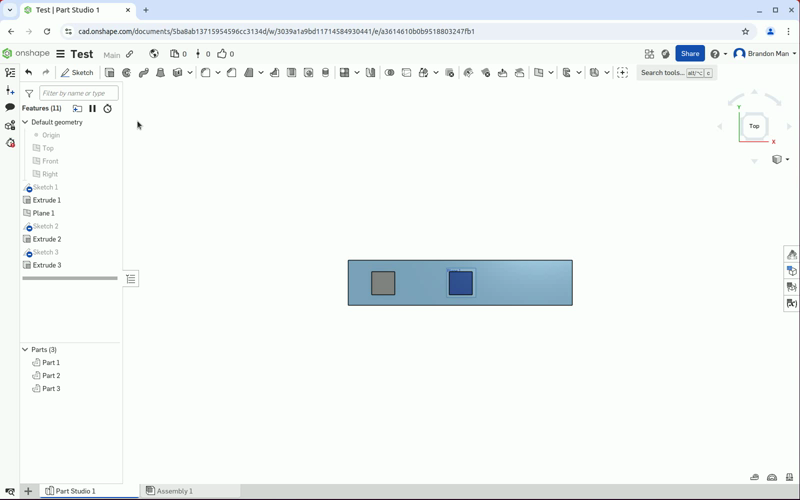
mouse_move(73, 189)
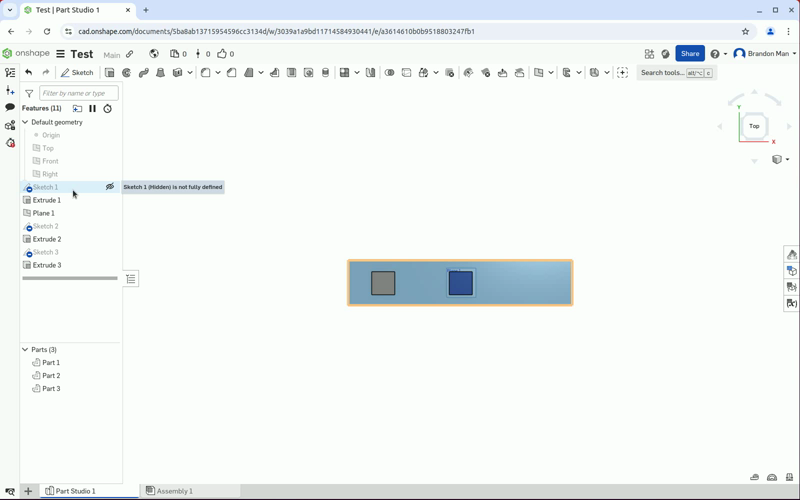
click(73, 189)
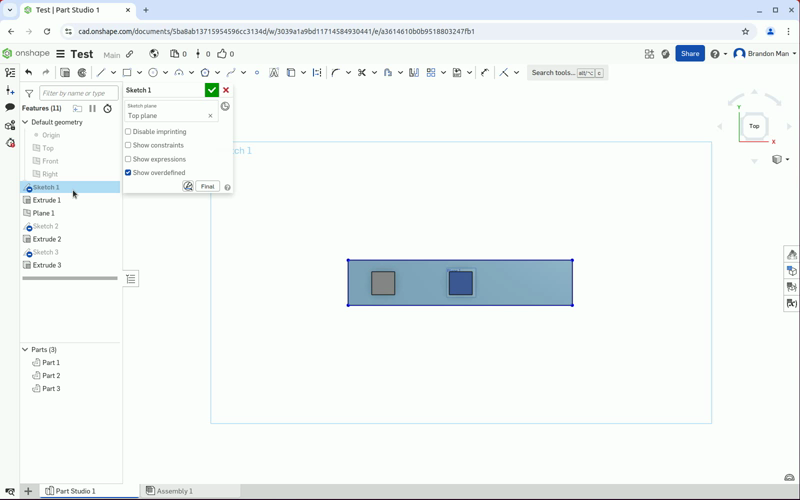
mouse_move(229, 92)
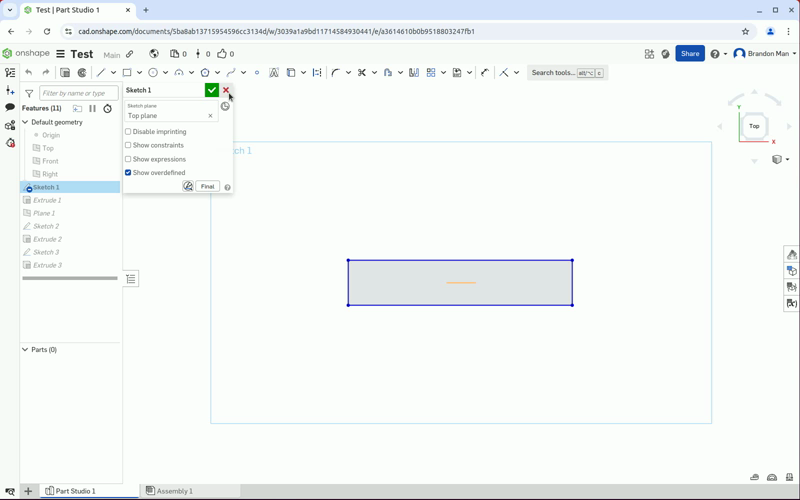
click(229, 92)
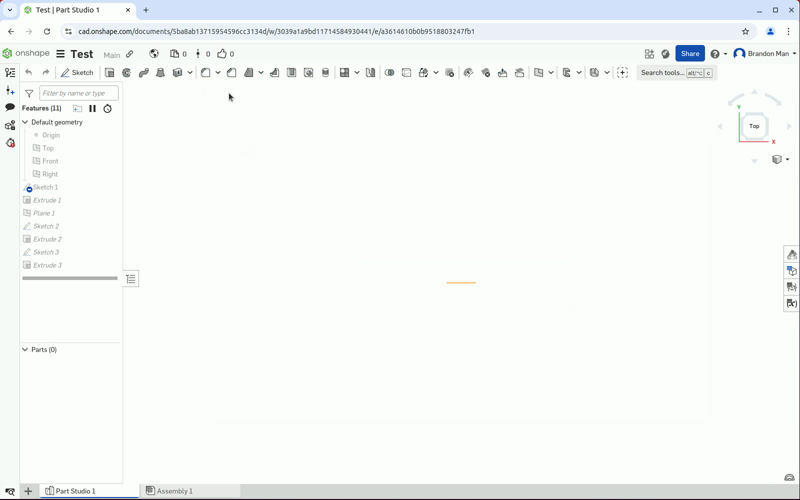
key(shift+s)
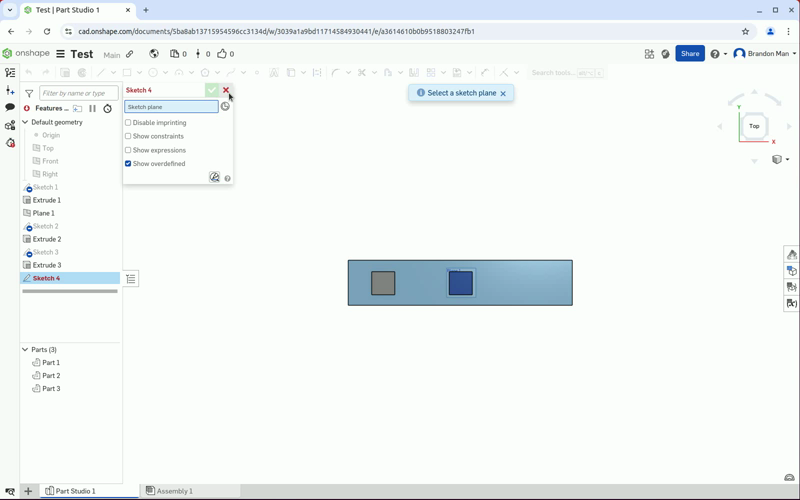
mouse_move(73, 215)
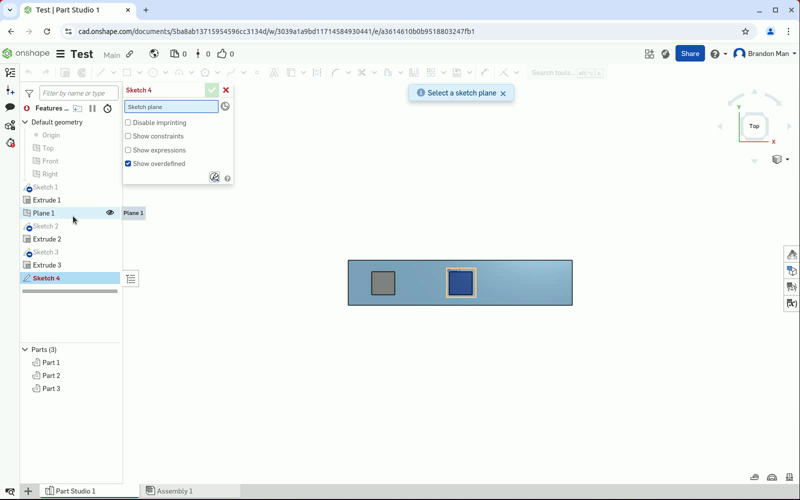
click(73, 215)
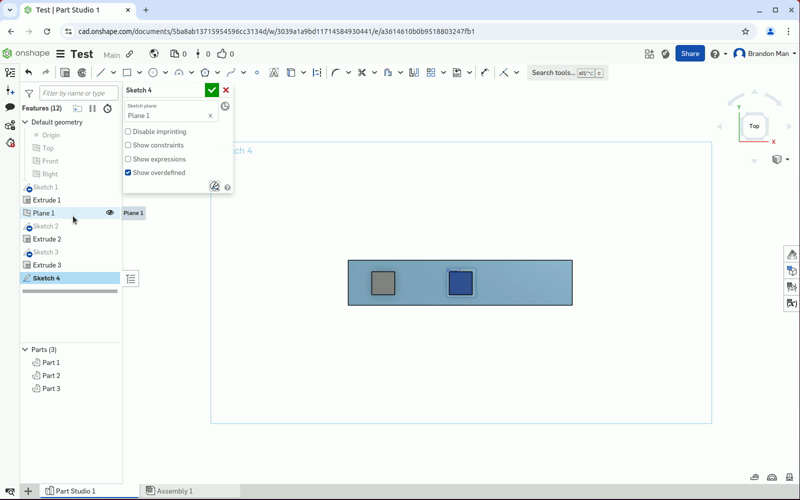
mouse_move(73, 352)
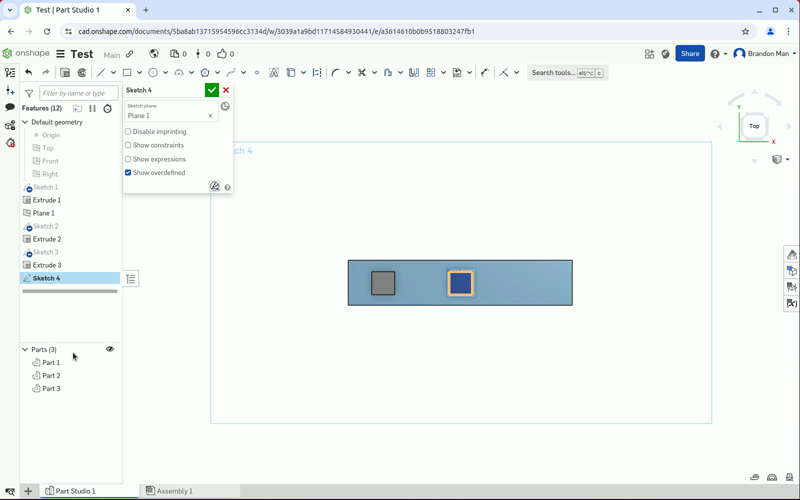
key(y)
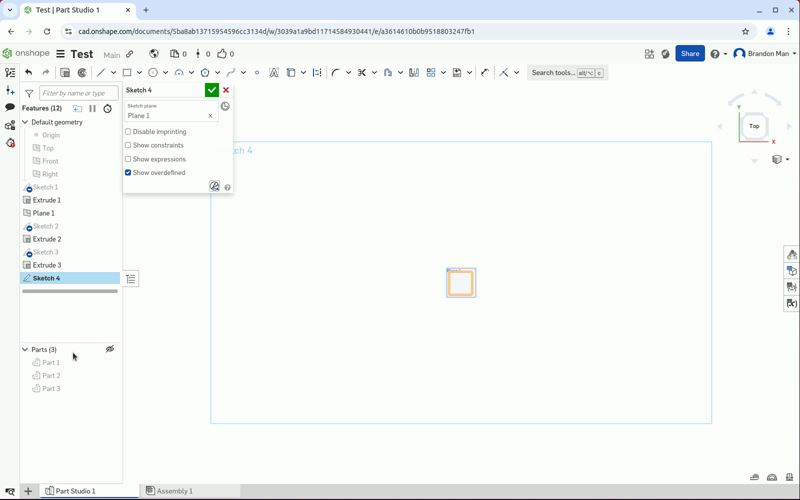
key(l)
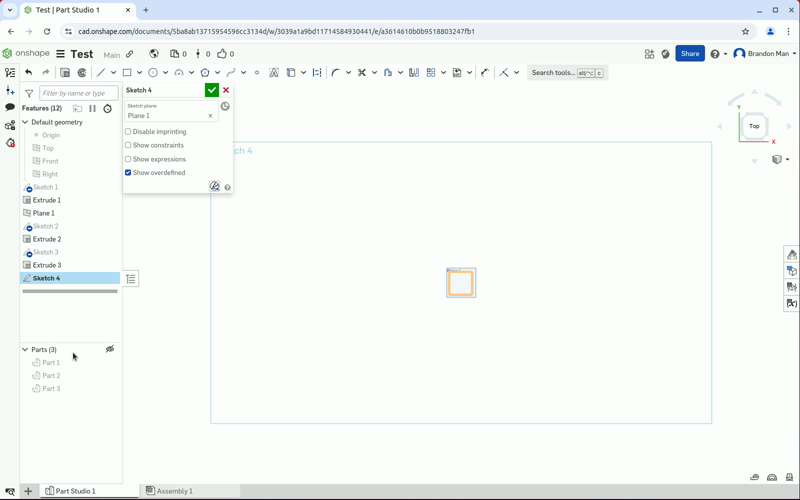
key_down(shift)
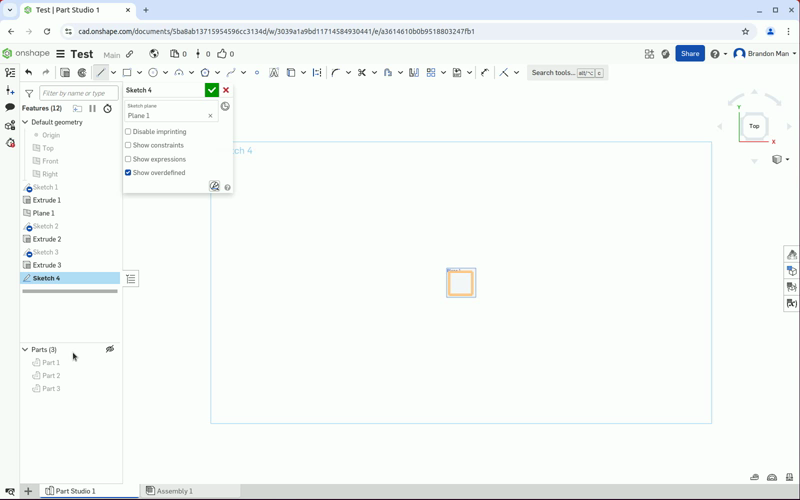
mouse_move(527, 294)
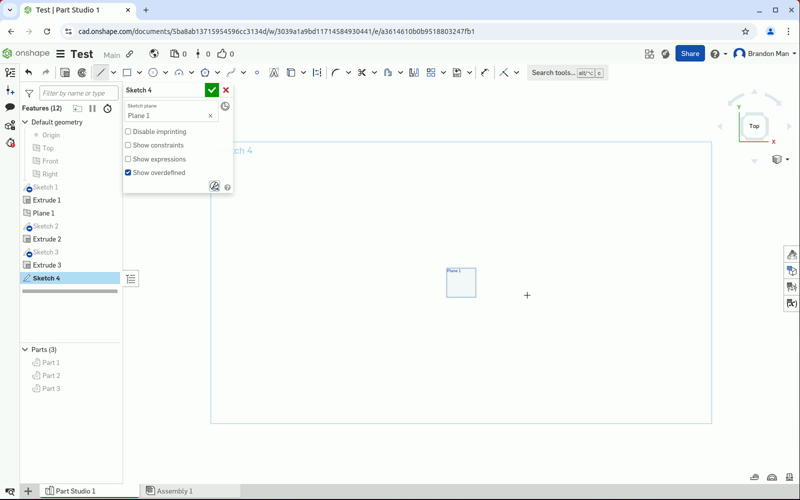
click(527, 294)
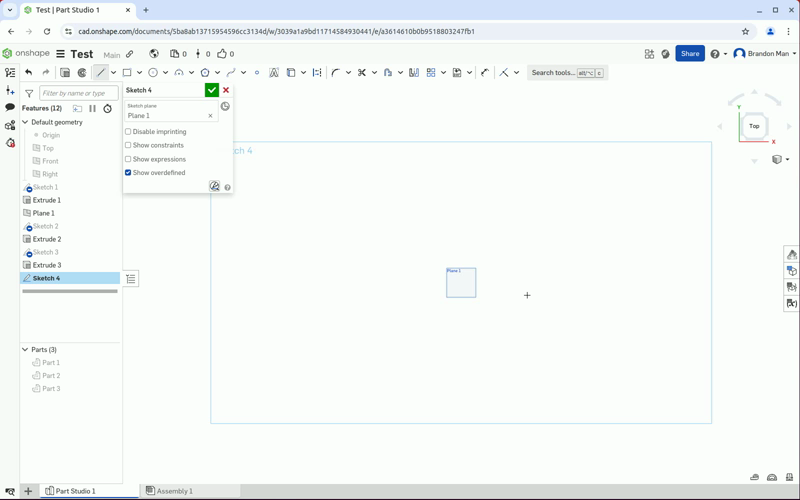
key_up(shift)
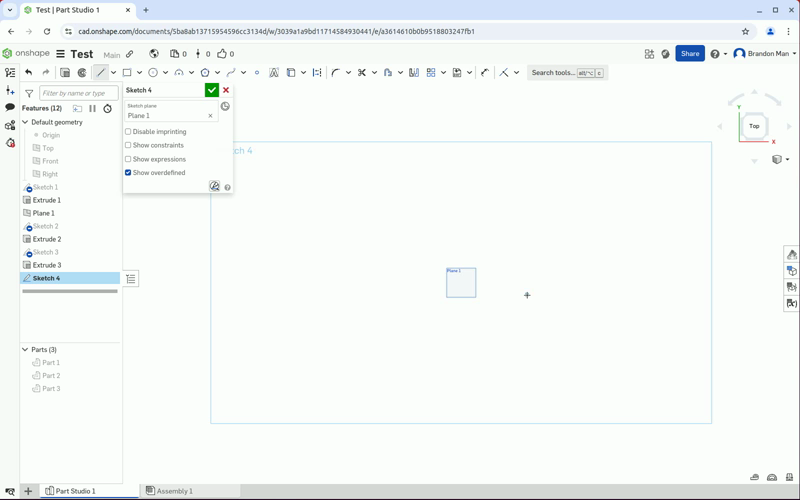
key_down(shift)
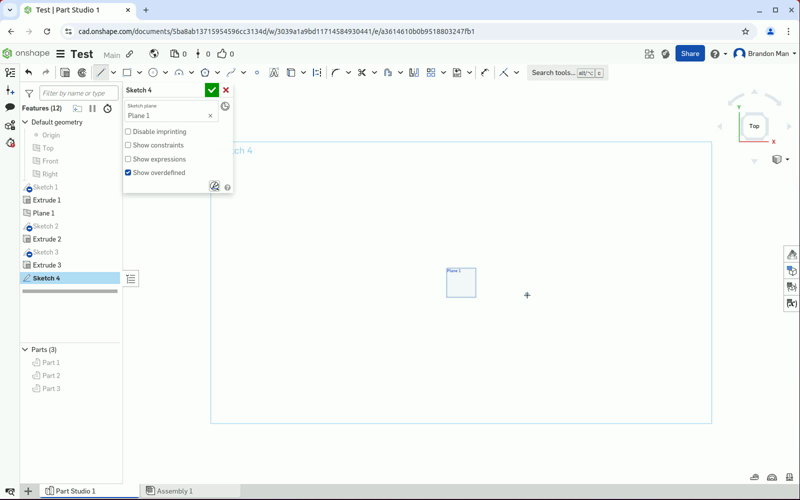
mouse_move(557, 294)
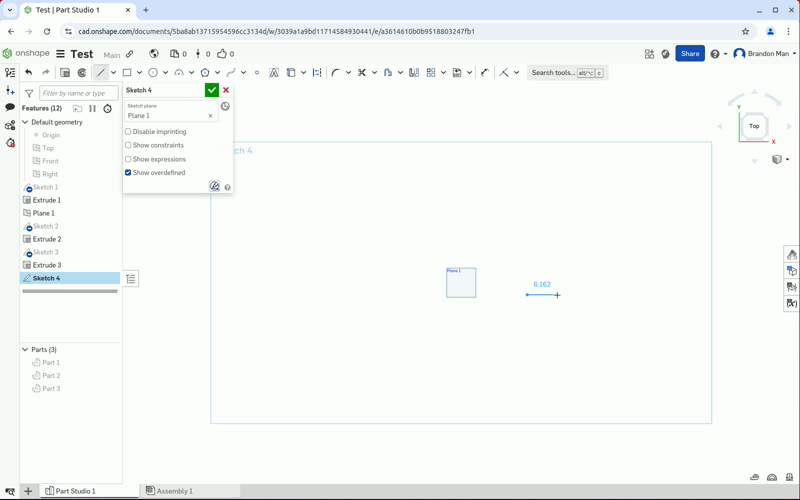
mouse_move(550, 294)
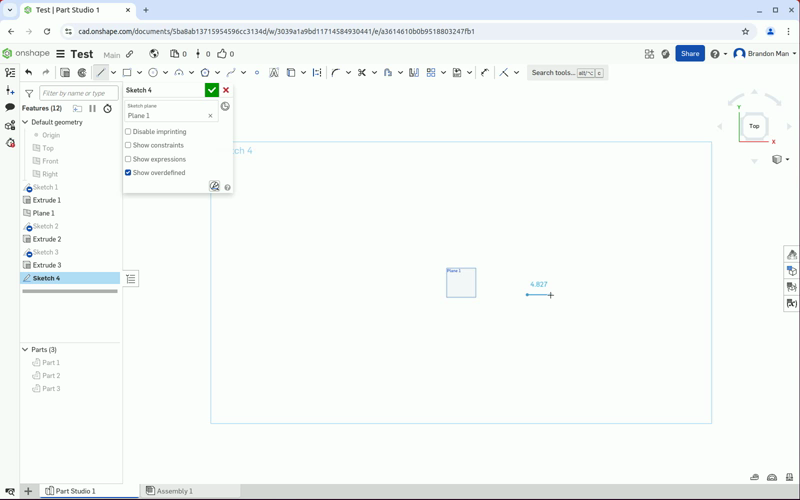
click(550, 294)
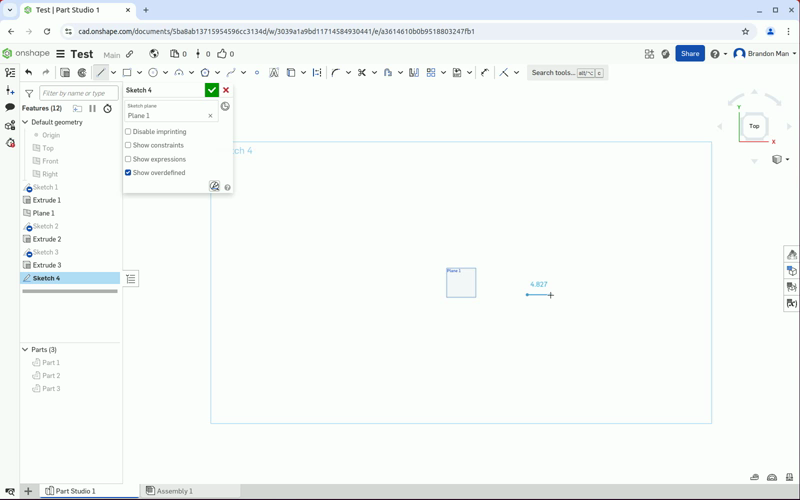
key_up(shift)
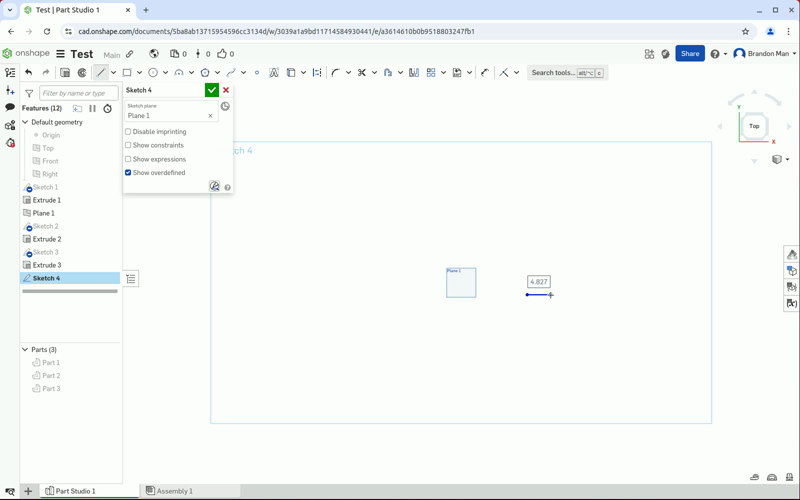
key_down(shift)
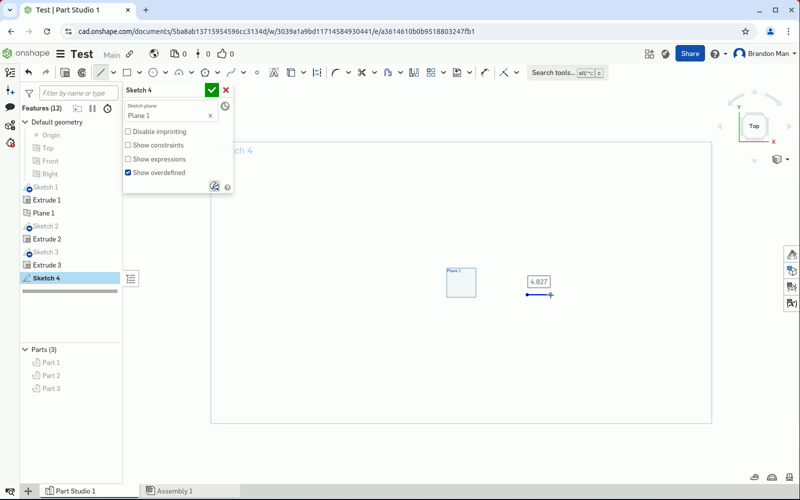
mouse_move(580, 294)
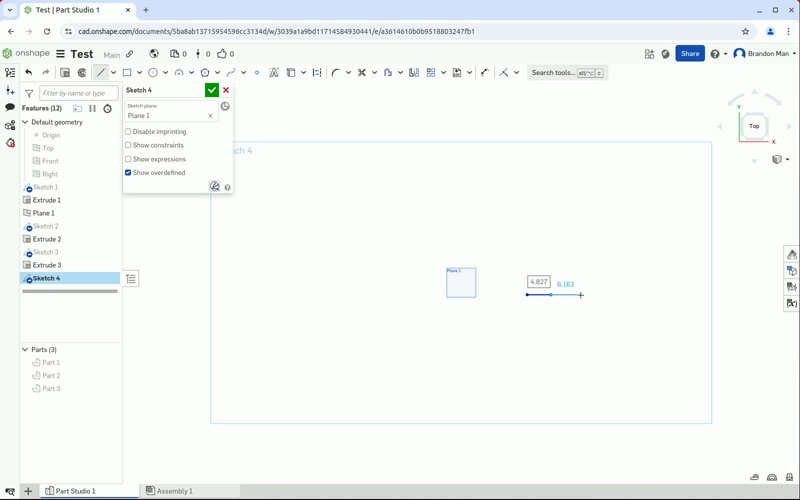
mouse_move(550, 271)
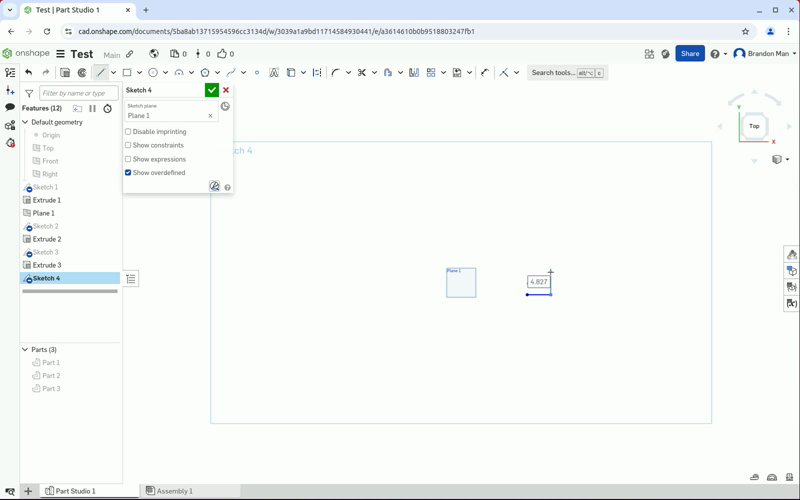
click(550, 271)
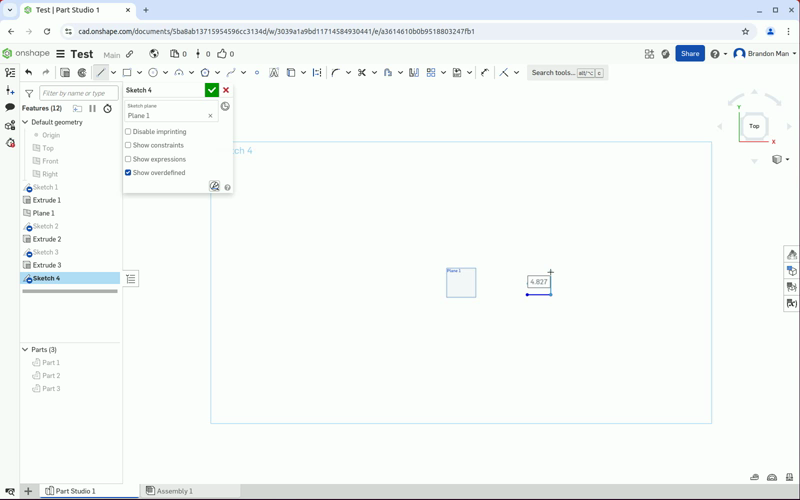
key_up(shift)
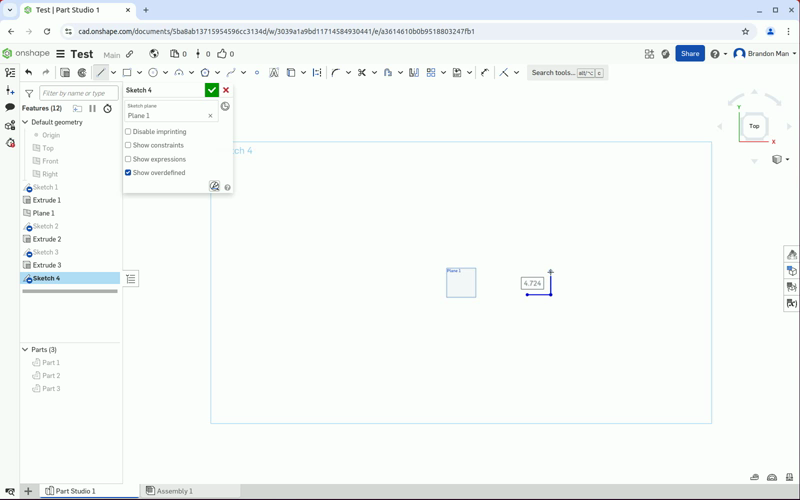
key_down(shift)
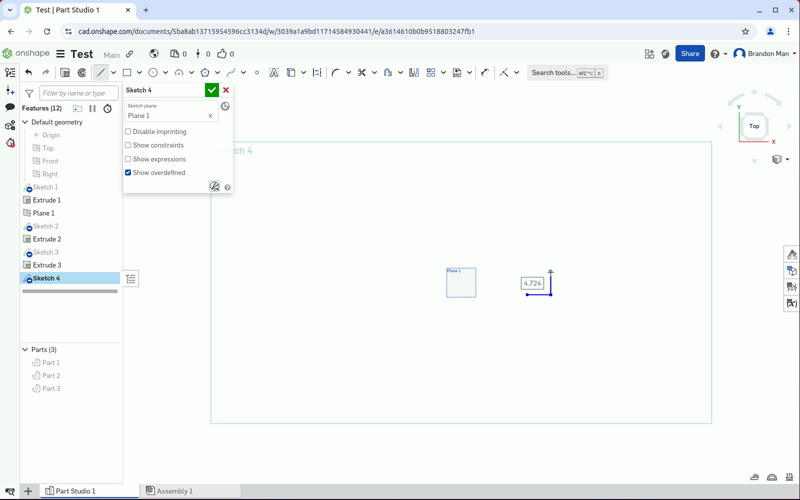
mouse_move(580, 271)
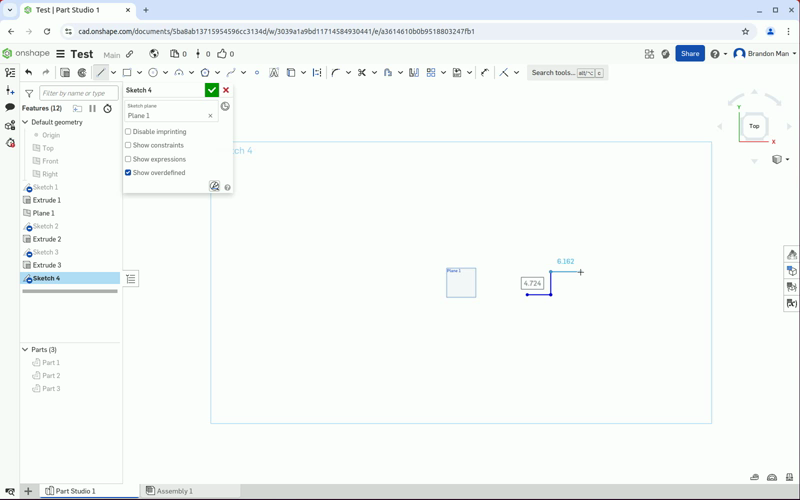
mouse_move(527, 271)
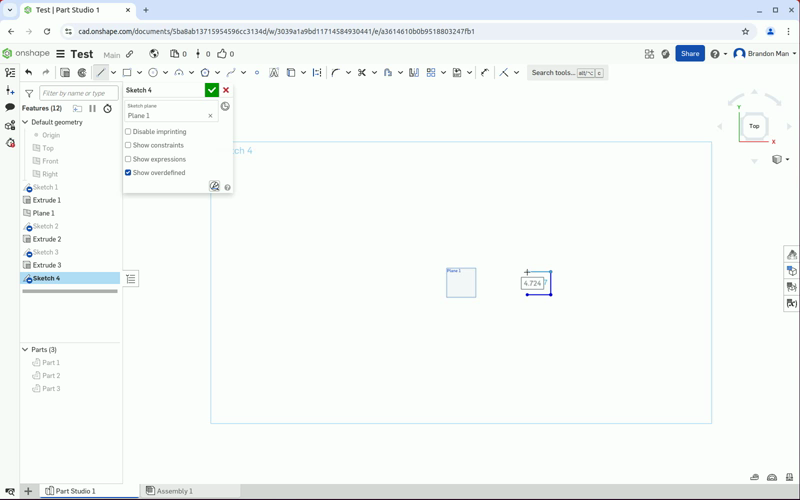
click(527, 271)
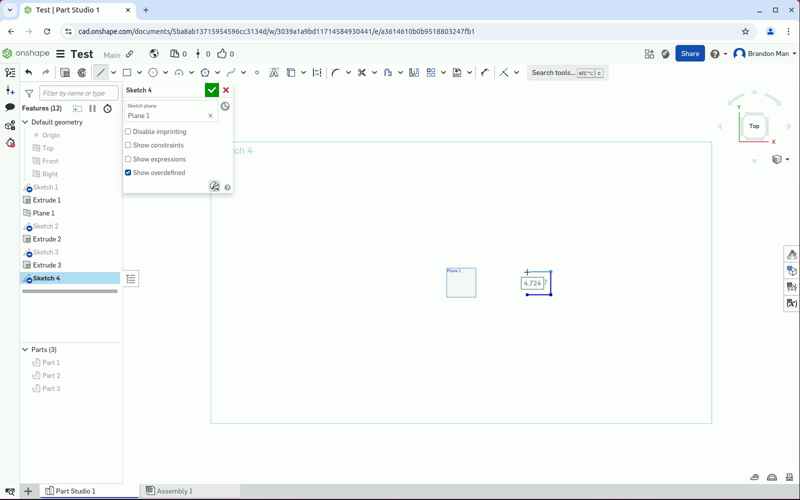
key_up(shift)
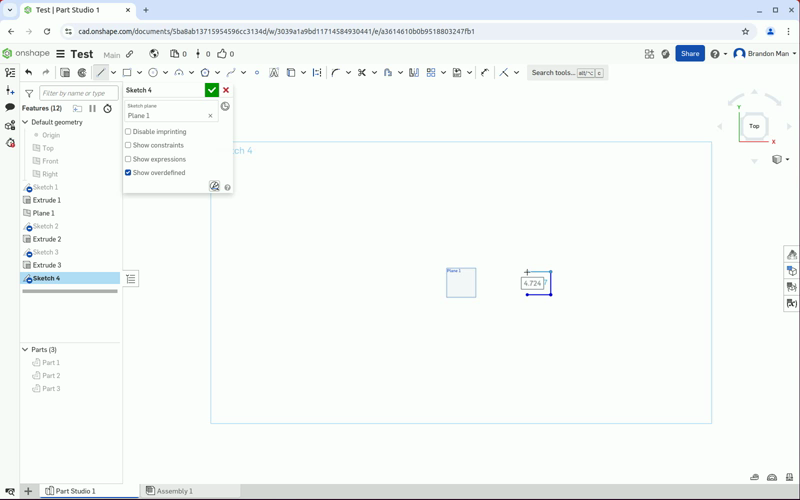
mouse_move(557, 271)
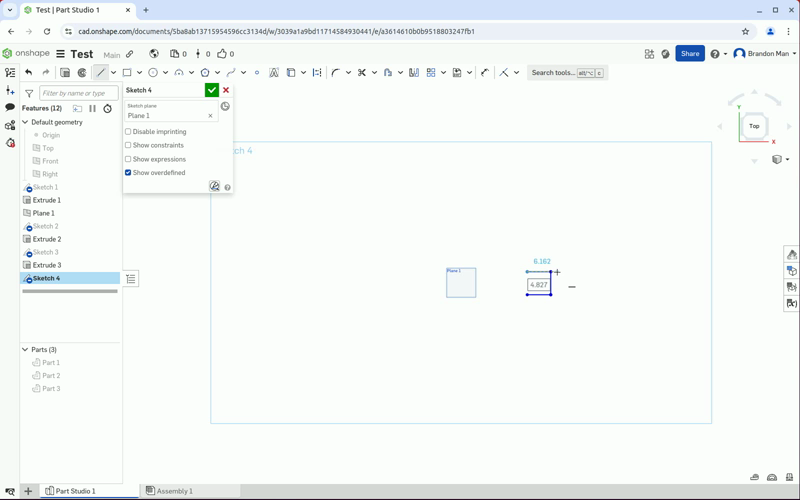
key_down(shift)
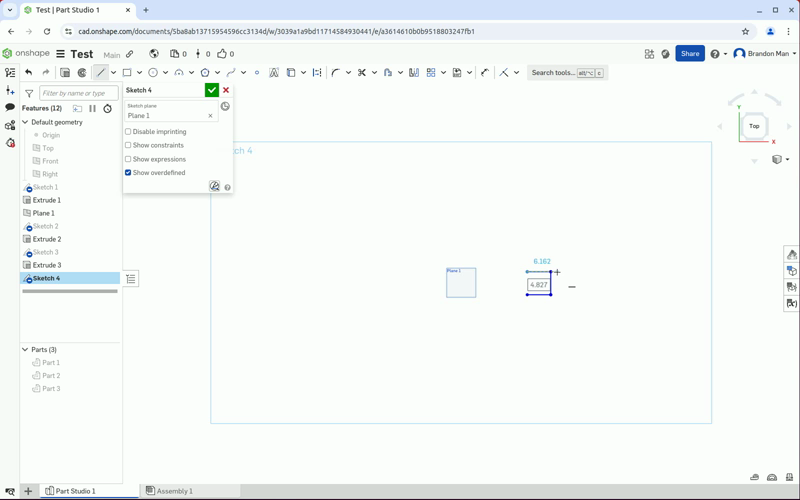
mouse_move(527, 294)
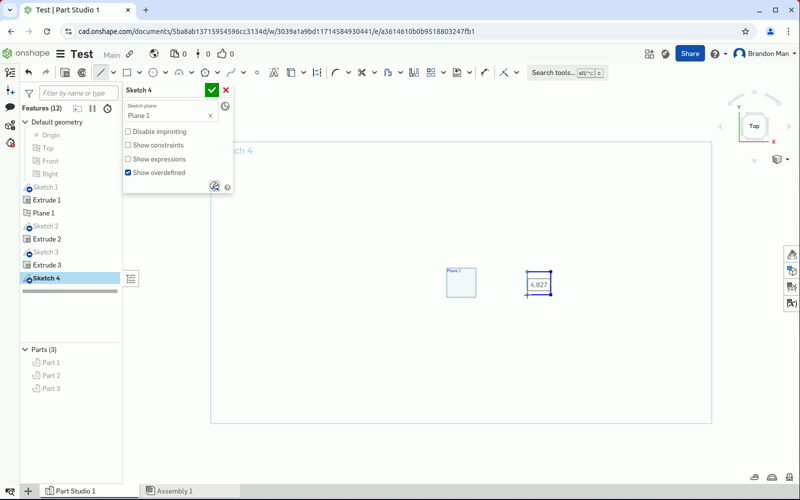
key_up(shift)
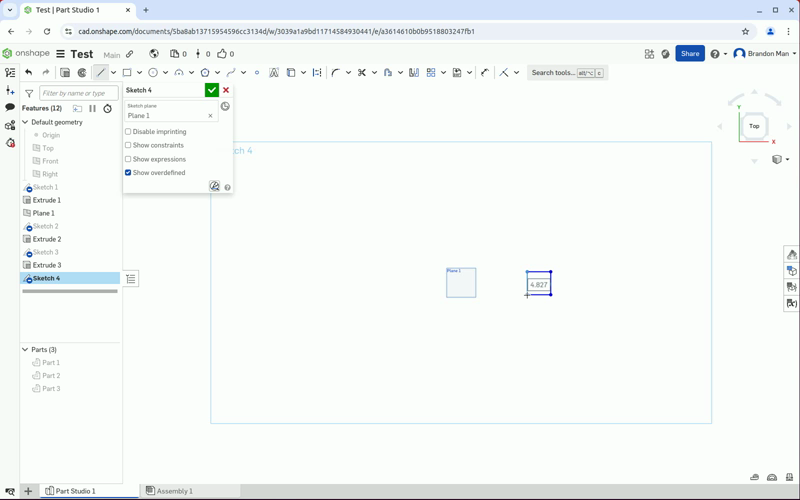
click(527, 294)
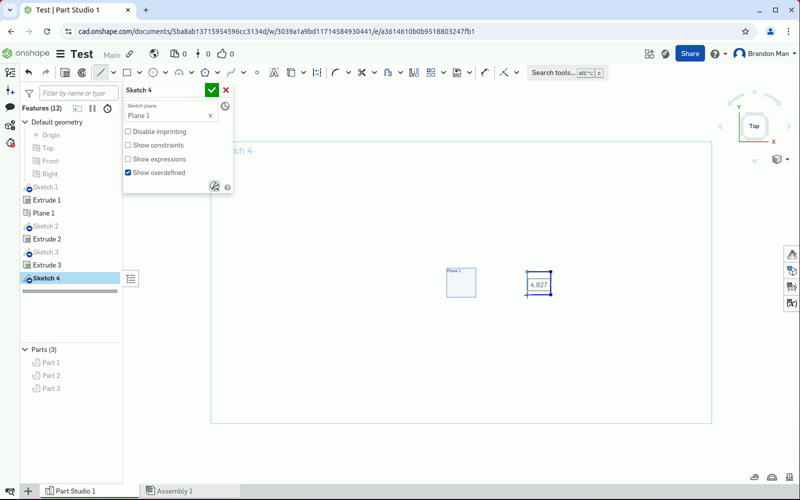
key(esc)
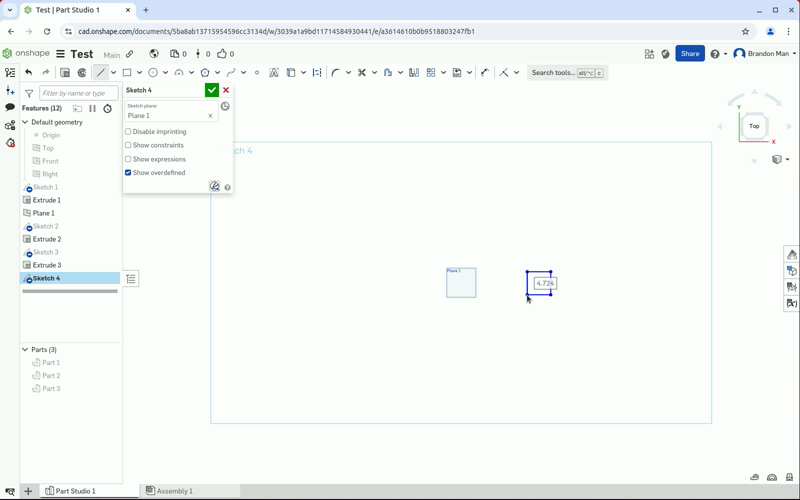
mouse_move(535, 287)
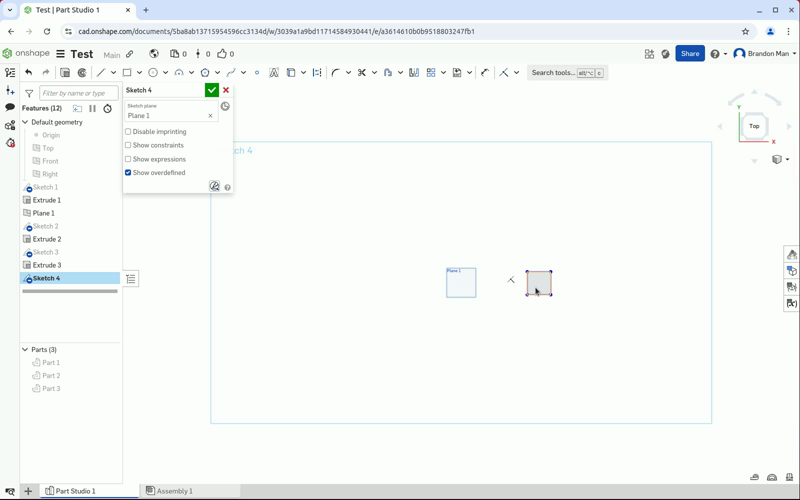
scroll(6)
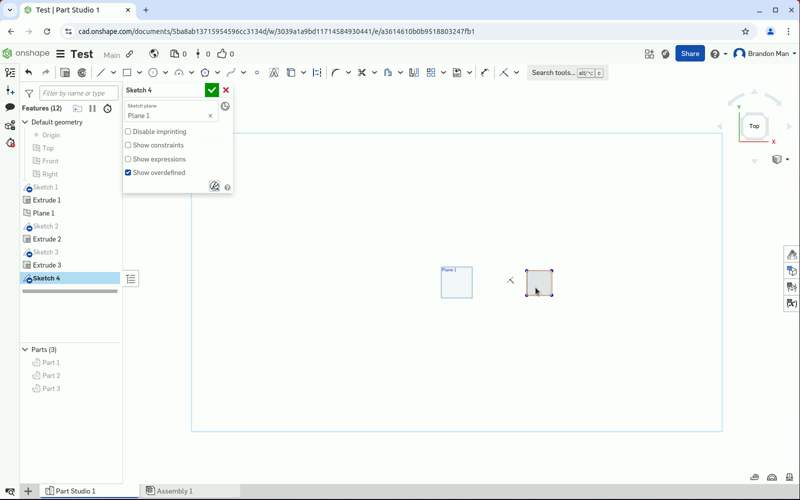
scroll(6)
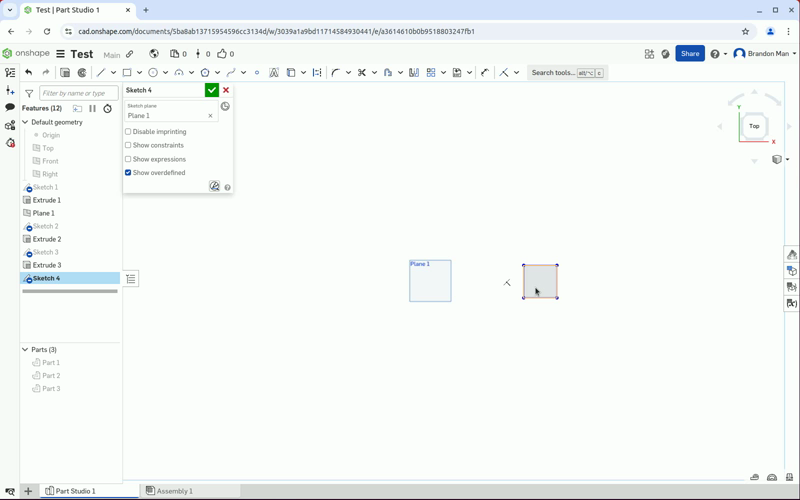
scroll(6)
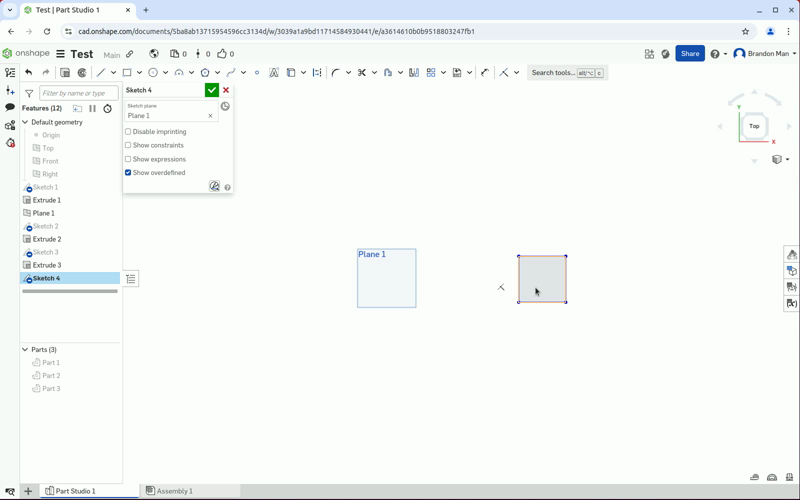
scroll(6)
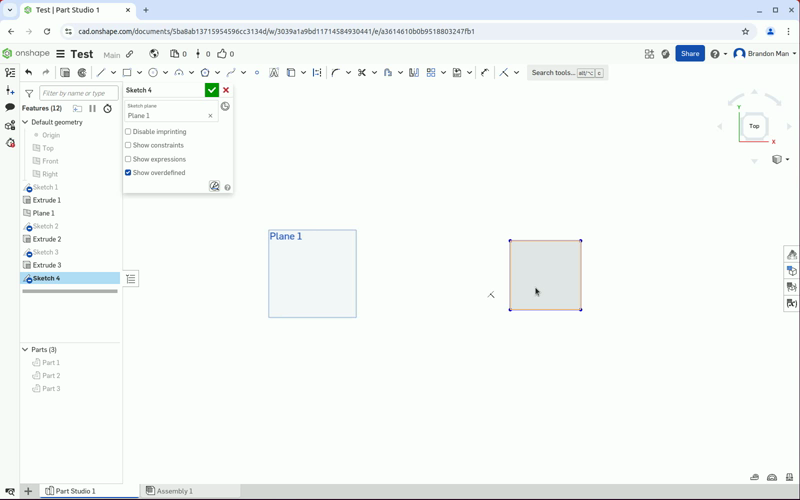
scroll(6)
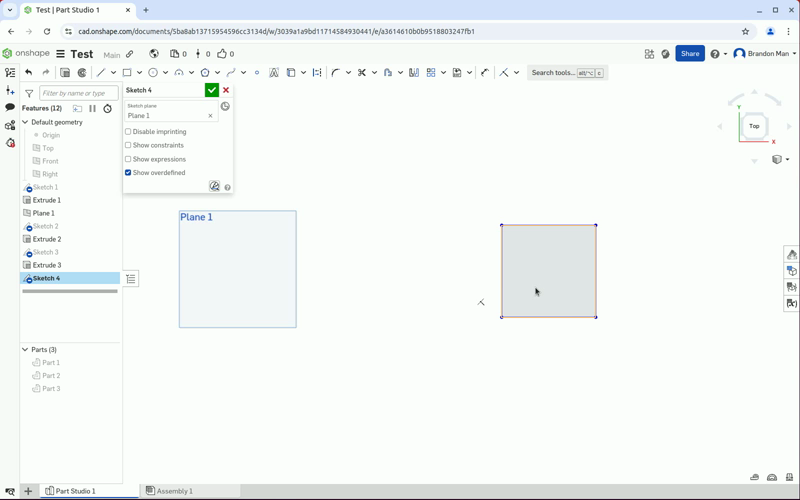
scroll(6)
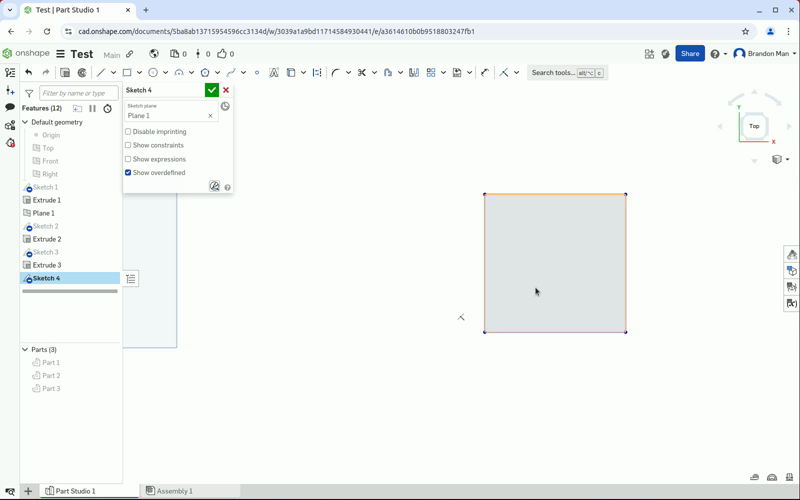
scroll(6)
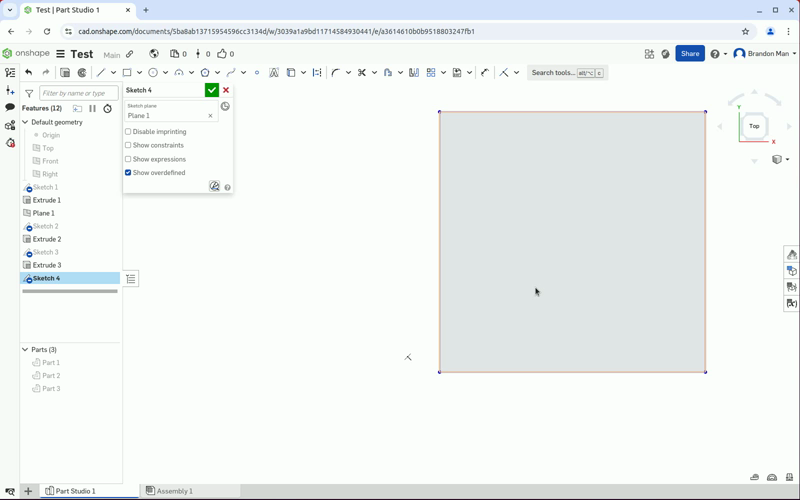
click(535, 287)
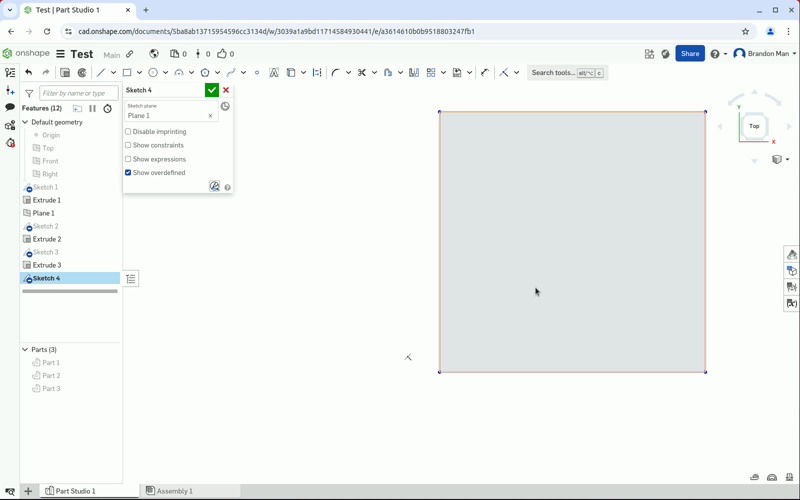
scroll(-6)
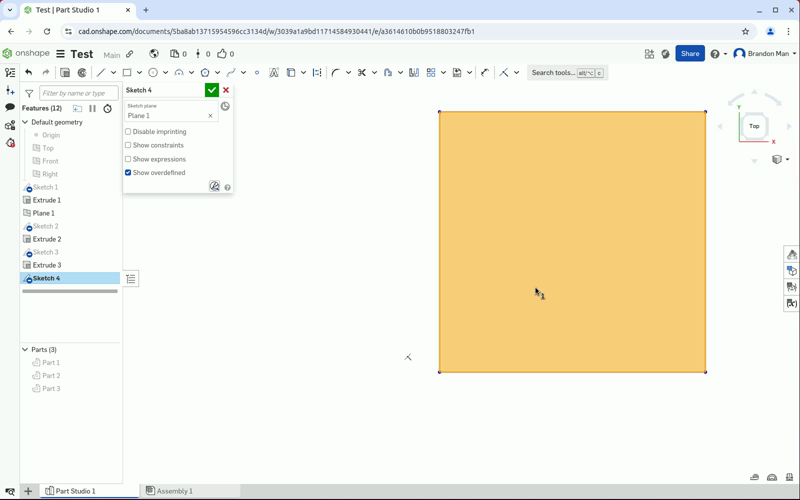
scroll(-6)
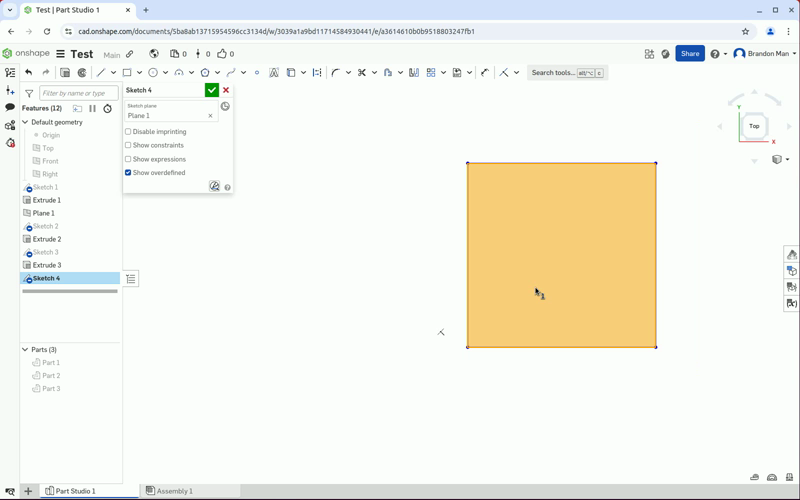
scroll(-6)
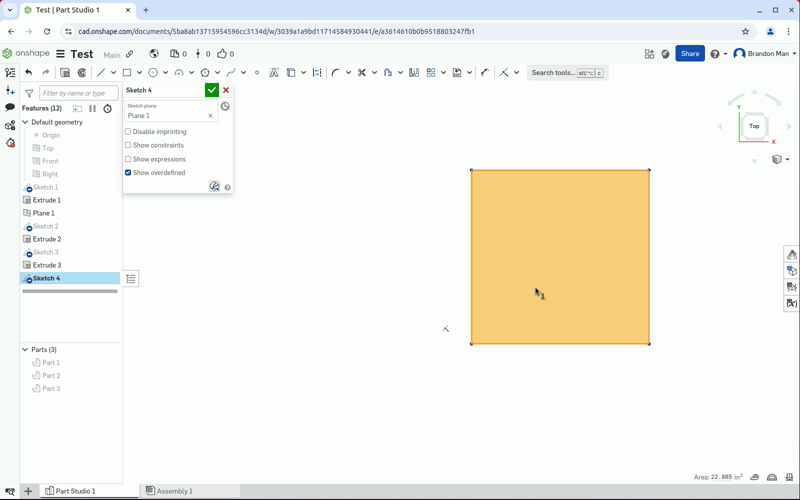
scroll(-6)
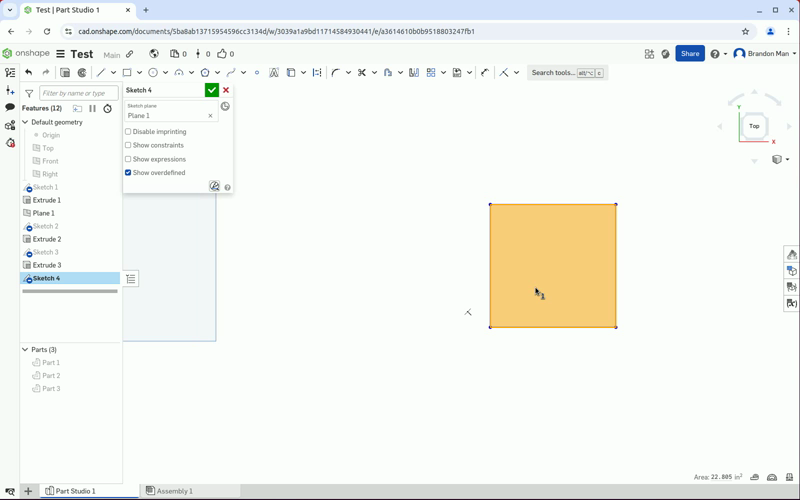
scroll(-6)
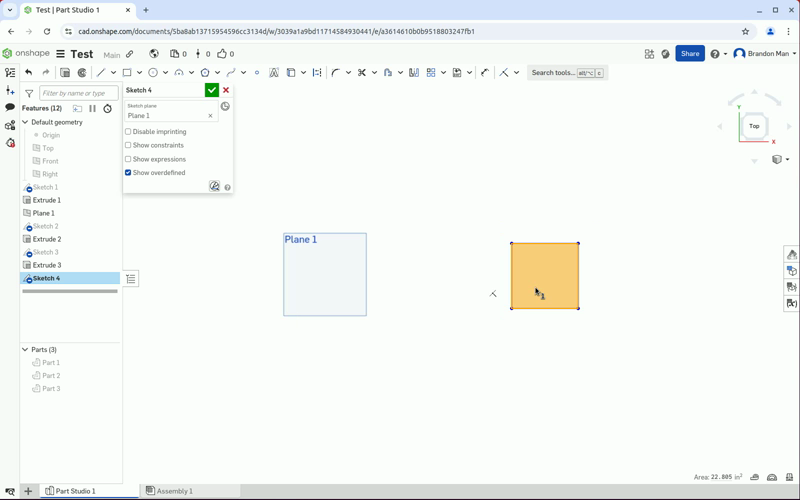
scroll(-6)
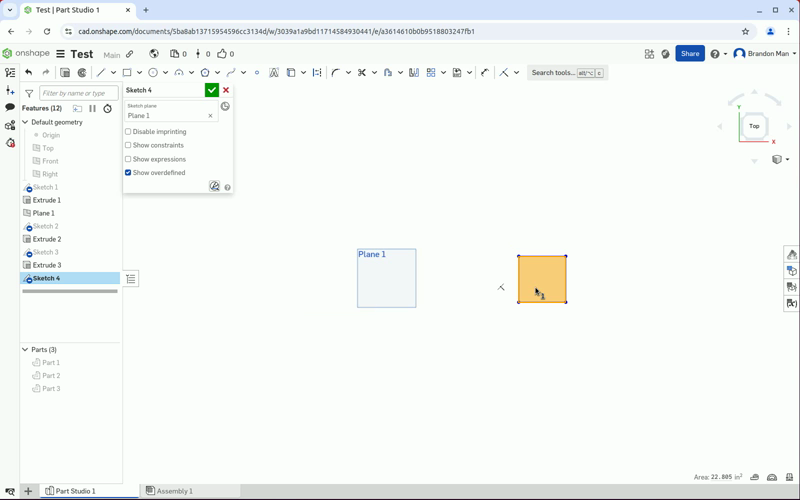
scroll(-6)
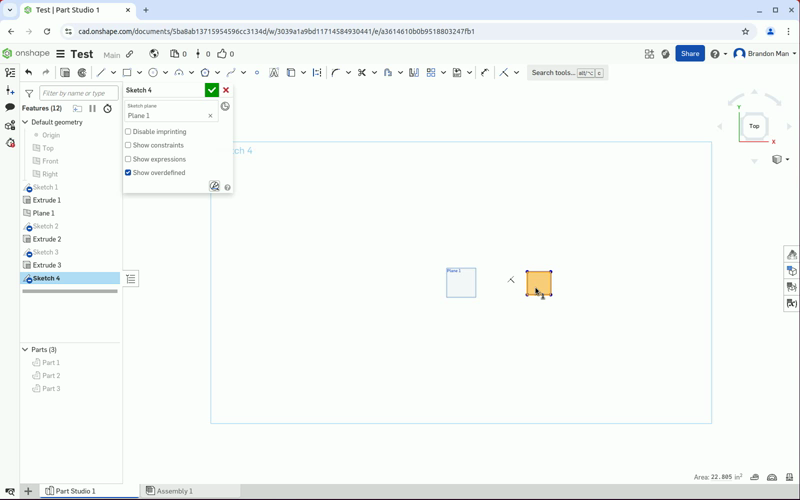
mouse_move(73, 352)
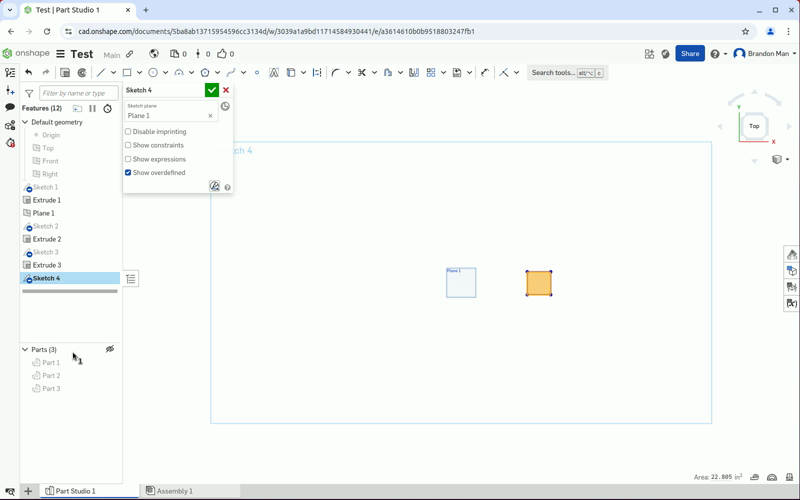
key(shift+y)
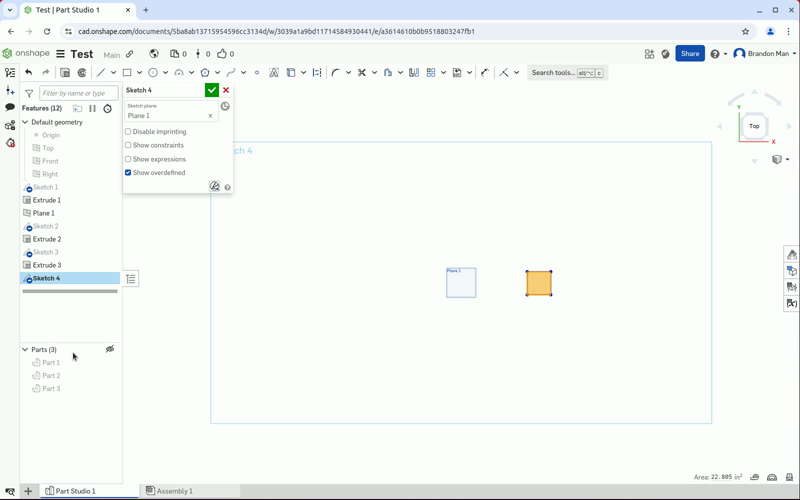
key(shift+e)
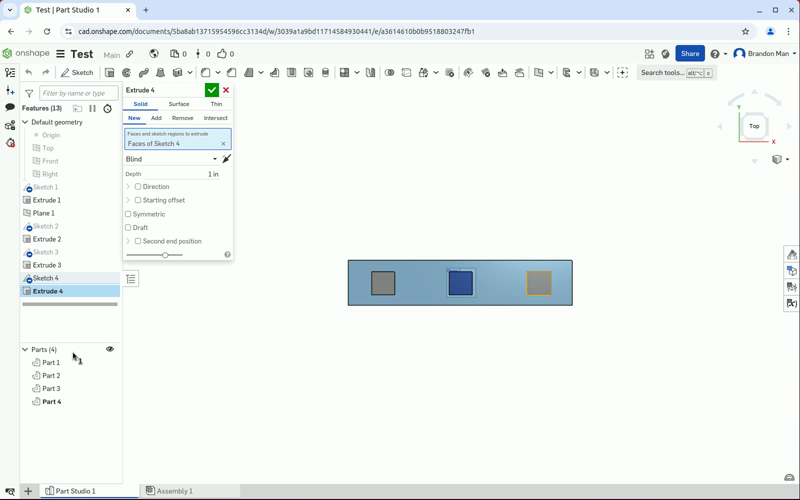
mouse_move(143, 106)
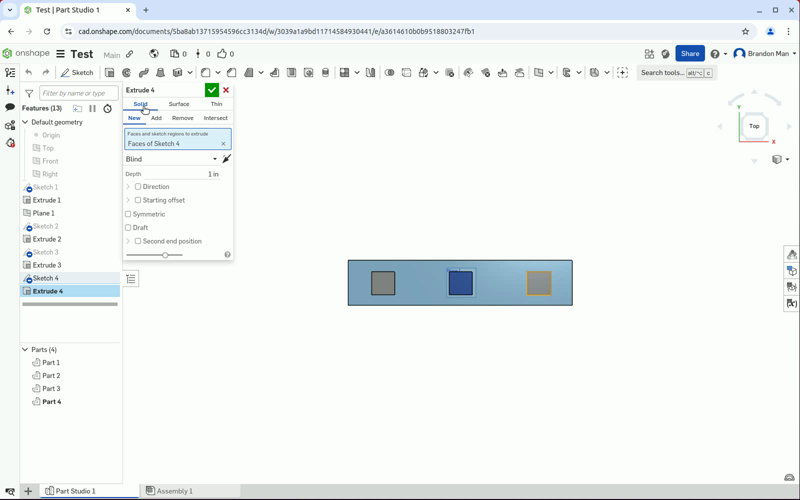
click(143, 106)
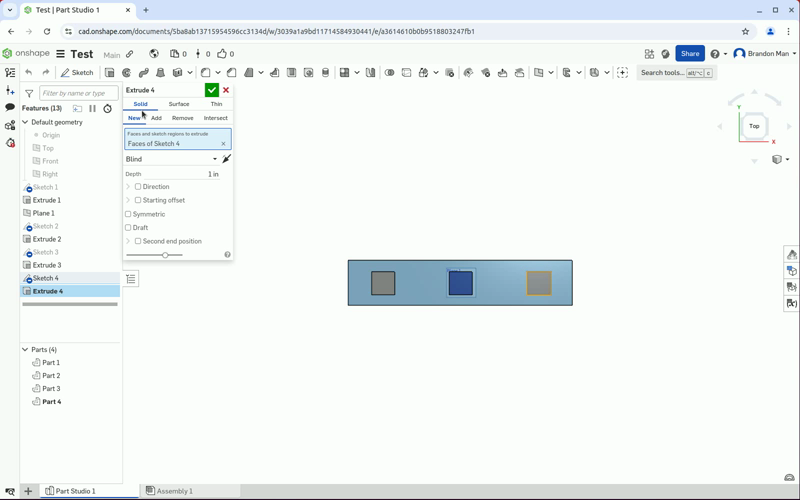
mouse_move(137, 120)
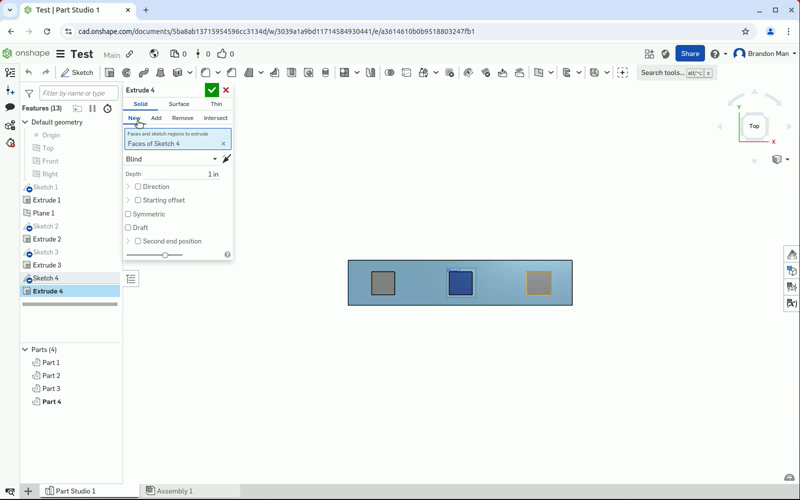
click(137, 120)
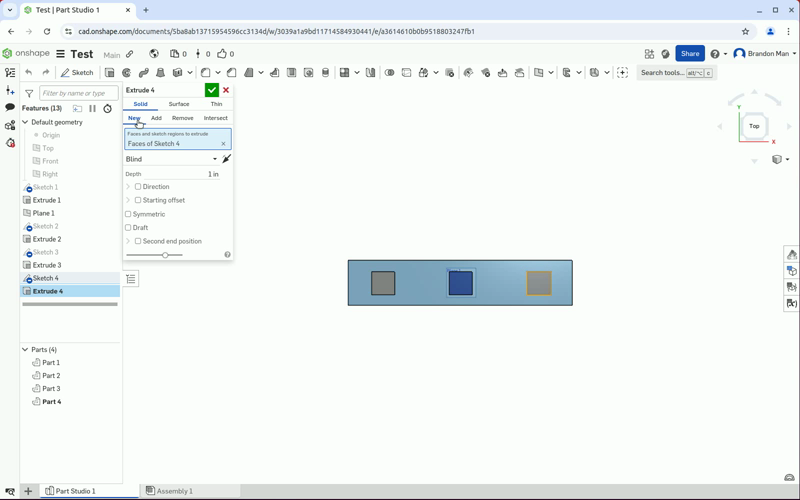
key(tab, 4)
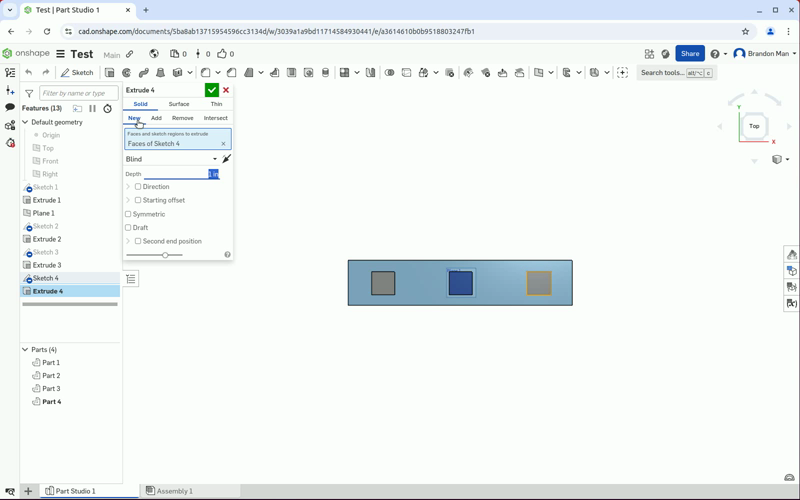
text(4.574)
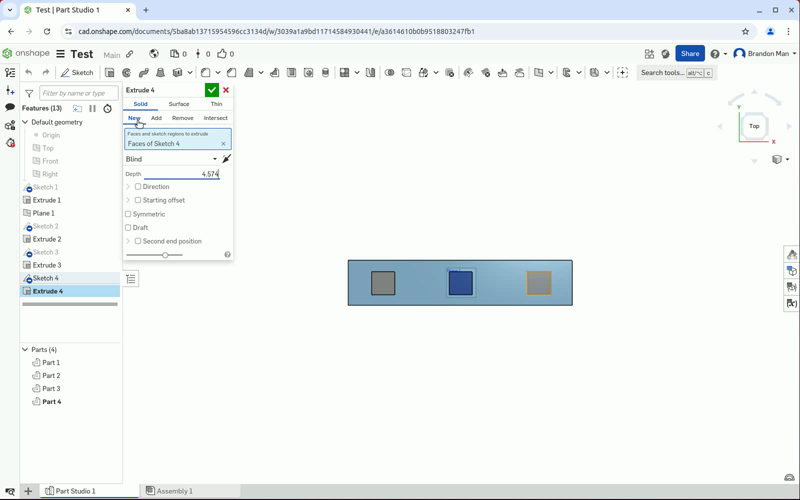
key(enter)
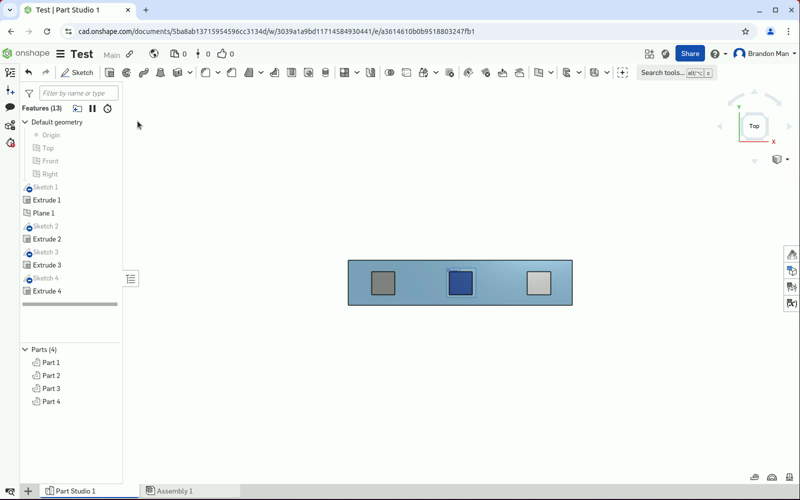
key(shift+h)
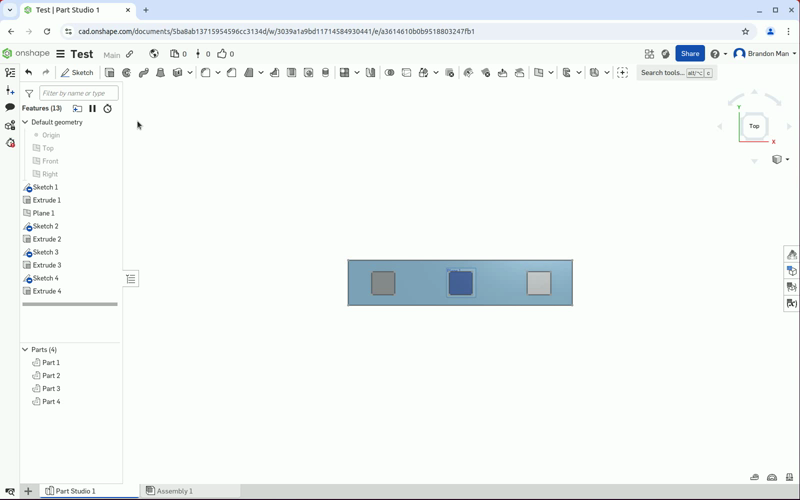
key(shift+h)
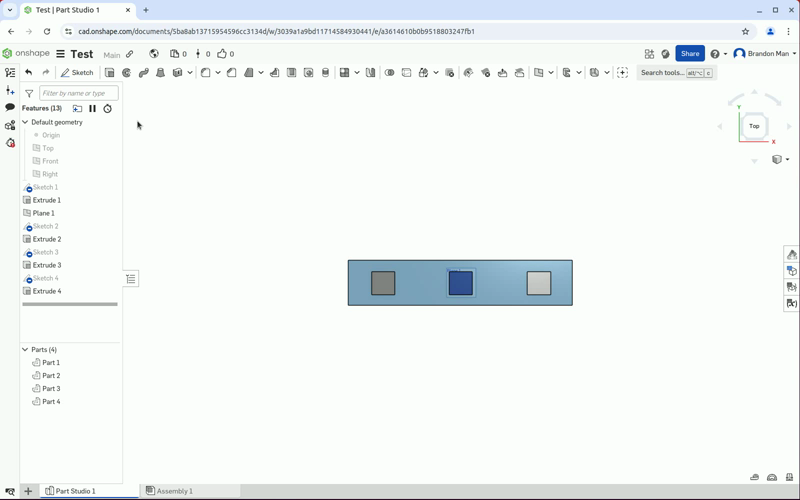
mouse_move(73, 189)
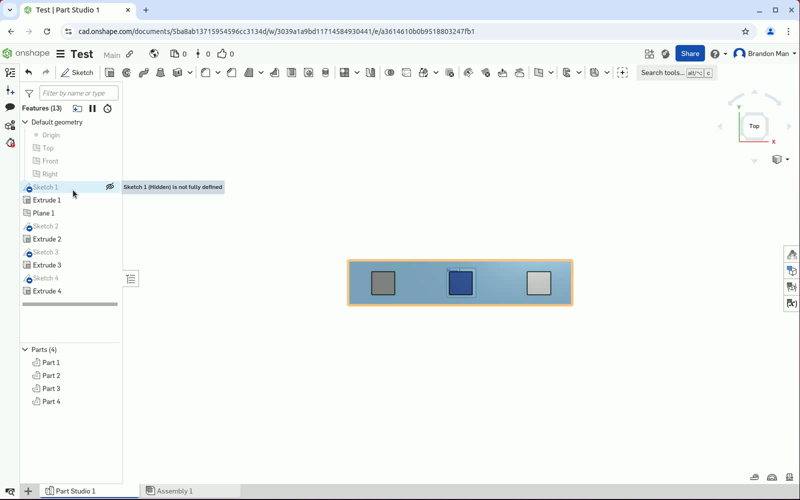
click(73, 189)
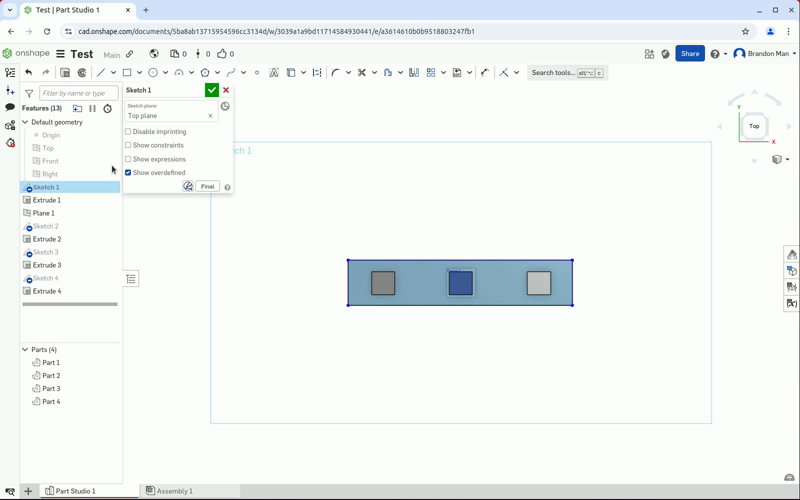
mouse_move(229, 92)
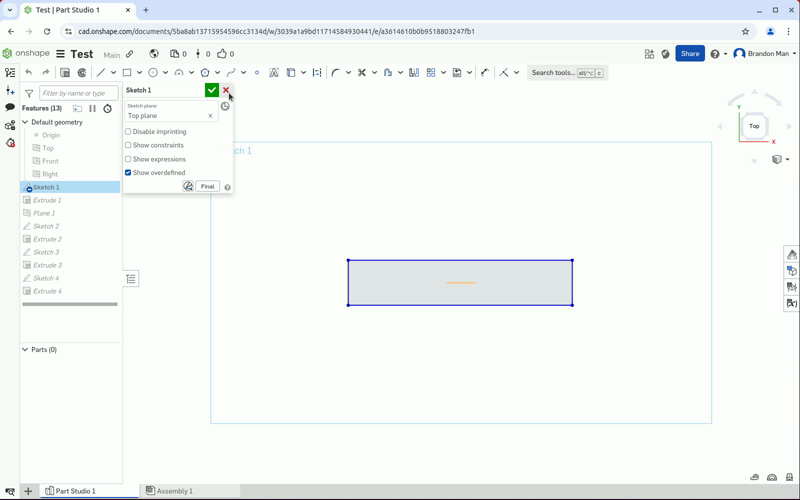
click(229, 92)
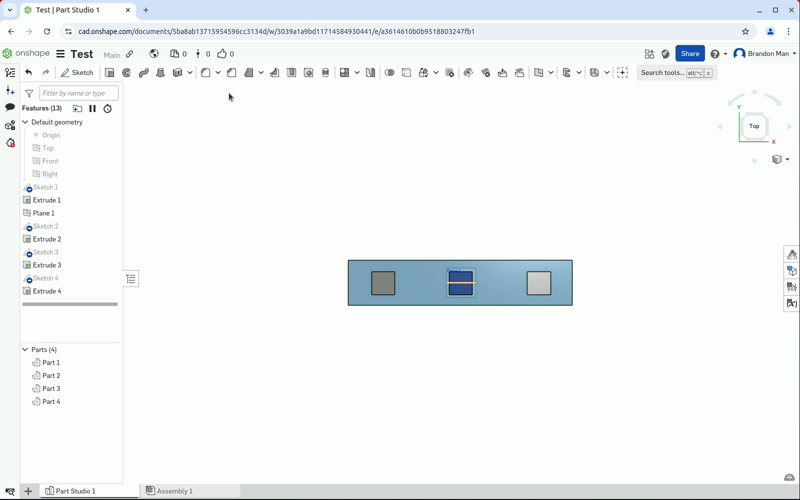
mouse_move(73, 352)
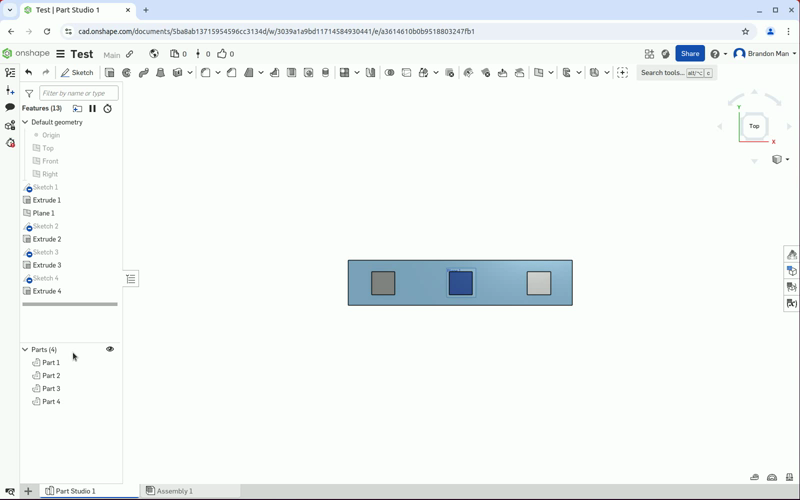
key(y)
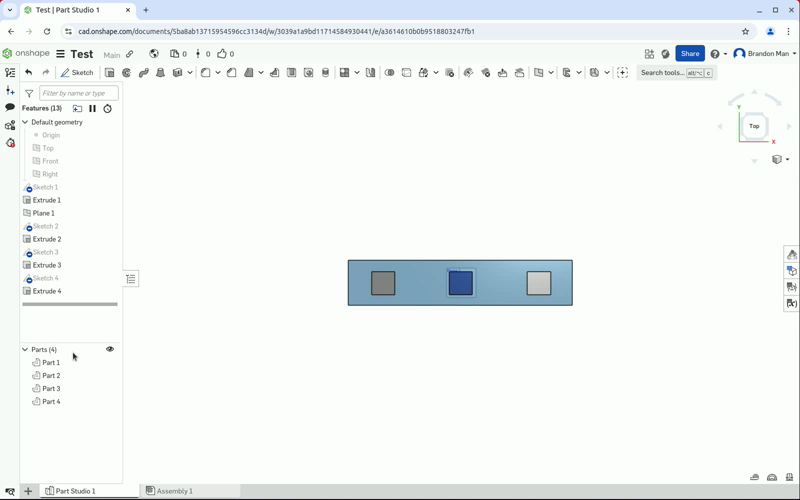
key(shift+p)
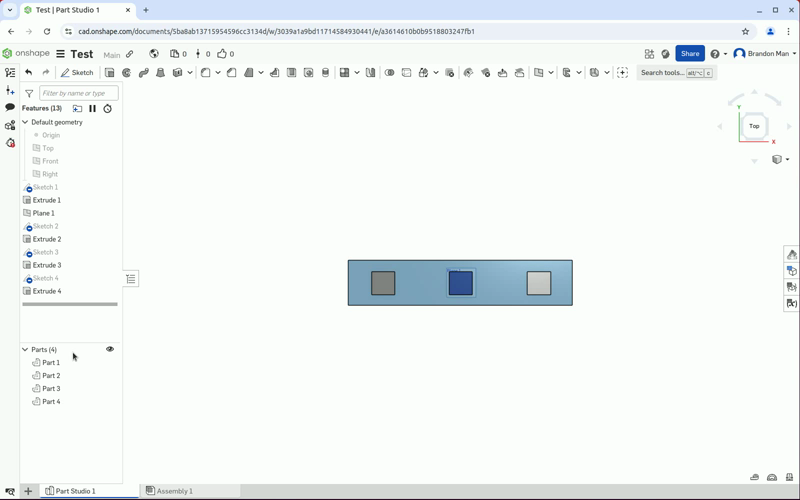
key(space)
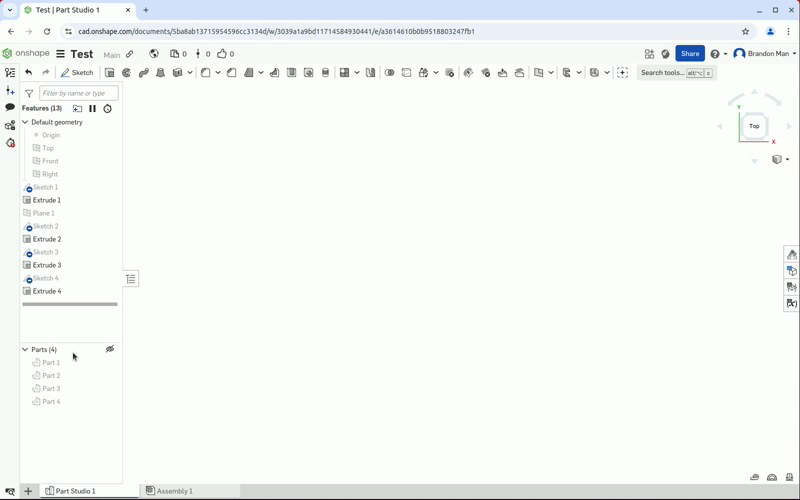
key_down(shift)
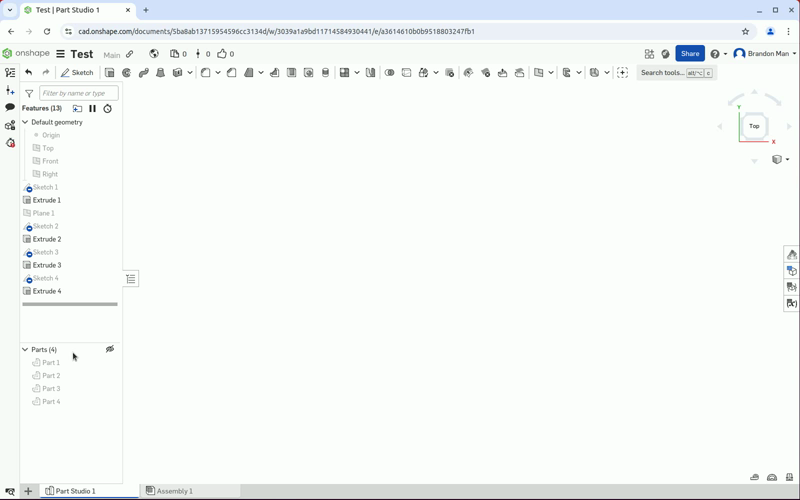
key(up)
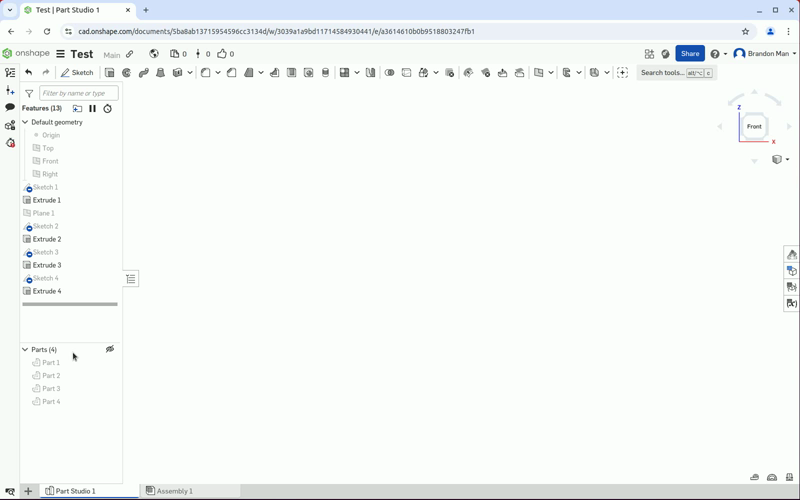
key_up(shift)
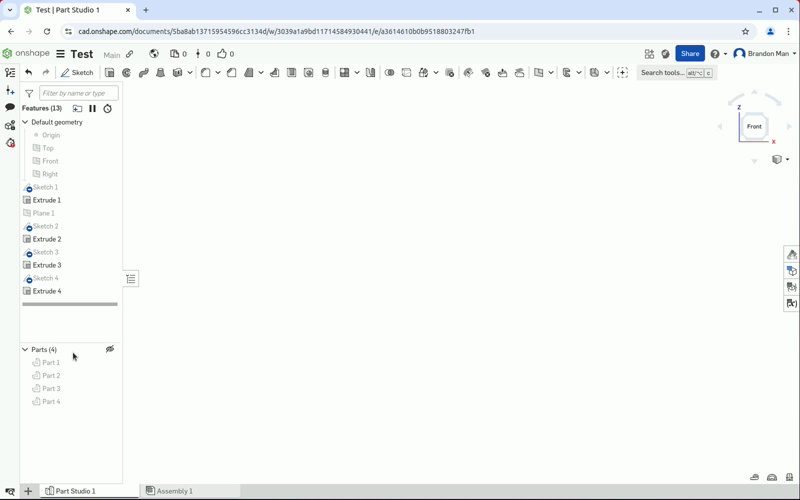
mouse_move(73, 352)
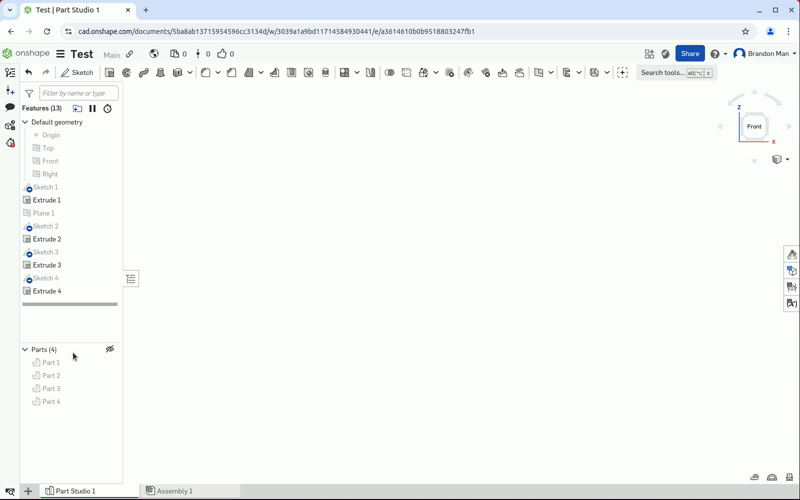
key(shift+y)
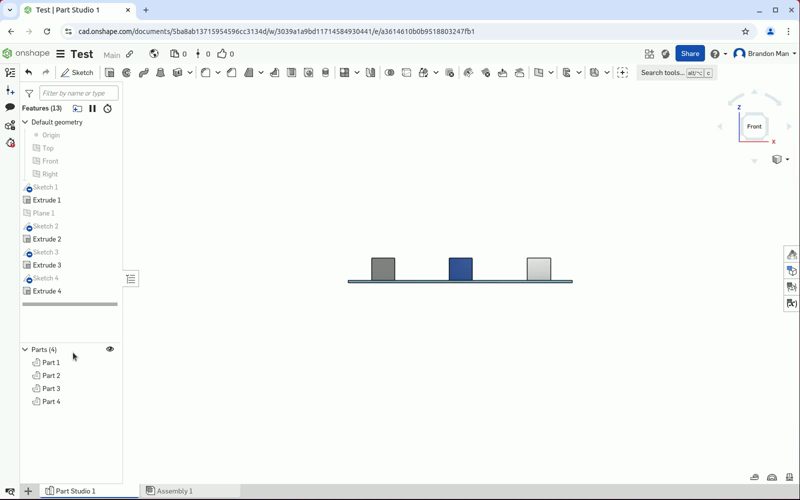
mouse_move(541, 75)
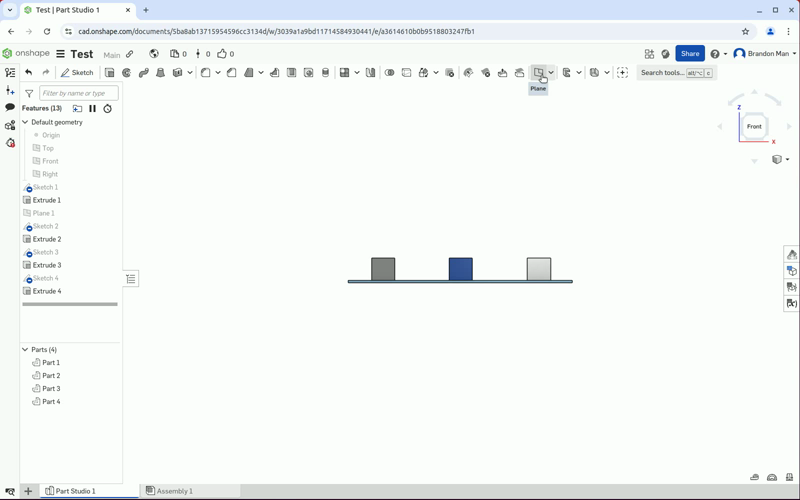
click(541, 75)
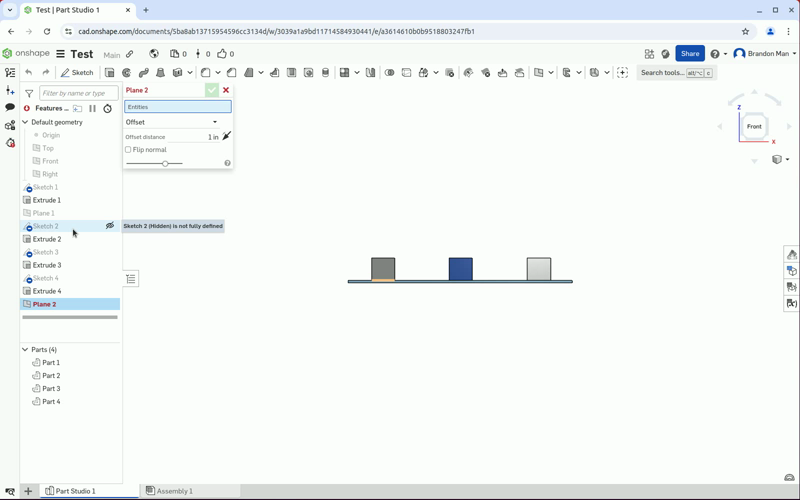
scroll(3)
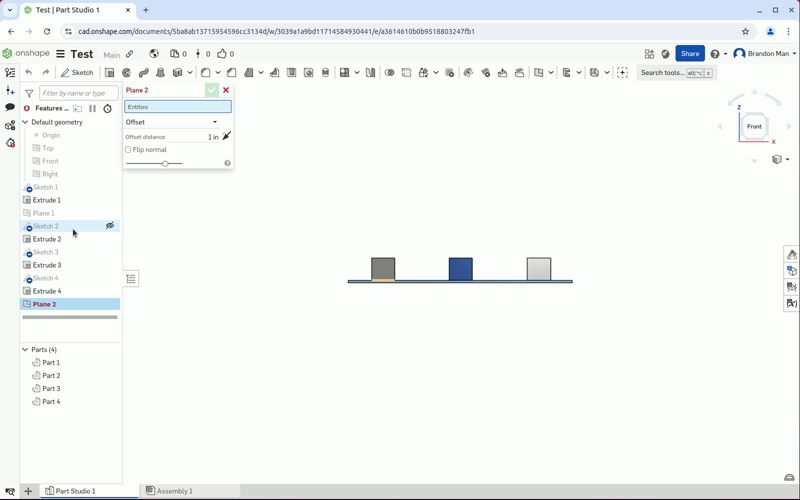
mouse_move(73, 163)
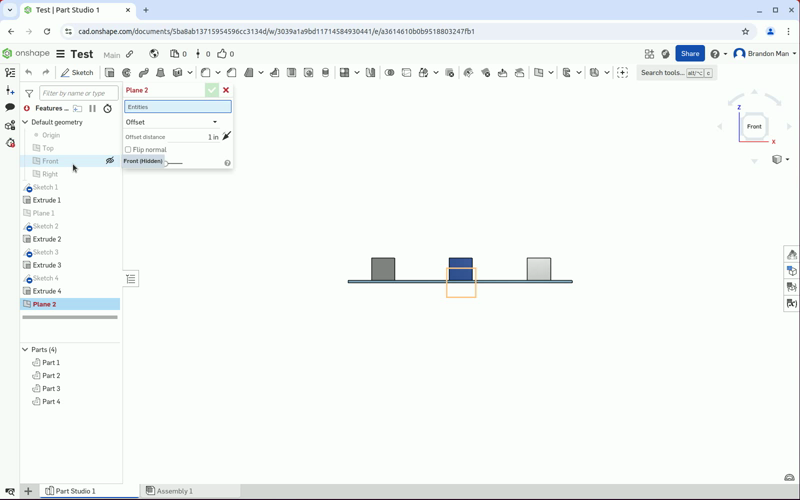
click(73, 163)
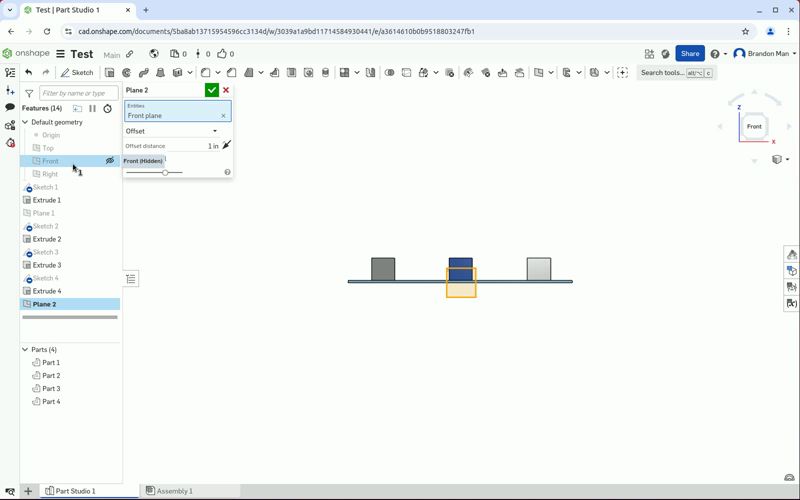
key(tab, 2)
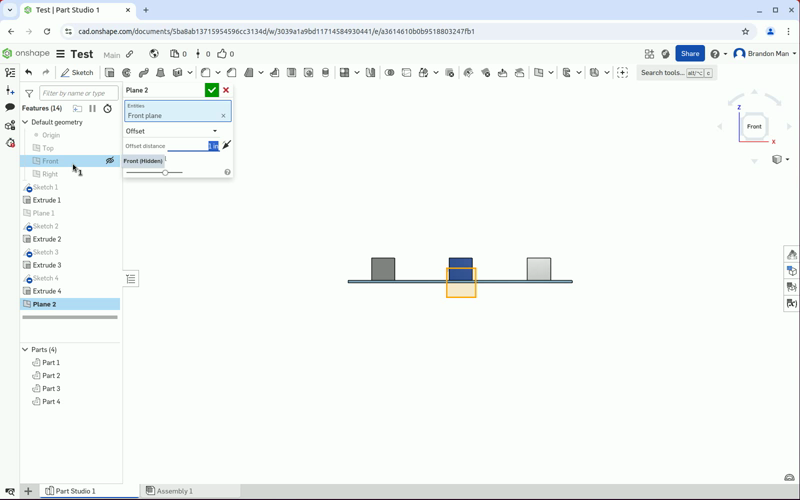
text(2.403)
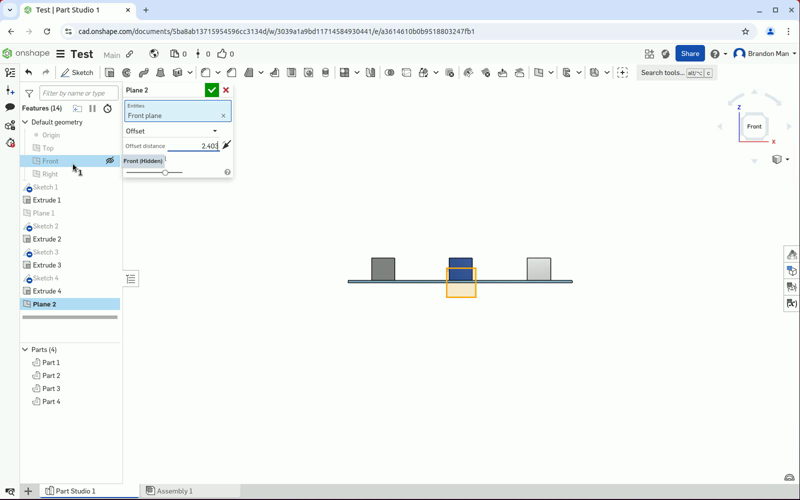
key(enter, 2)
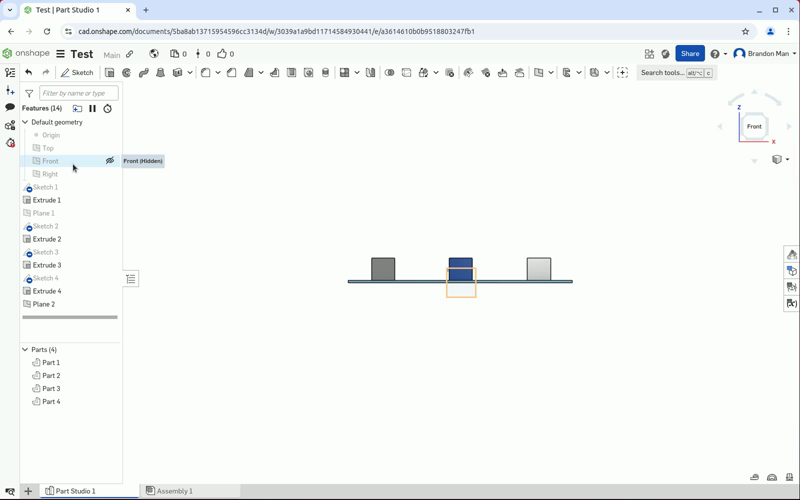
key(shift+s)
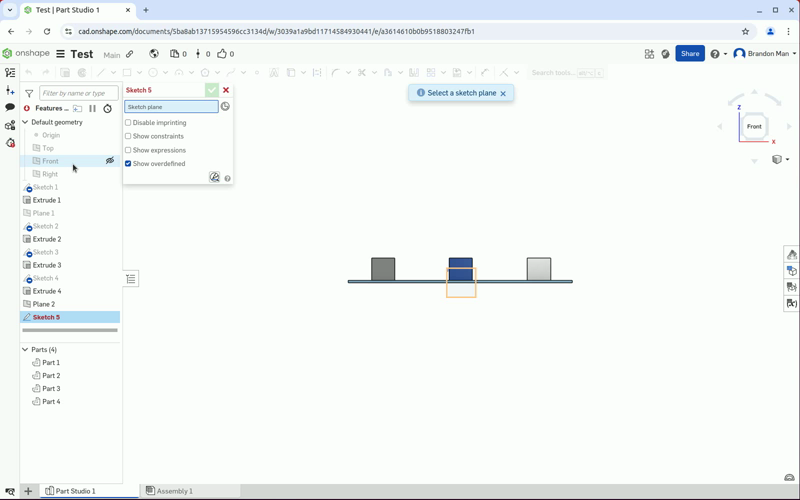
mouse_move(73, 306)
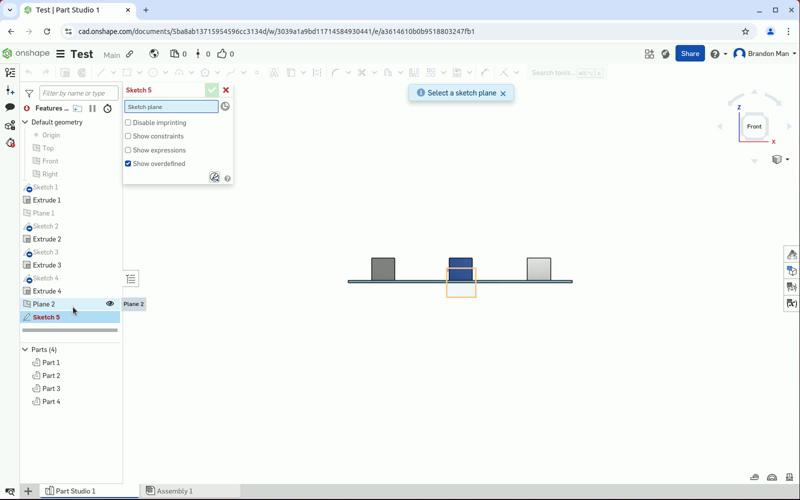
click(73, 306)
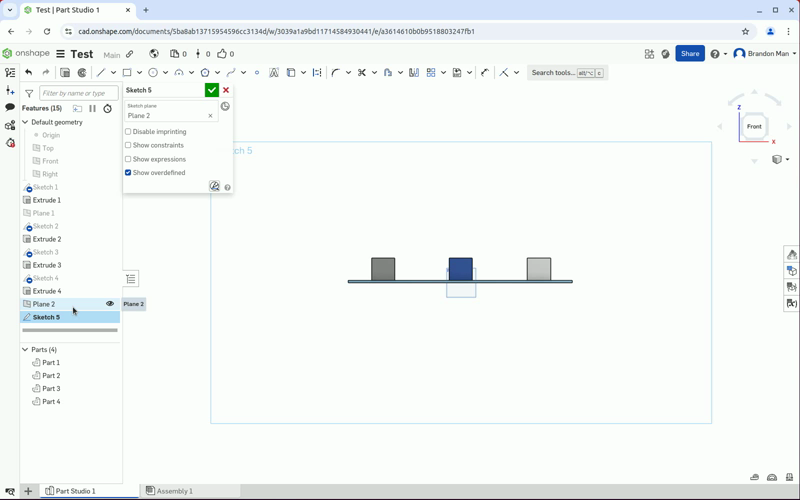
mouse_move(73, 352)
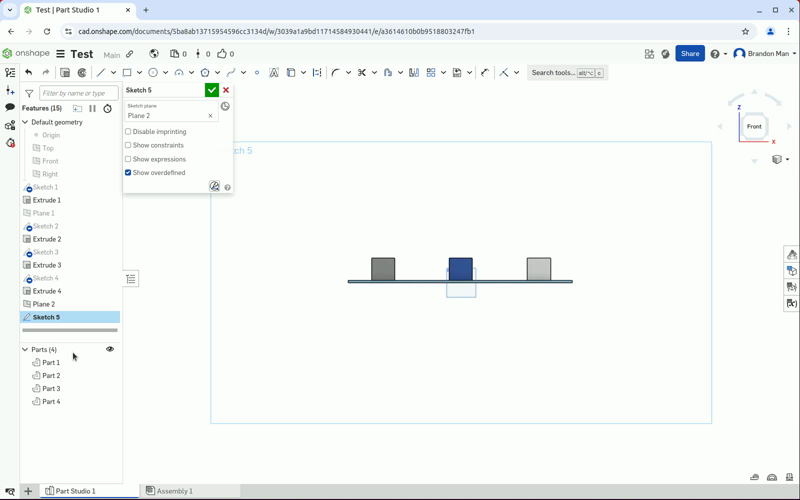
key(y)
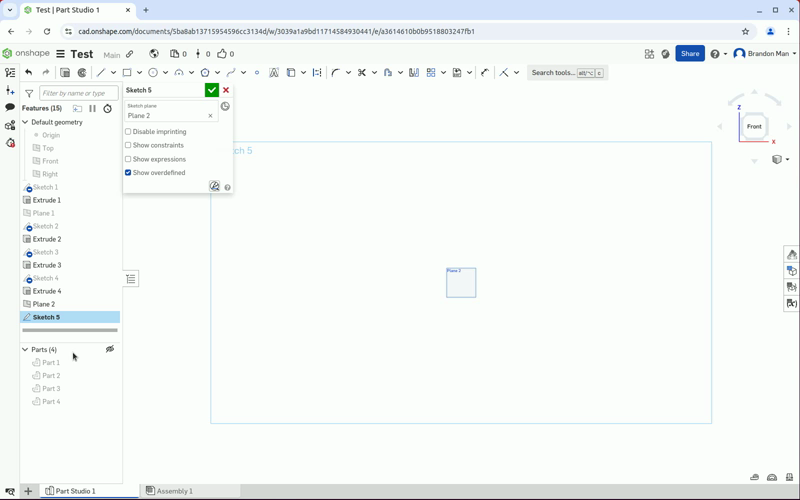
key(l)
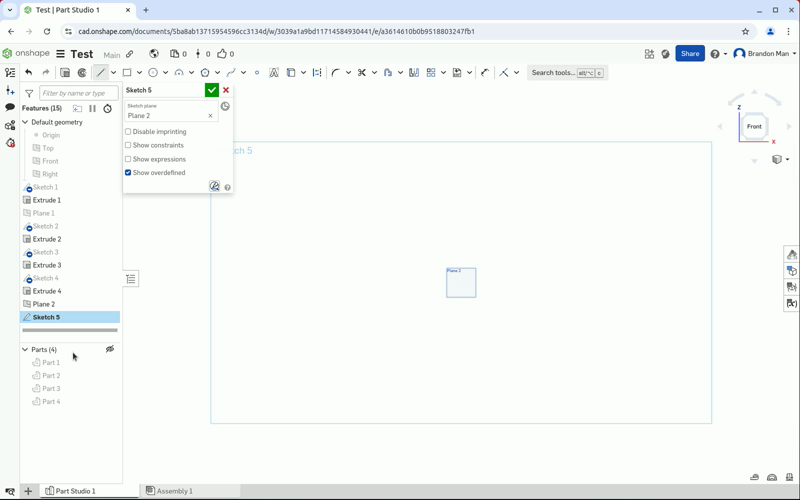
key_down(shift)
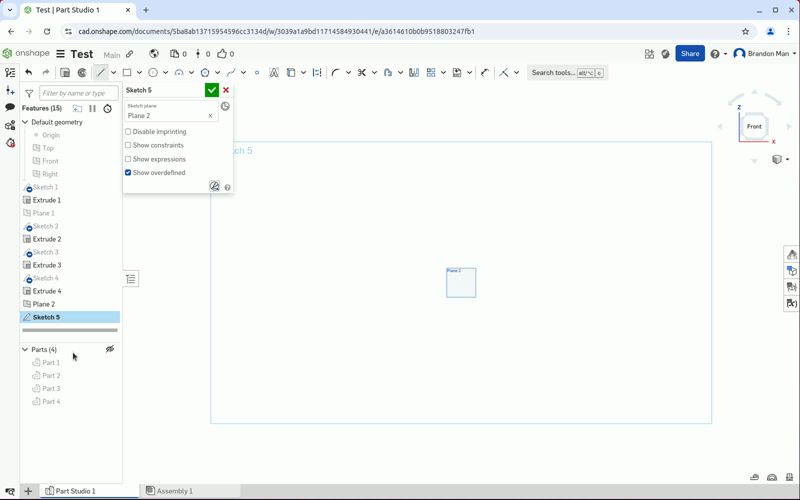
mouse_move(376, 257)
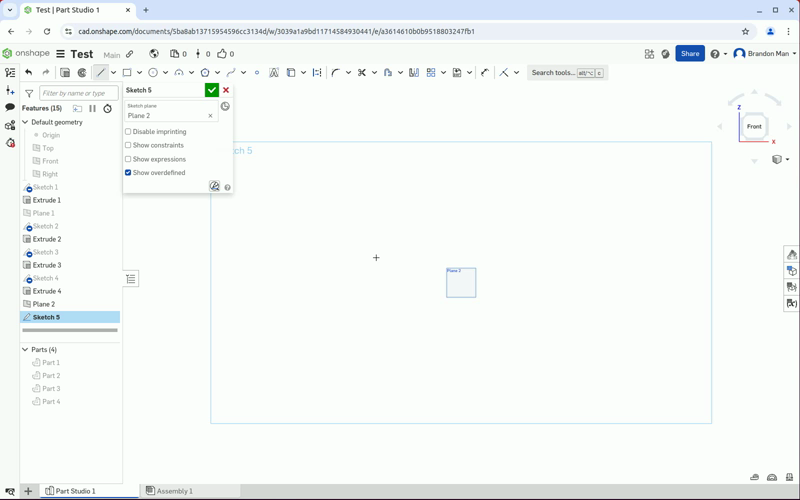
click(376, 257)
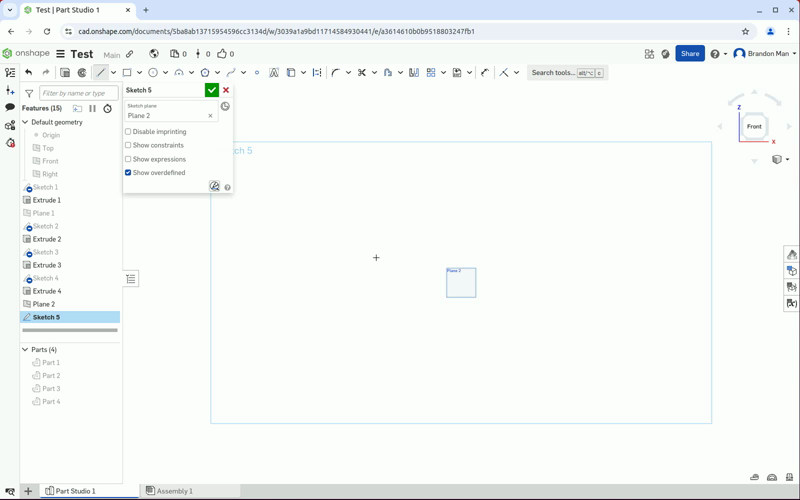
key_up(shift)
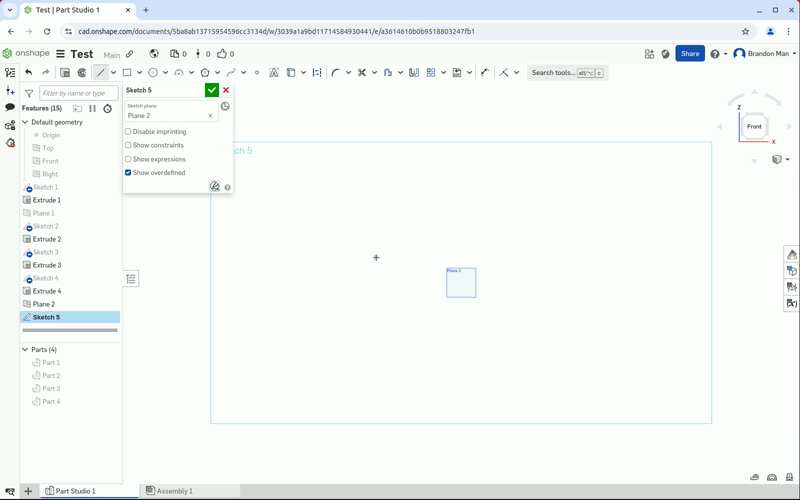
key_down(shift)
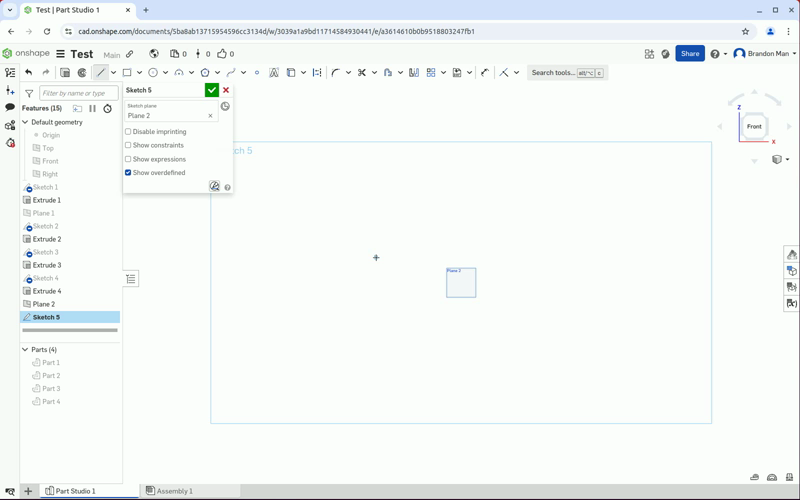
mouse_move(406, 257)
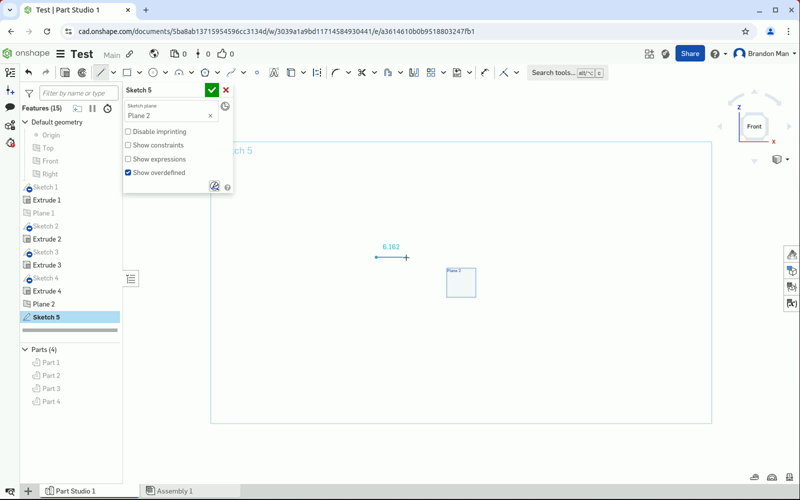
mouse_move(387, 257)
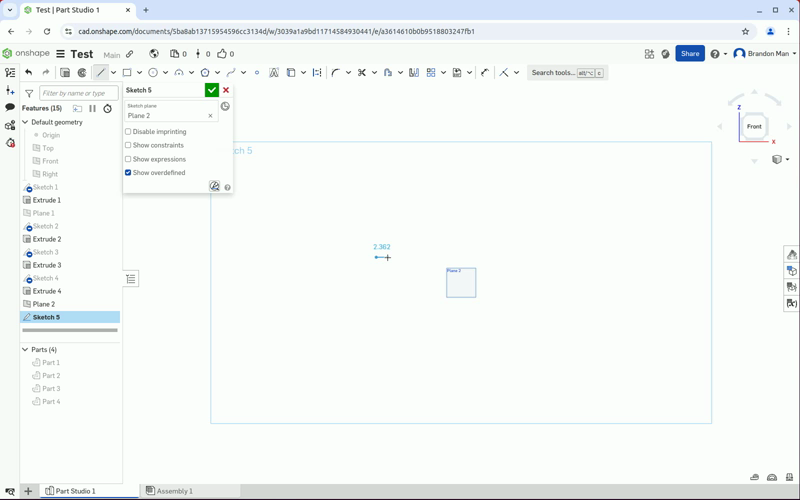
click(387, 257)
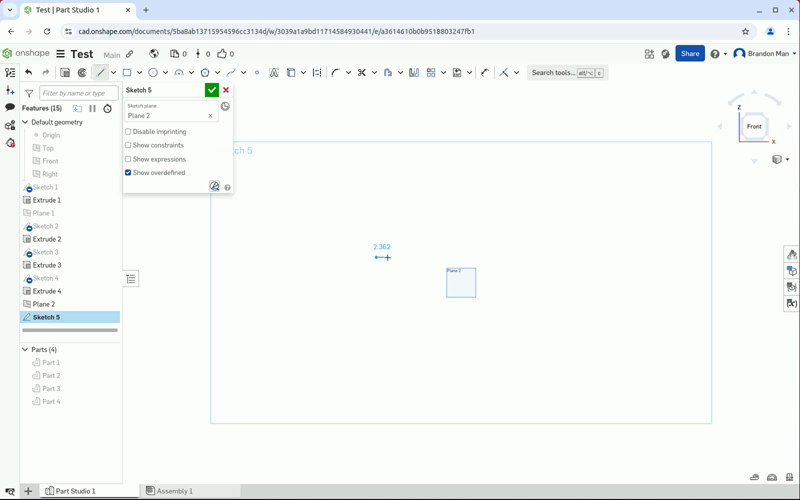
key_up(shift)
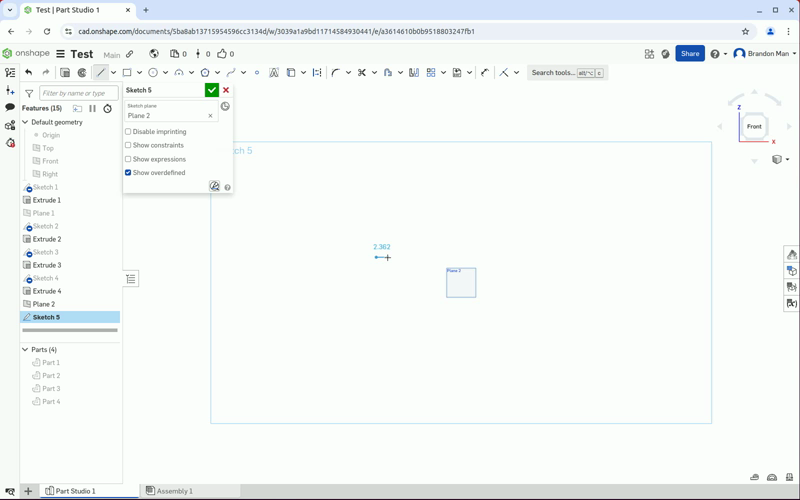
key_down(shift)
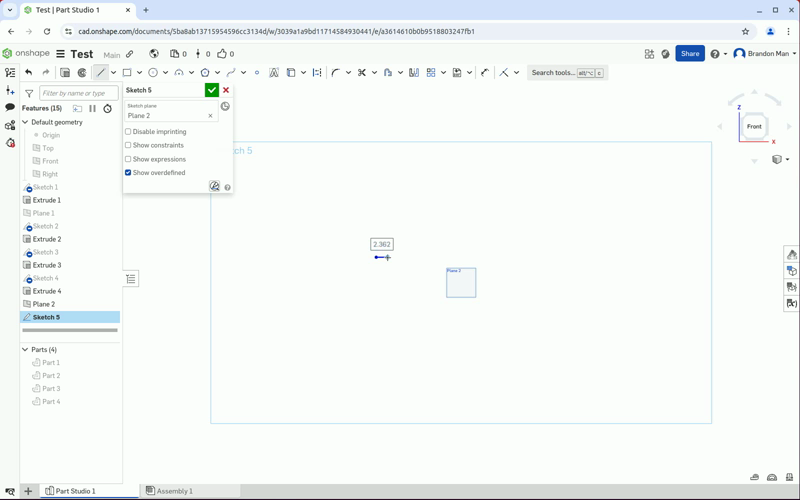
mouse_move(417, 257)
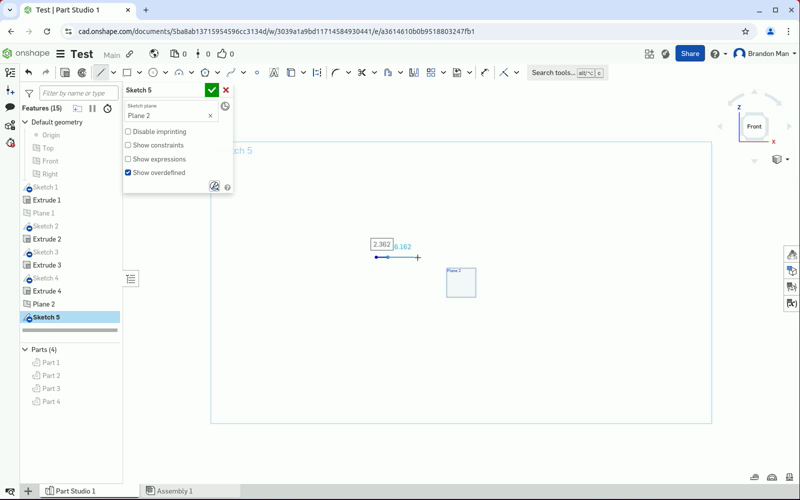
mouse_move(387, 238)
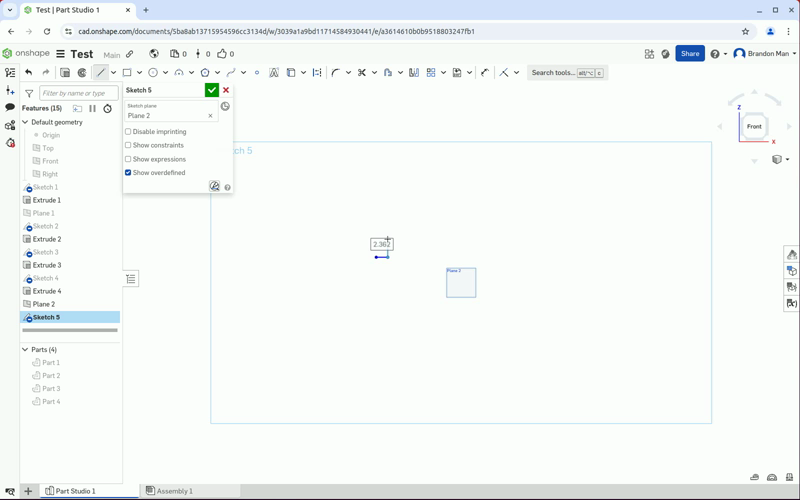
click(387, 238)
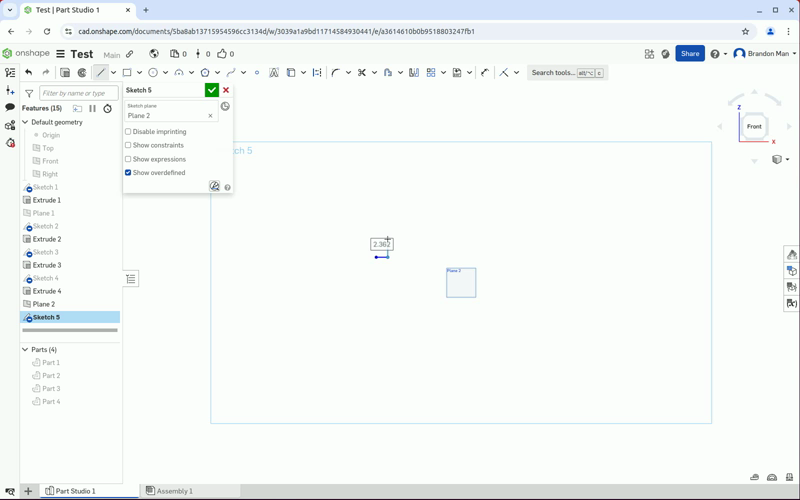
key_up(shift)
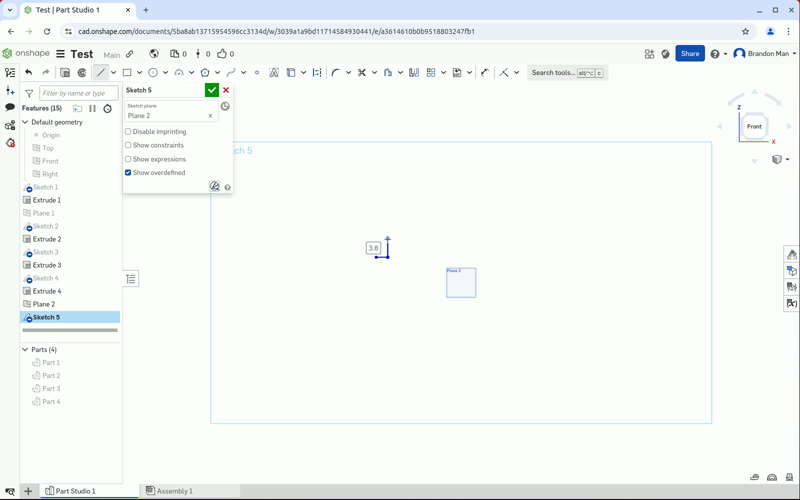
key_down(shift)
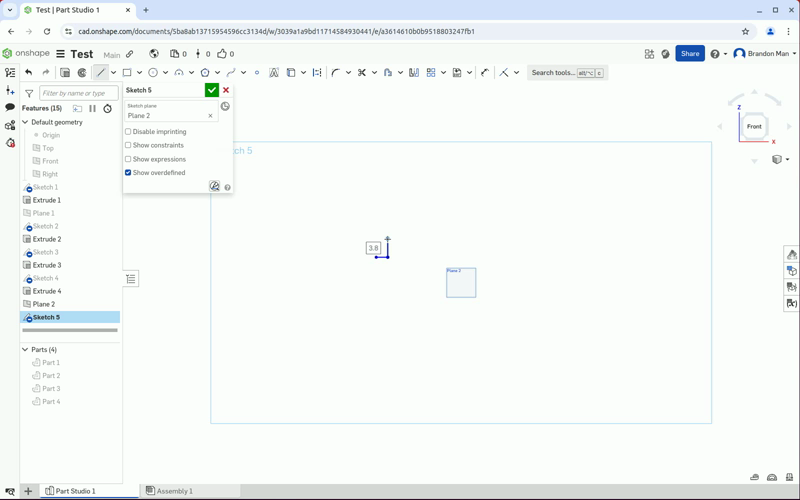
mouse_move(417, 238)
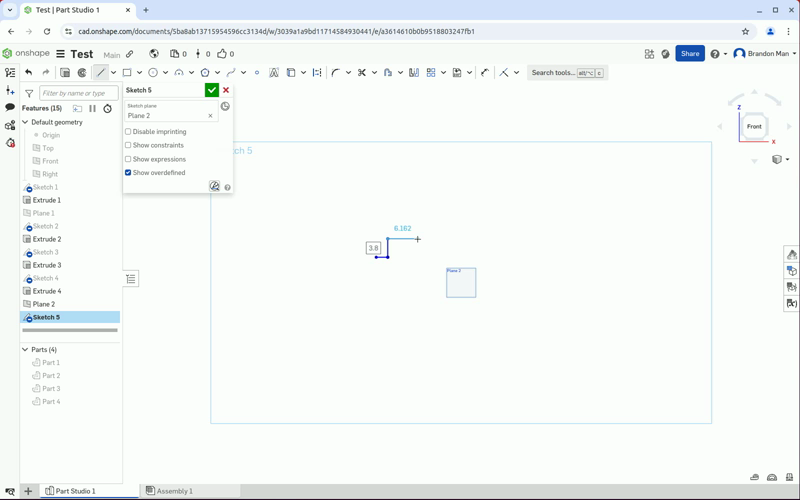
mouse_move(376, 238)
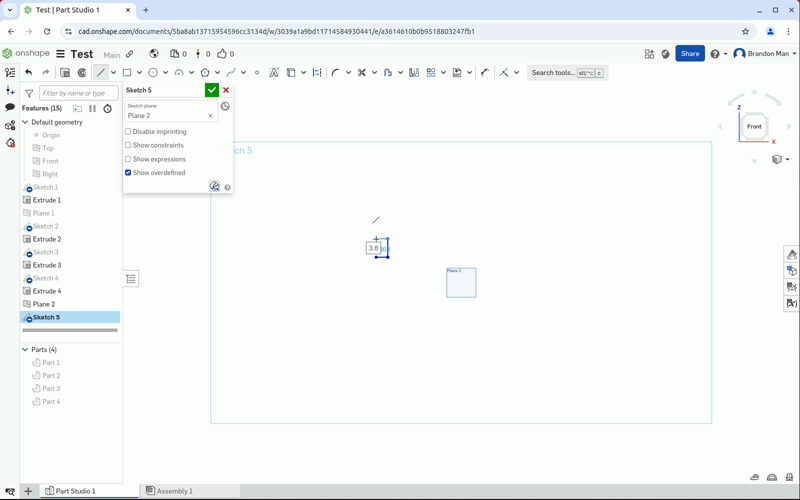
click(376, 238)
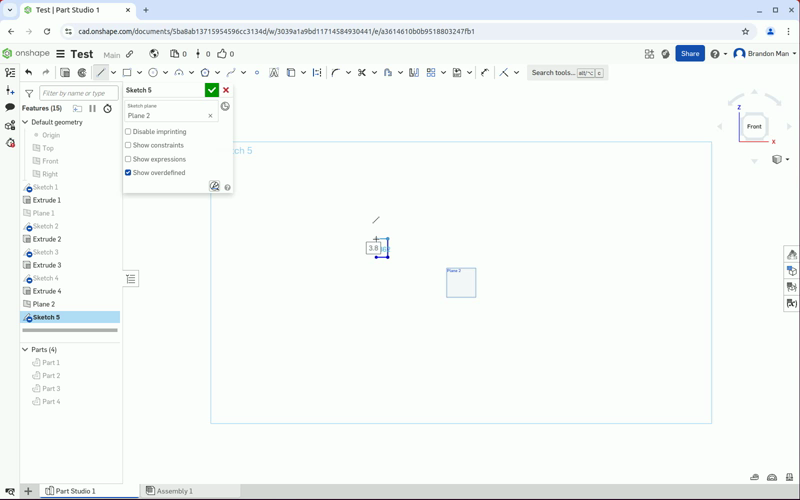
key_up(shift)
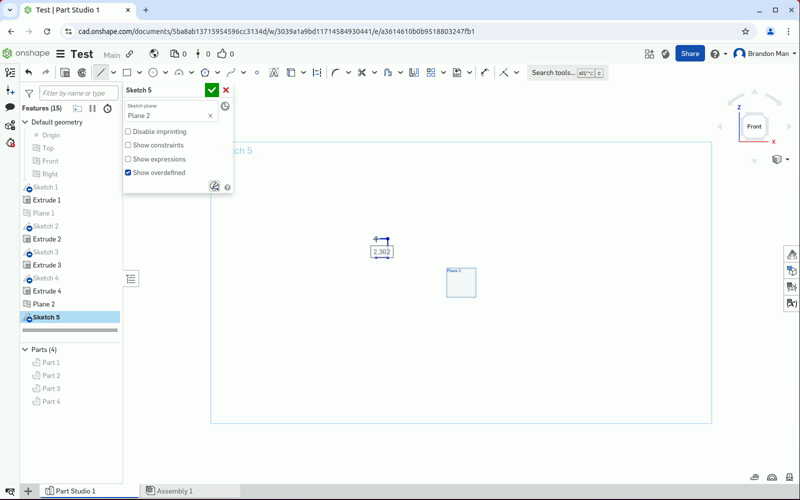
mouse_move(406, 238)
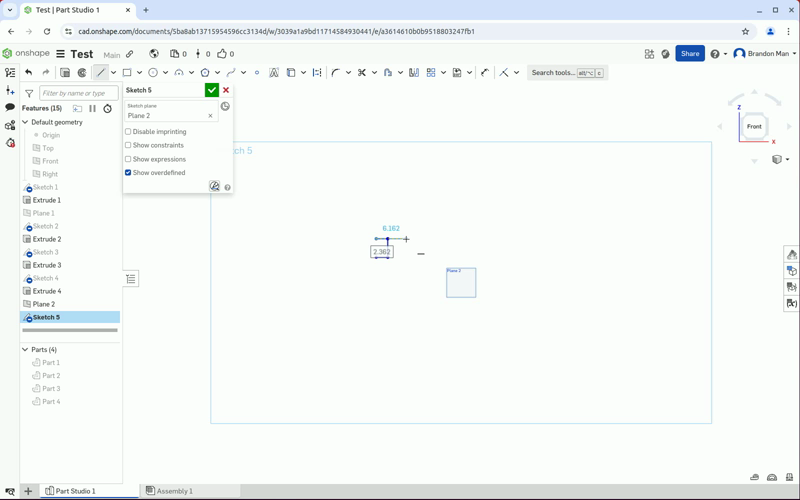
key_down(shift)
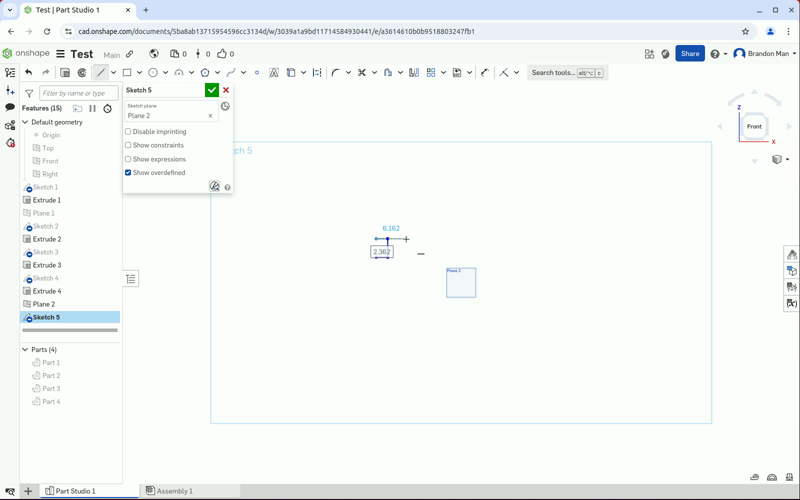
mouse_move(376, 257)
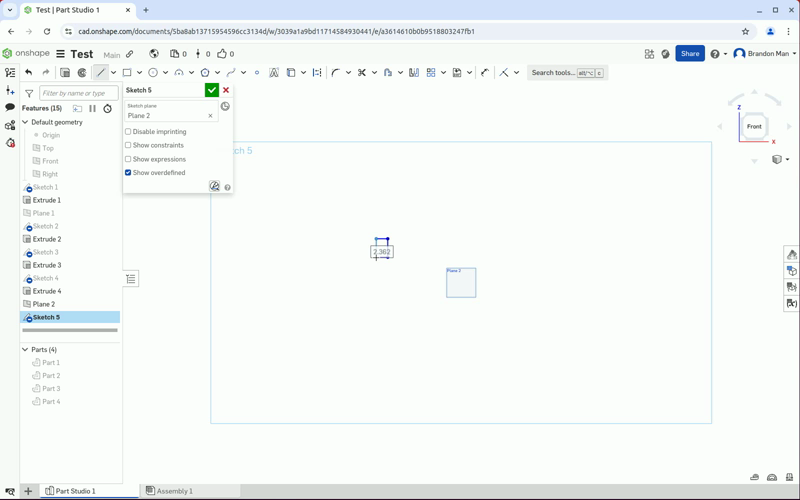
key_up(shift)
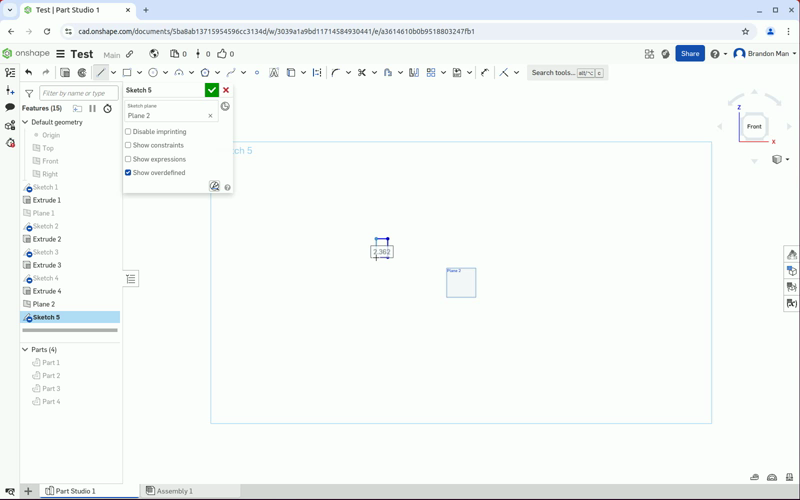
click(376, 257)
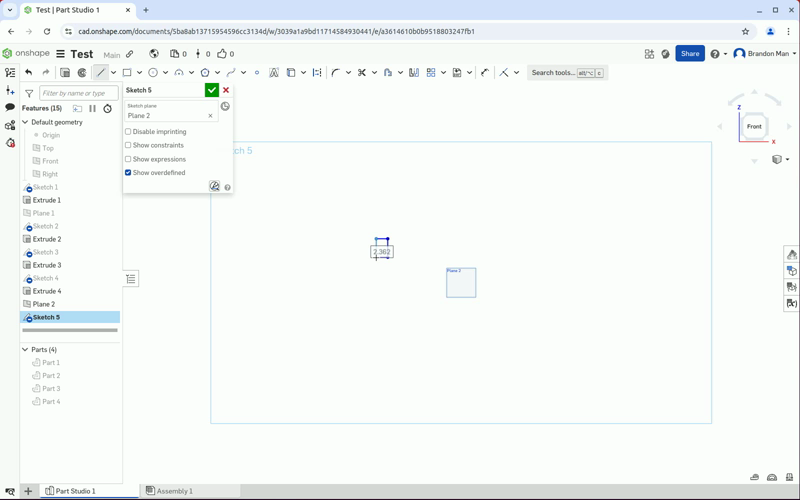
key(esc)
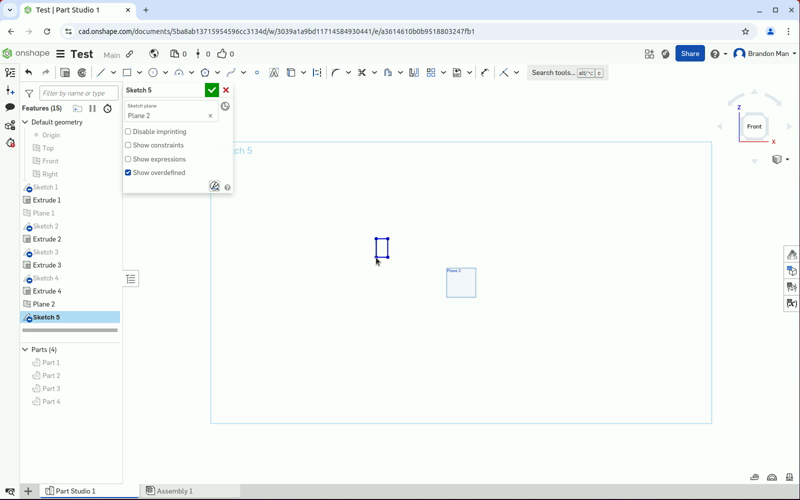
mouse_move(382, 255)
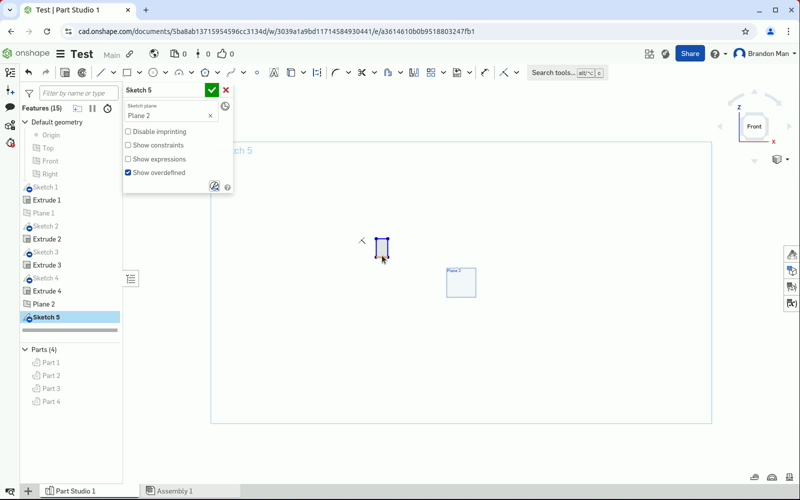
scroll(6)
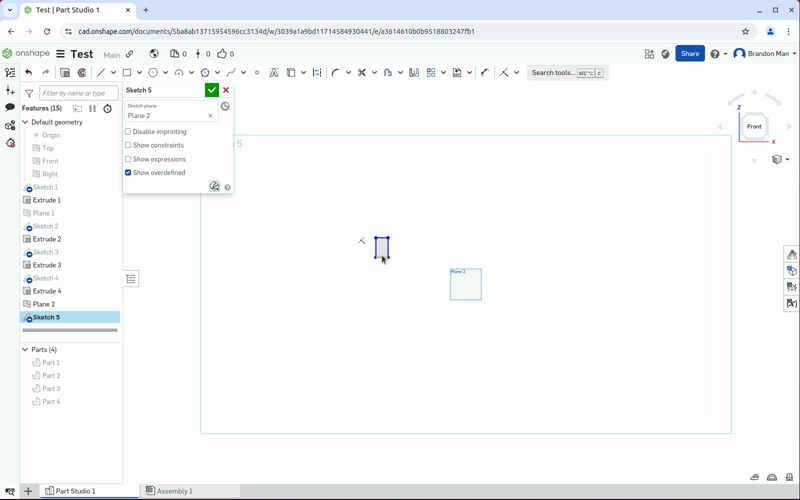
scroll(6)
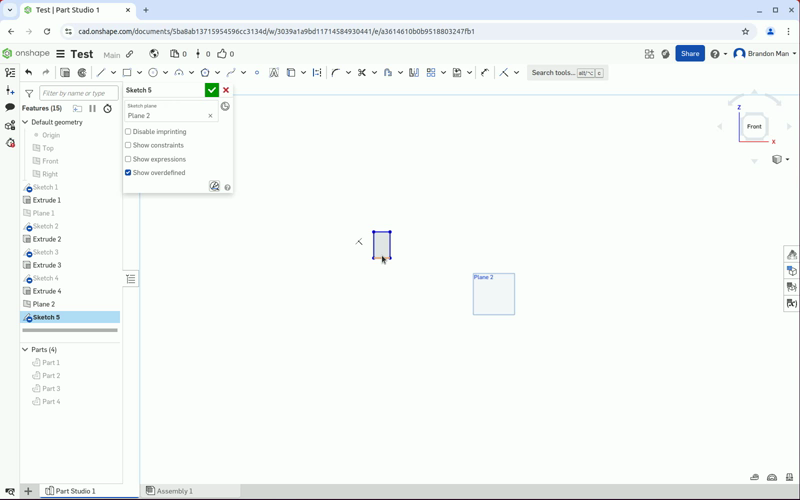
scroll(6)
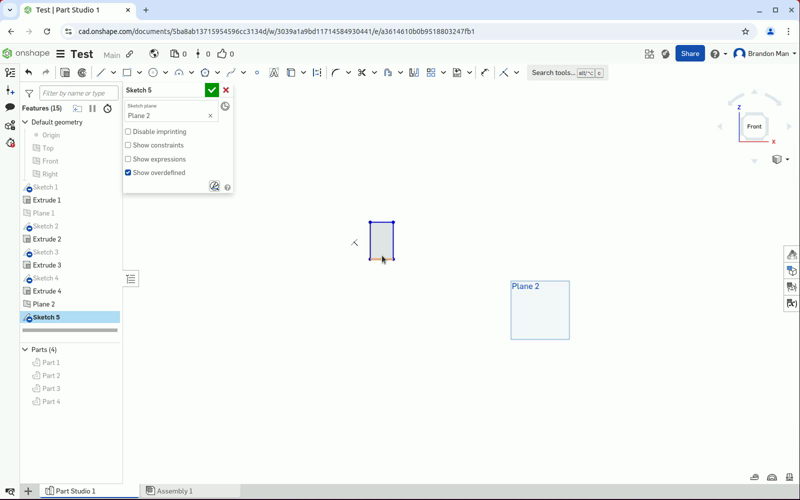
scroll(6)
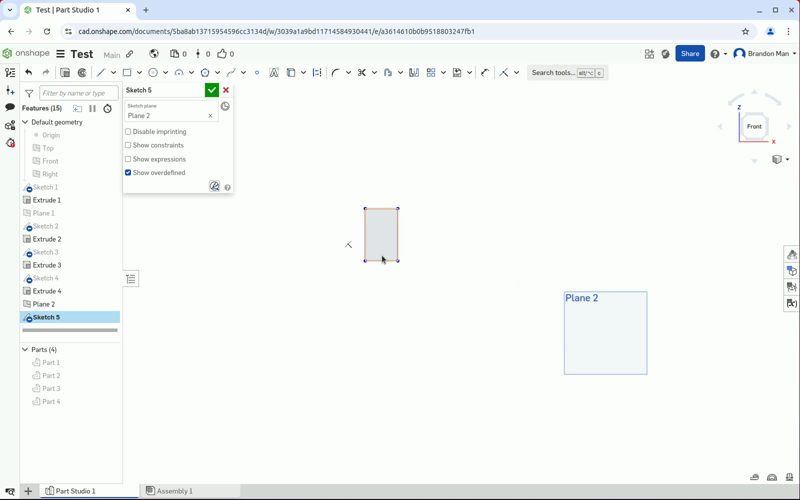
scroll(6)
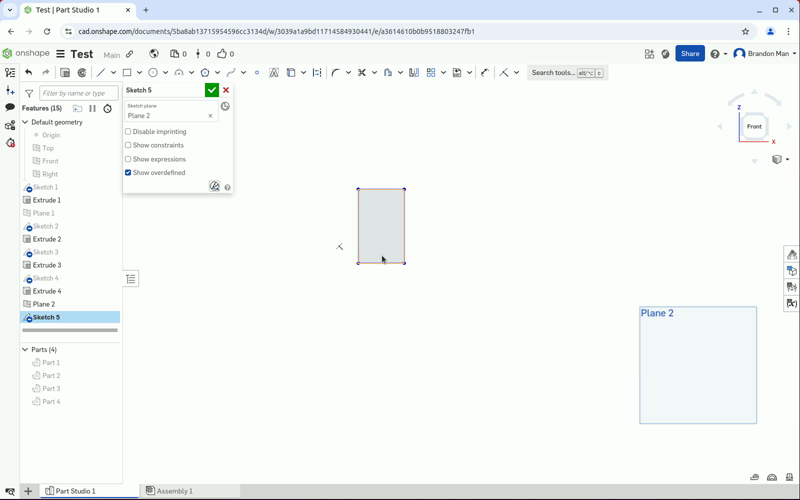
scroll(6)
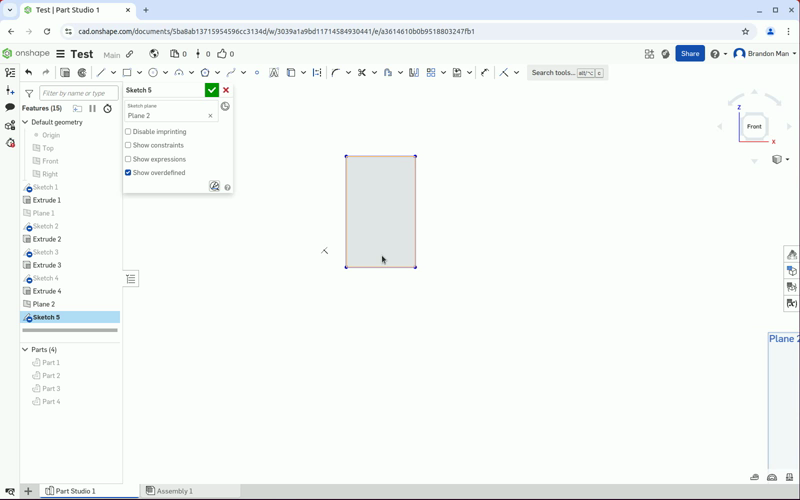
scroll(6)
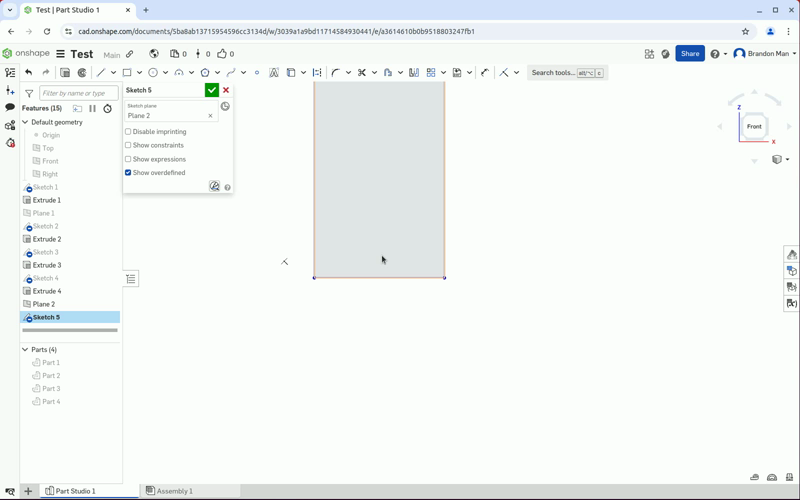
click(382, 255)
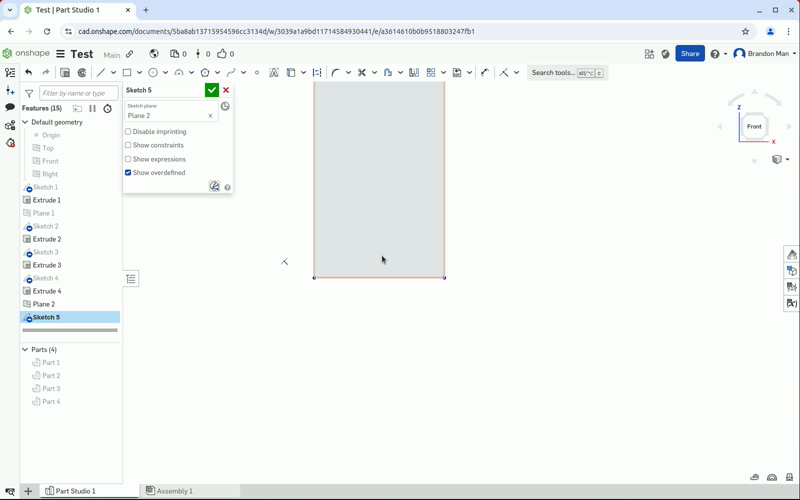
scroll(-6)
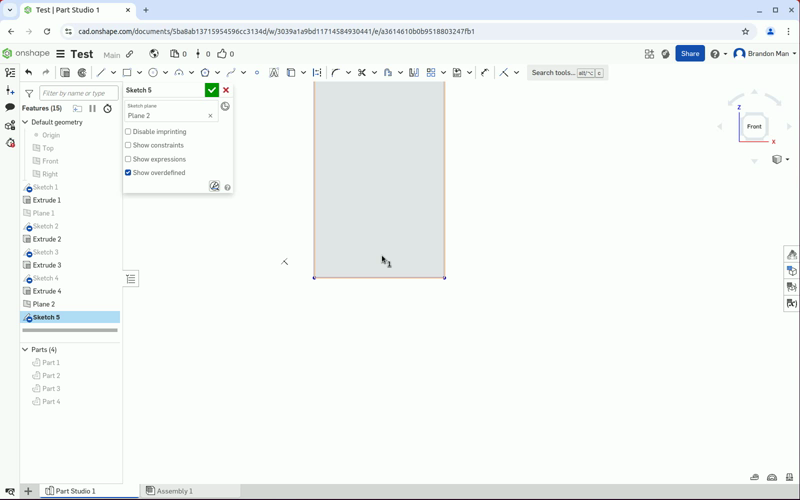
scroll(-6)
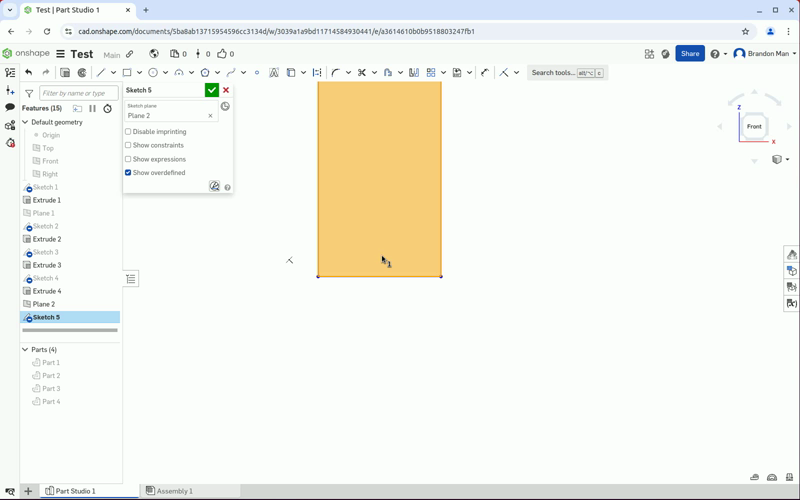
scroll(-6)
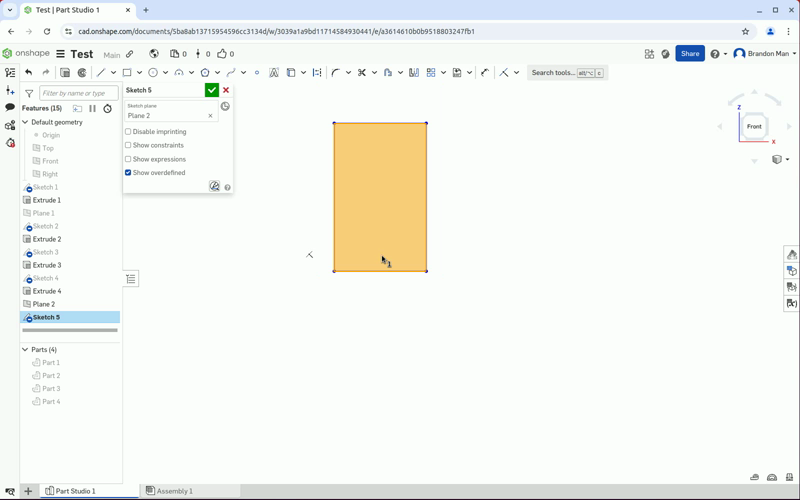
scroll(-6)
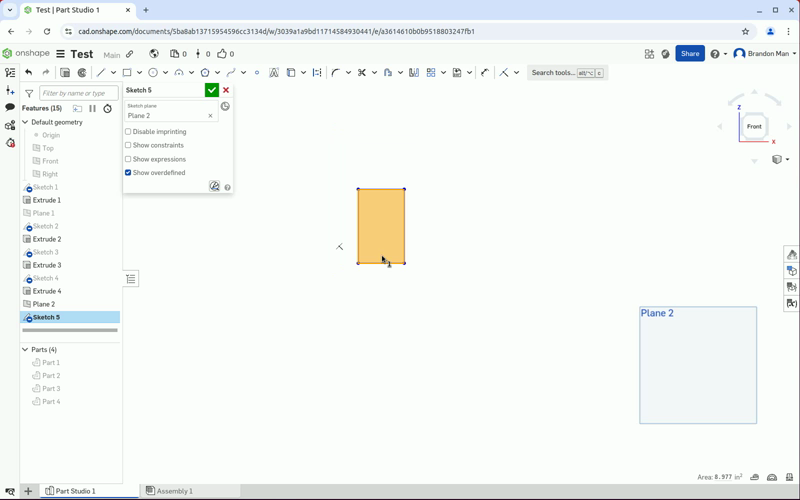
scroll(-6)
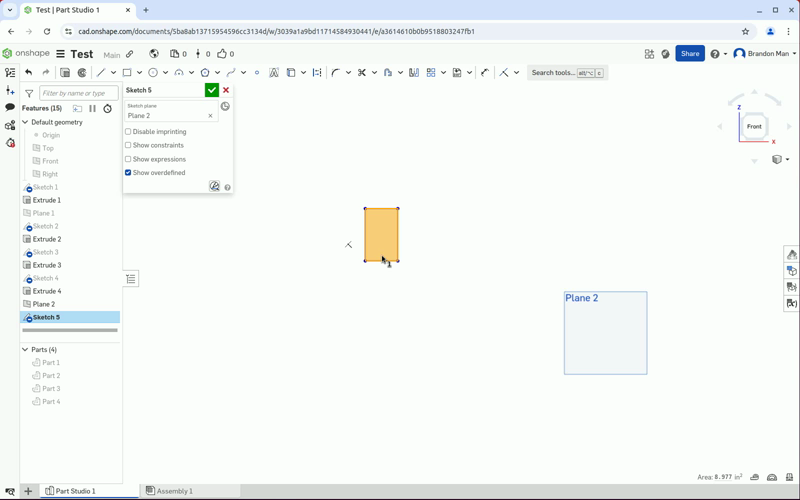
scroll(-6)
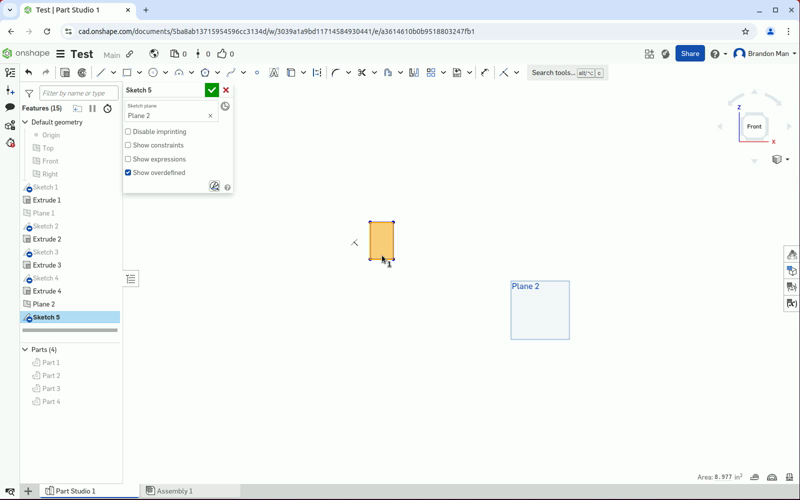
scroll(-6)
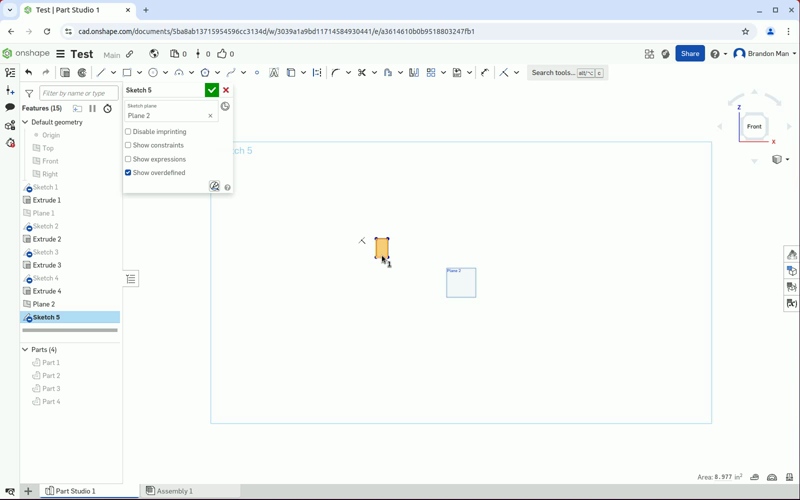
mouse_move(73, 352)
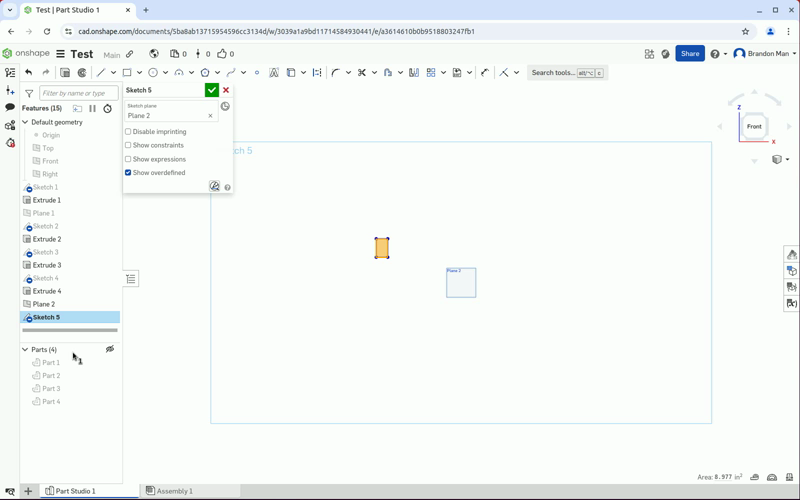
key(shift+y)
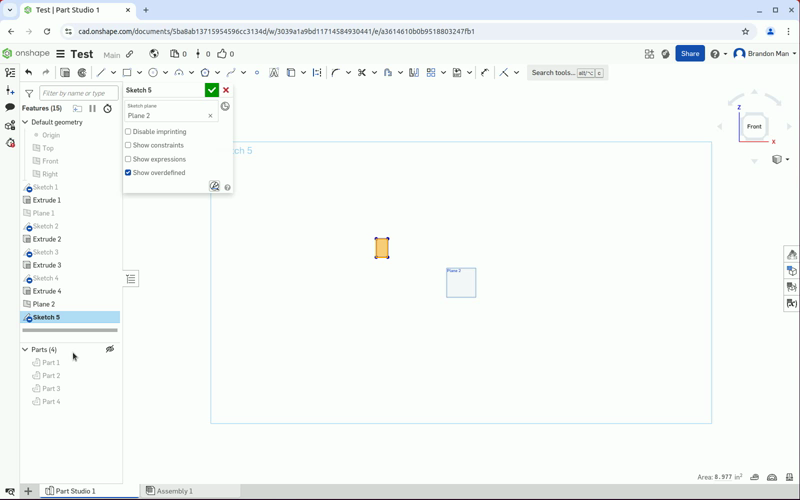
key(shift+e)
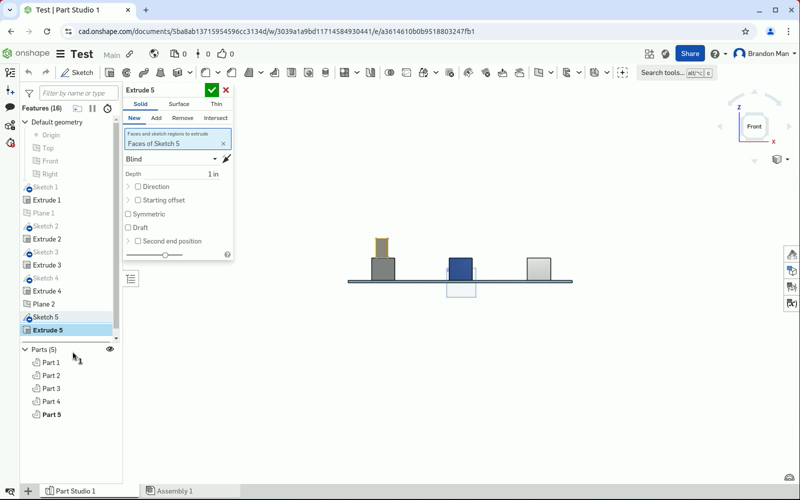
mouse_move(143, 106)
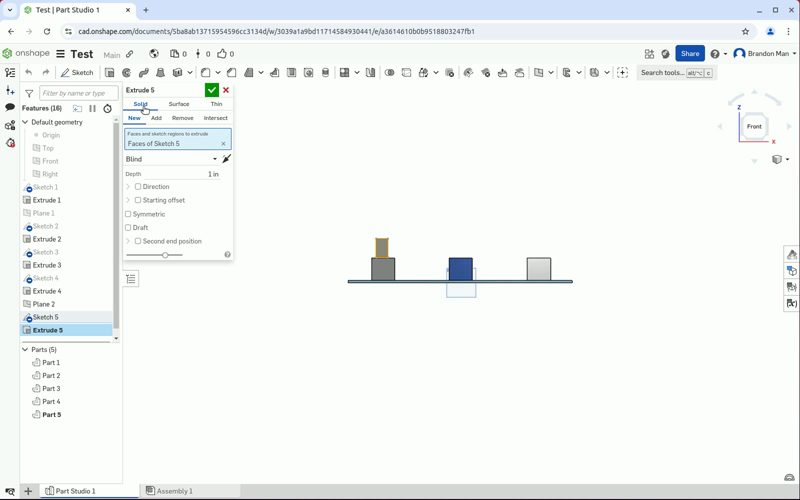
click(143, 106)
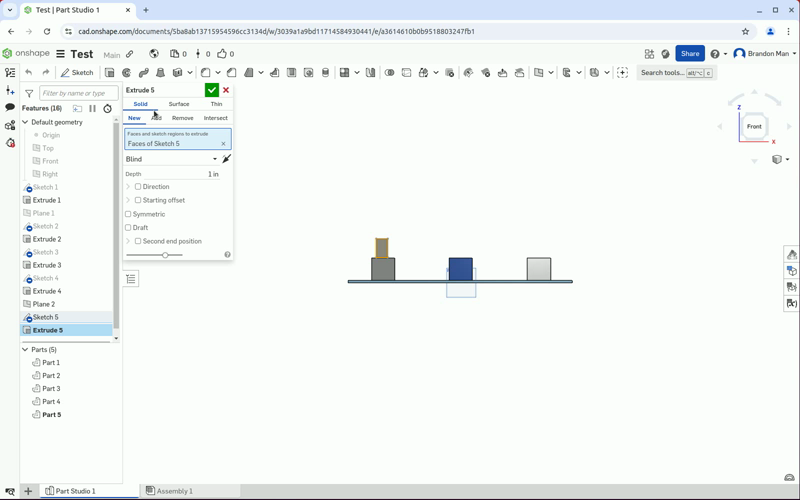
mouse_move(186, 120)
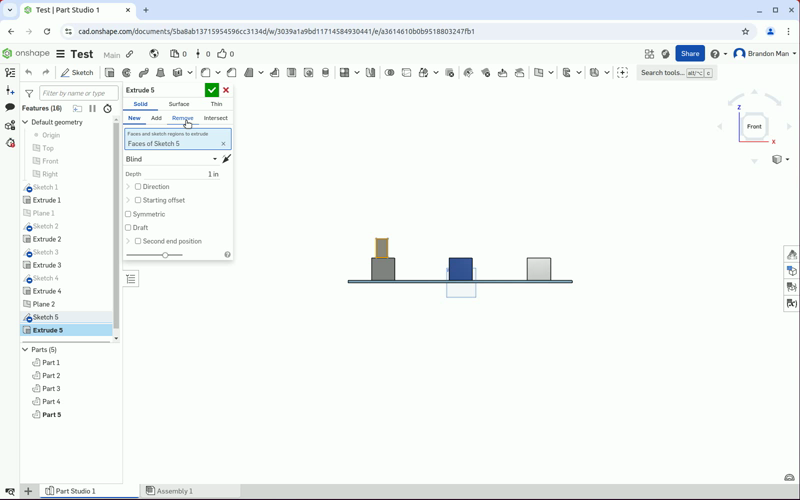
click(186, 120)
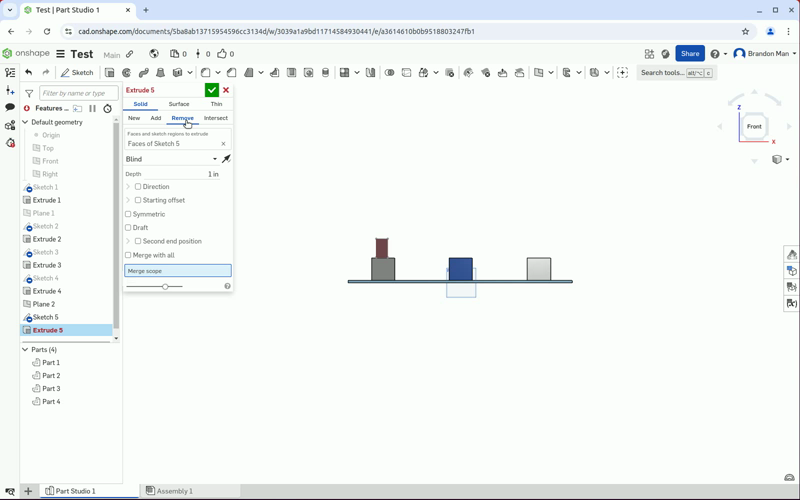
key(tab, 4)
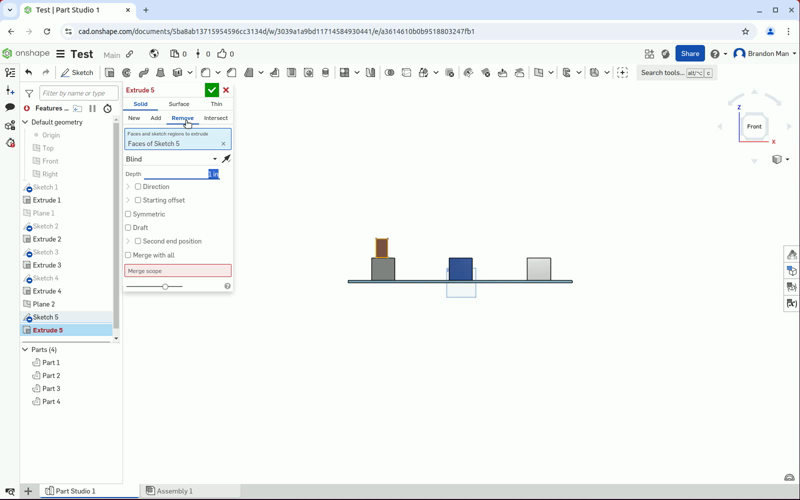
text(6.981)
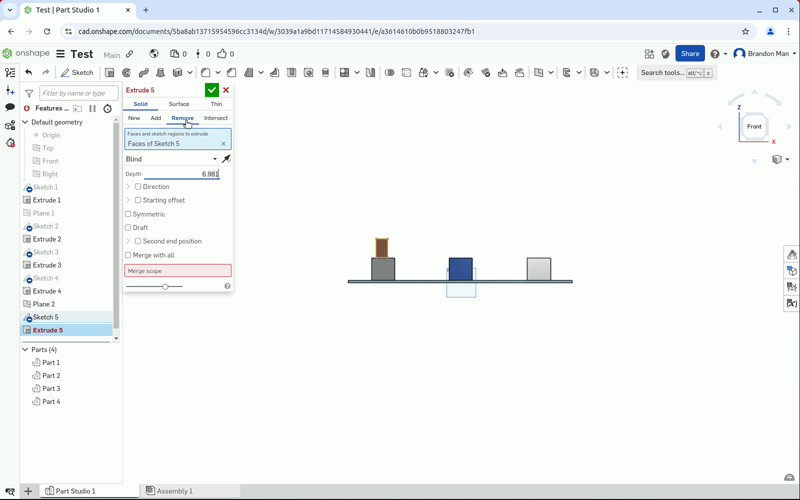
key(tab, 6)
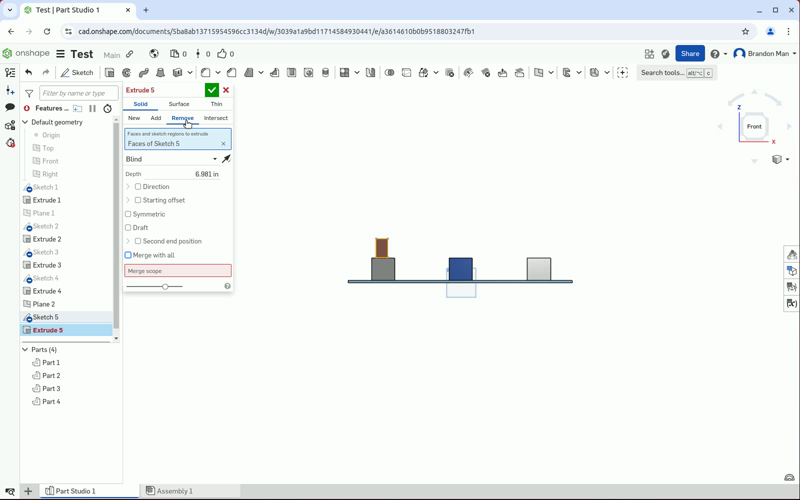
key(space)
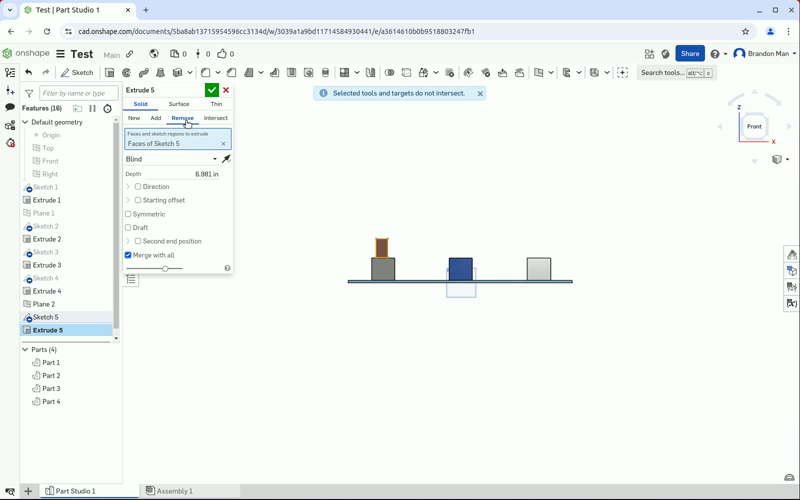
key(enter)
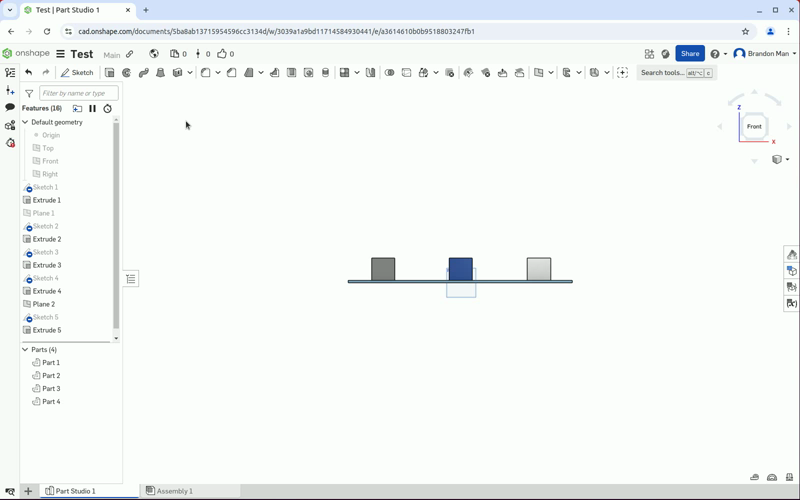
key(shift+h)
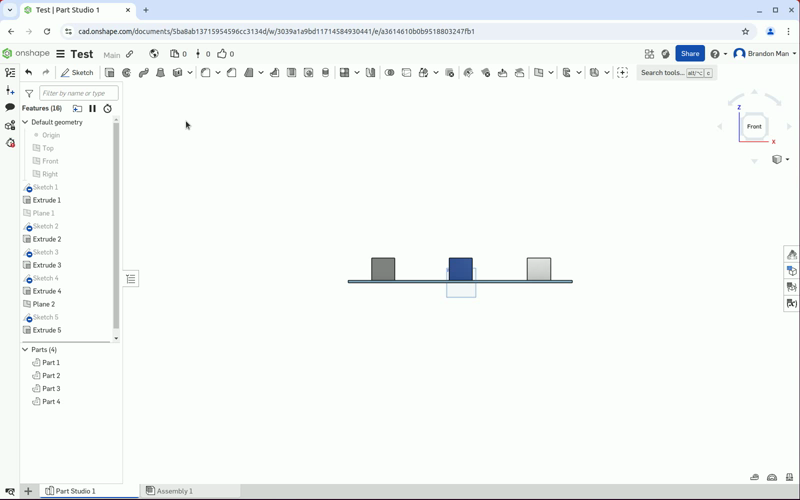
key(shift+h)
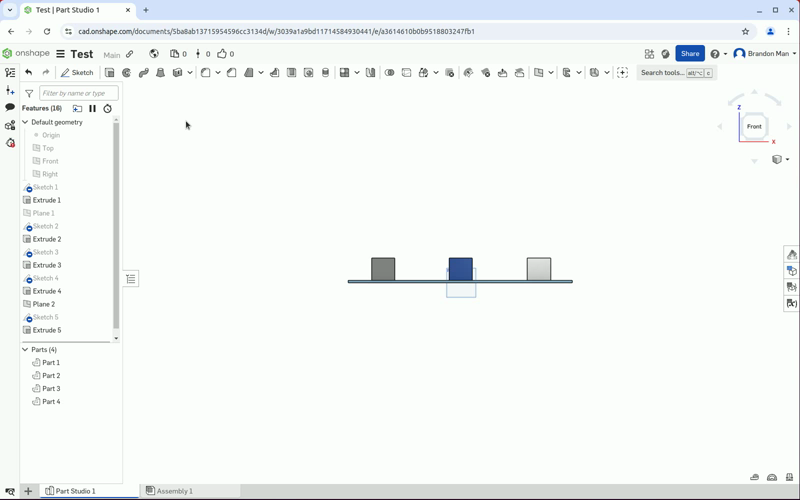
mouse_move(69, 189)
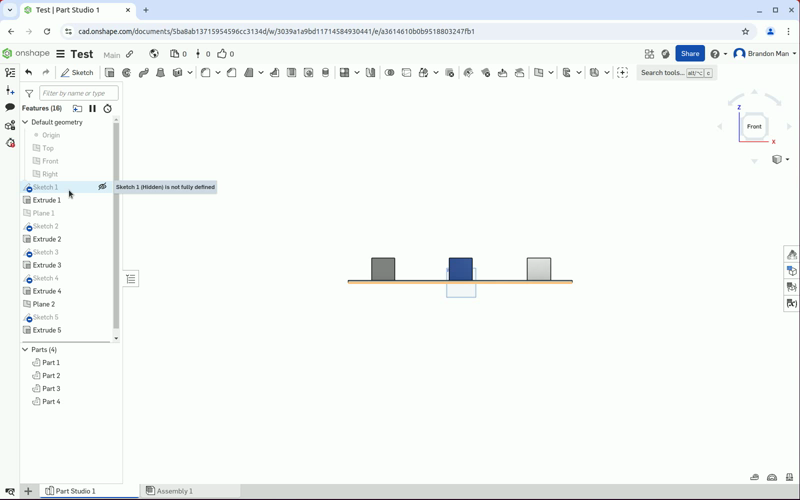
click(69, 189)
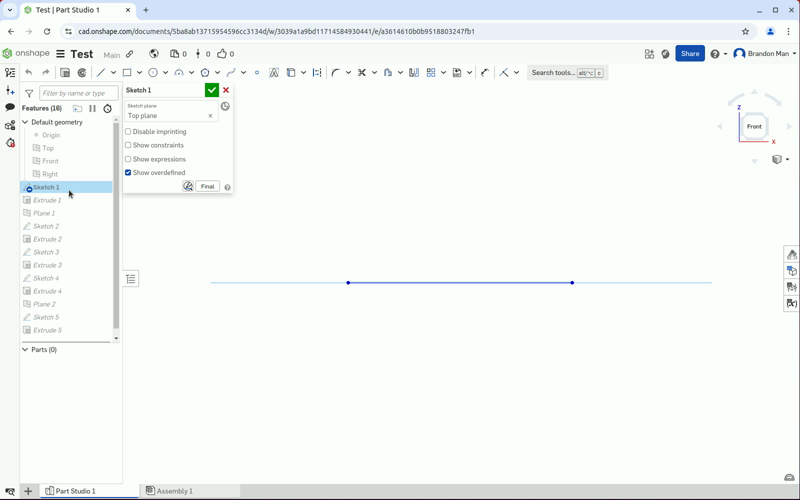
mouse_move(229, 92)
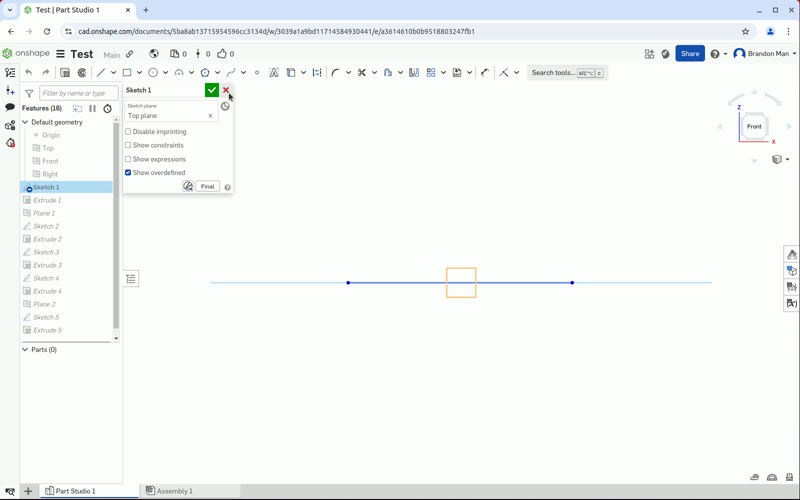
click(229, 92)
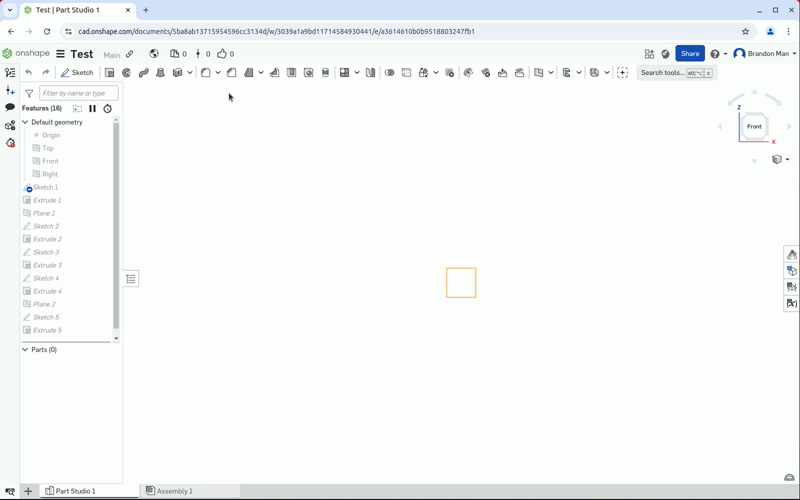
key(shift+s)
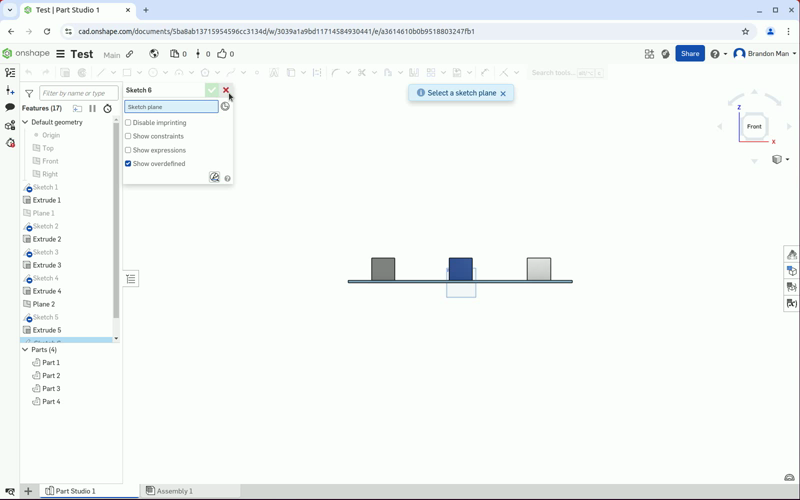
mouse_move(69, 293)
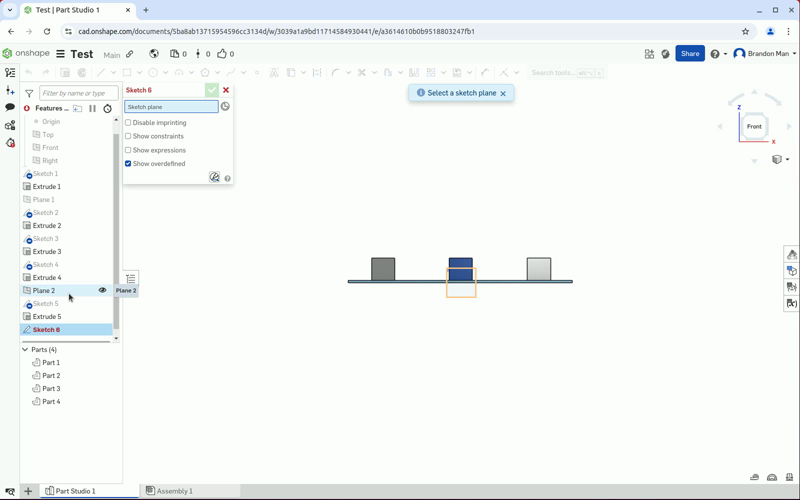
click(69, 293)
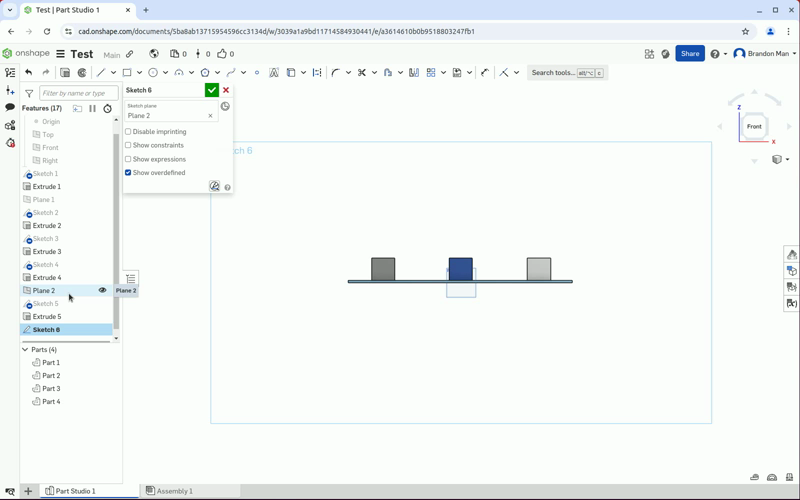
mouse_move(73, 352)
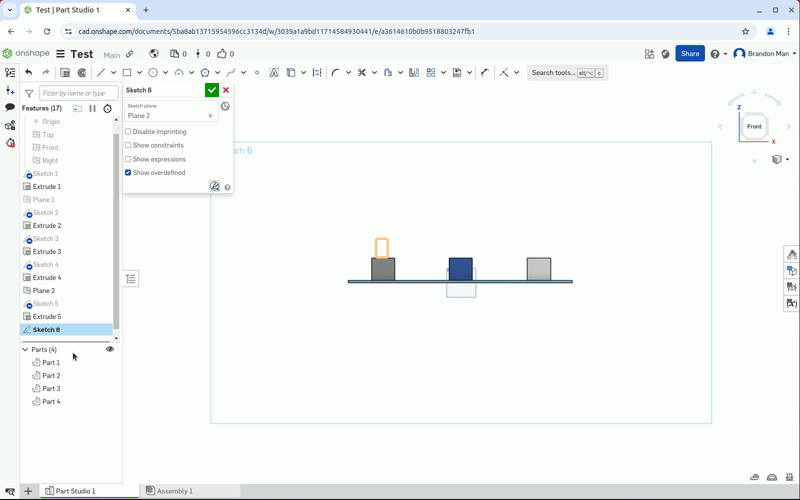
key(y)
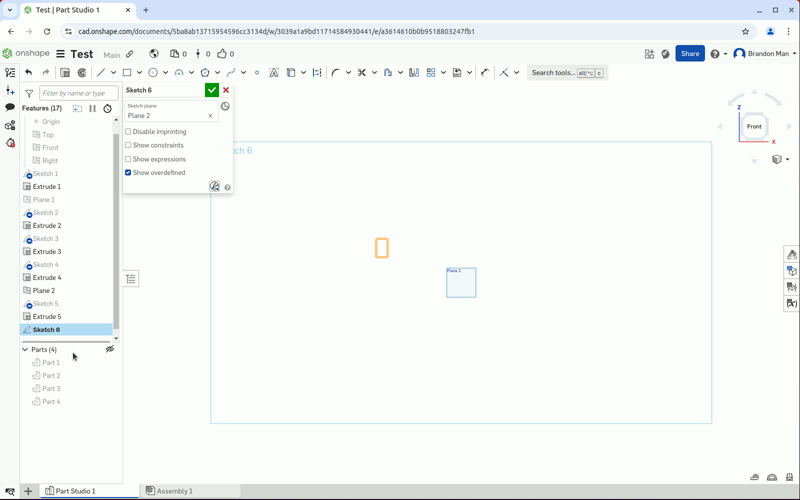
key(l)
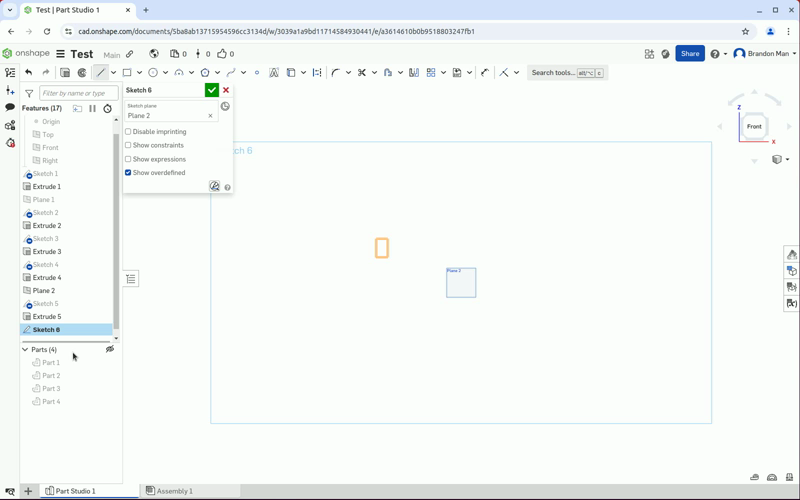
key_down(shift)
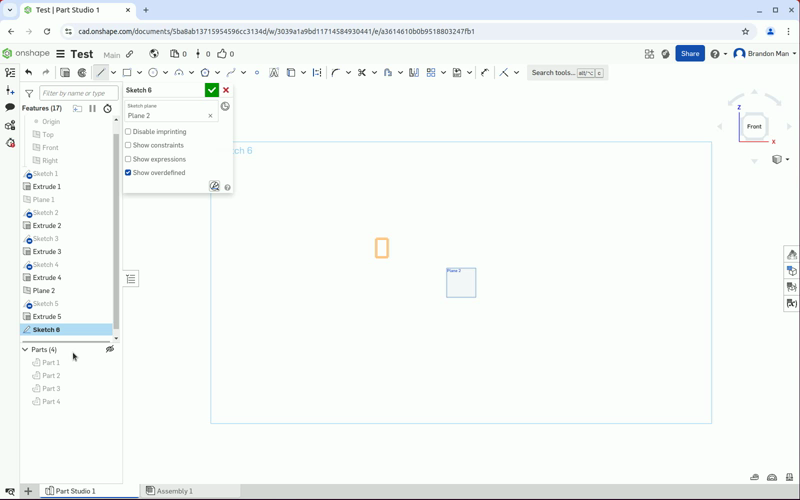
mouse_move(376, 275)
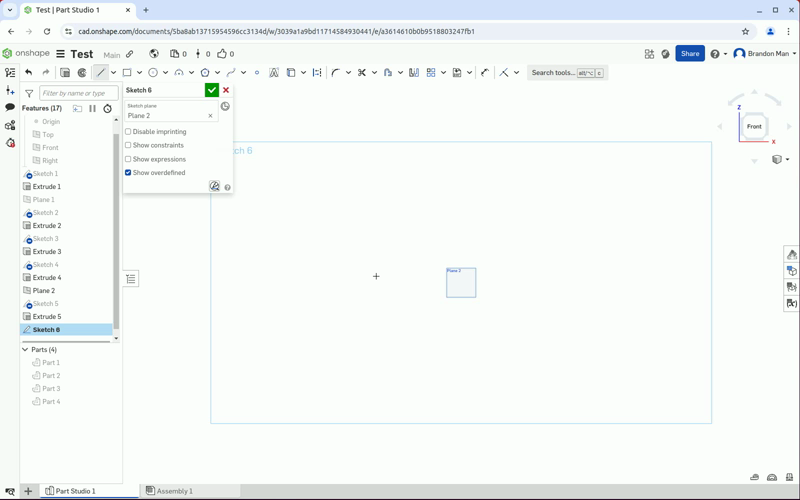
click(376, 275)
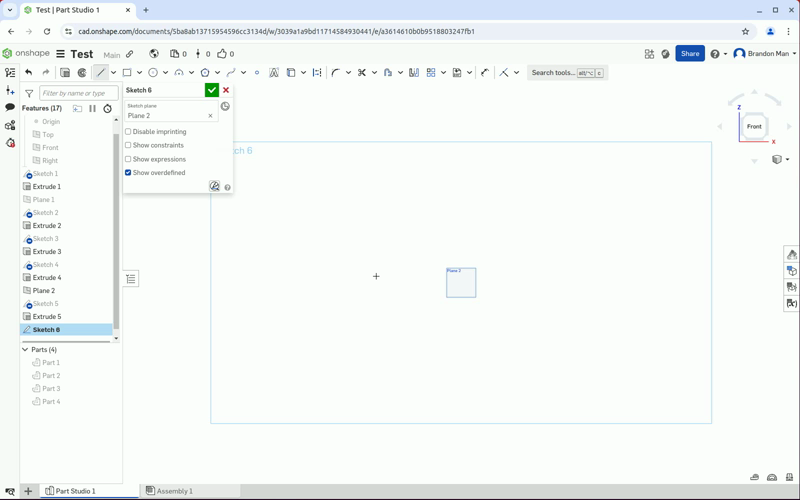
key_up(shift)
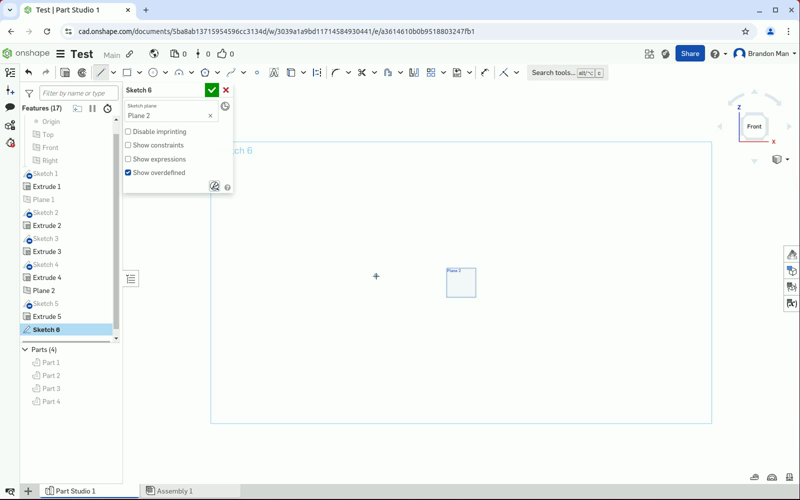
key_down(shift)
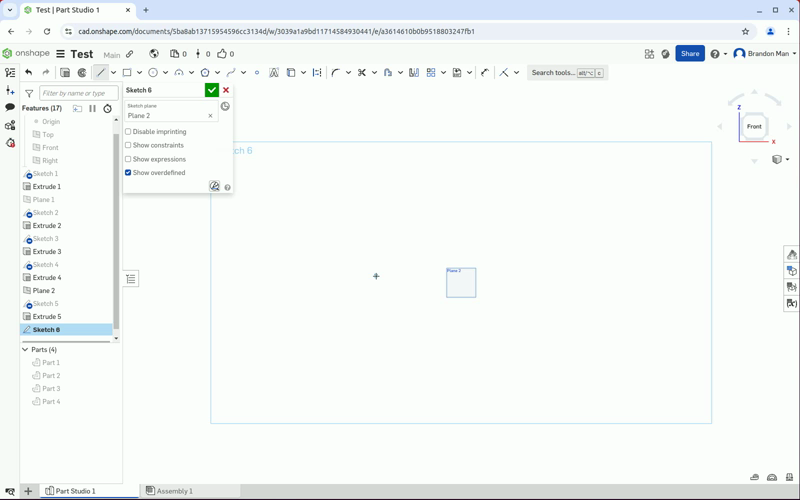
mouse_move(406, 275)
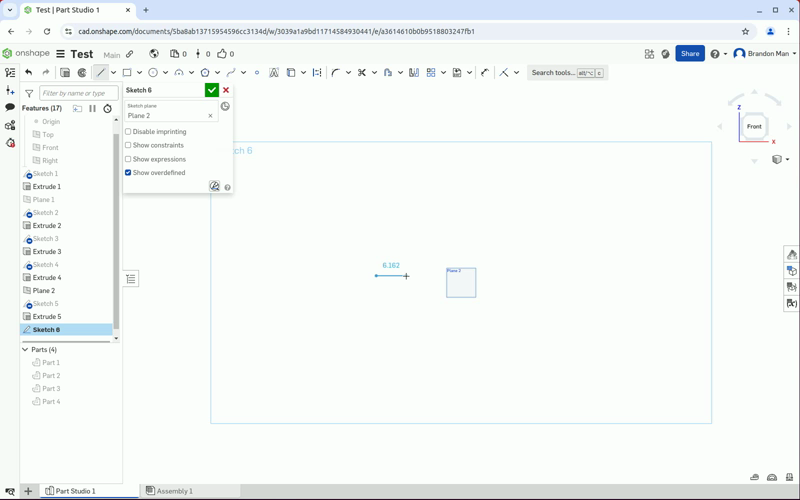
mouse_move(387, 275)
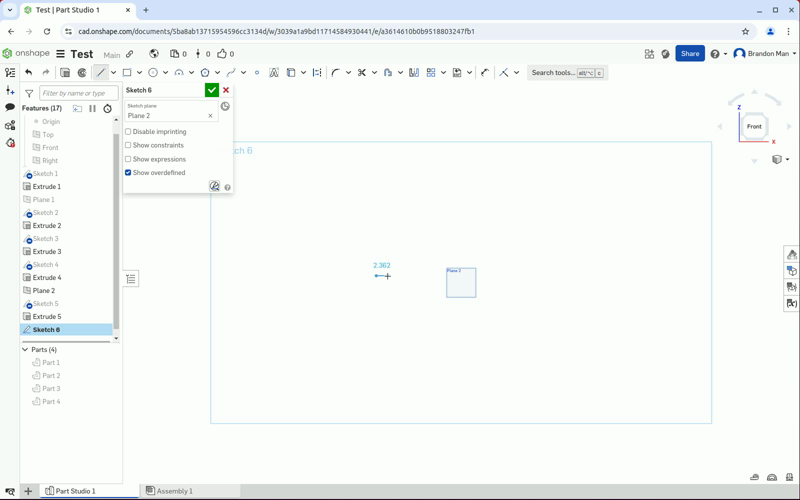
click(387, 275)
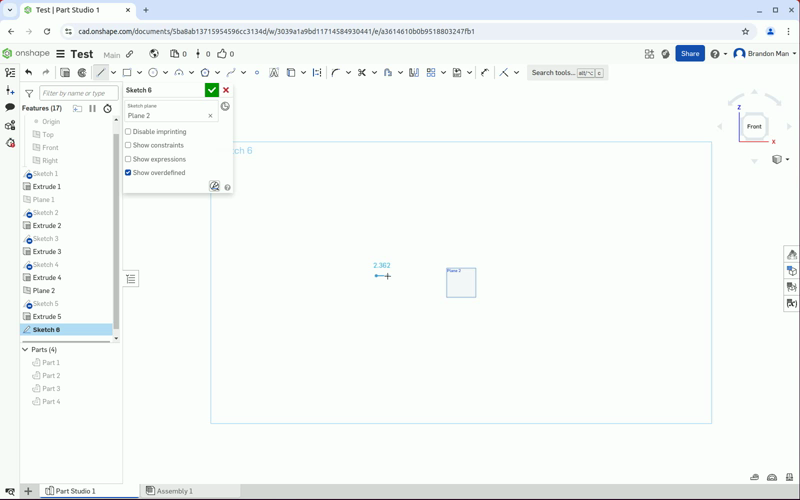
key_up(shift)
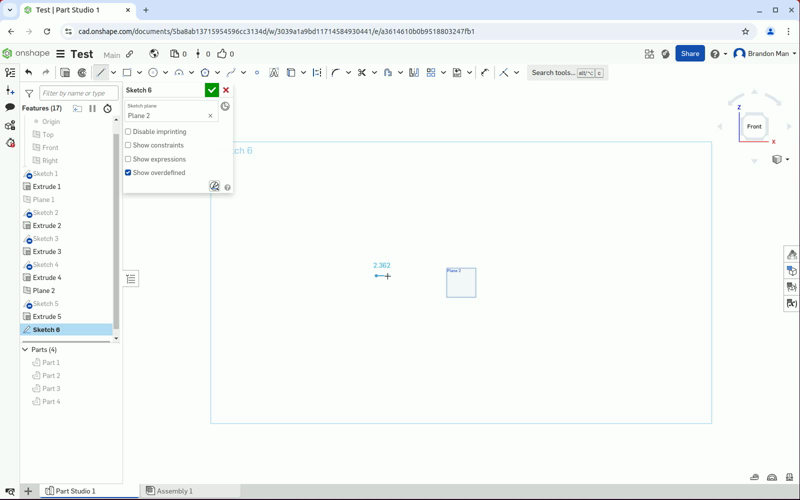
key_down(shift)
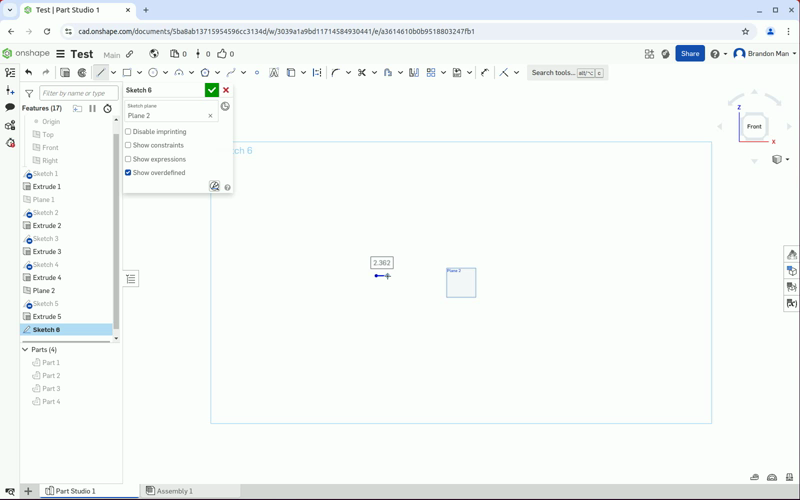
mouse_move(417, 275)
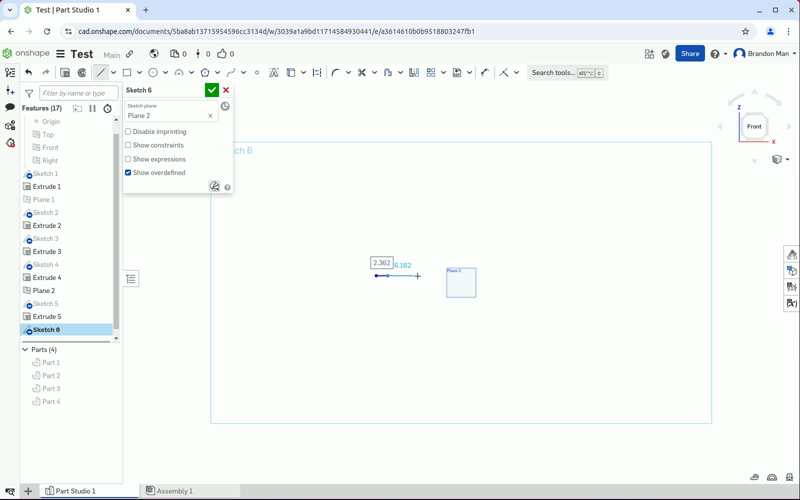
mouse_move(387, 257)
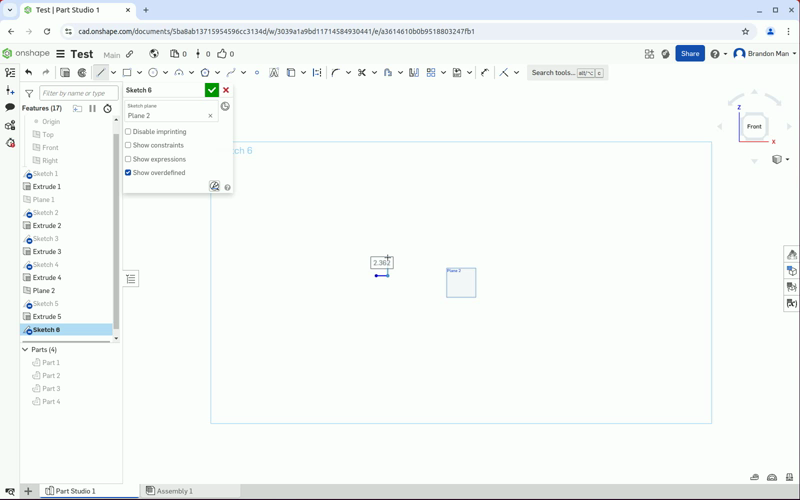
click(387, 257)
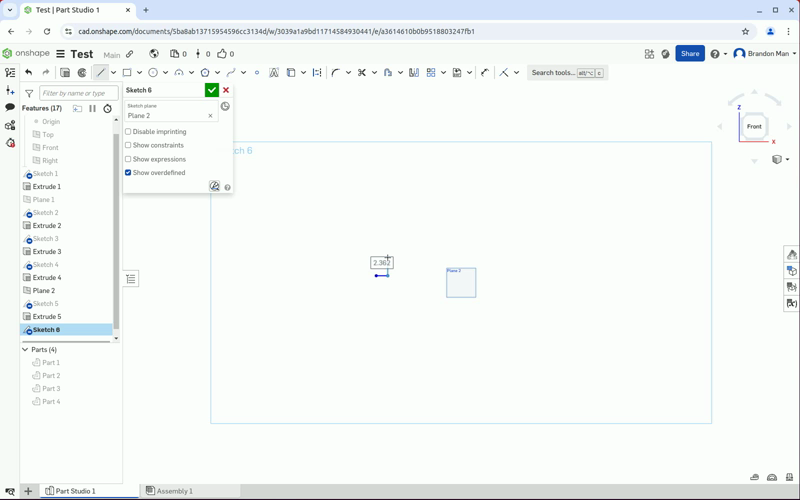
key_up(shift)
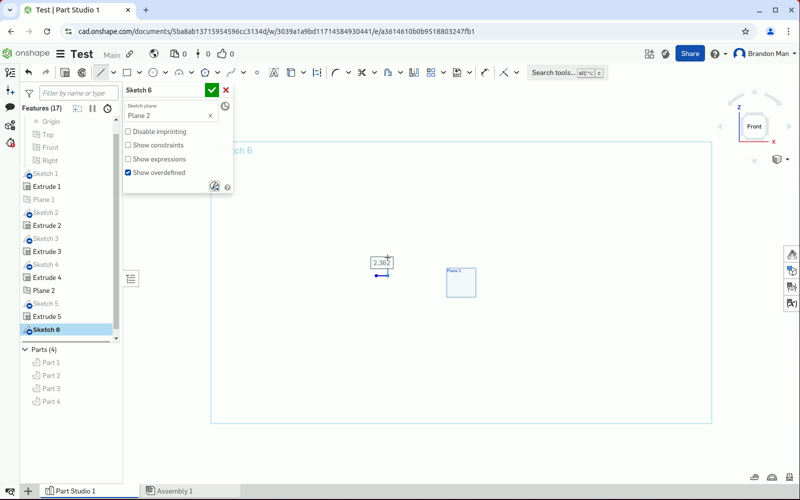
key_down(shift)
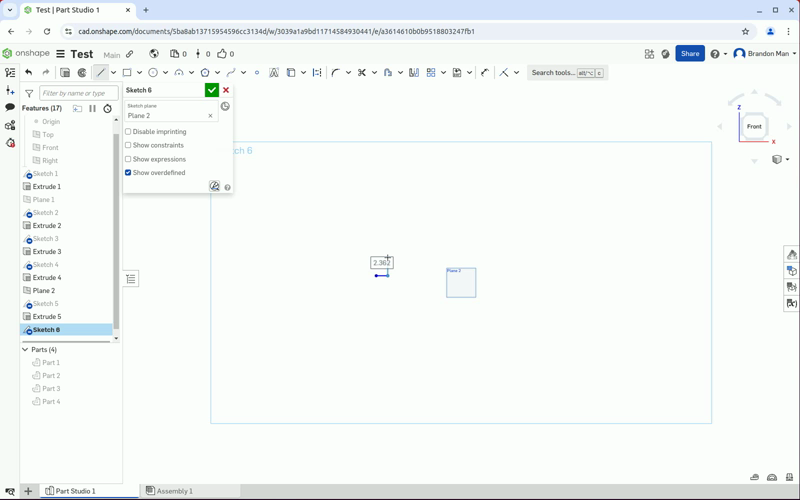
mouse_move(417, 257)
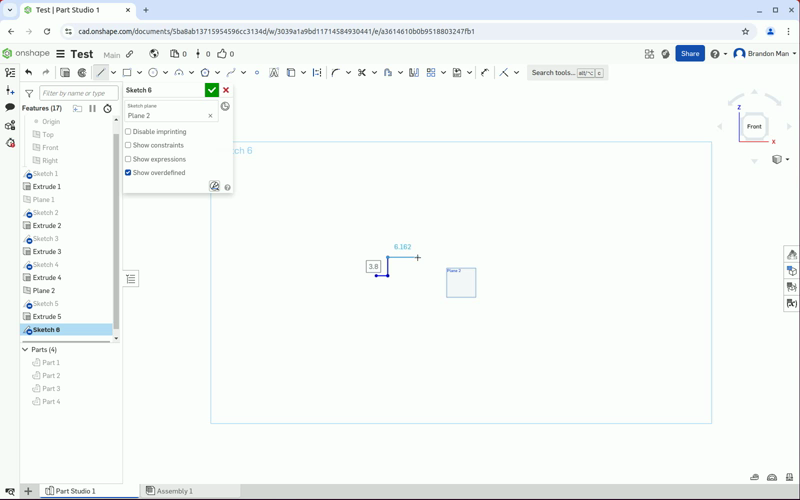
mouse_move(376, 257)
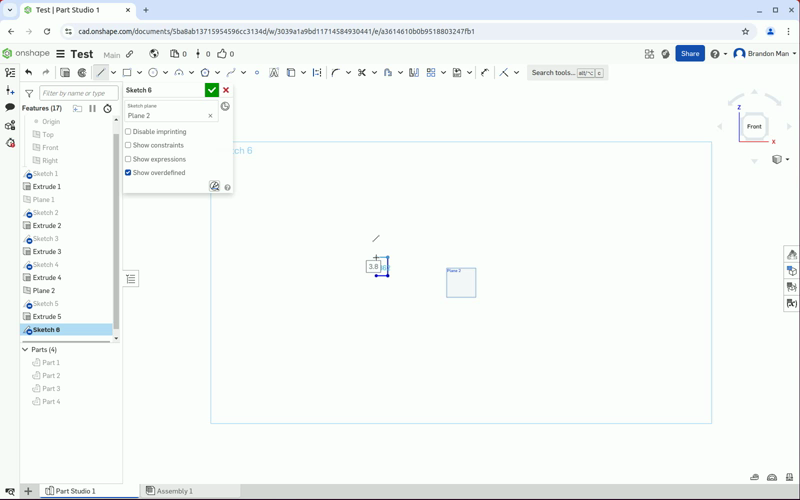
click(376, 257)
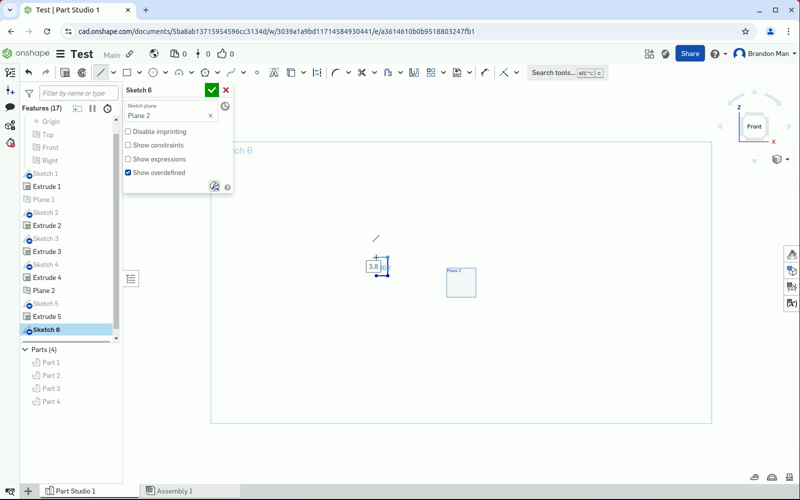
key_up(shift)
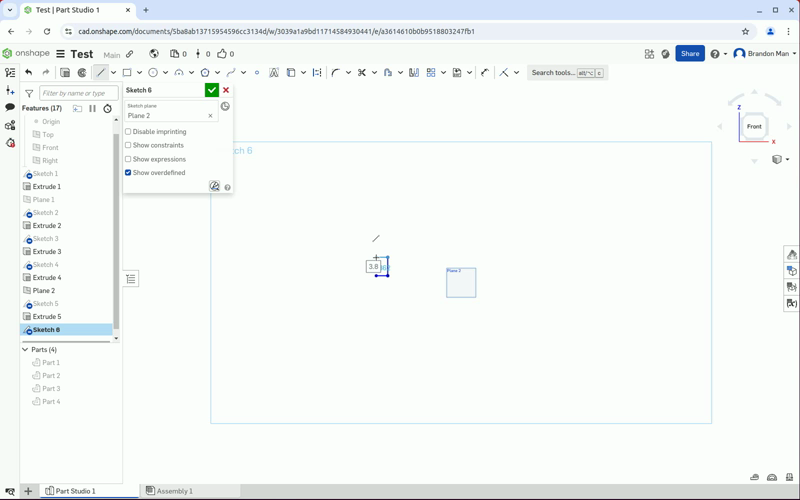
mouse_move(406, 257)
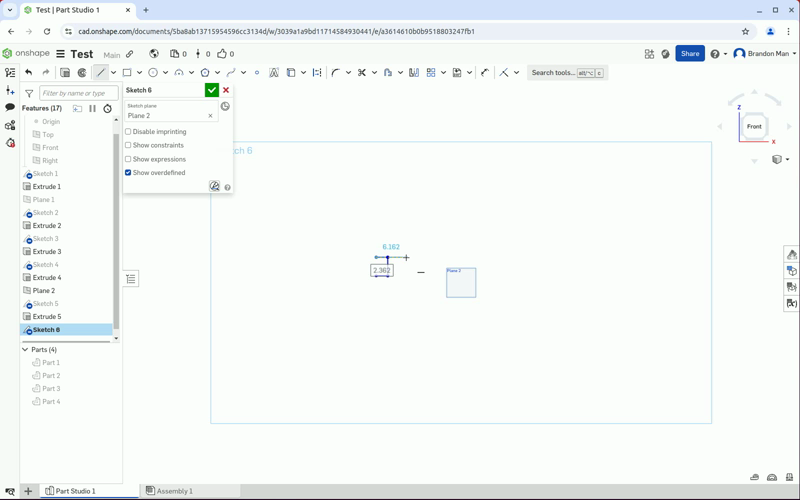
key_down(shift)
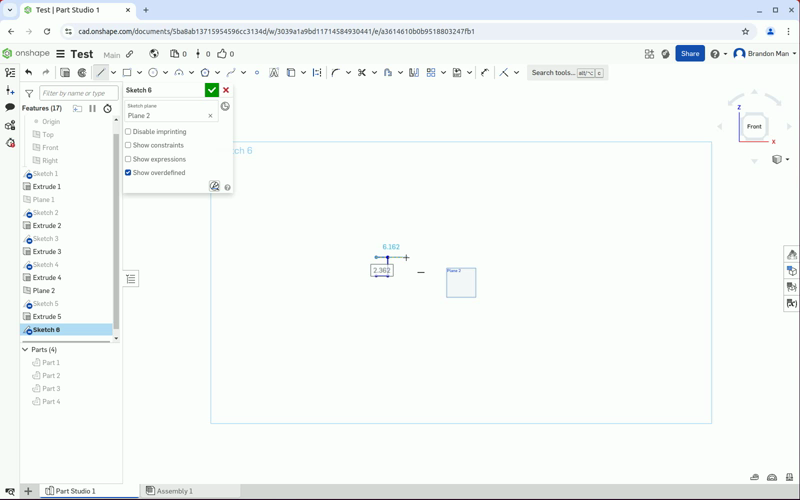
mouse_move(376, 275)
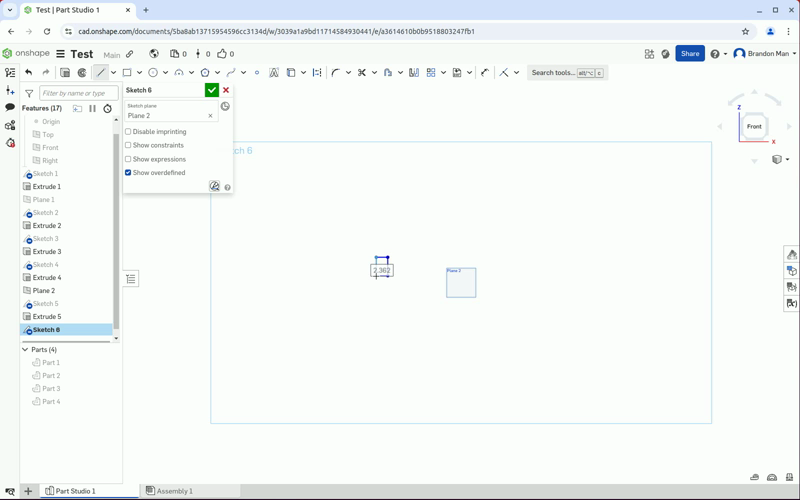
key_up(shift)
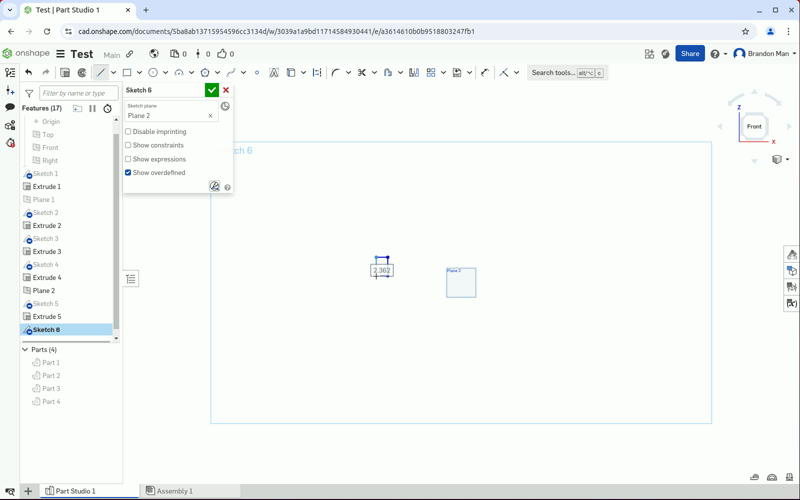
click(376, 275)
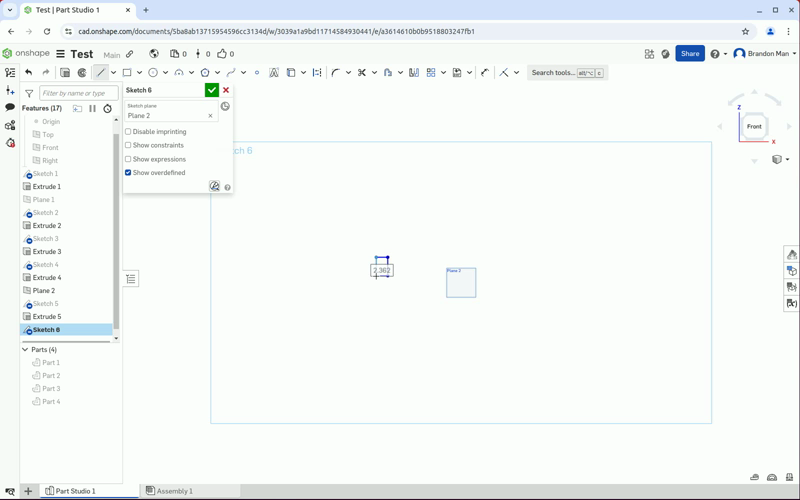
key(esc)
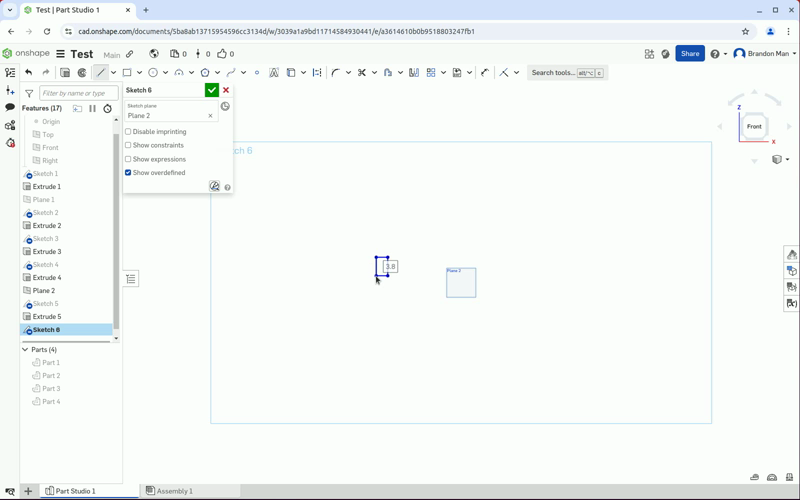
mouse_move(385, 271)
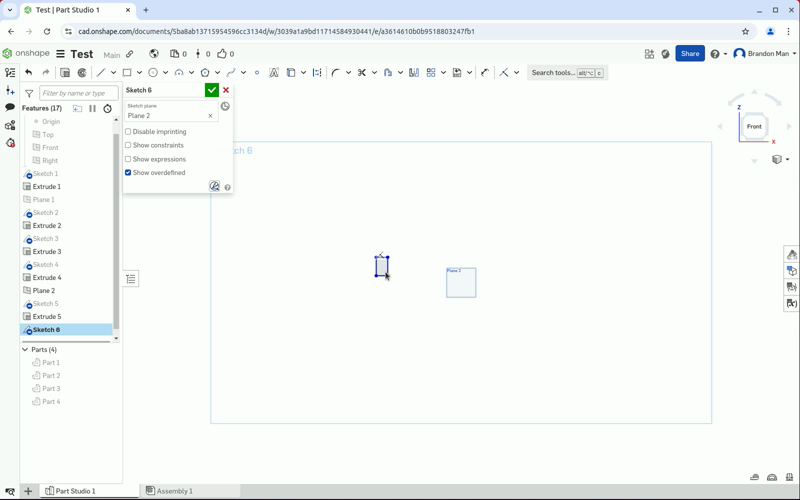
scroll(6)
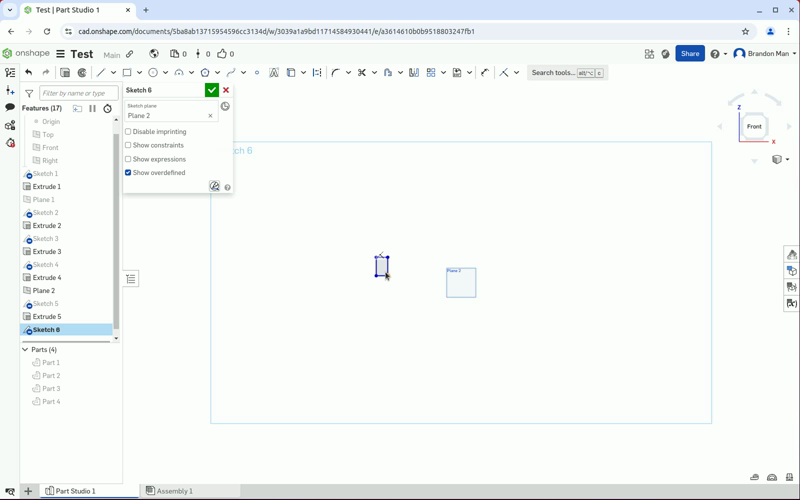
scroll(6)
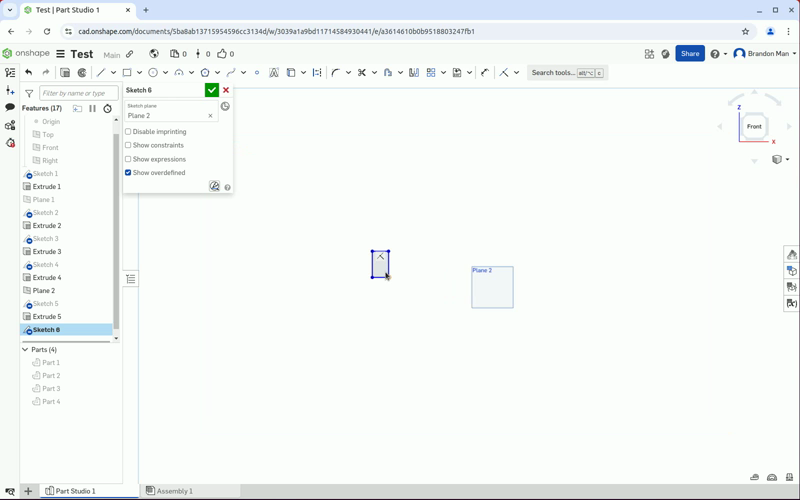
scroll(6)
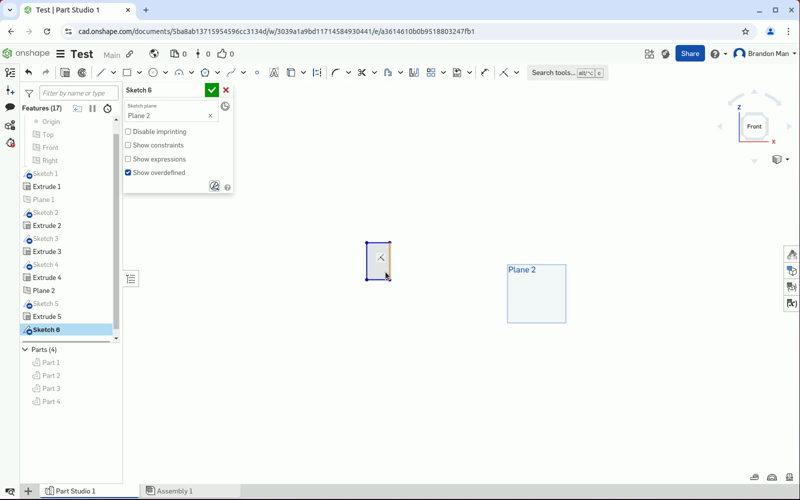
scroll(6)
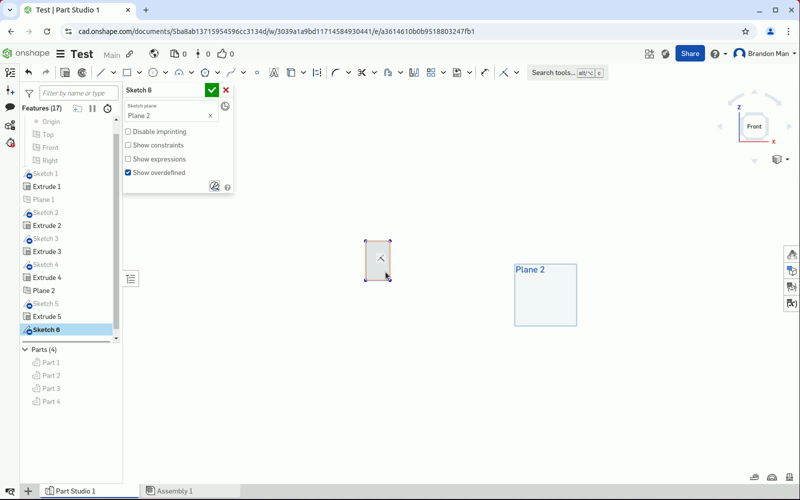
scroll(6)
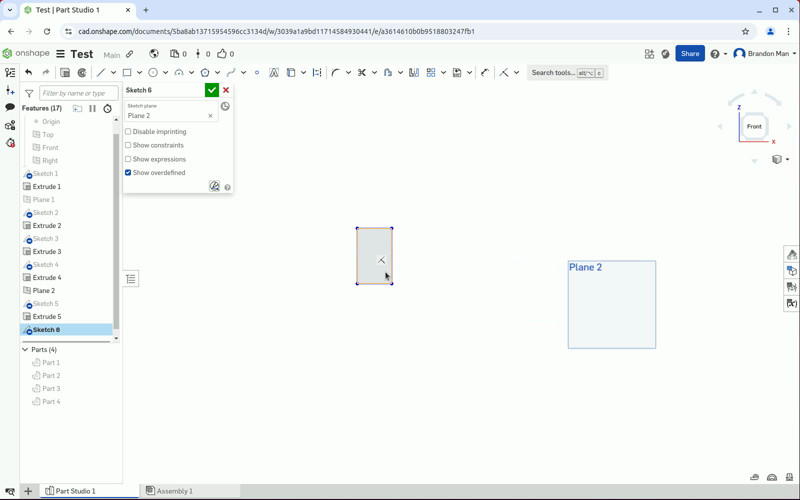
scroll(6)
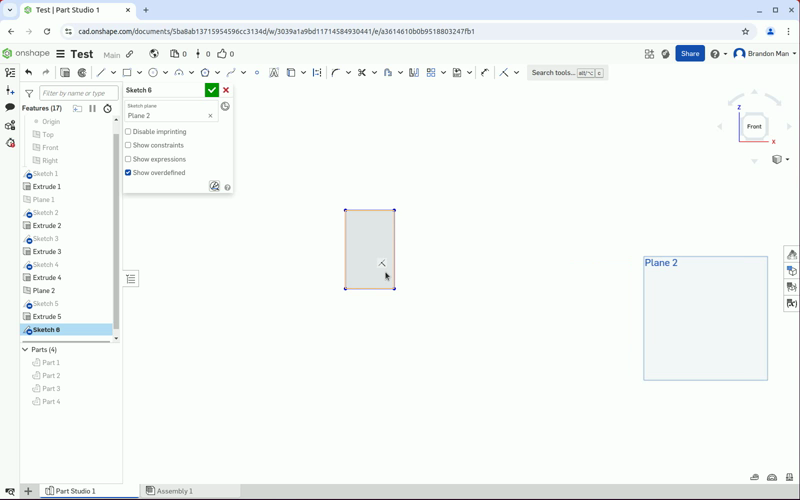
scroll(6)
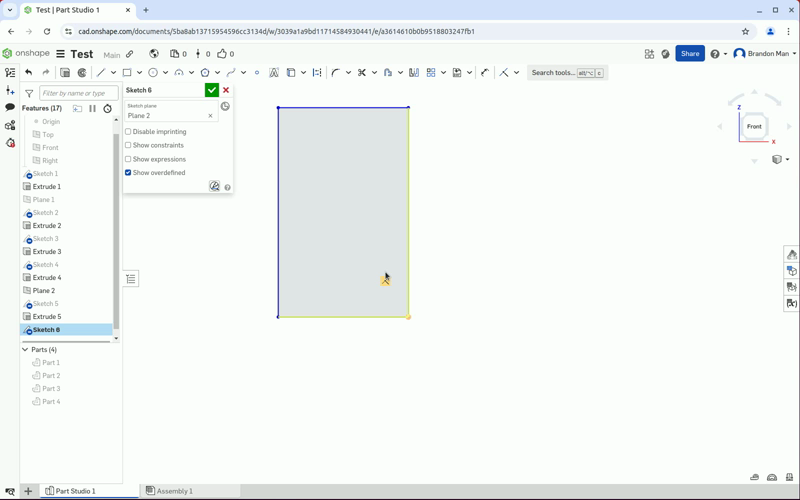
click(385, 271)
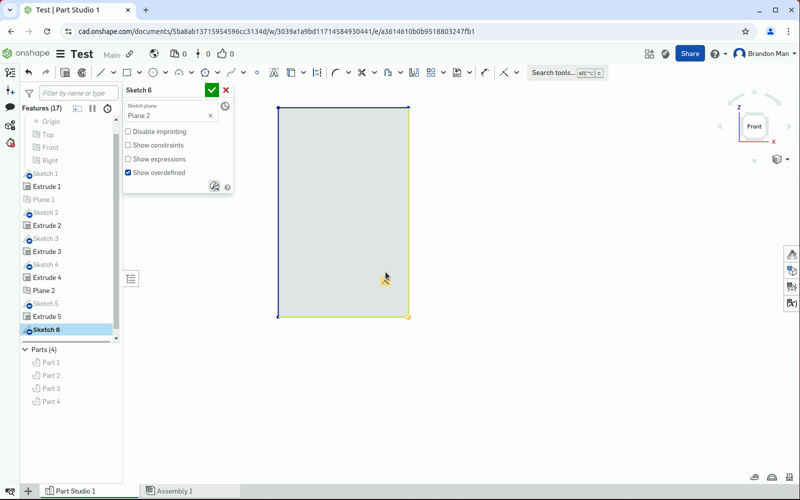
scroll(-6)
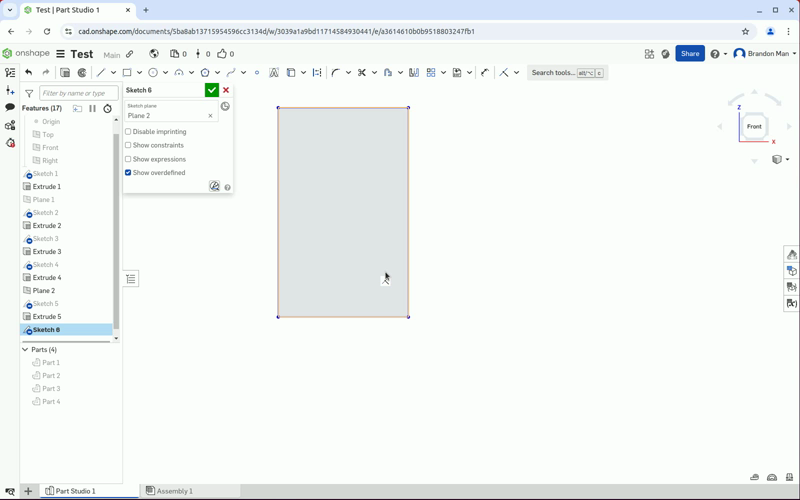
scroll(-6)
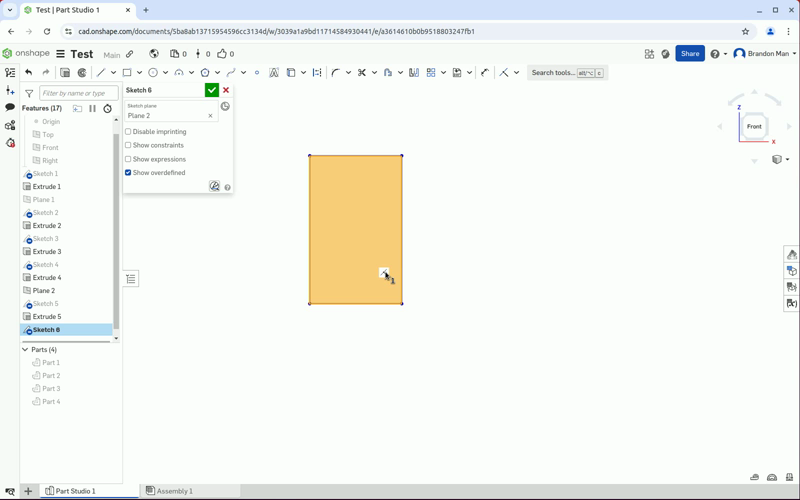
scroll(-6)
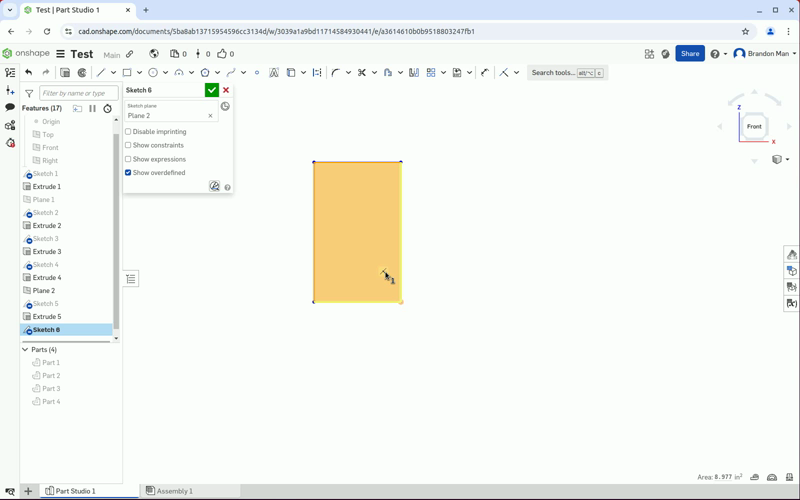
scroll(-6)
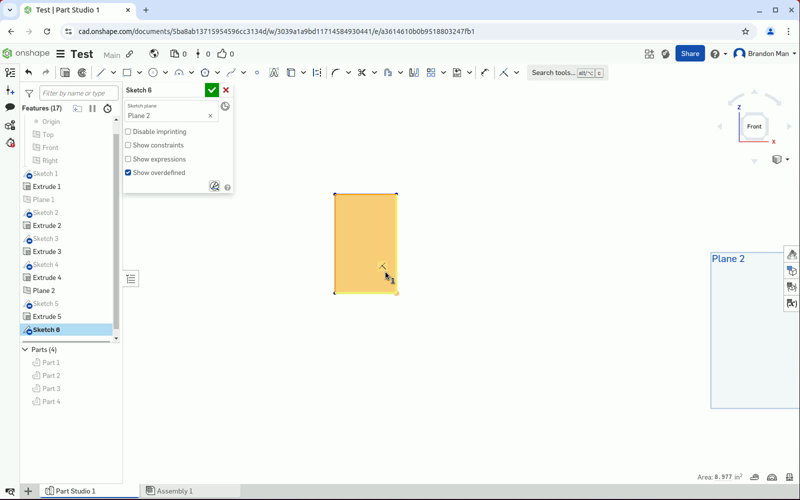
scroll(-6)
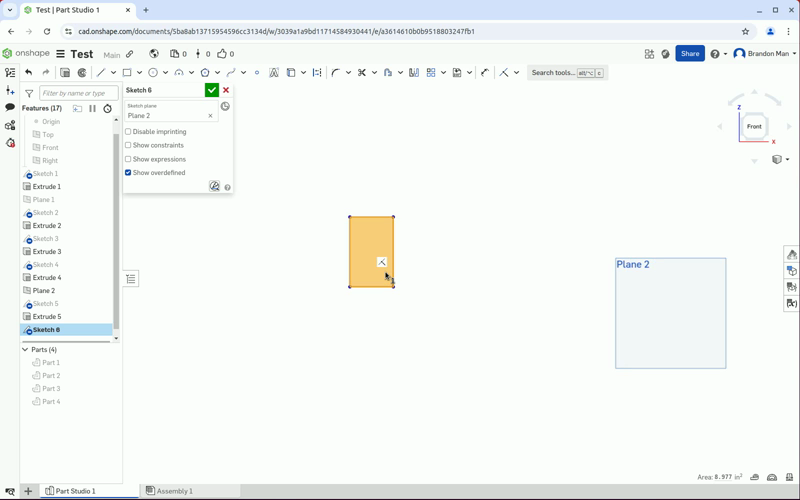
scroll(-6)
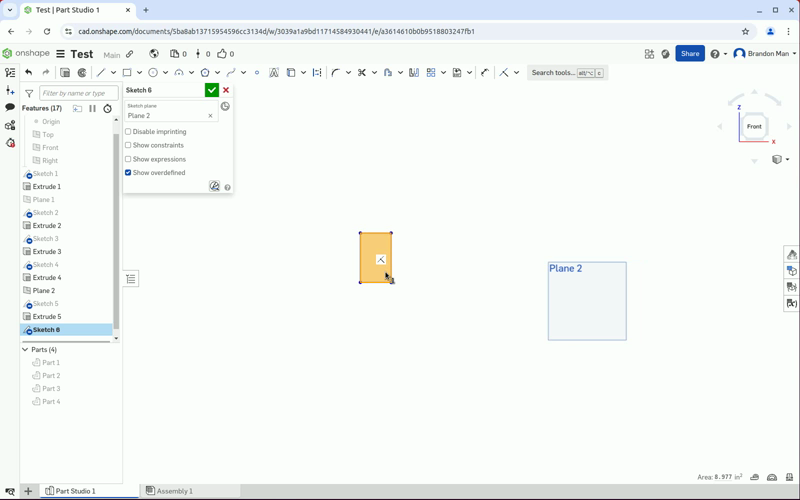
scroll(-6)
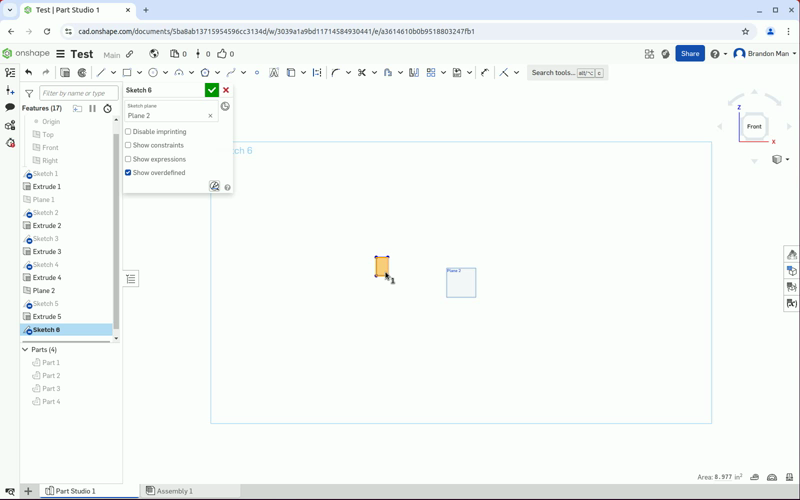
mouse_move(73, 352)
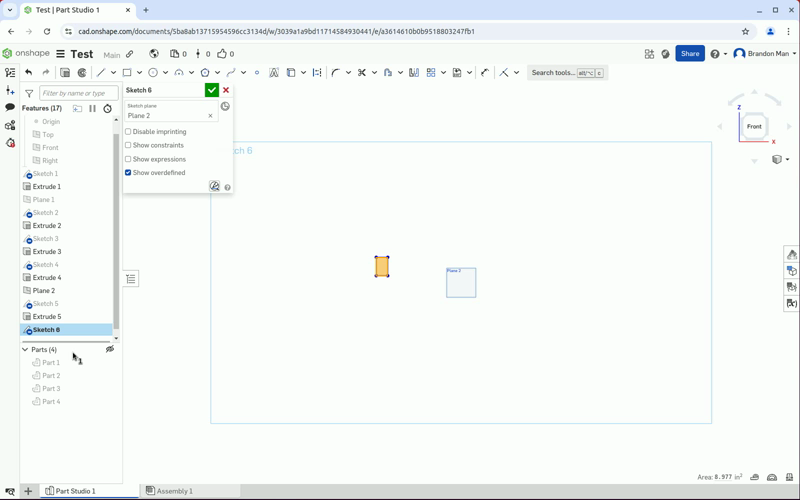
key(shift+y)
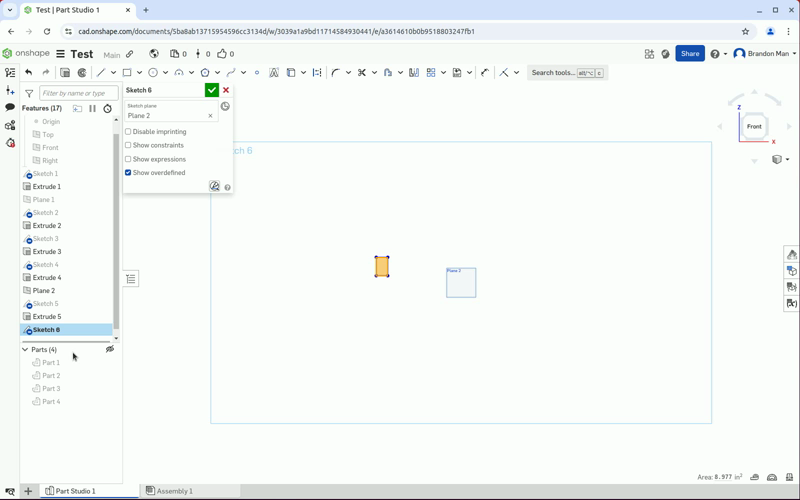
key(shift+e)
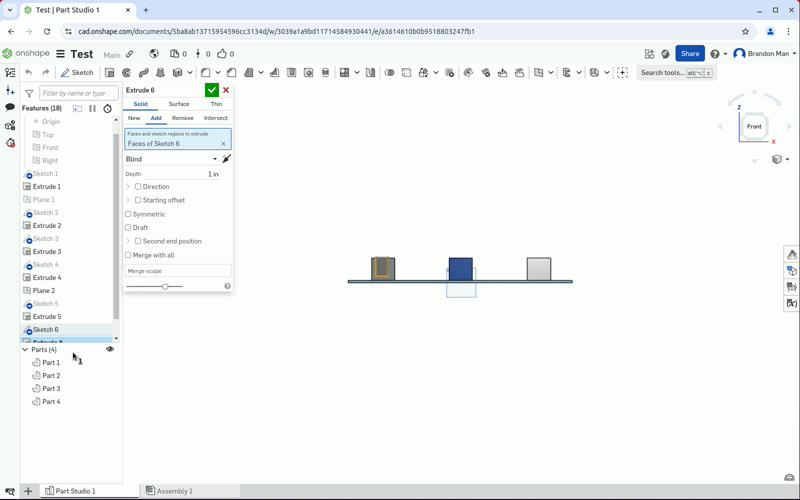
mouse_move(143, 106)
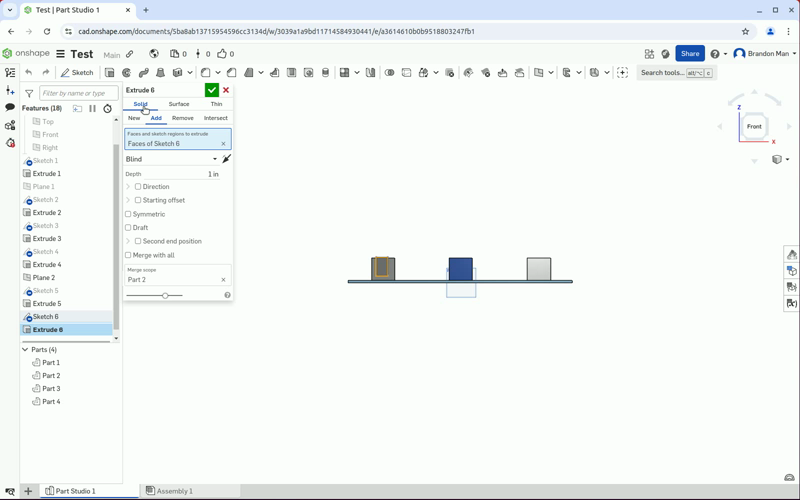
click(143, 106)
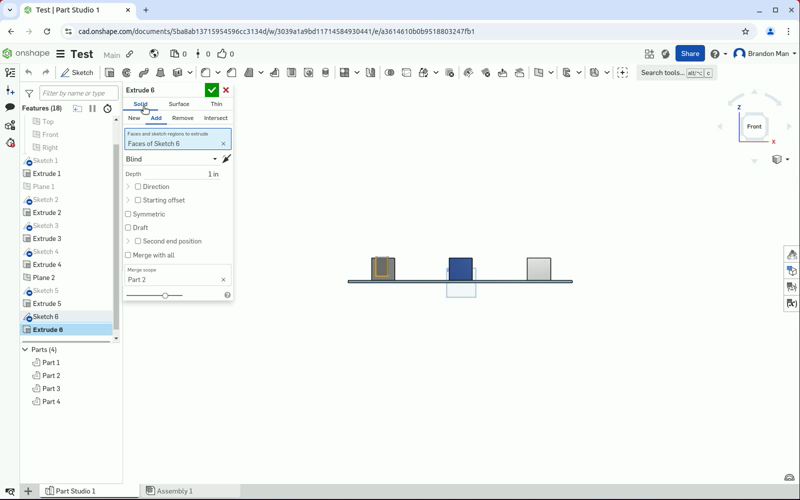
mouse_move(186, 120)
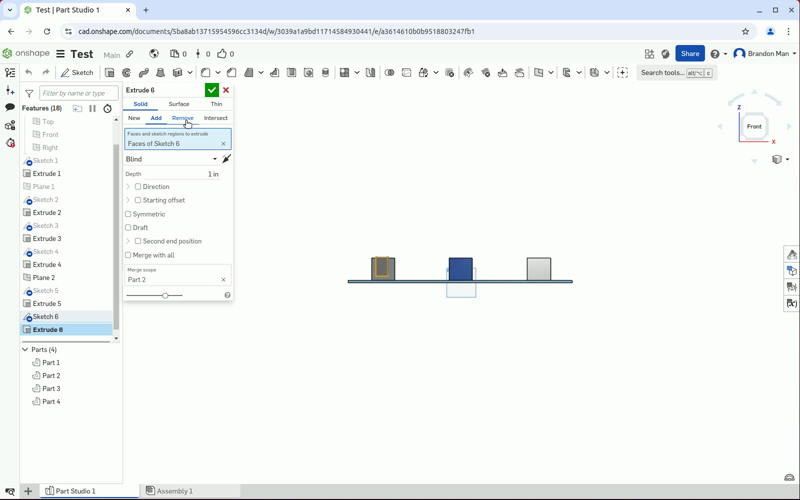
click(186, 120)
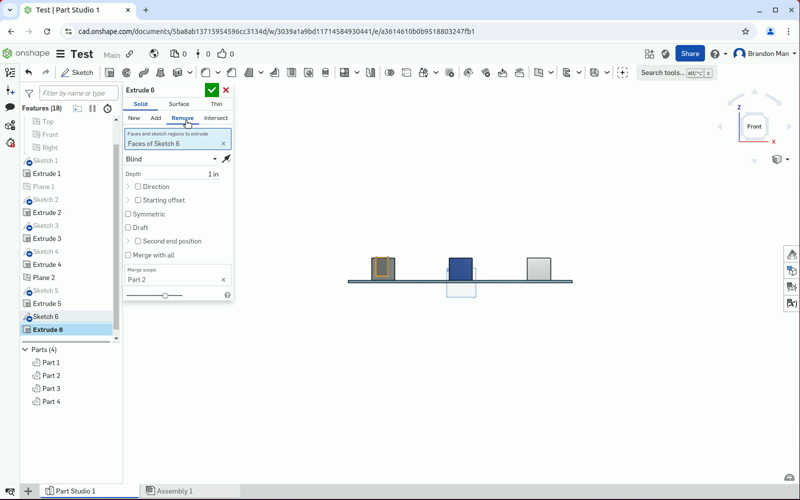
key(tab, 4)
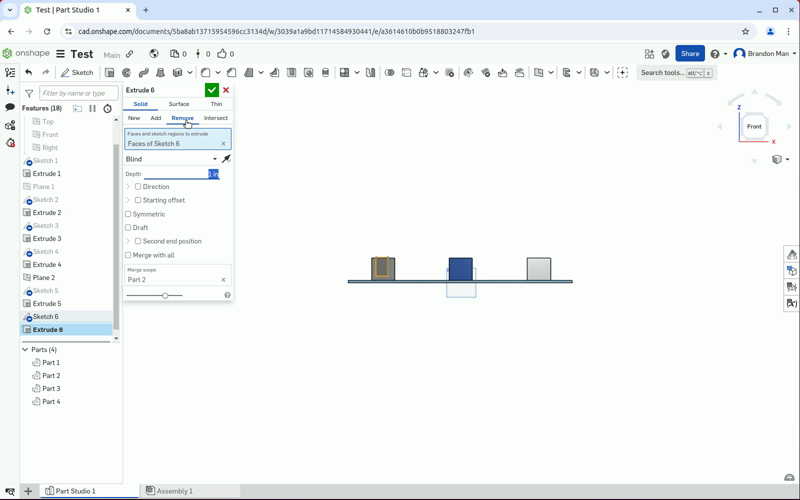
text(6.981)
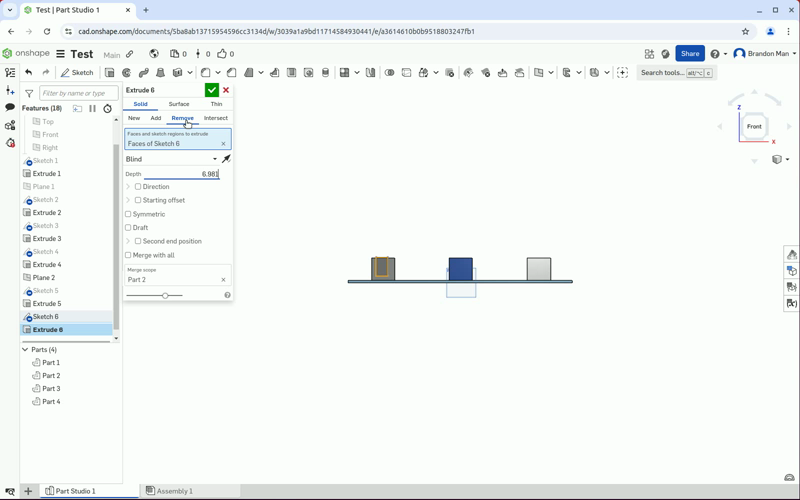
key(tab, 6)
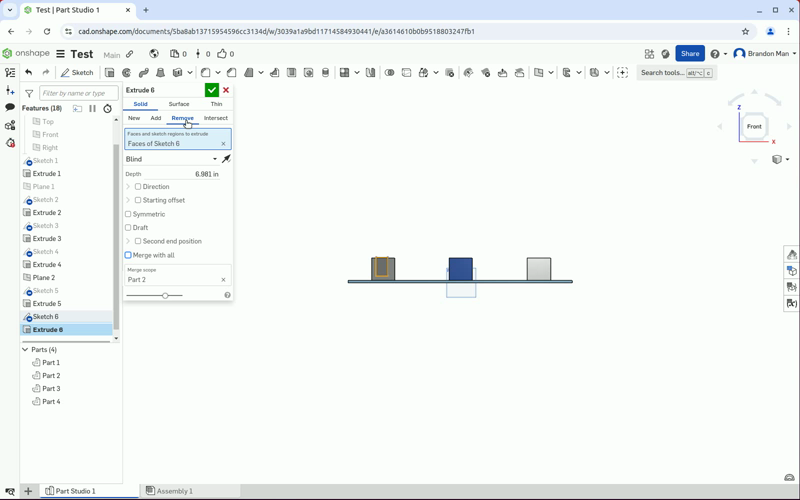
key(space)
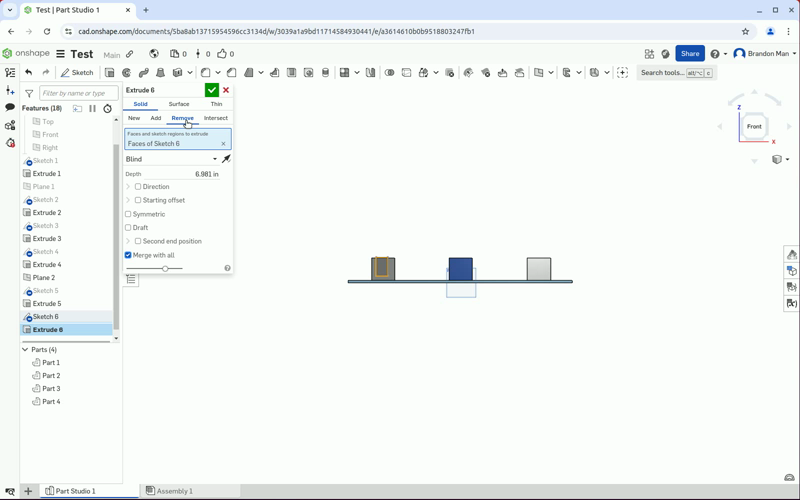
key(enter)
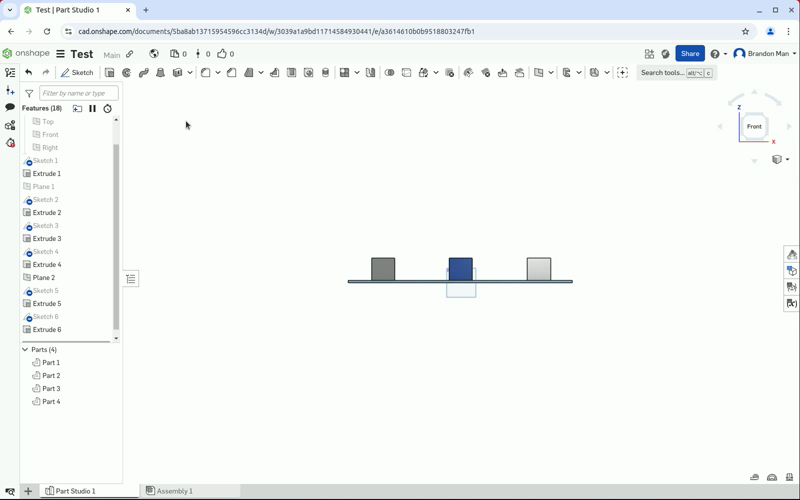
key(shift+h)
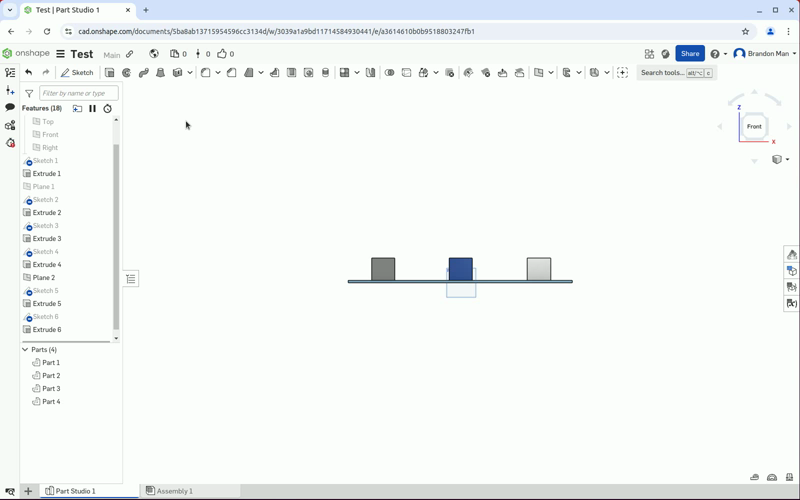
key(shift+h)
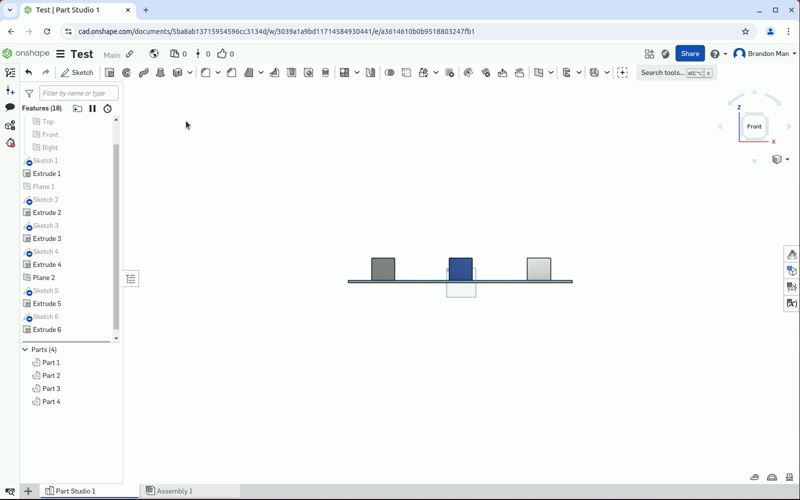
mouse_move(69, 163)
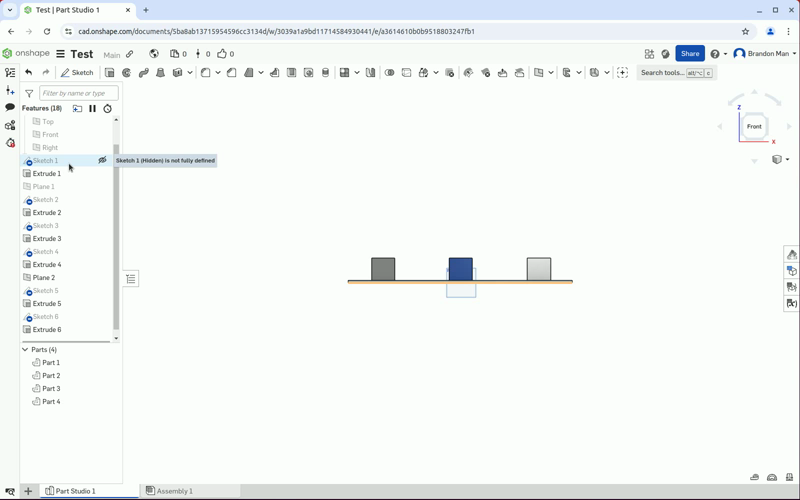
click(69, 163)
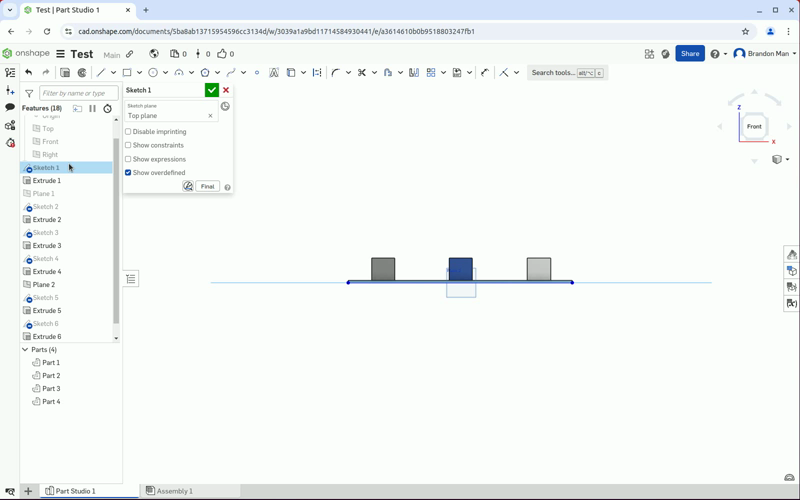
mouse_move(229, 92)
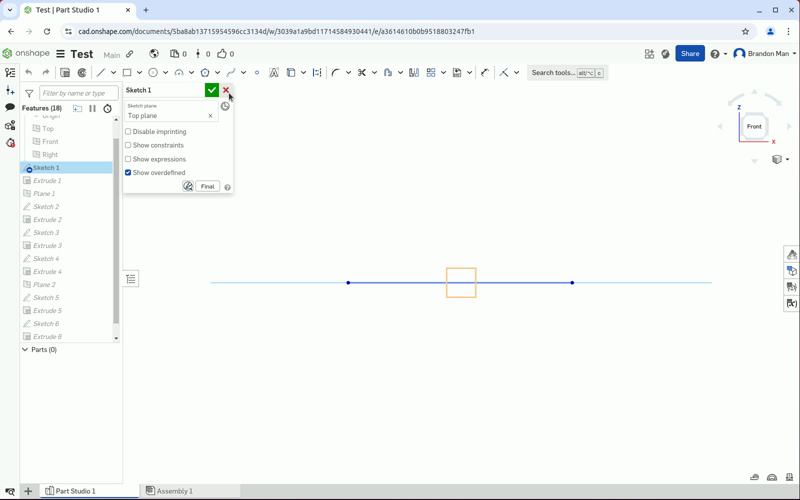
click(229, 92)
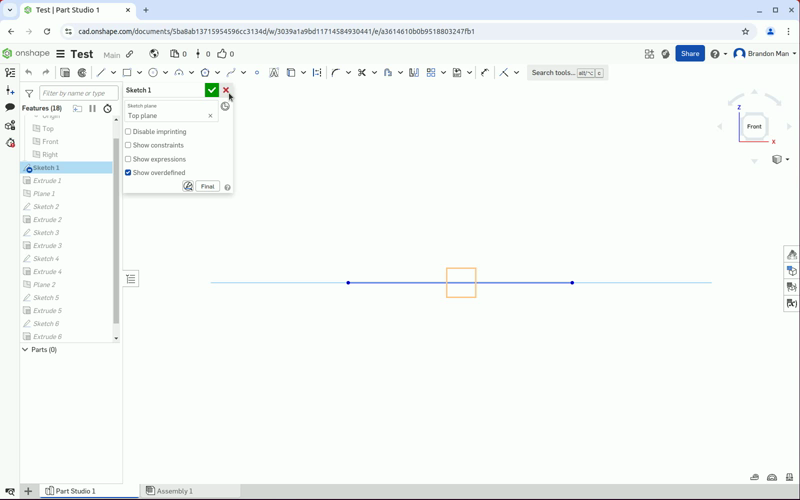
key(shift+s)
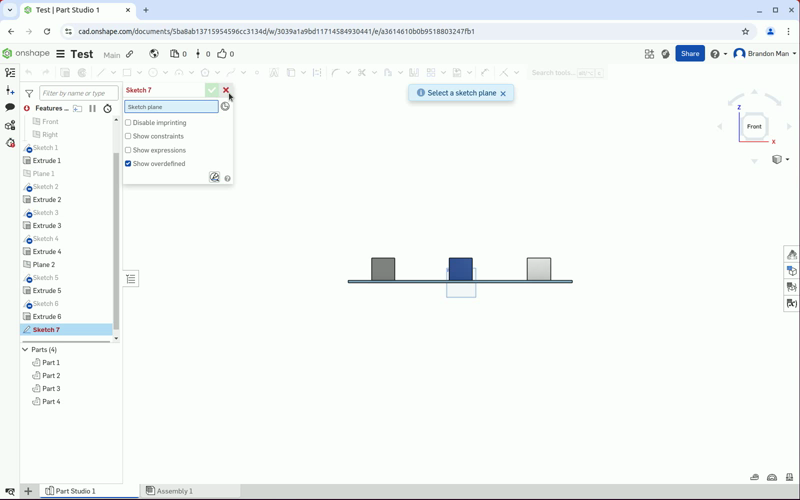
mouse_move(69, 267)
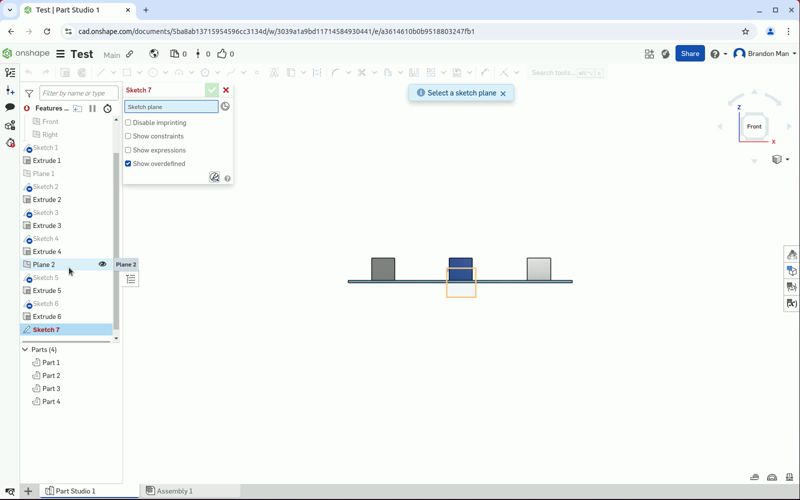
click(69, 267)
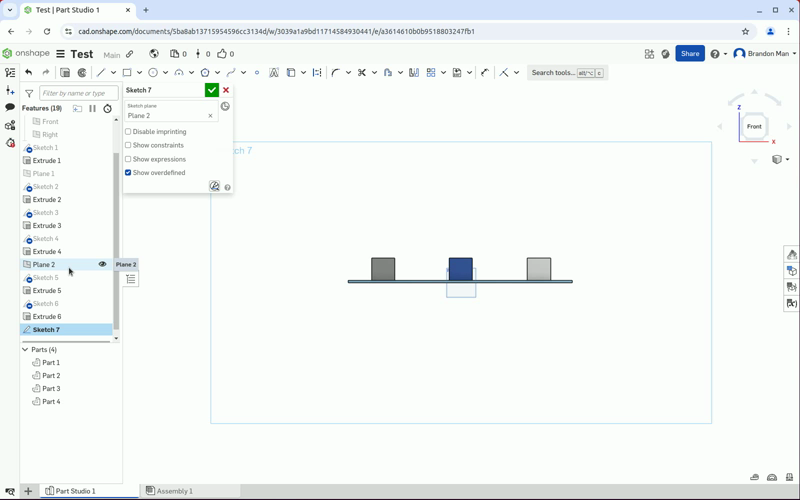
mouse_move(73, 352)
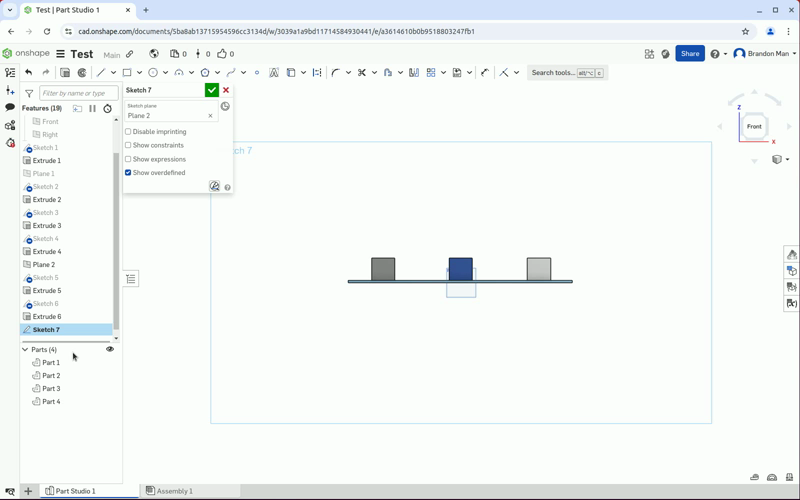
key(y)
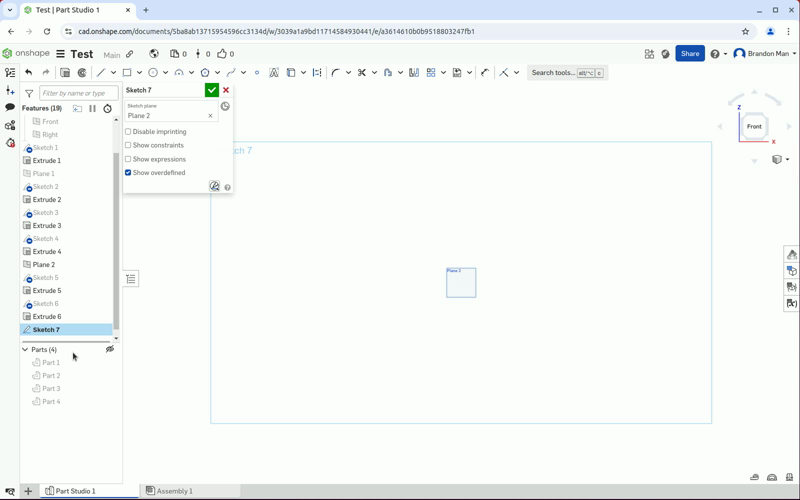
key(l)
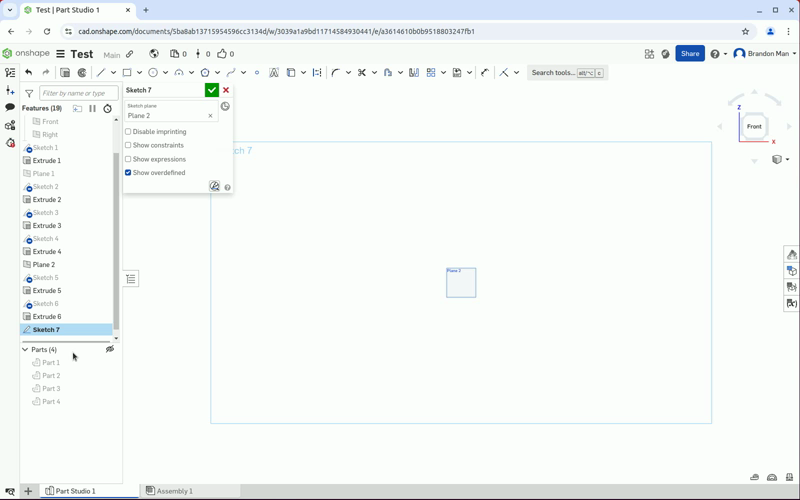
key_down(shift)
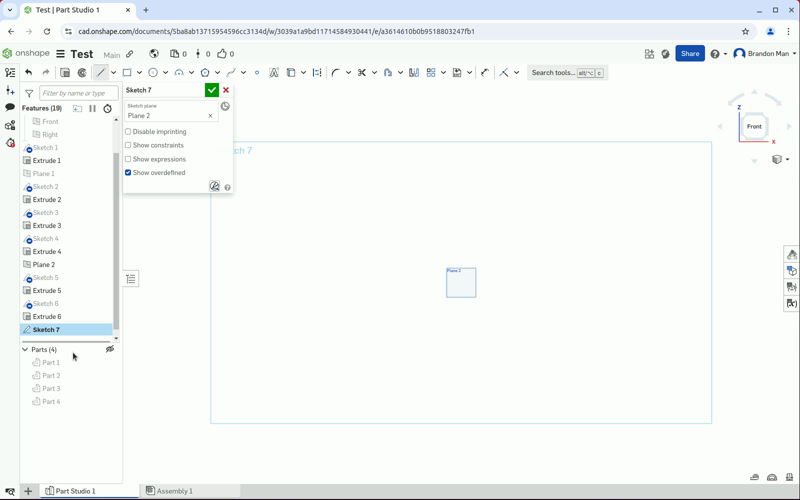
mouse_move(454, 275)
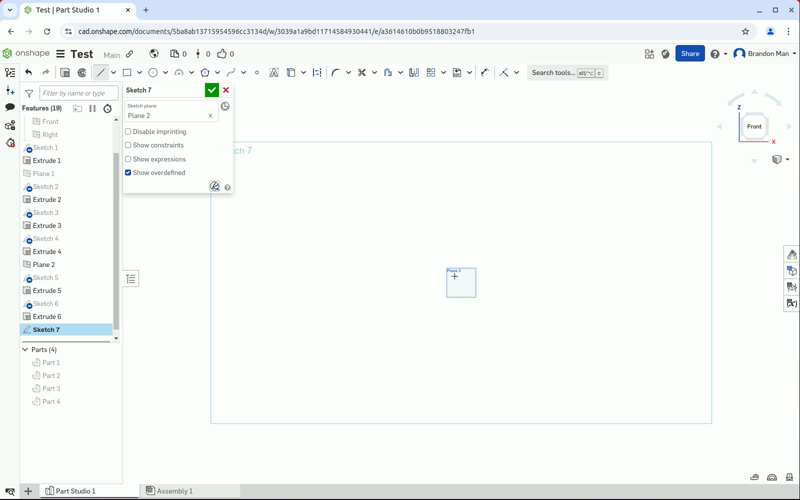
click(454, 275)
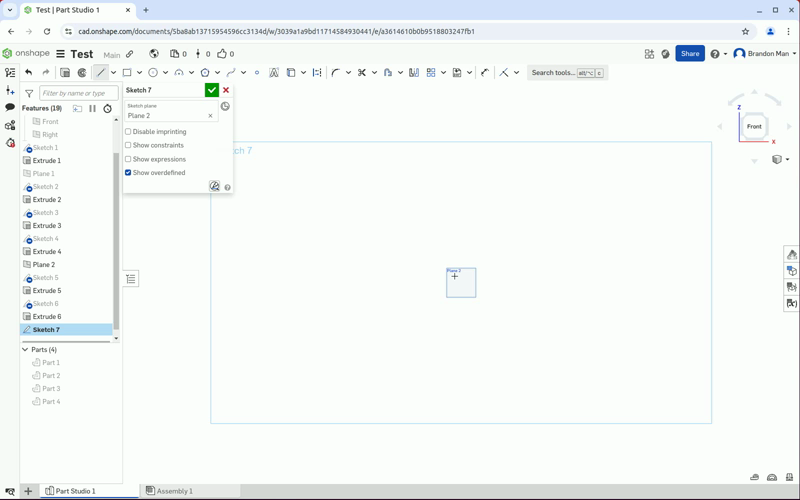
key_up(shift)
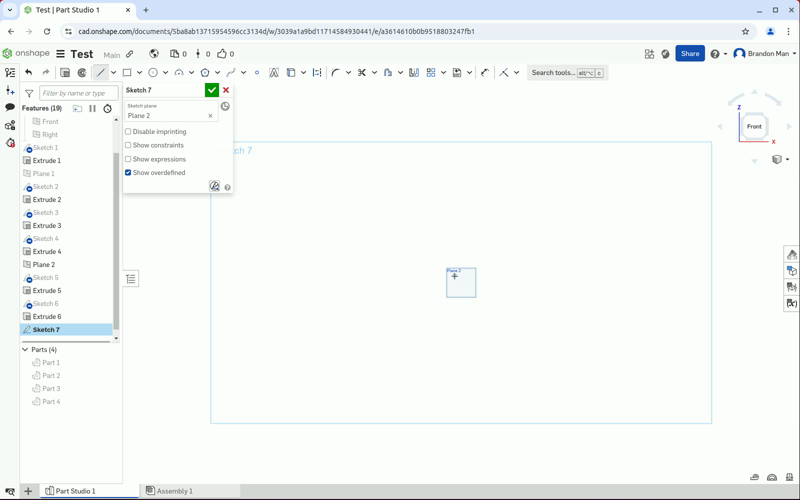
key_down(shift)
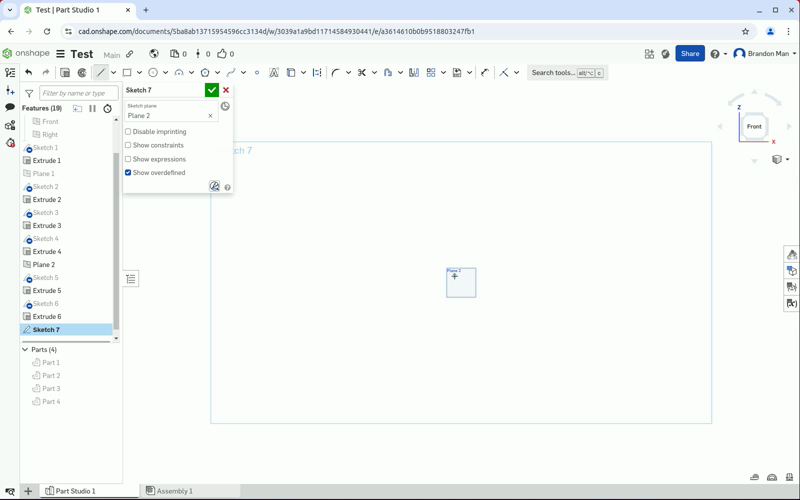
mouse_move(484, 275)
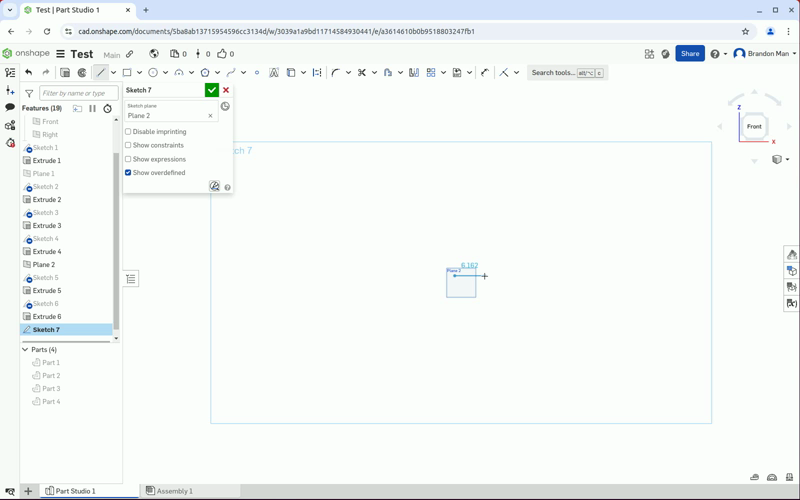
mouse_move(466, 275)
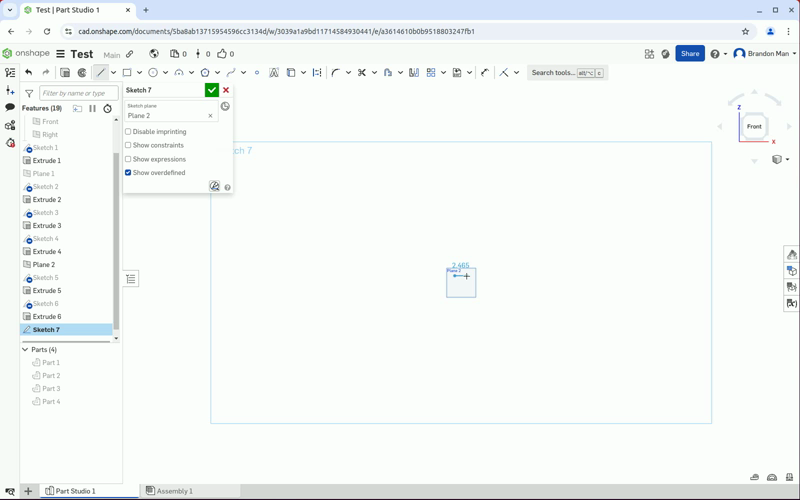
click(466, 275)
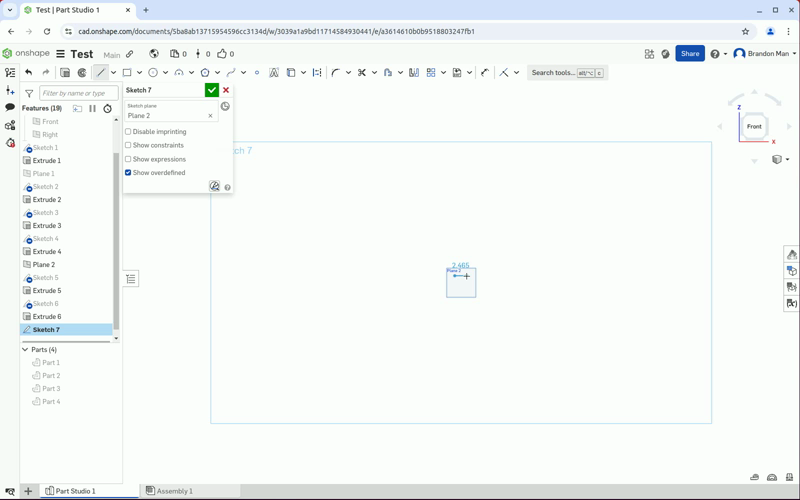
key_up(shift)
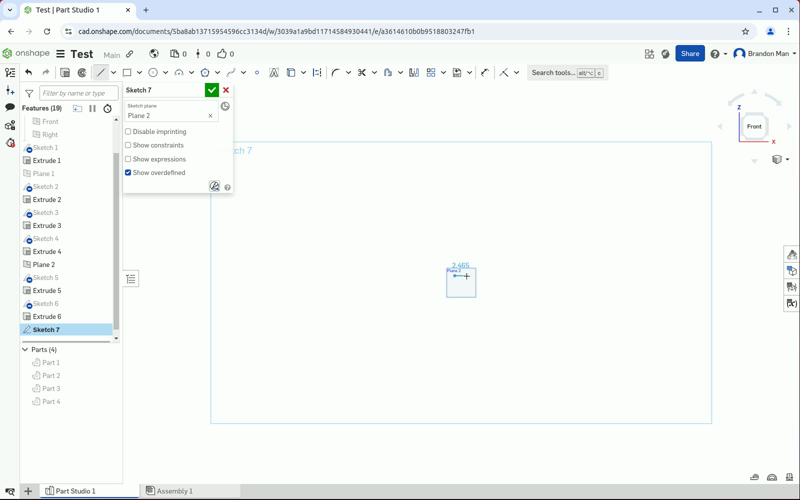
key_down(shift)
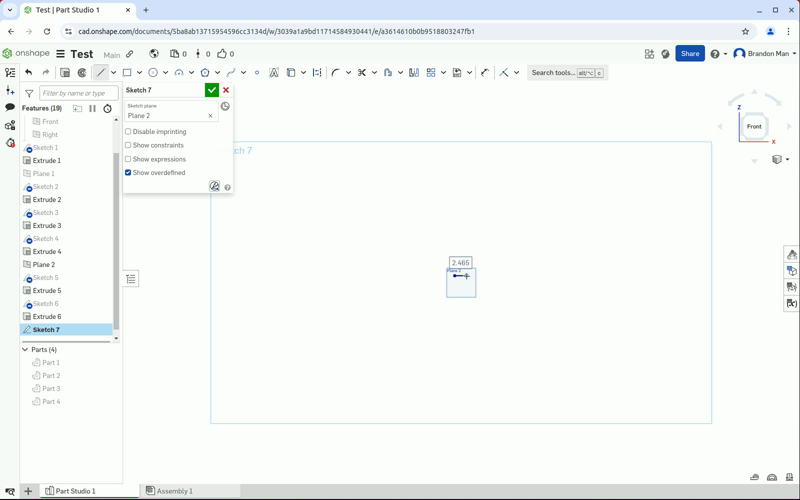
mouse_move(496, 275)
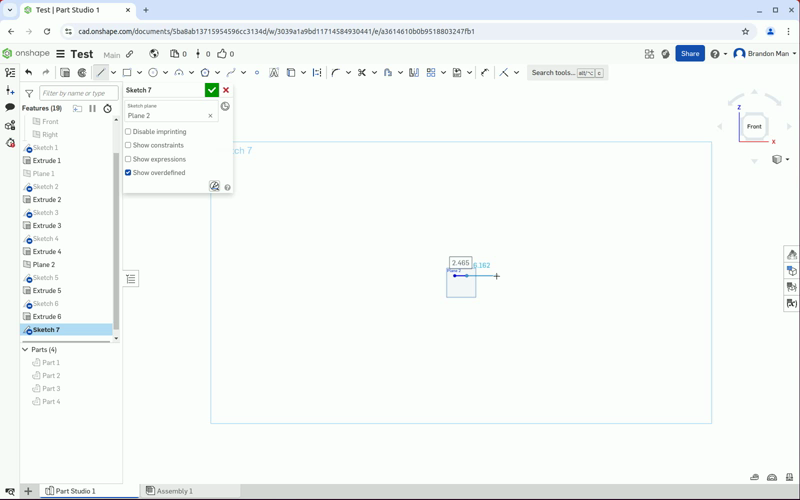
mouse_move(466, 238)
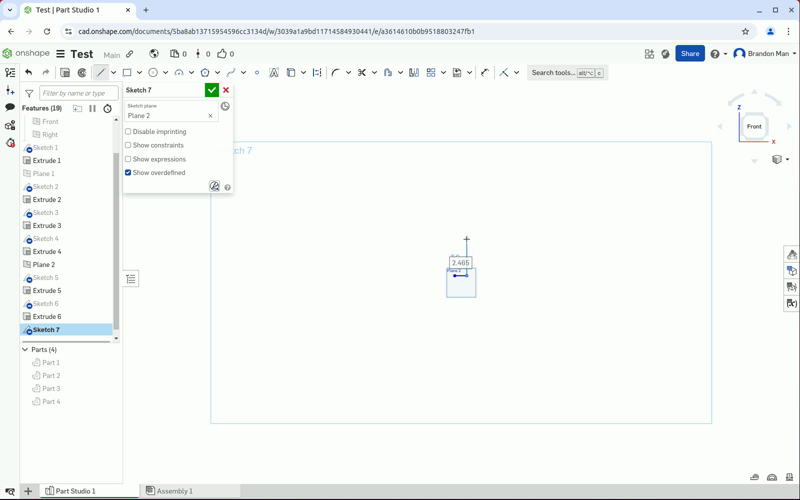
click(466, 238)
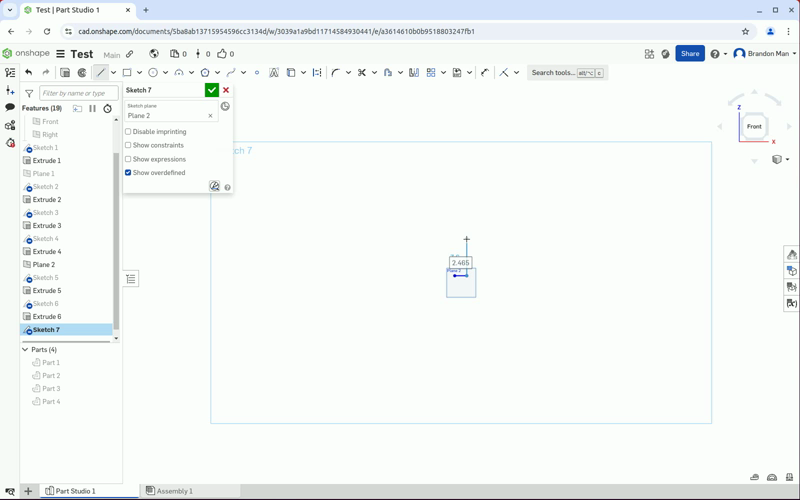
key_up(shift)
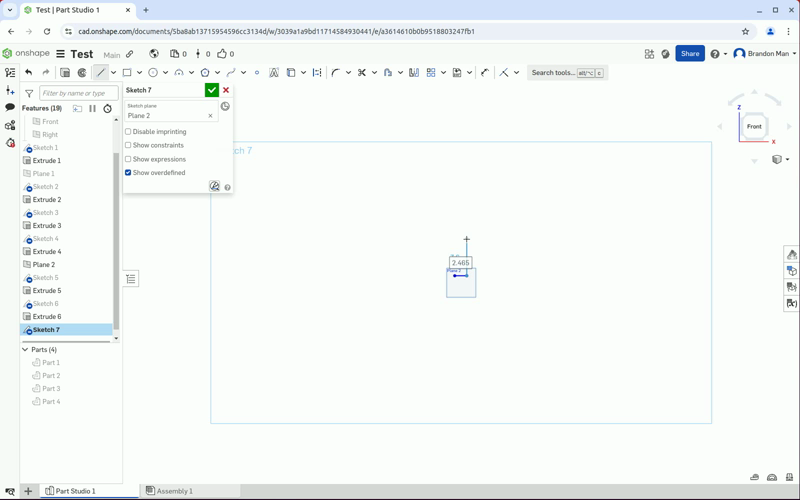
key_down(shift)
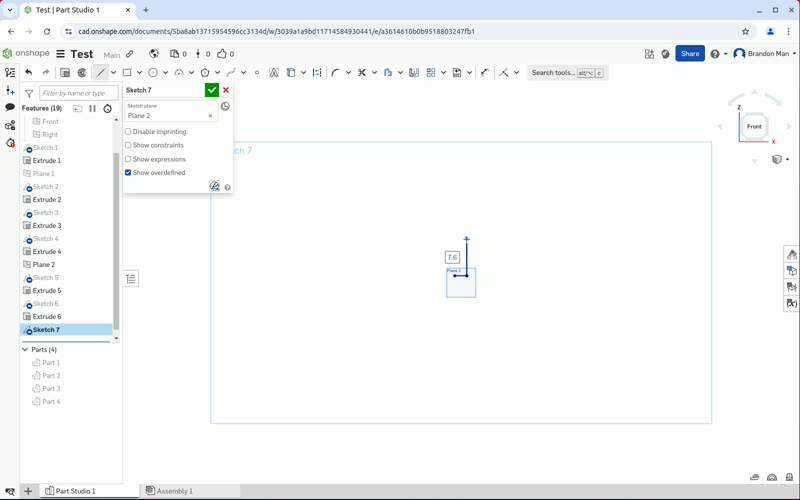
mouse_move(496, 238)
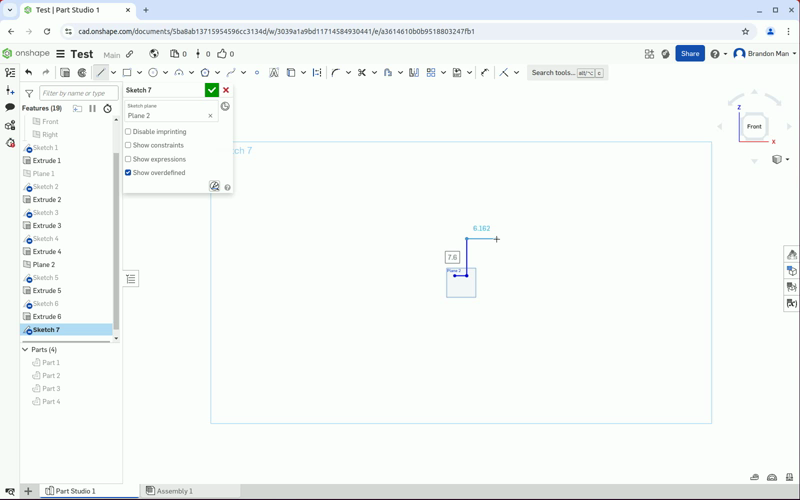
mouse_move(454, 238)
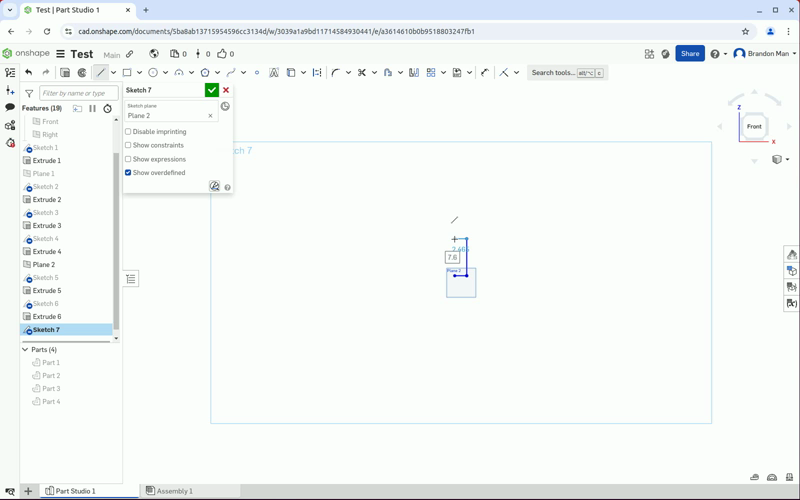
click(454, 238)
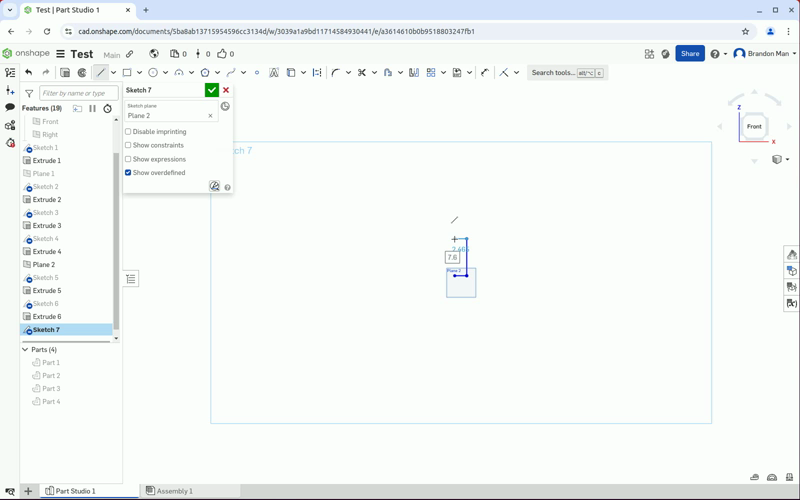
key_up(shift)
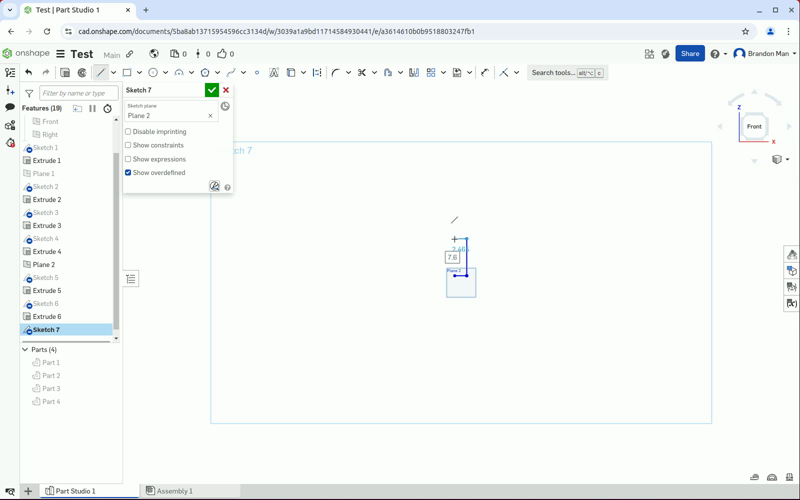
mouse_move(484, 238)
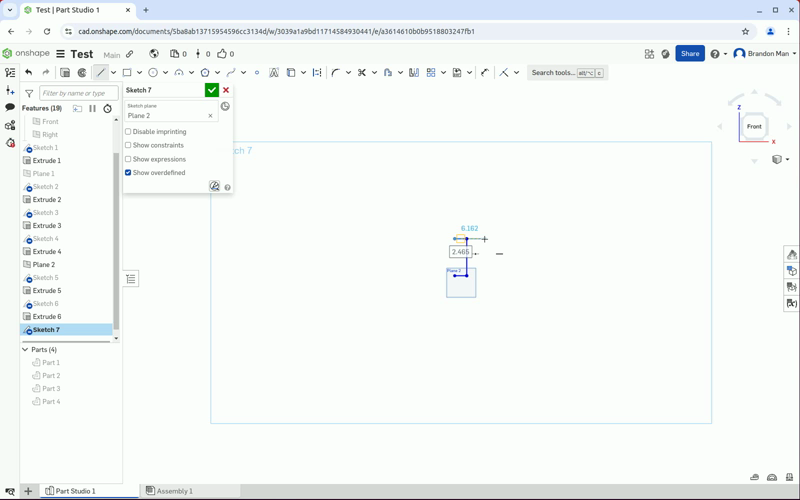
key_down(shift)
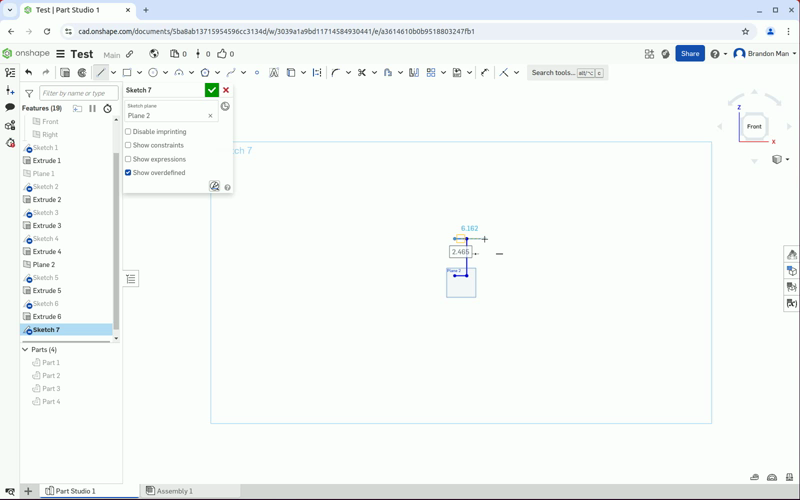
mouse_move(454, 275)
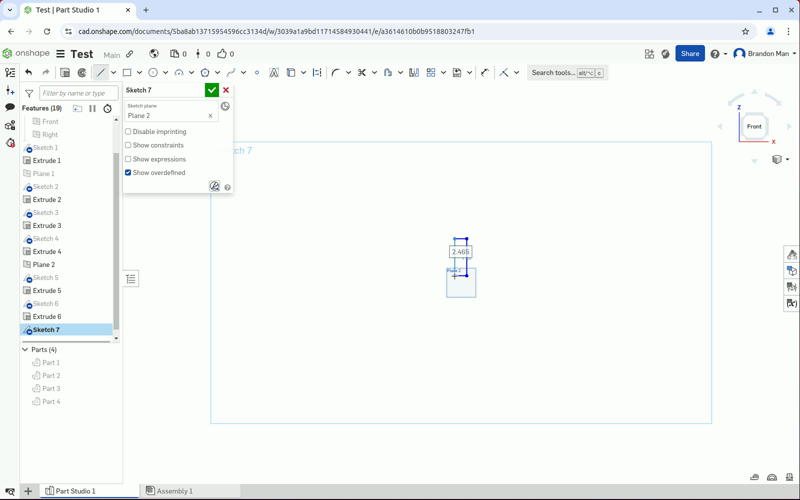
key_up(shift)
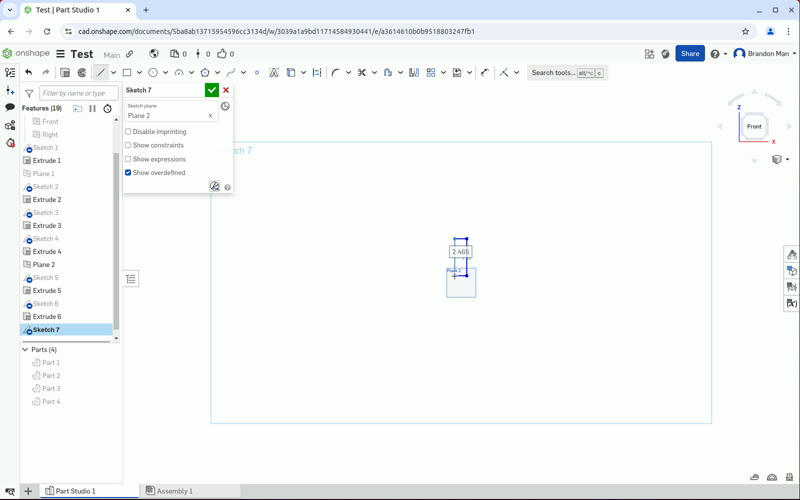
click(454, 275)
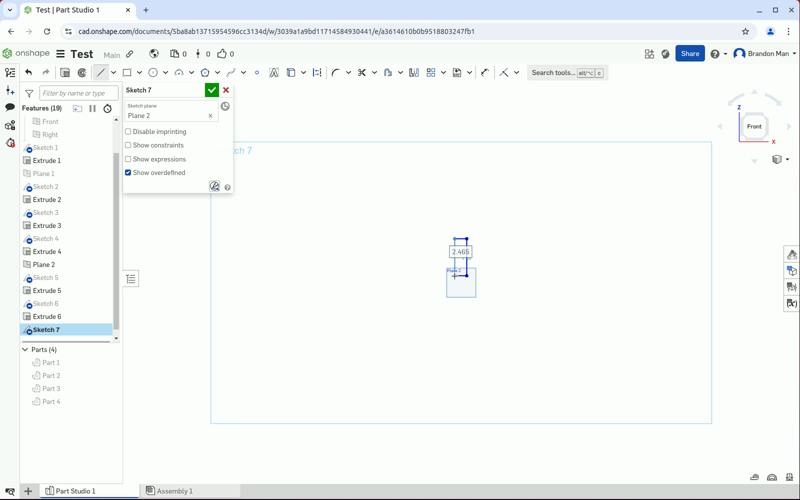
key(esc)
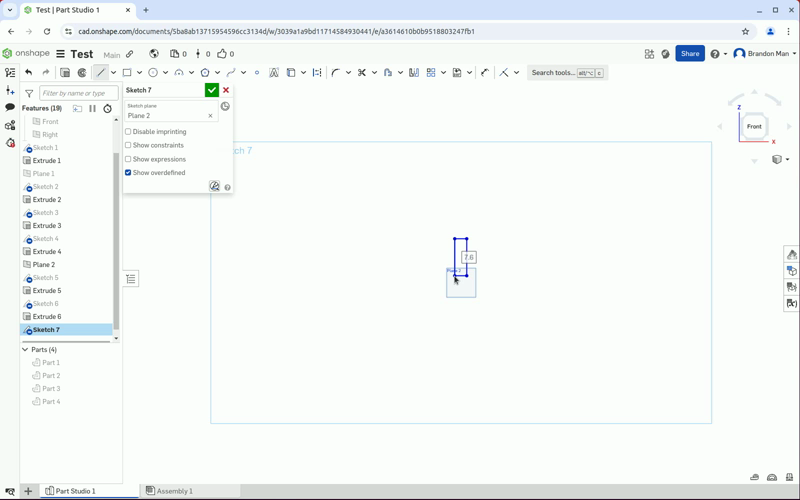
mouse_move(457, 263)
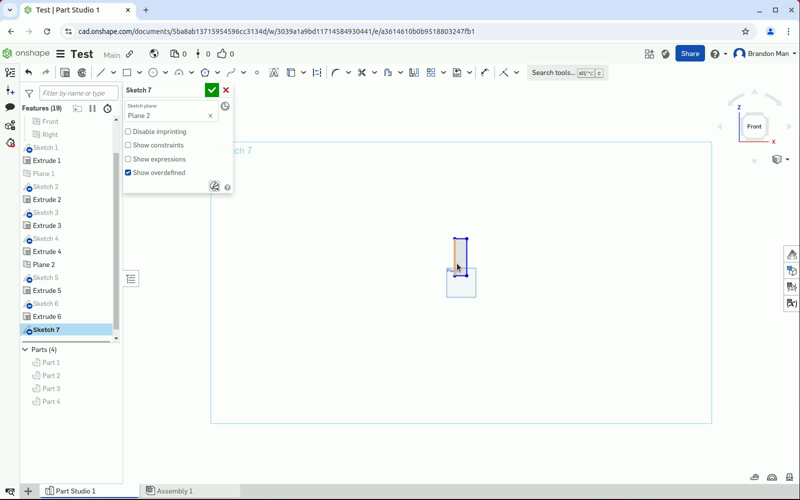
scroll(6)
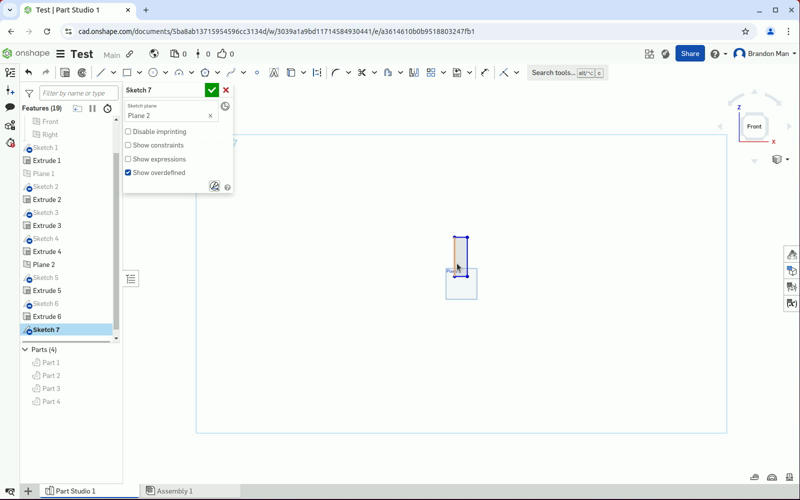
scroll(6)
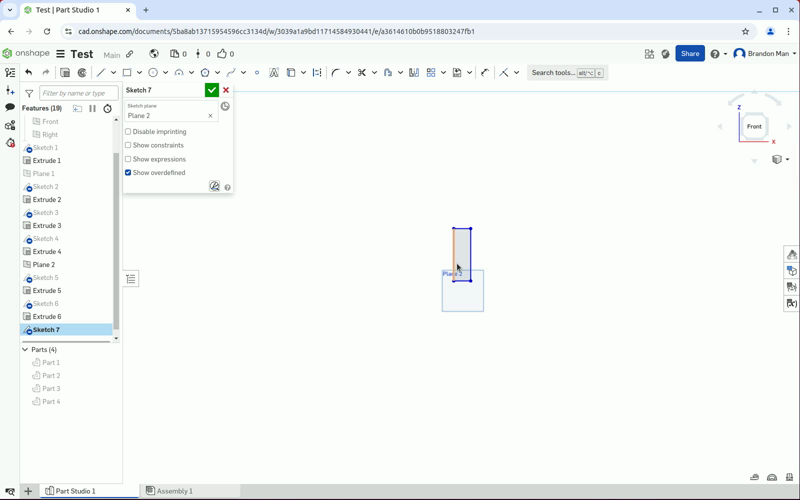
scroll(6)
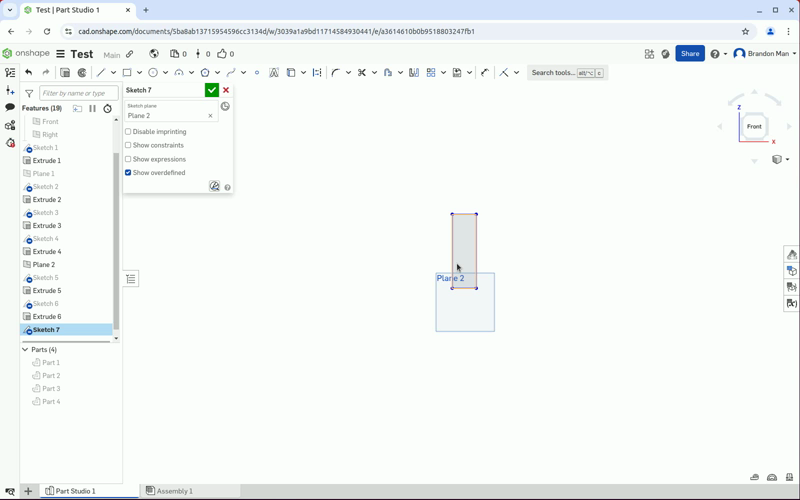
scroll(6)
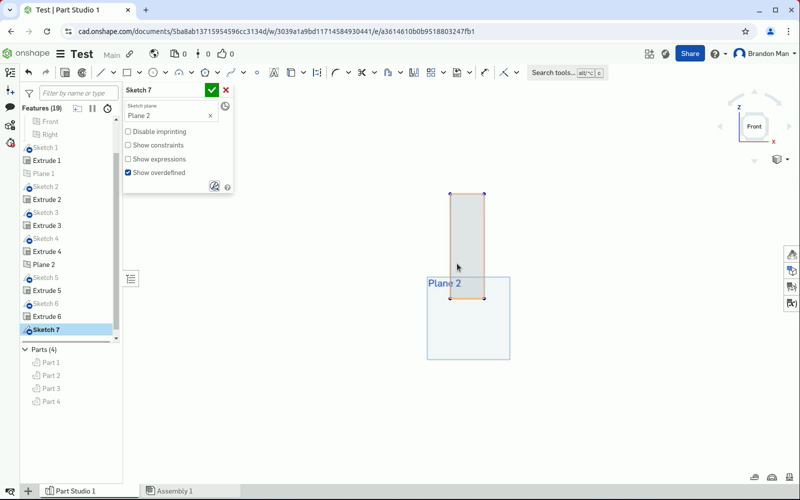
scroll(6)
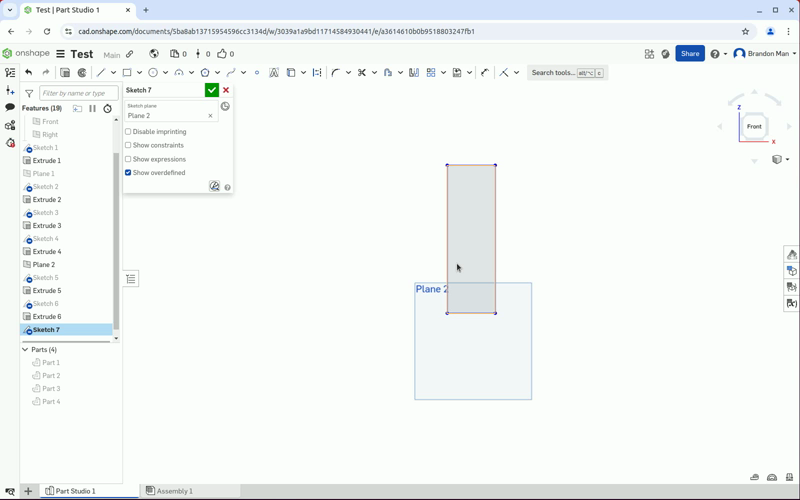
scroll(6)
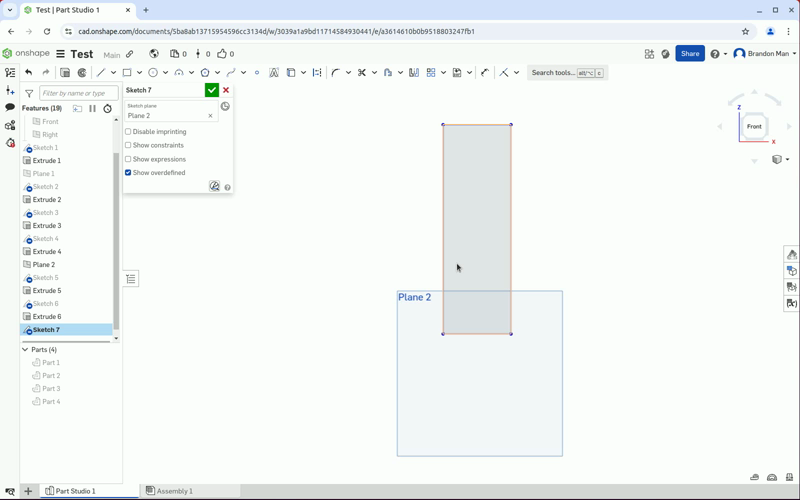
scroll(6)
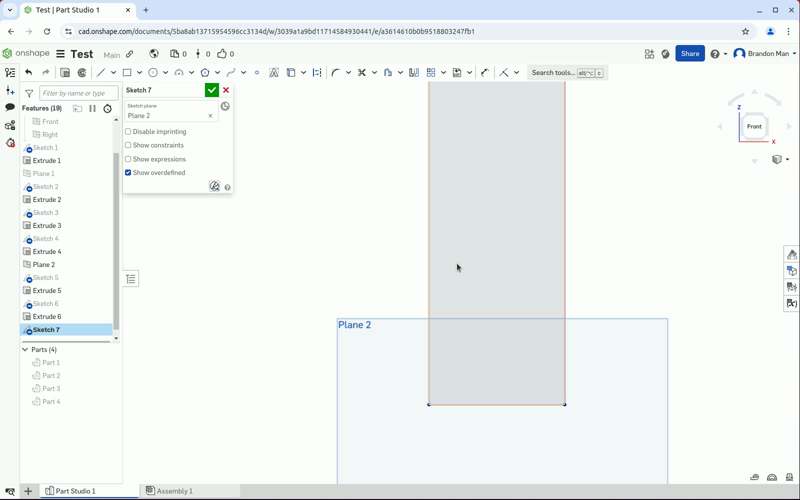
click(457, 263)
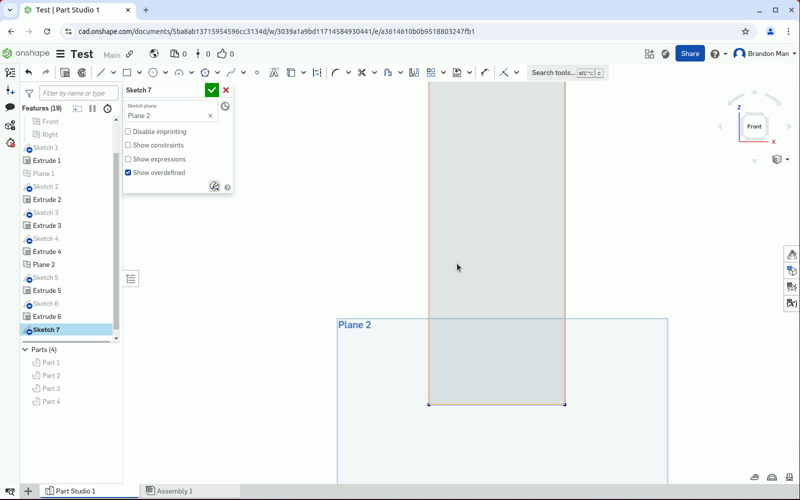
scroll(-6)
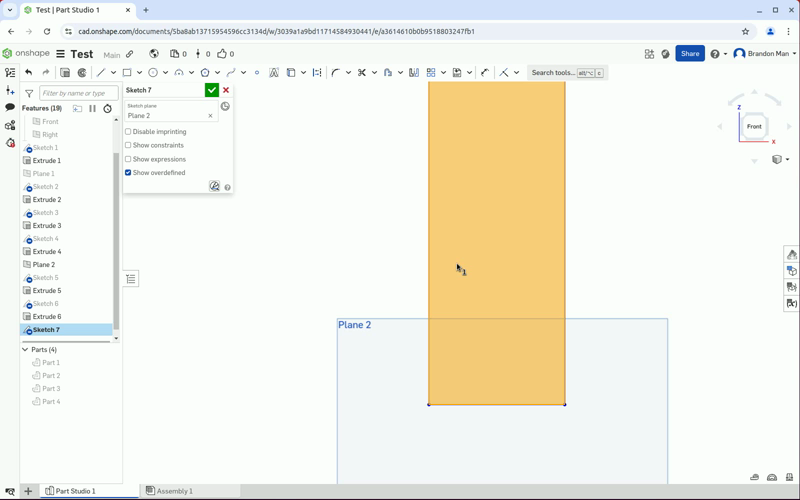
scroll(-6)
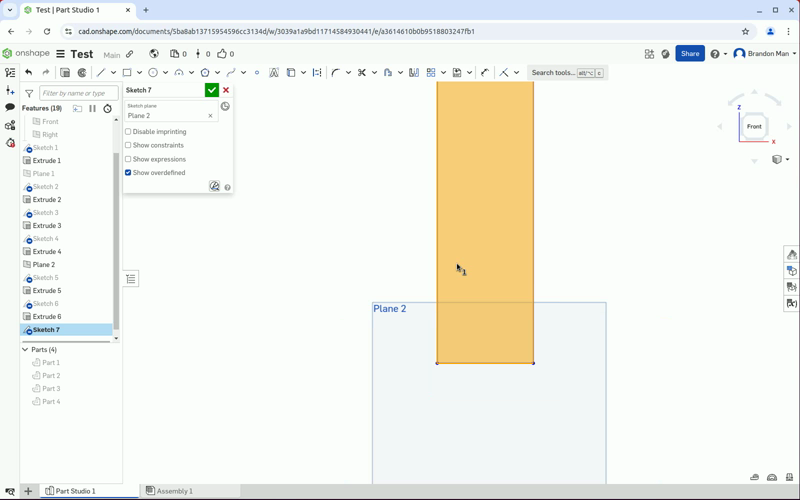
scroll(-6)
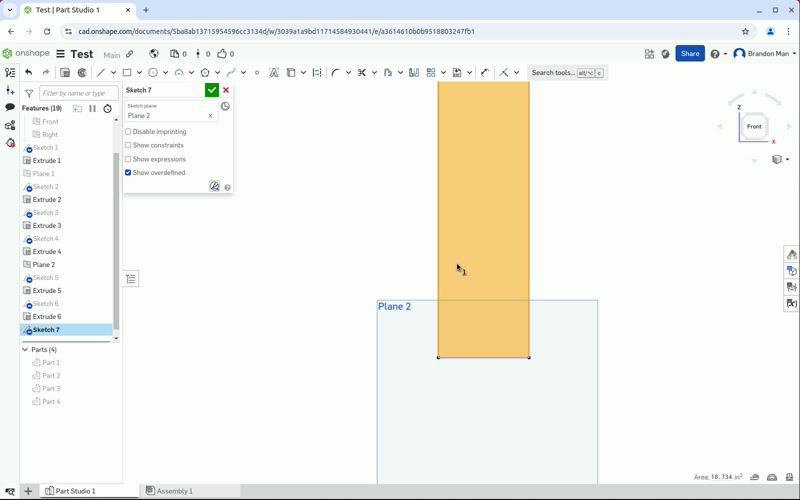
scroll(-6)
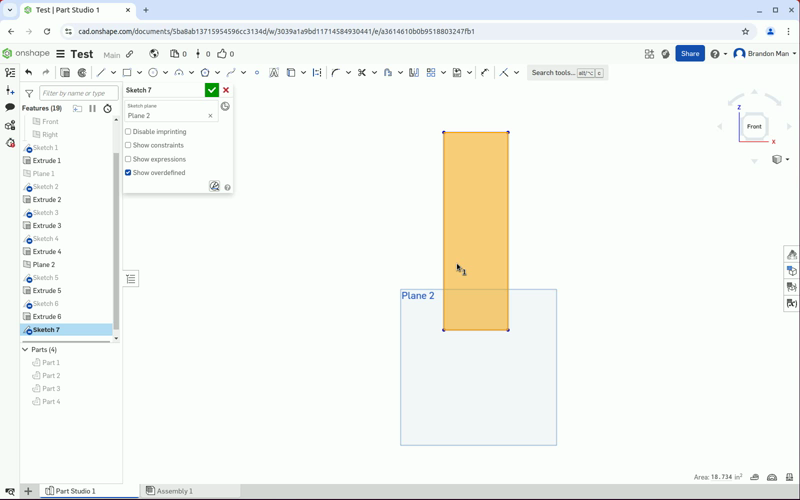
scroll(-6)
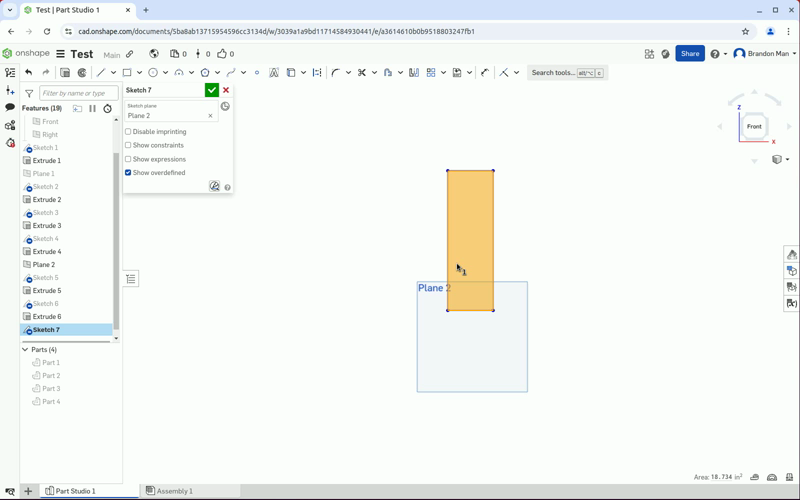
scroll(-6)
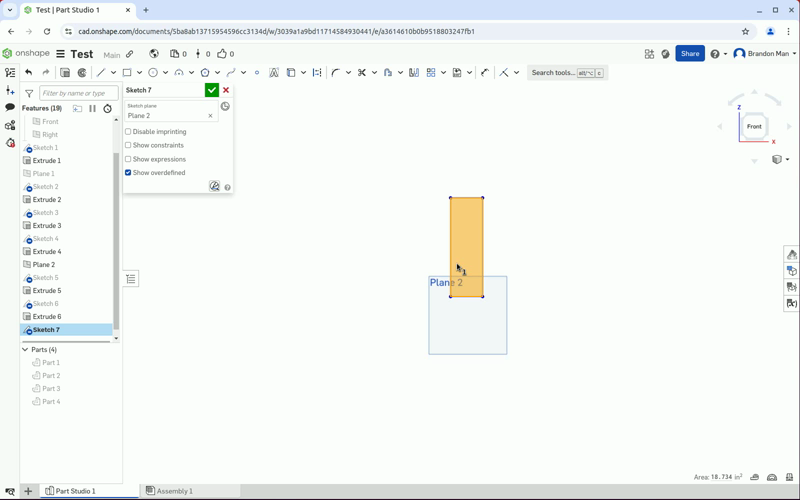
scroll(-6)
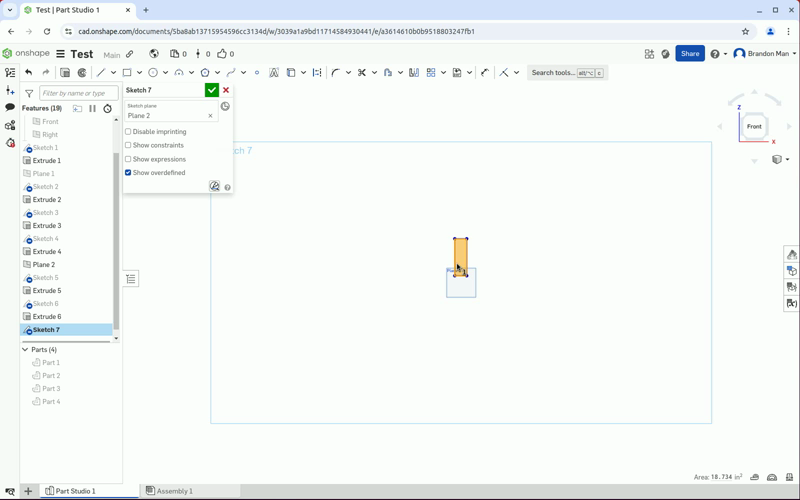
mouse_move(73, 352)
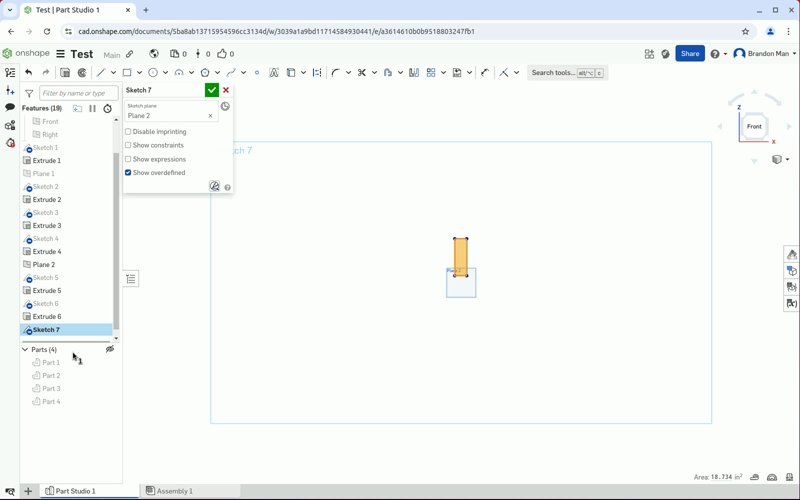
key(shift+y)
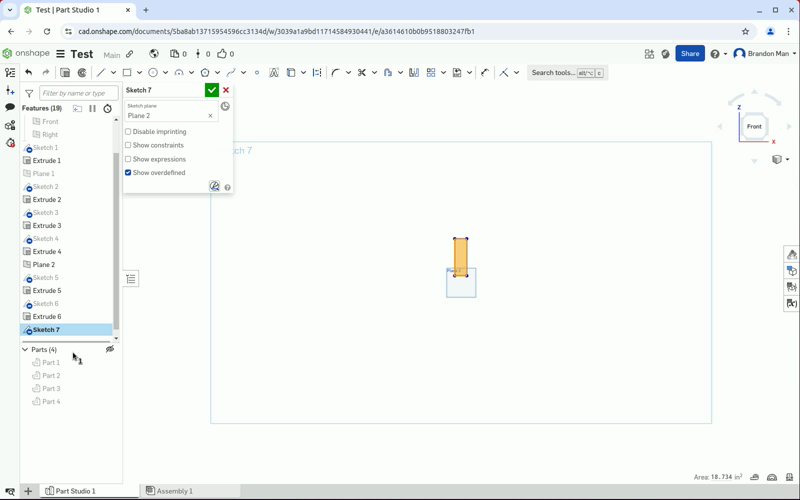
key(shift+e)
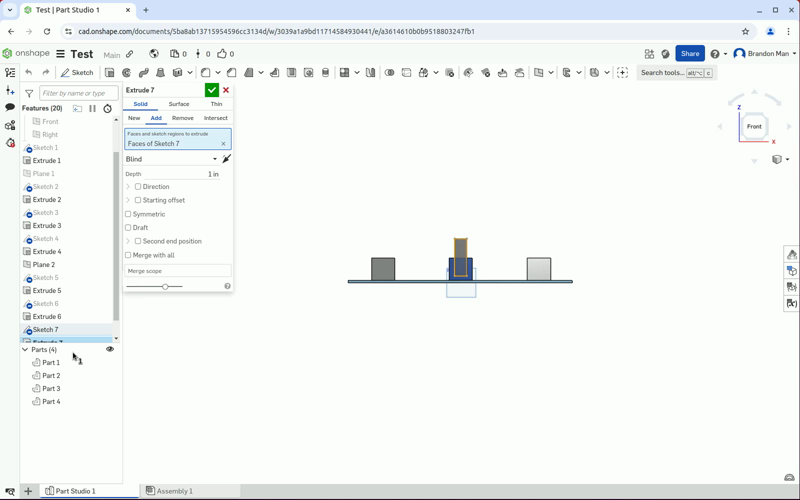
mouse_move(143, 106)
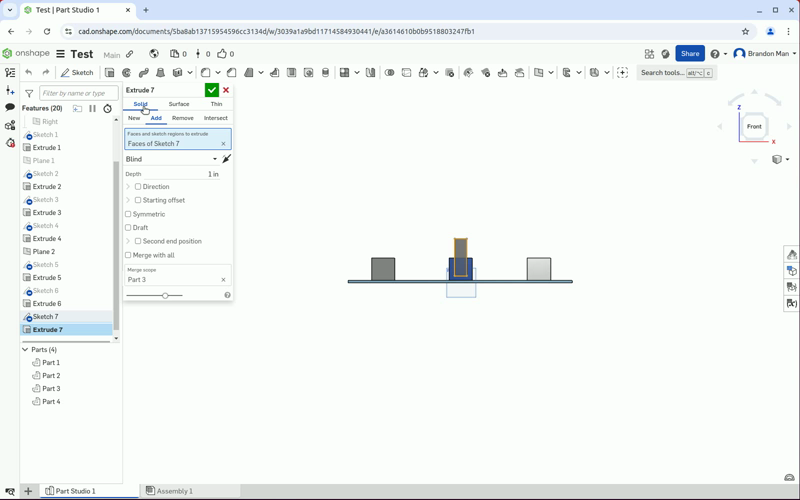
click(143, 106)
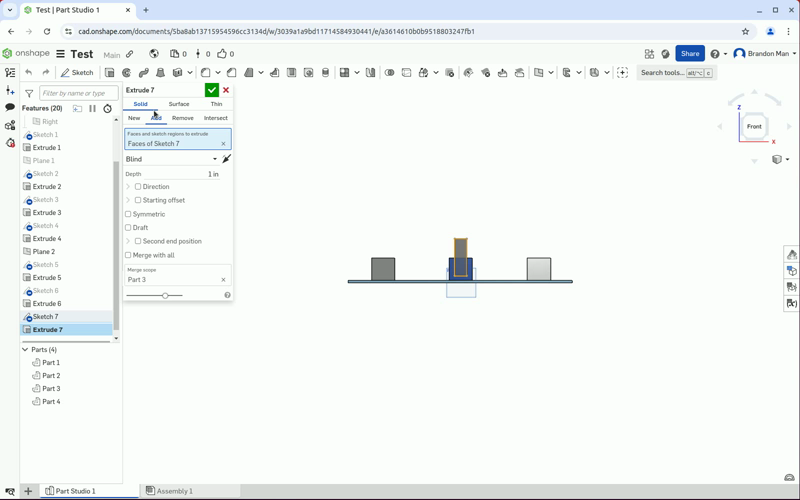
mouse_move(186, 120)
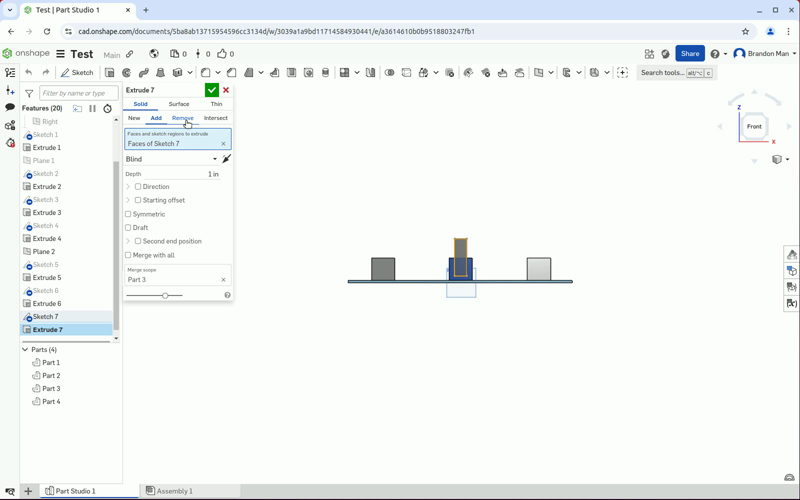
click(186, 120)
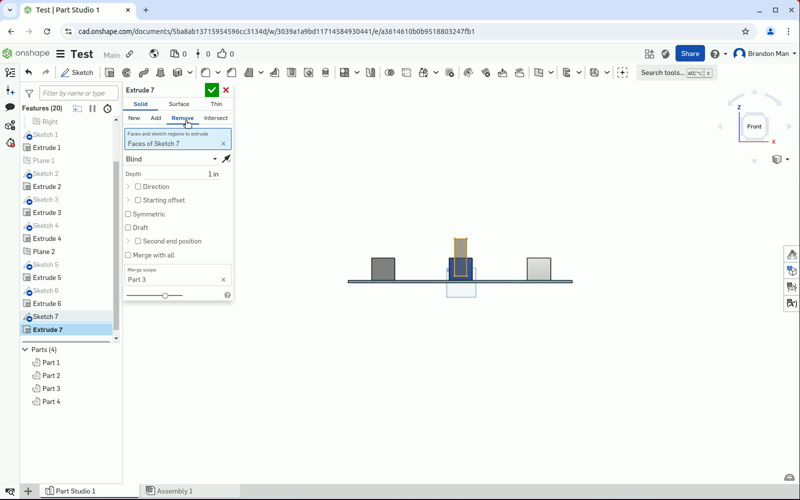
key(tab, 4)
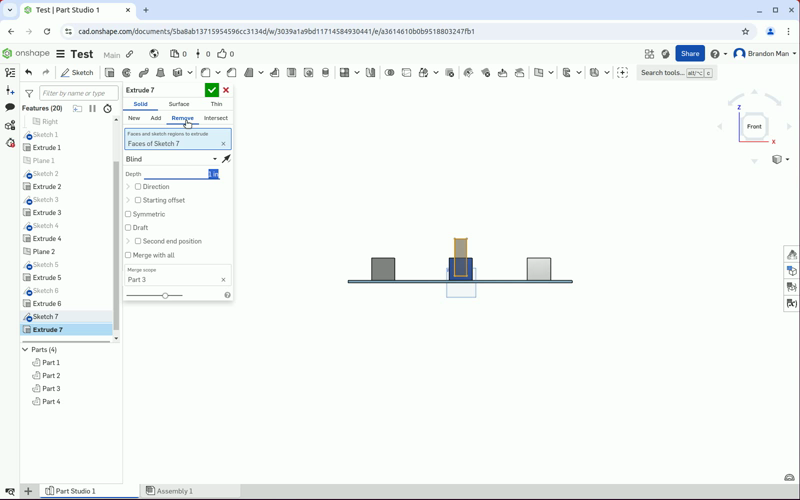
text(6.981)
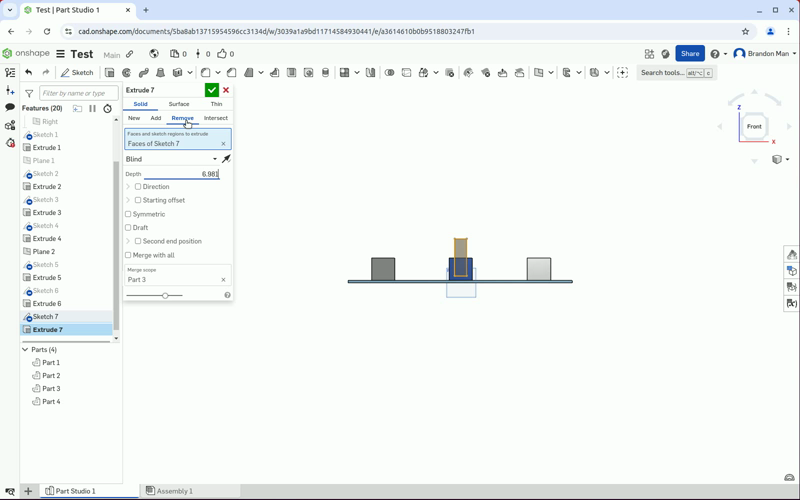
key(tab, 6)
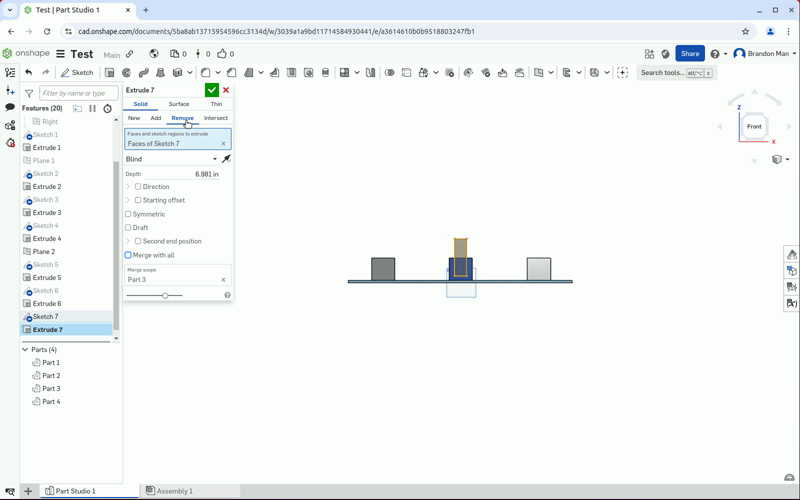
key(space)
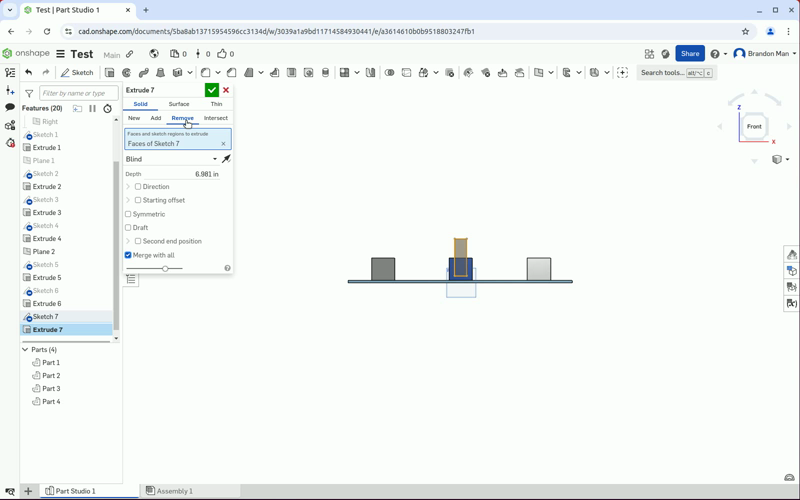
key(enter)
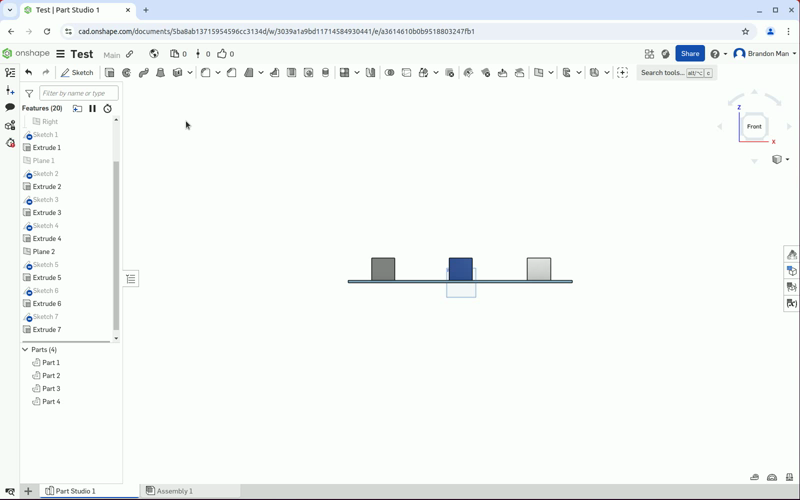
key(shift+h)
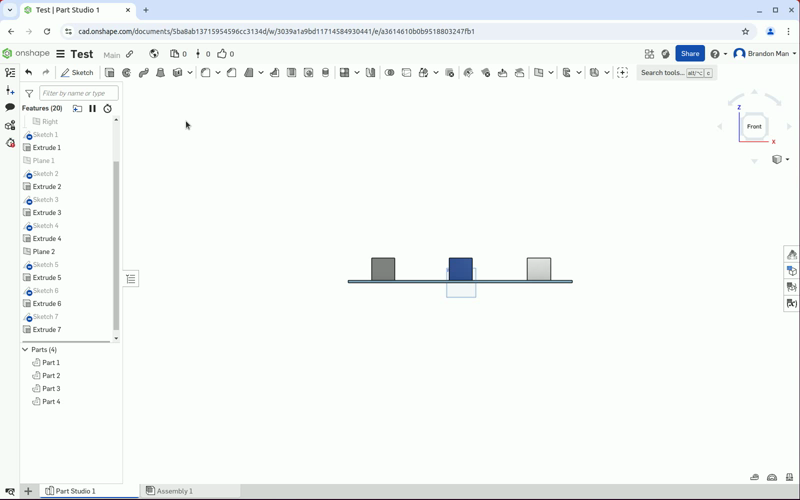
key(shift+h)
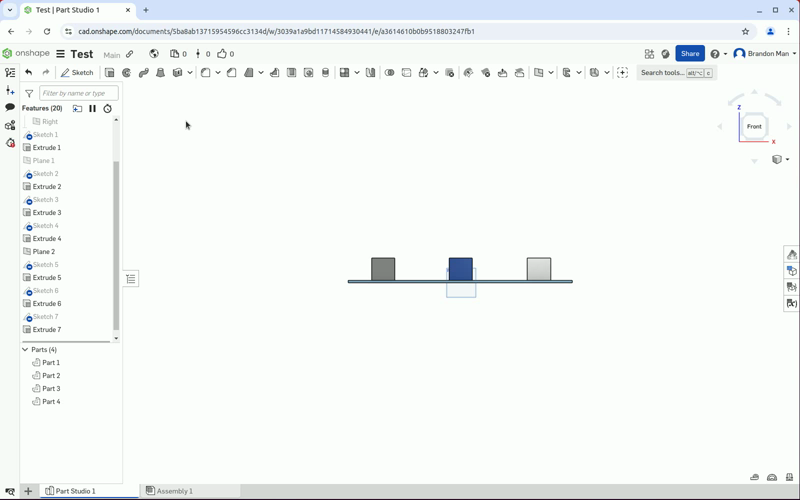
mouse_move(69, 137)
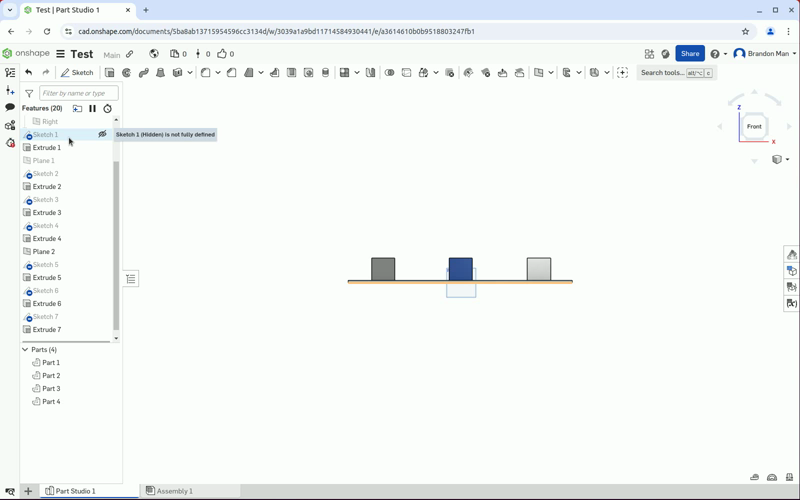
click(69, 137)
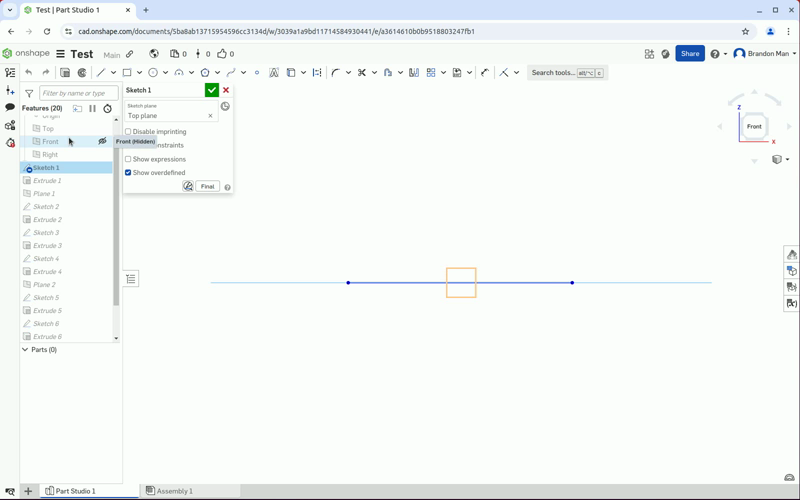
mouse_move(229, 92)
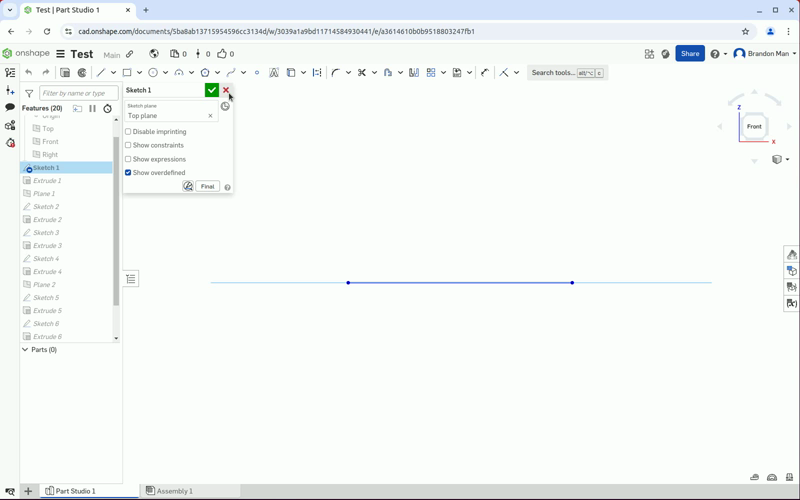
click(229, 92)
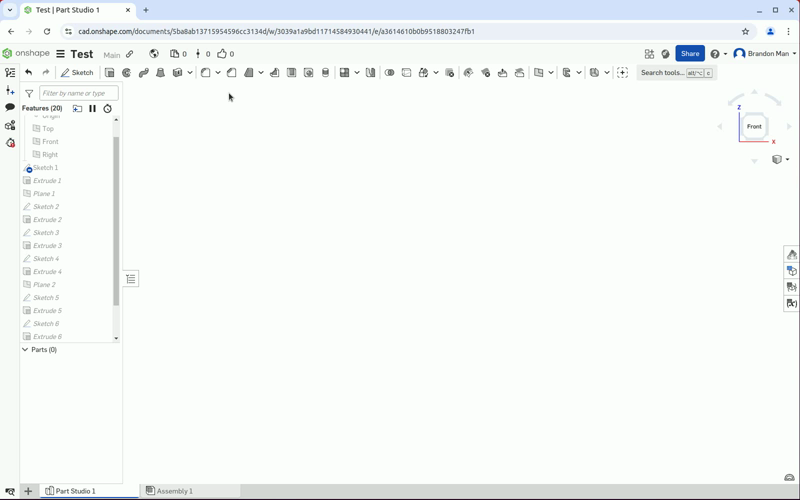
key(shift+s)
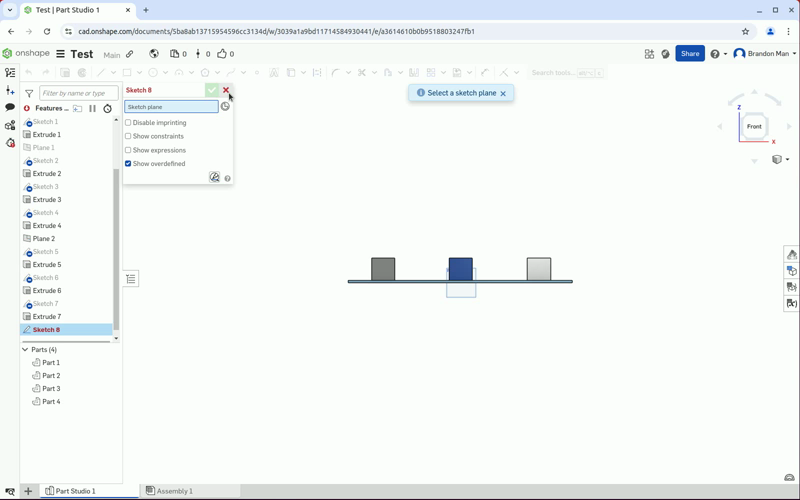
mouse_move(69, 241)
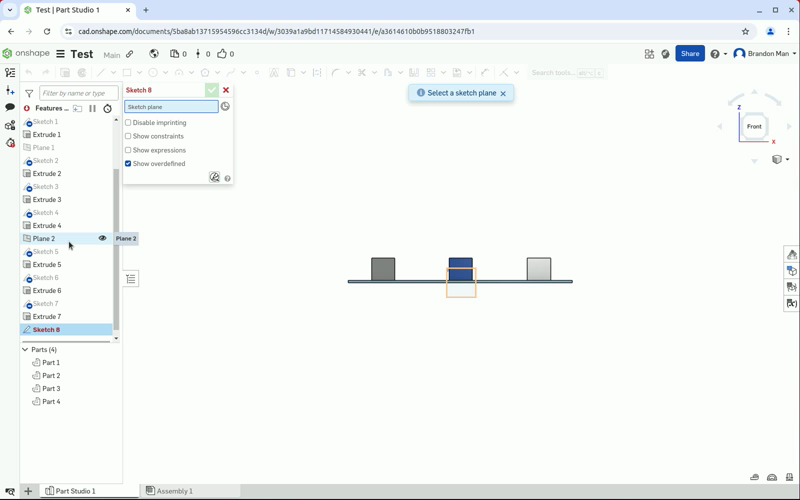
click(69, 241)
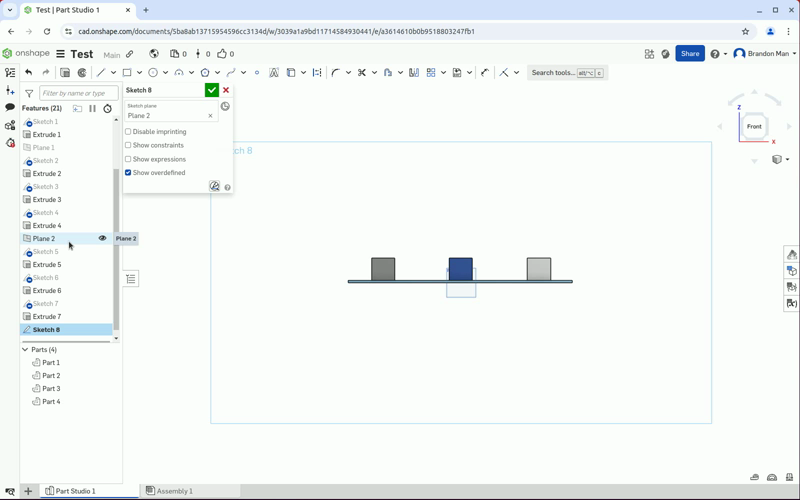
mouse_move(73, 352)
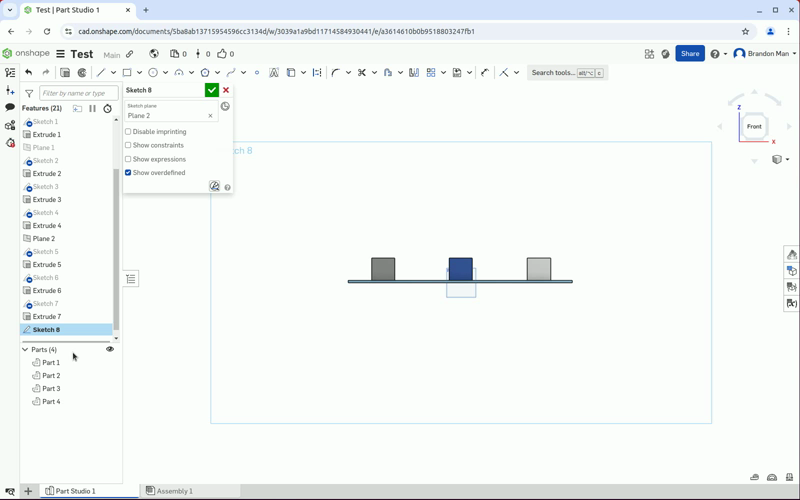
key(y)
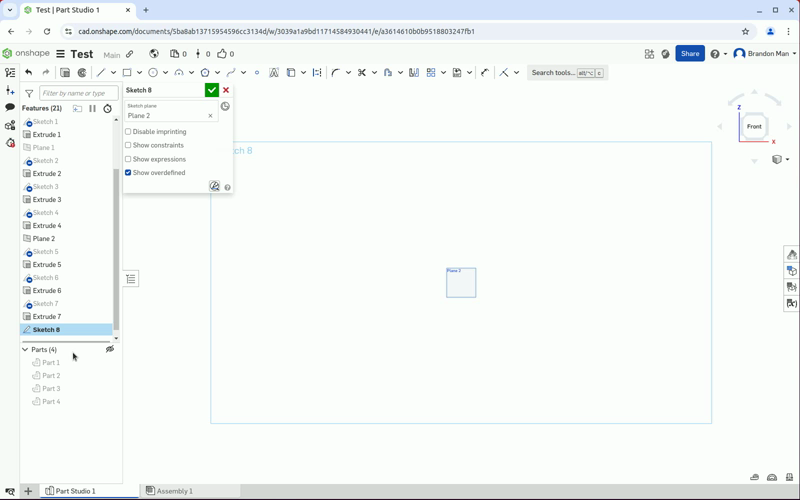
key(l)
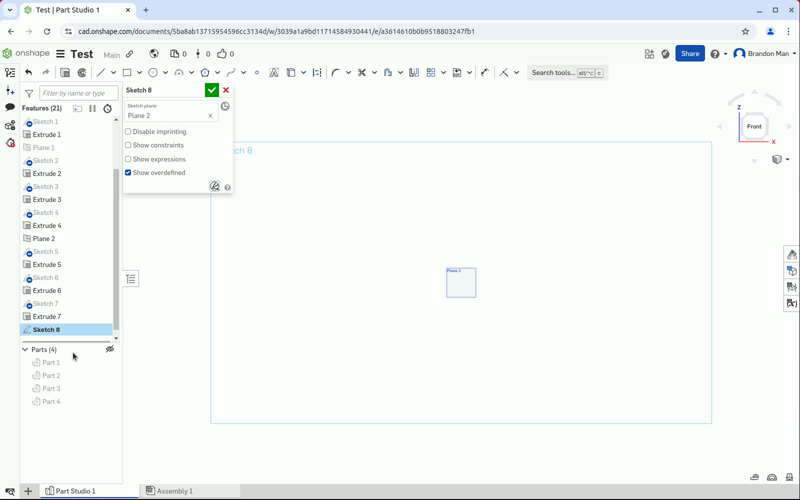
key_down(shift)
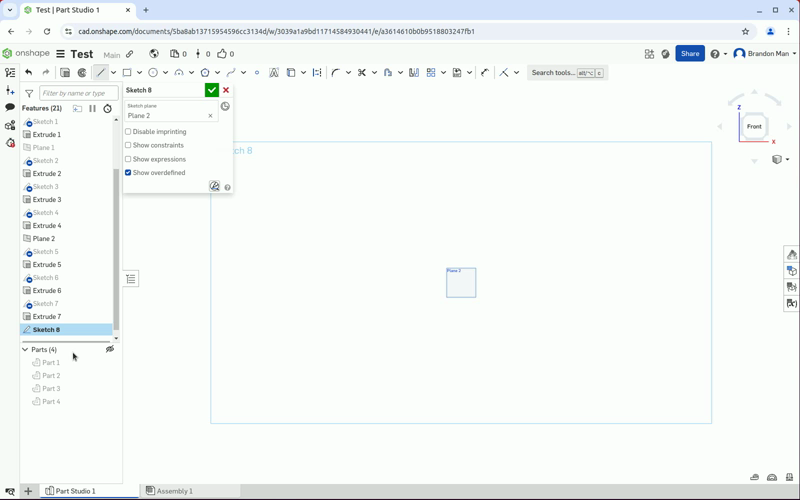
mouse_move(532, 257)
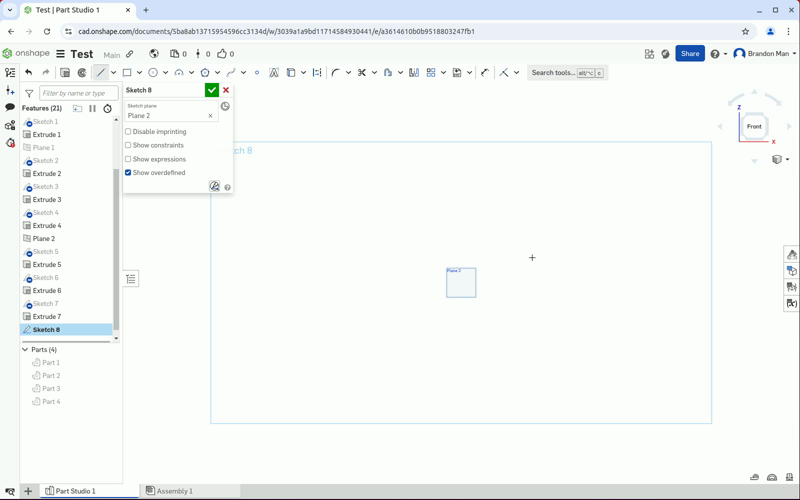
click(532, 257)
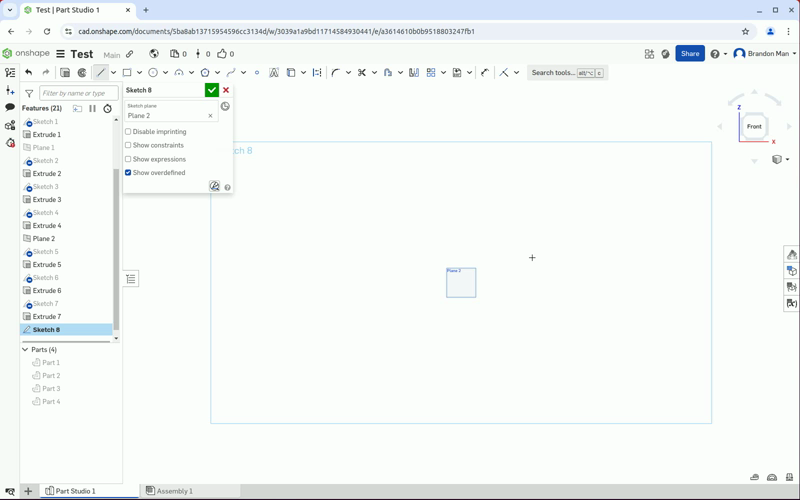
key_up(shift)
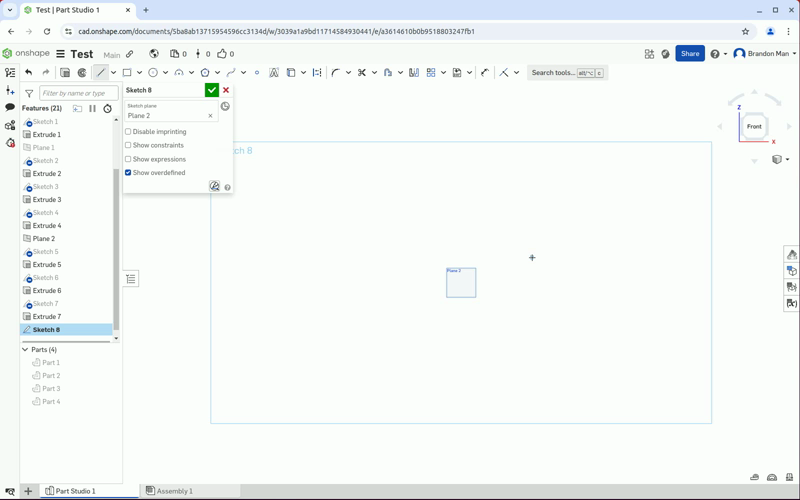
key_down(shift)
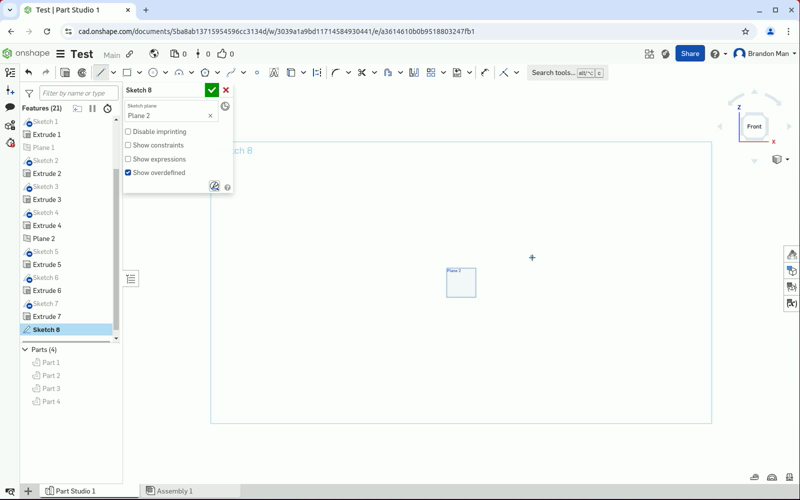
mouse_move(562, 257)
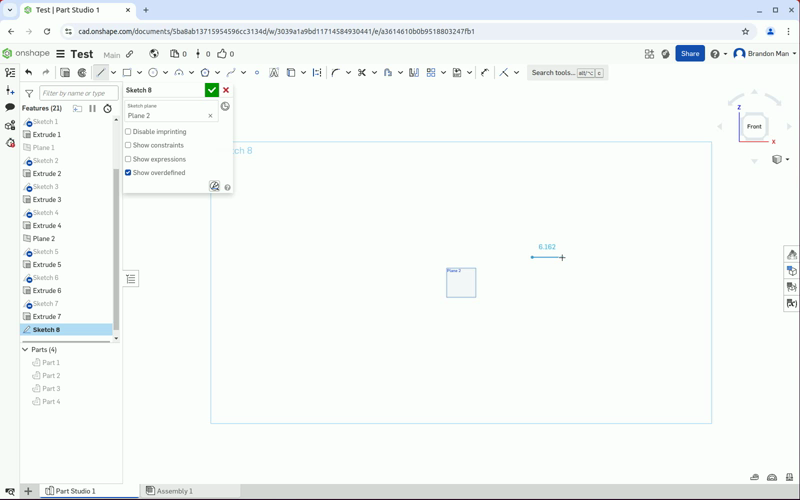
mouse_move(543, 257)
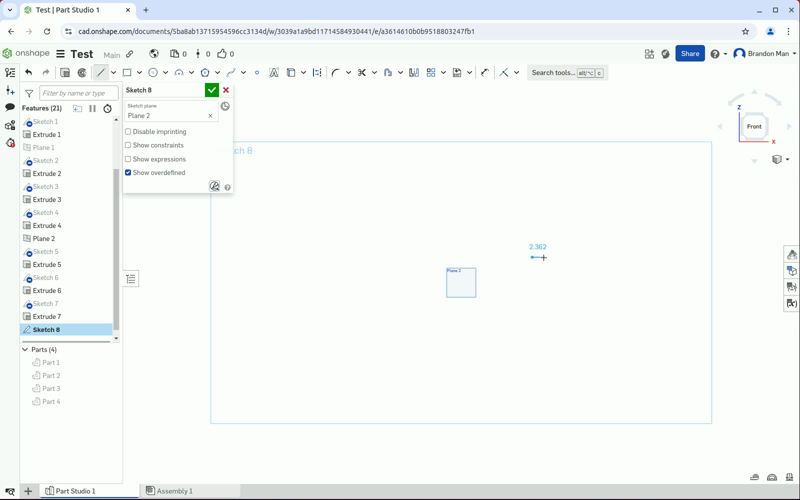
click(543, 257)
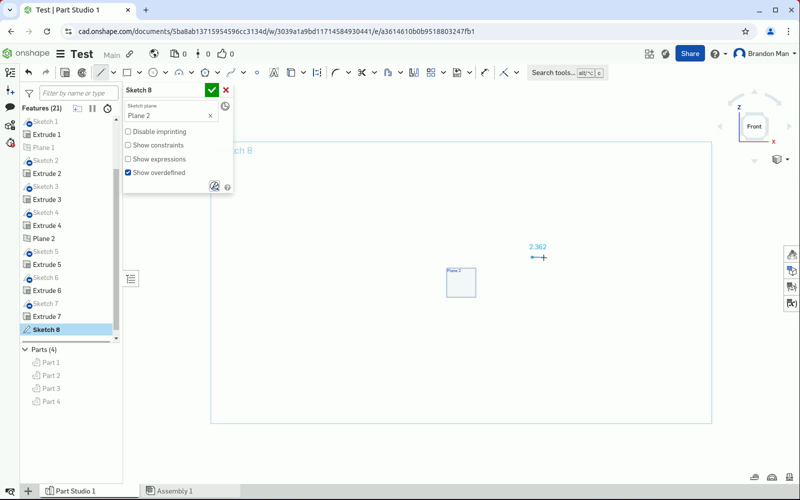
key_up(shift)
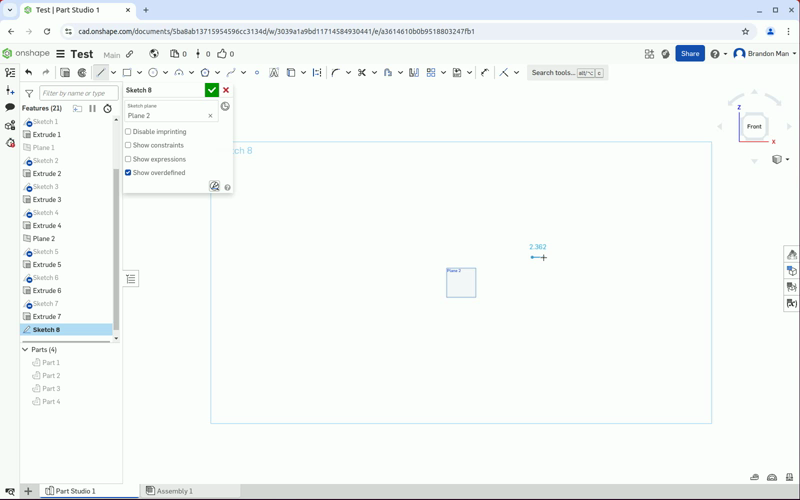
key_down(shift)
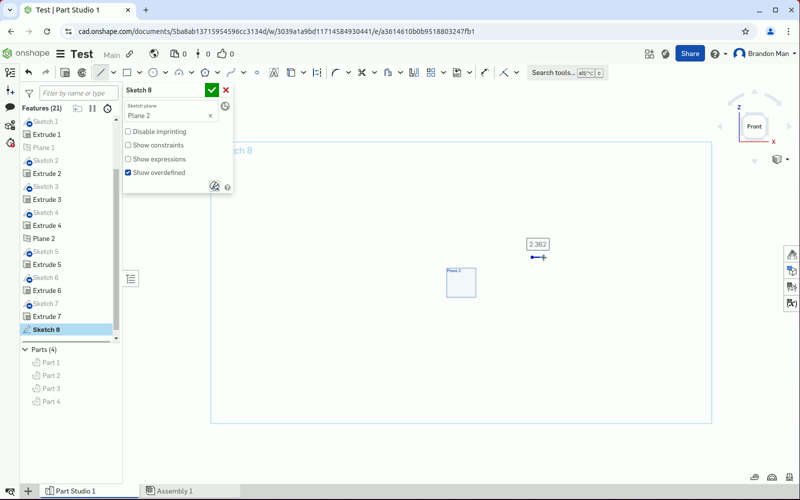
mouse_move(573, 257)
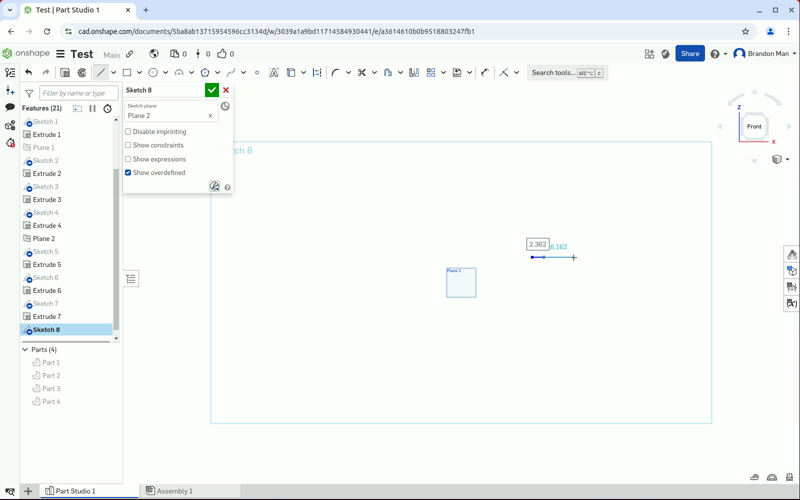
mouse_move(543, 238)
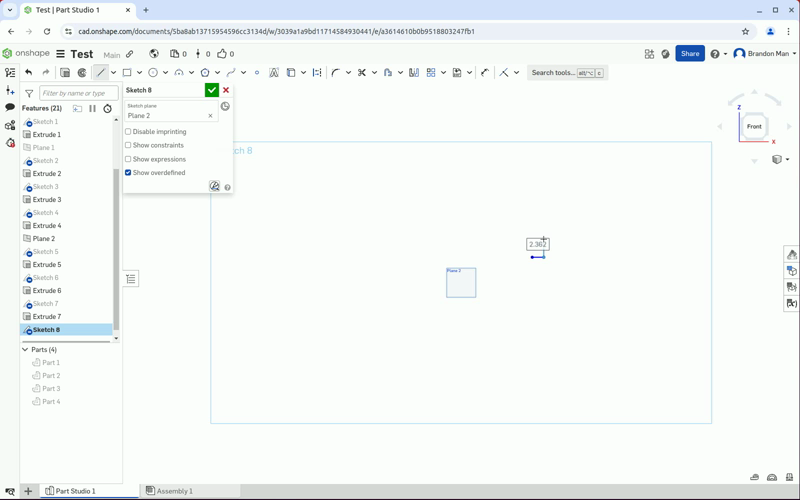
click(543, 238)
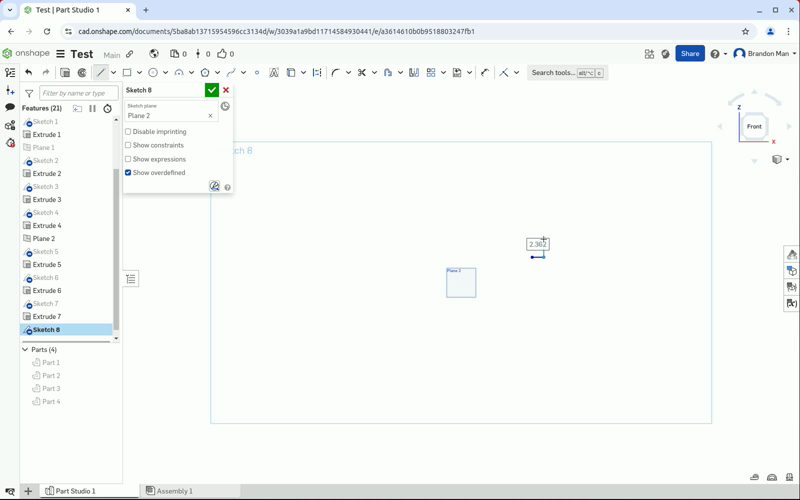
key_up(shift)
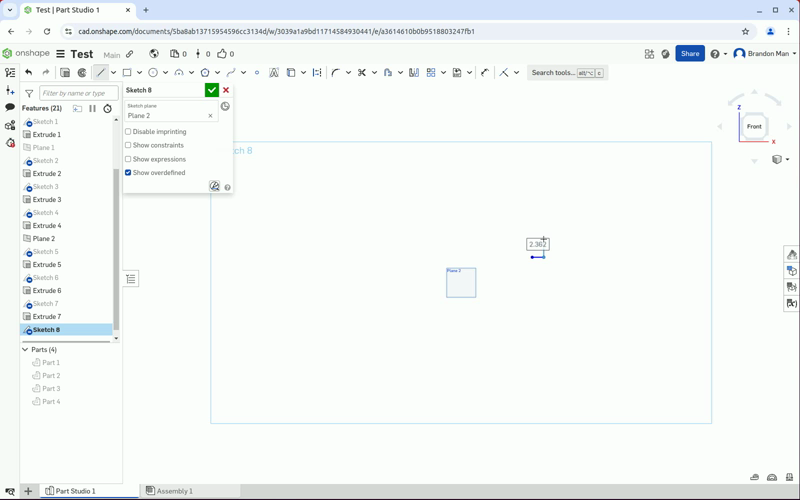
key_down(shift)
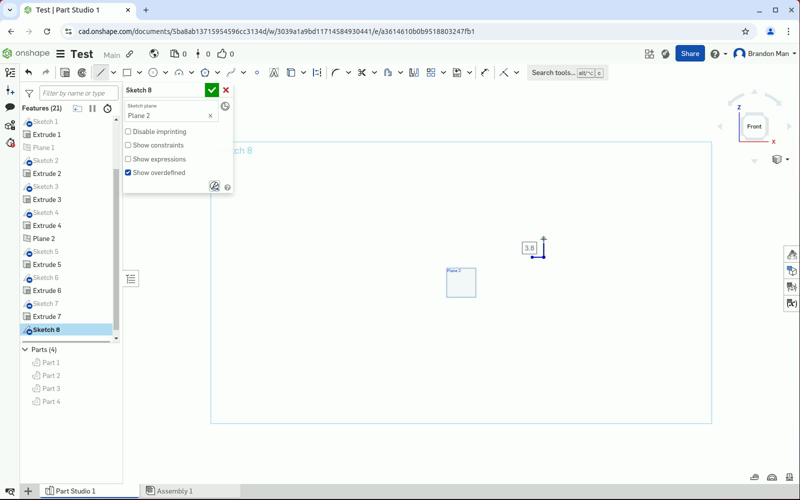
mouse_move(573, 238)
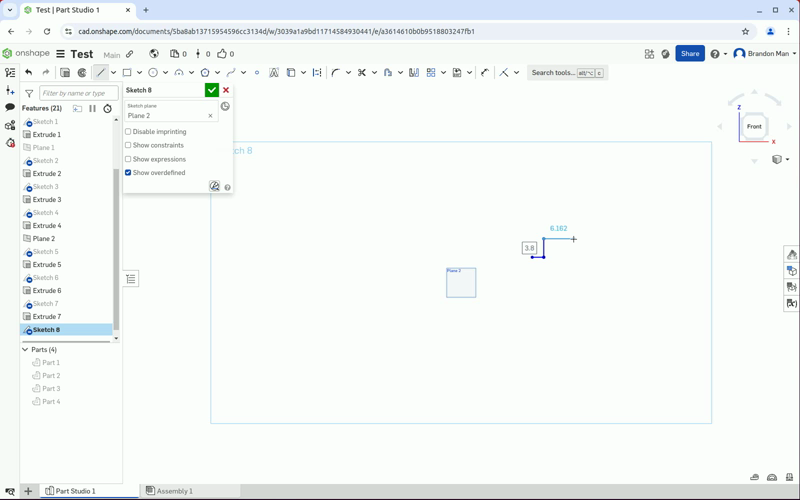
mouse_move(532, 238)
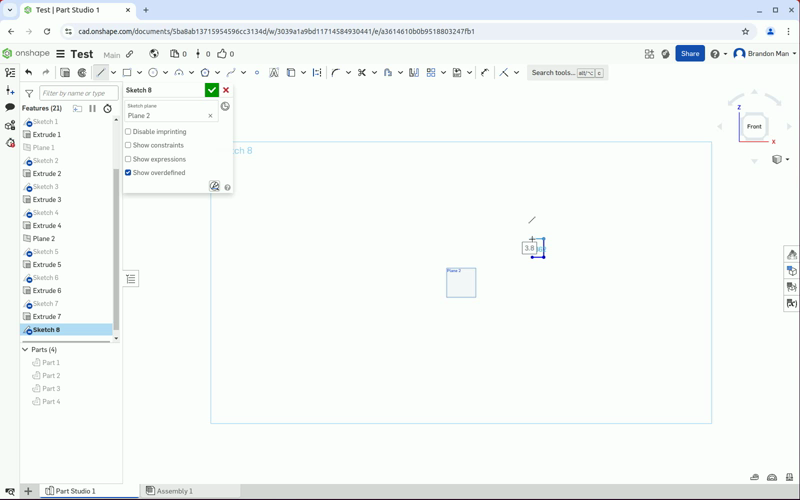
click(532, 238)
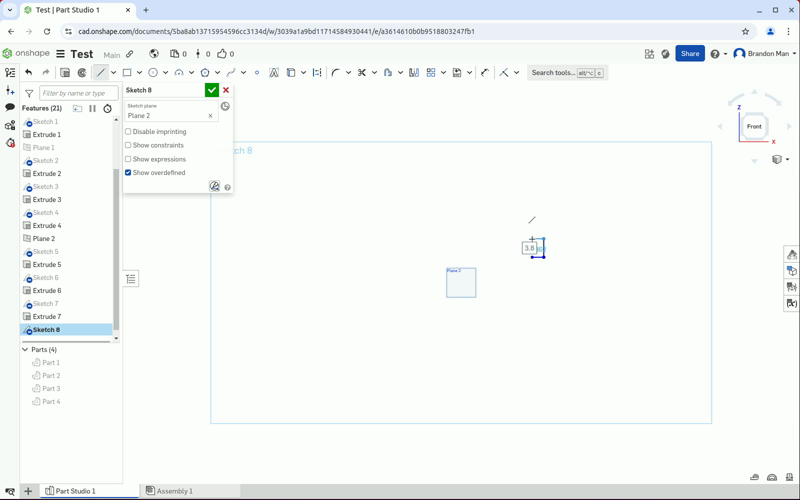
key_up(shift)
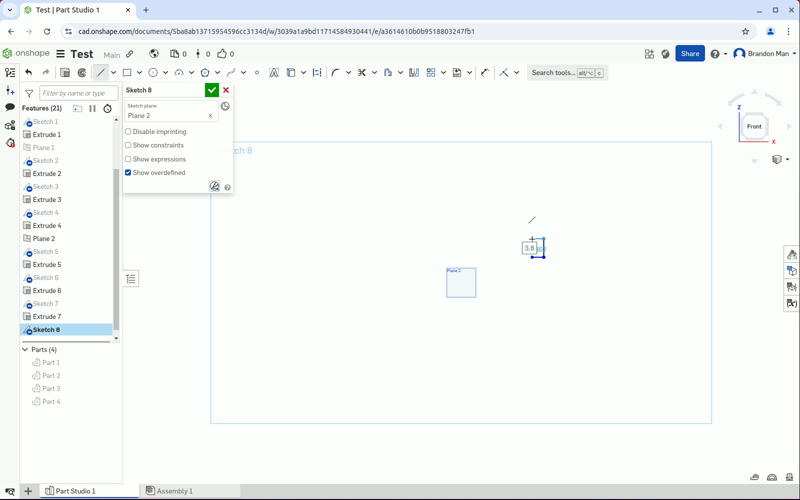
mouse_move(562, 238)
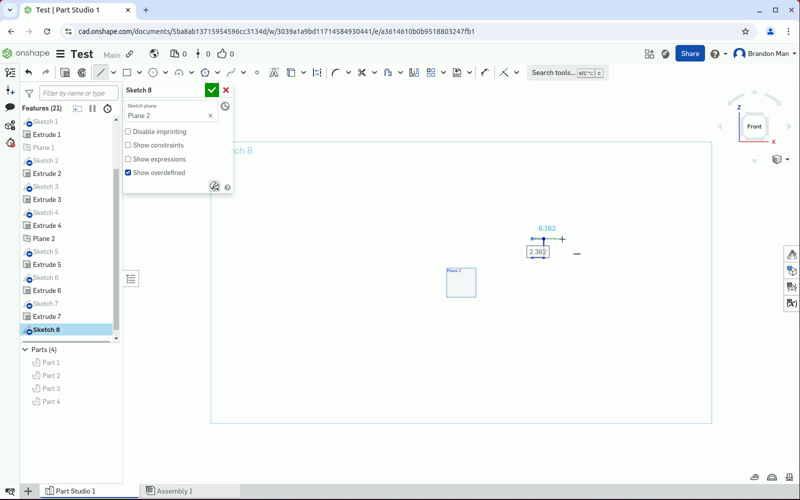
key_down(shift)
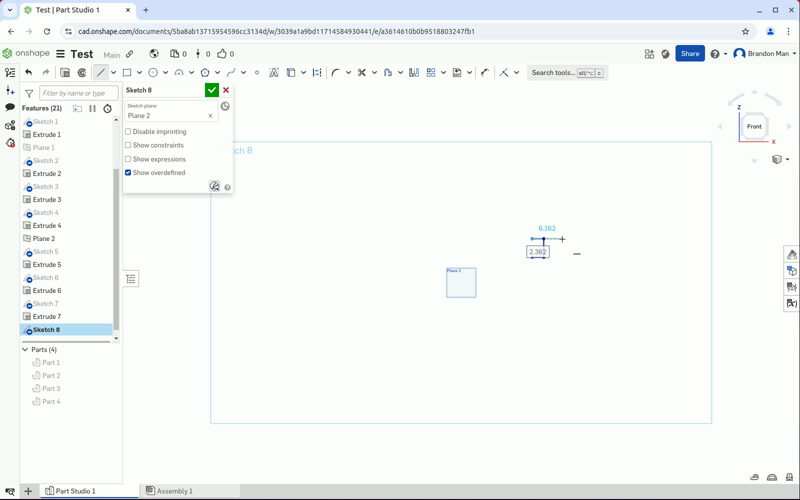
mouse_move(532, 257)
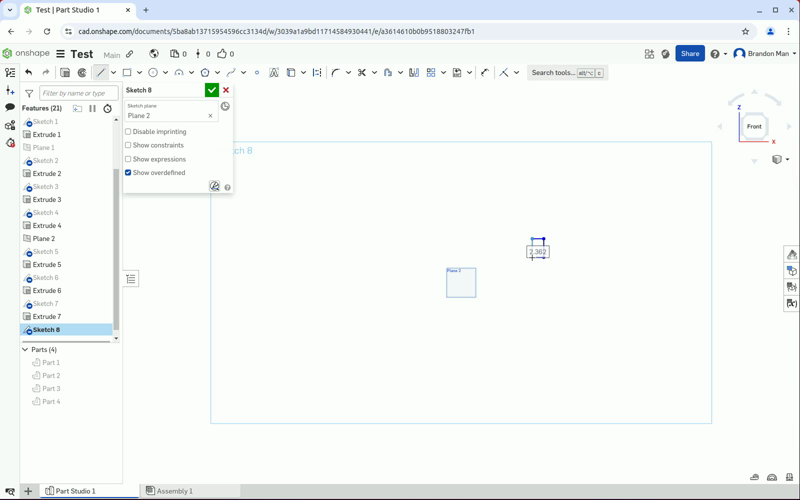
key_up(shift)
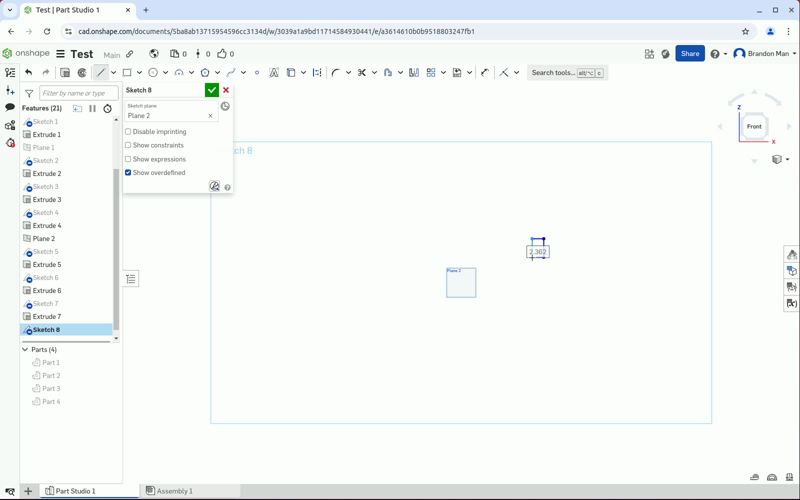
click(532, 257)
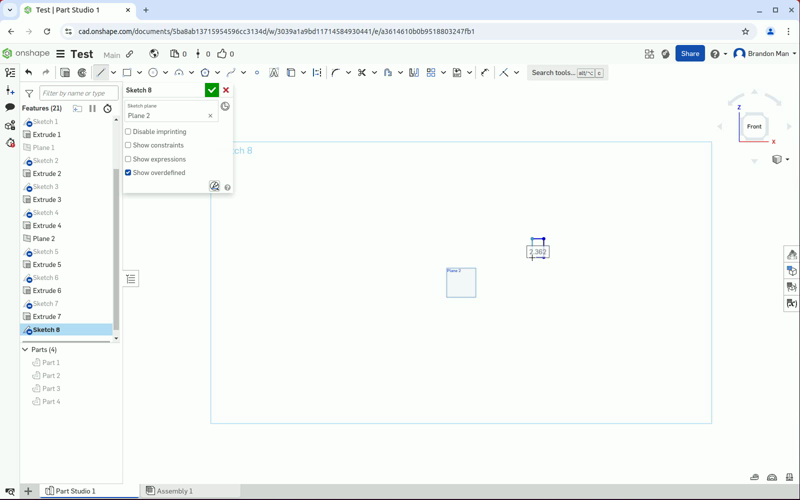
key(esc)
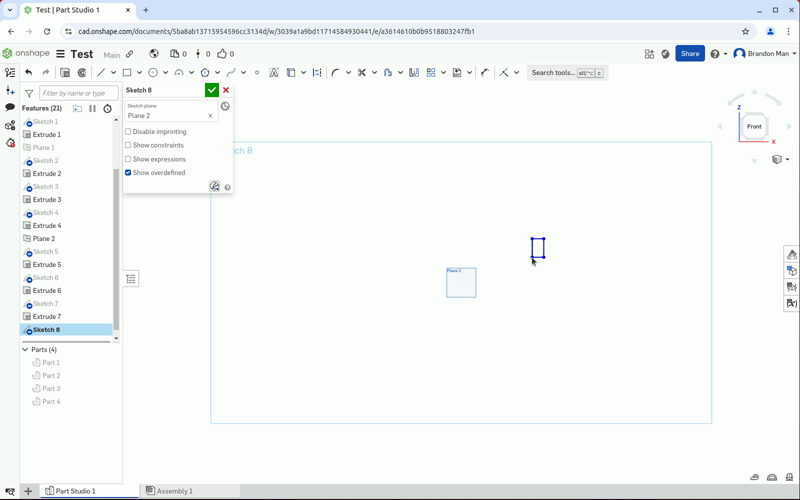
mouse_move(538, 242)
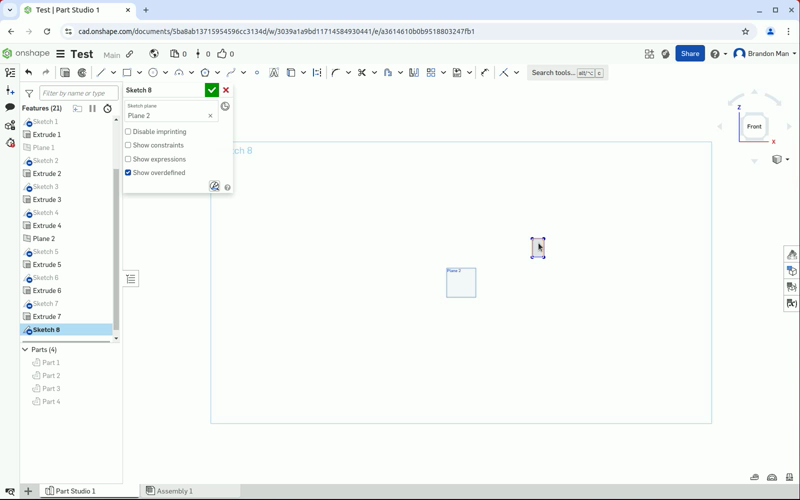
scroll(6)
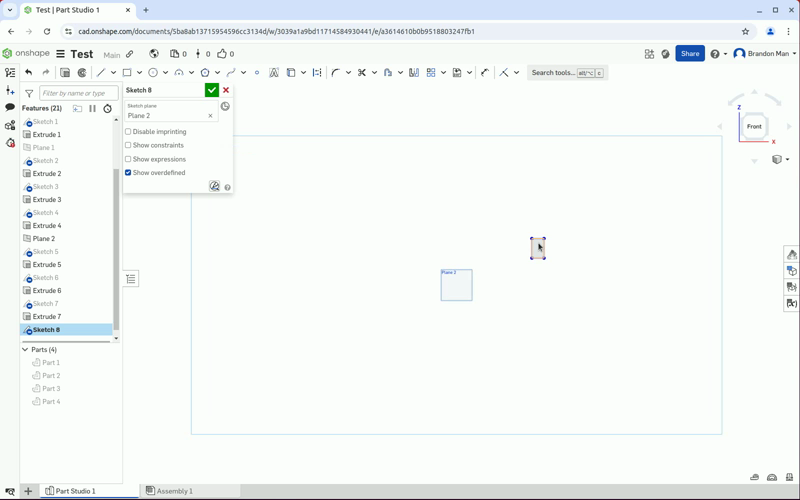
scroll(6)
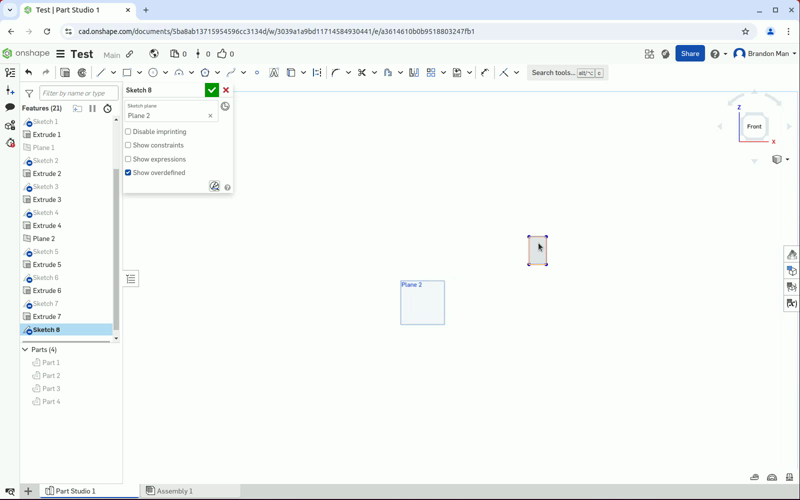
scroll(6)
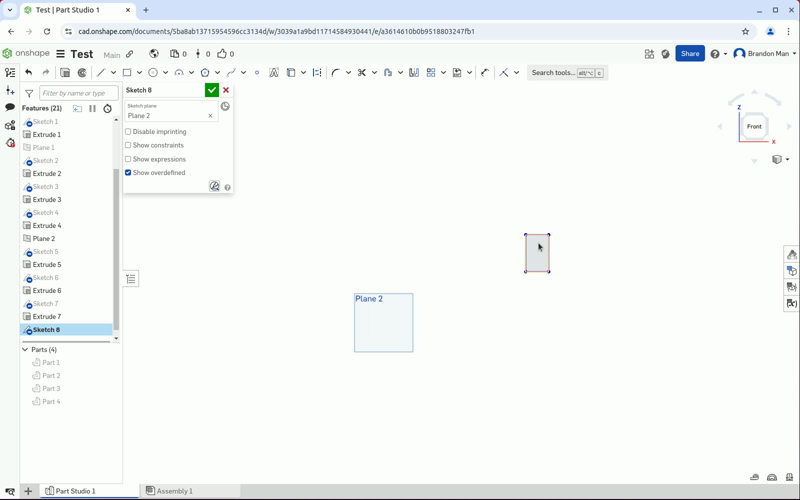
scroll(6)
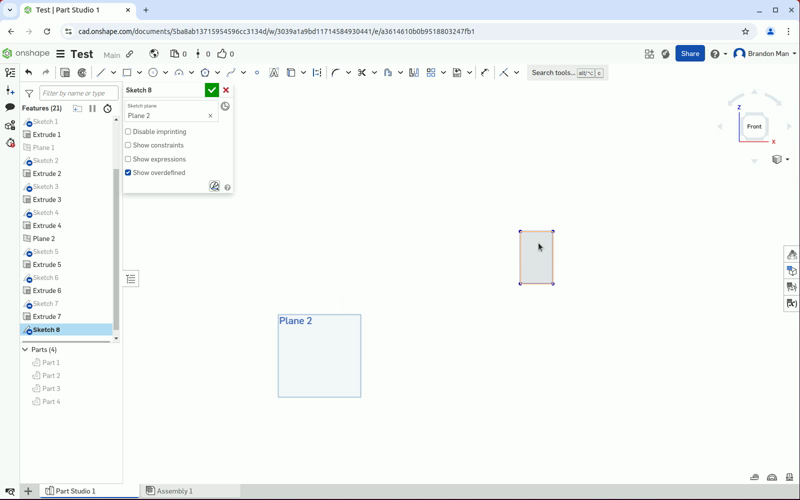
scroll(6)
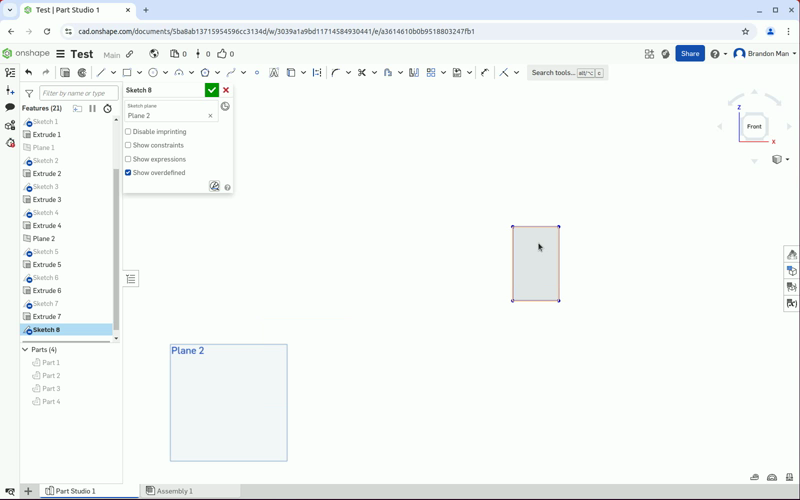
scroll(6)
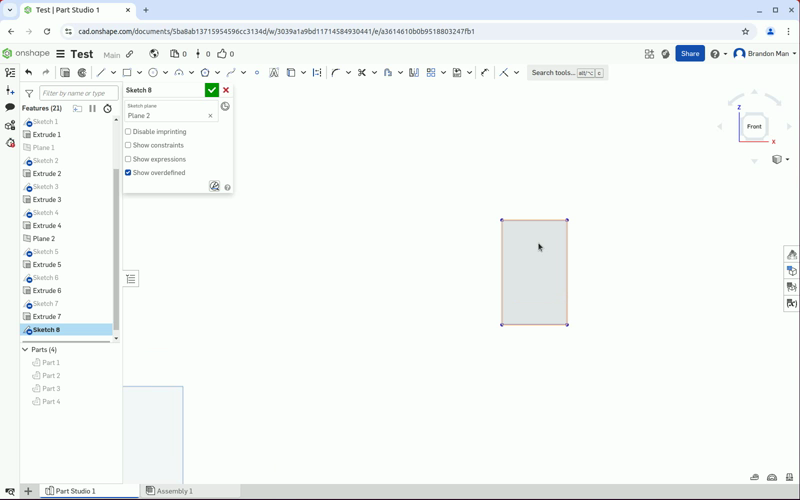
scroll(6)
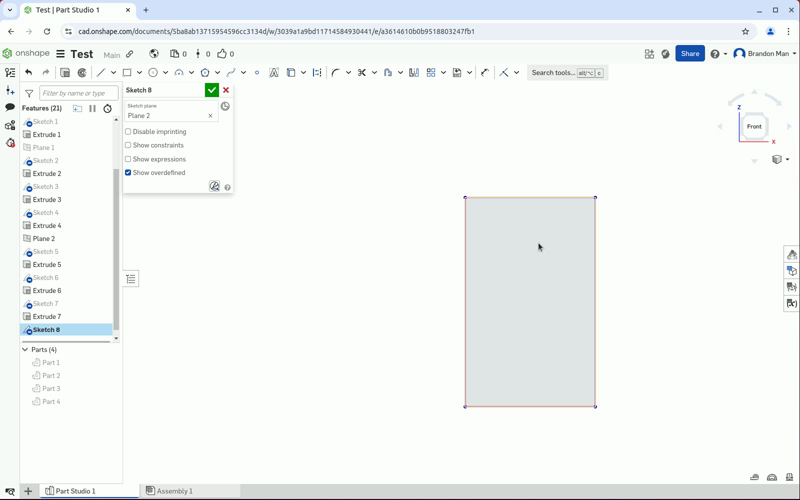
click(538, 242)
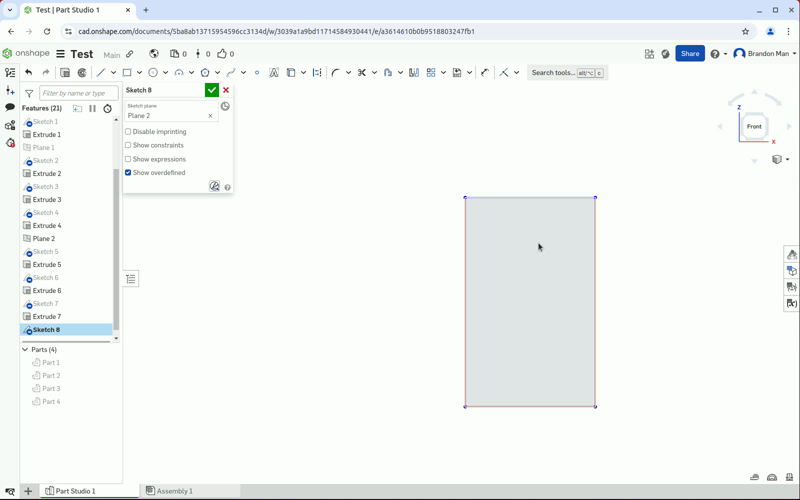
scroll(-6)
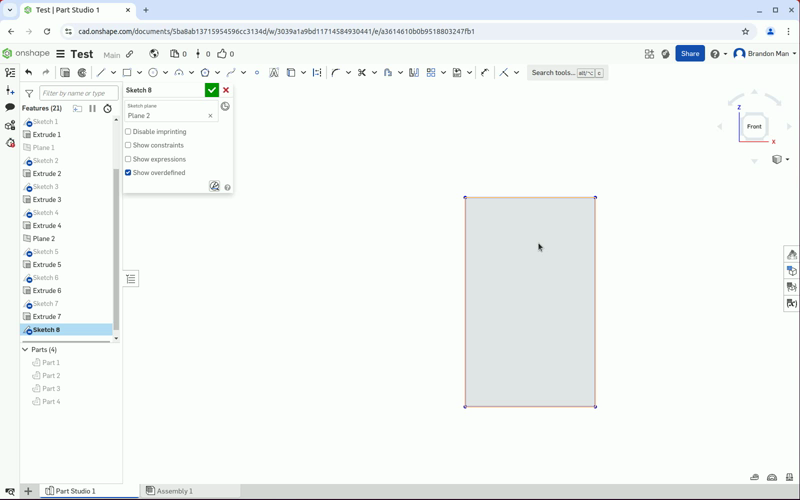
scroll(-6)
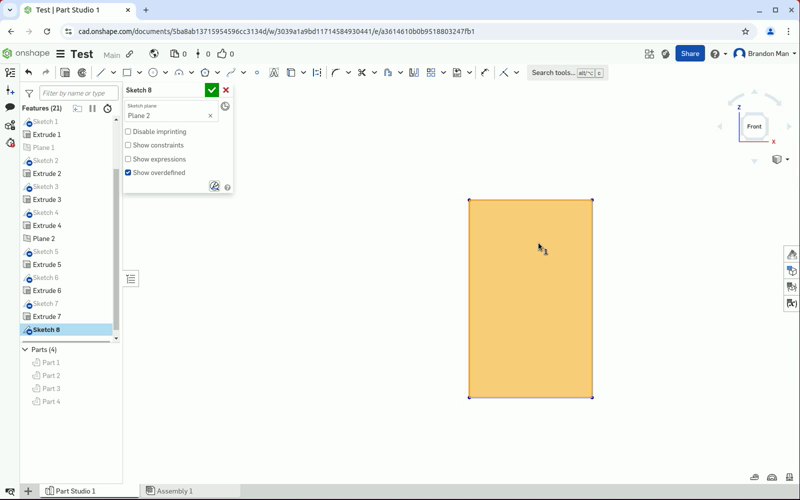
scroll(-6)
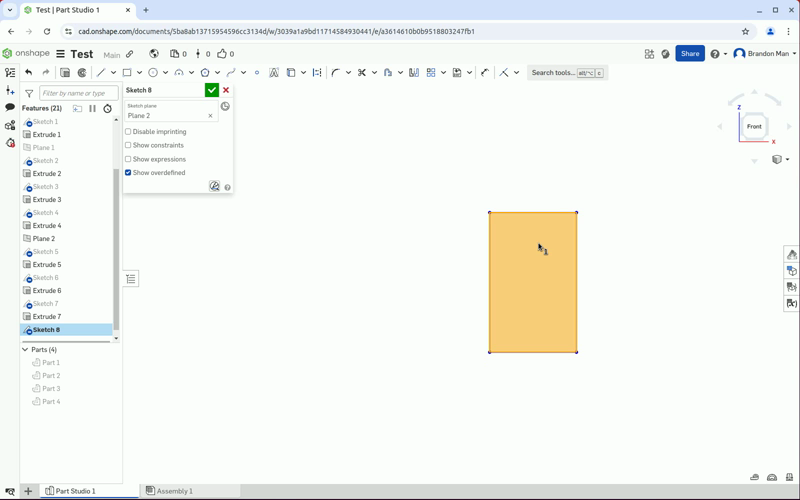
scroll(-6)
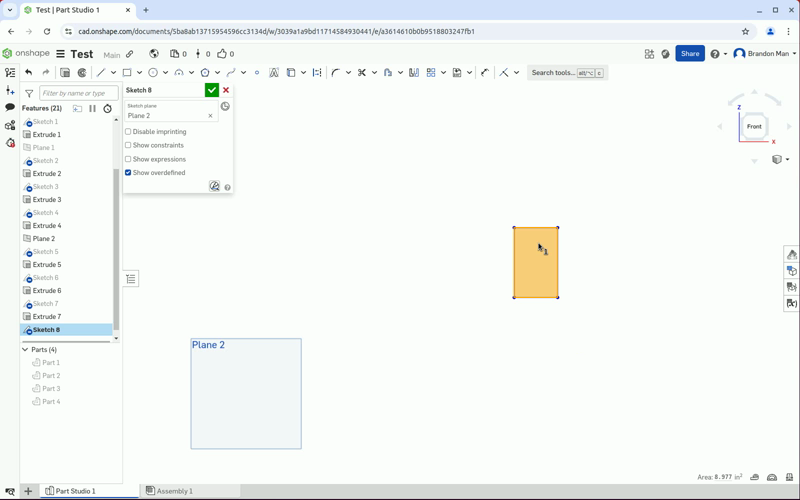
scroll(-6)
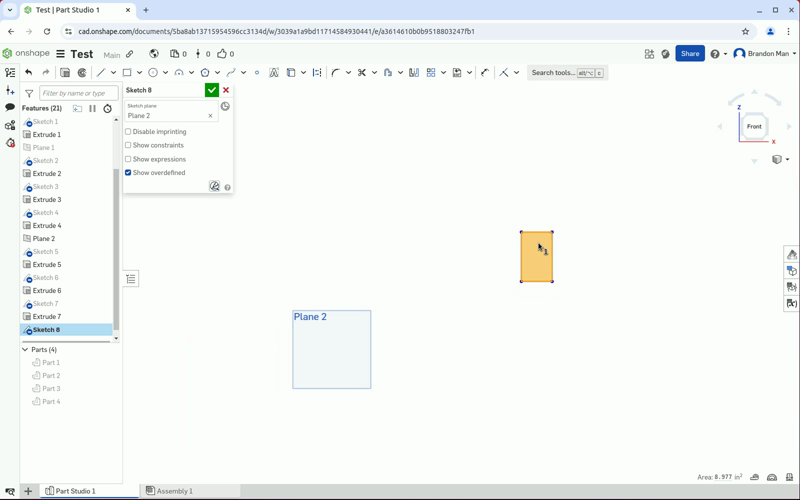
scroll(-6)
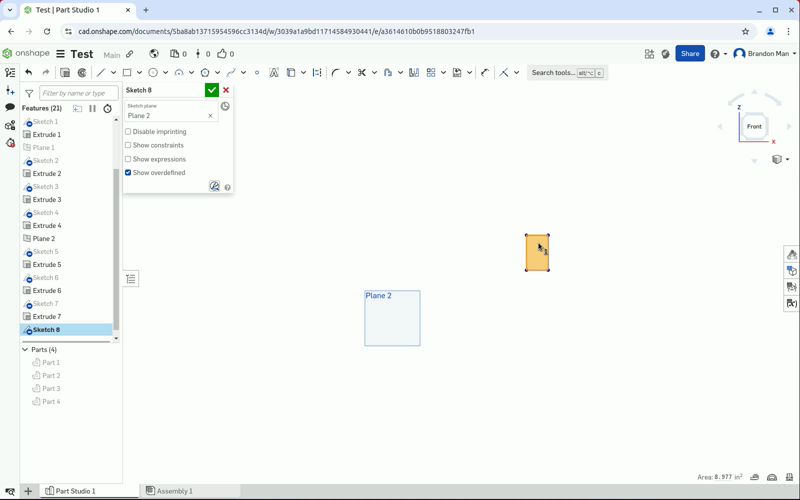
scroll(-6)
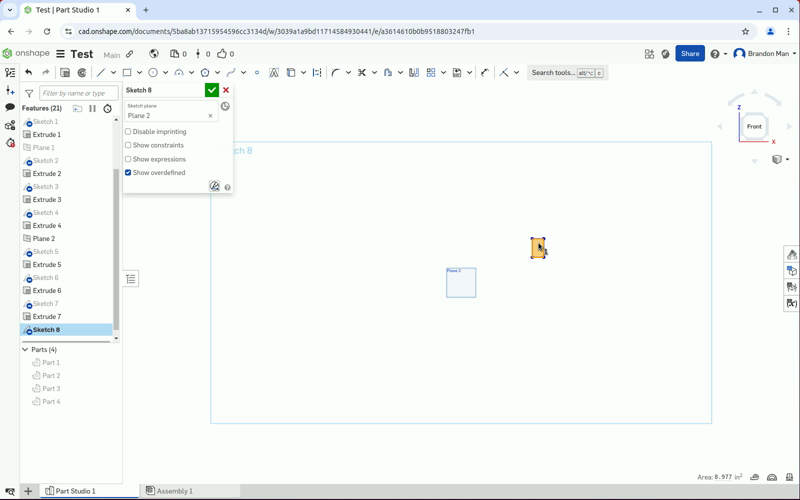
mouse_move(73, 352)
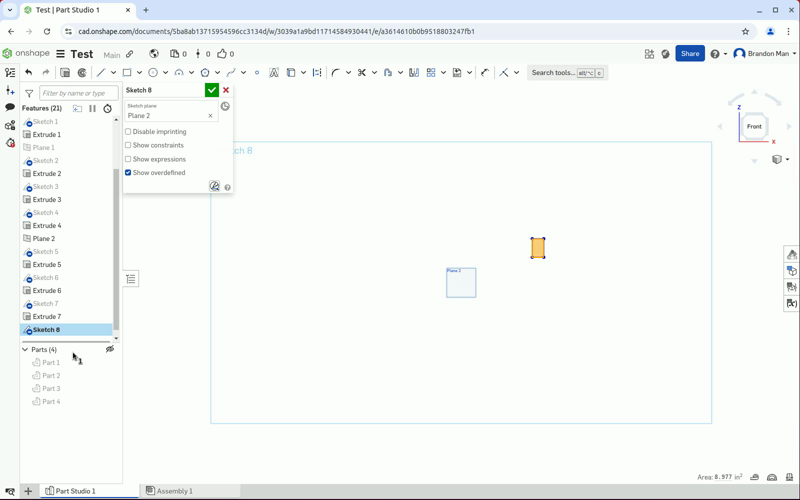
key(shift+y)
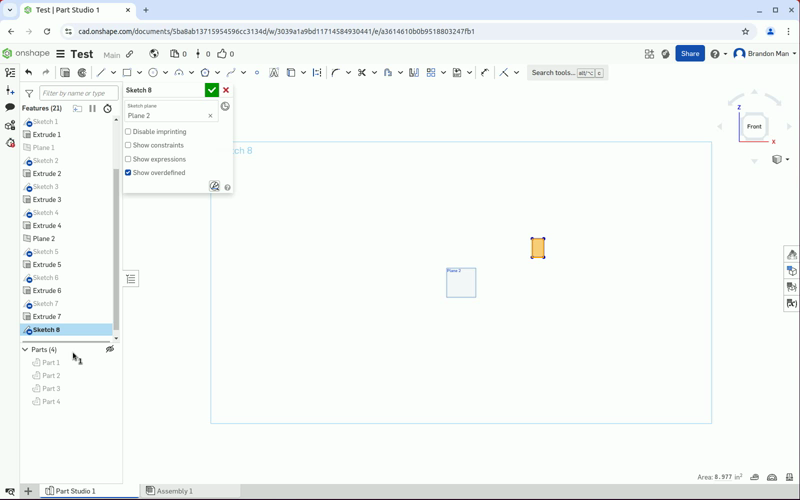
key(shift+e)
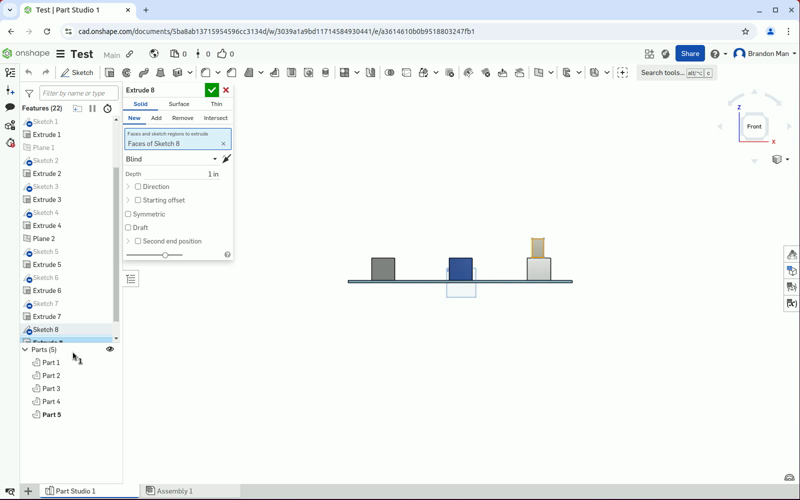
mouse_move(143, 106)
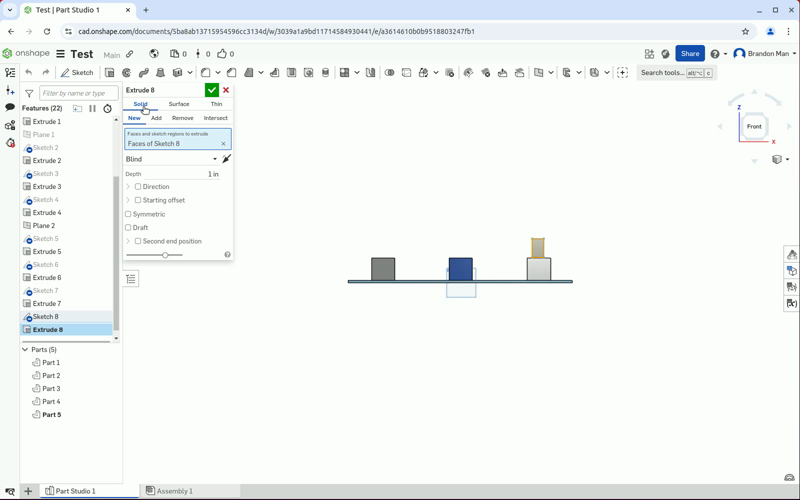
click(143, 106)
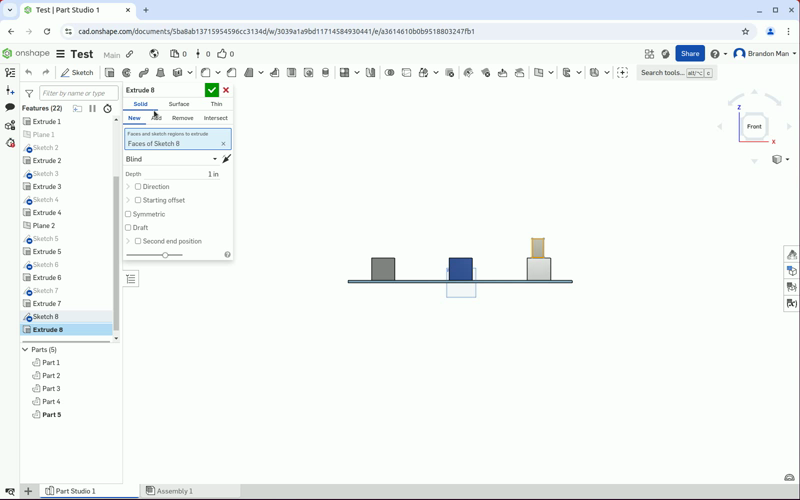
mouse_move(186, 120)
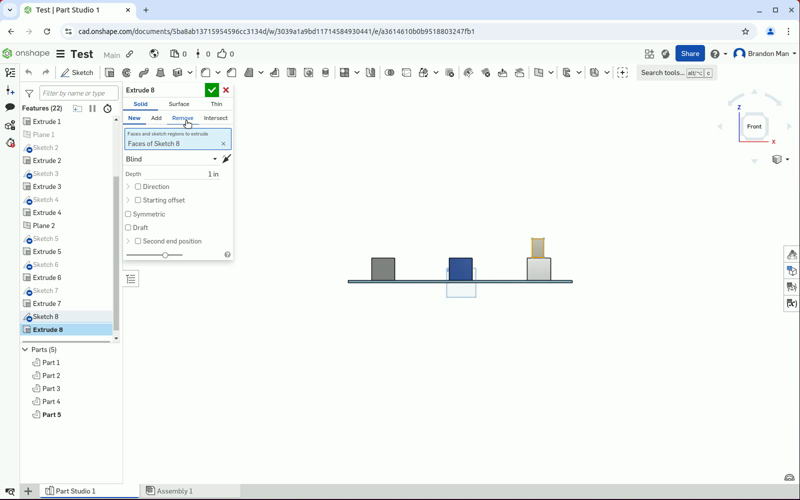
click(186, 120)
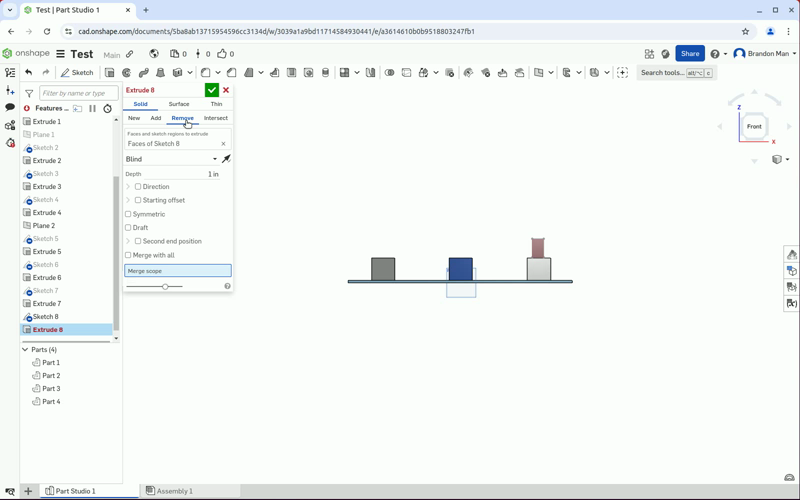
key(tab, 4)
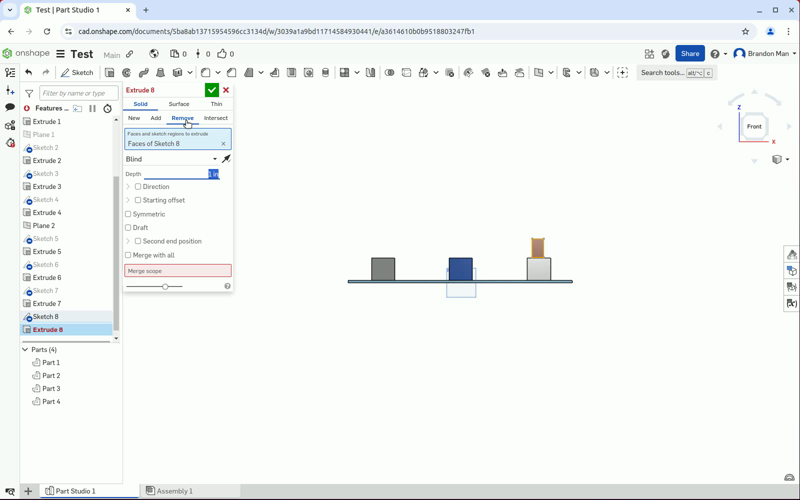
text(6.981)
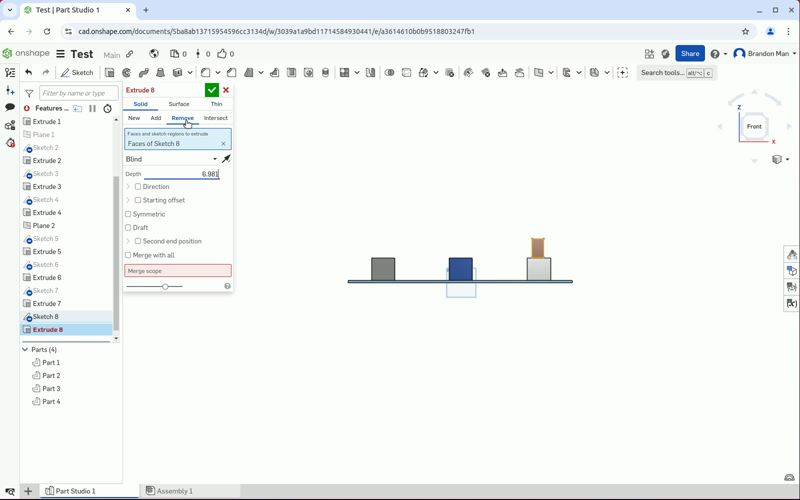
key(tab, 6)
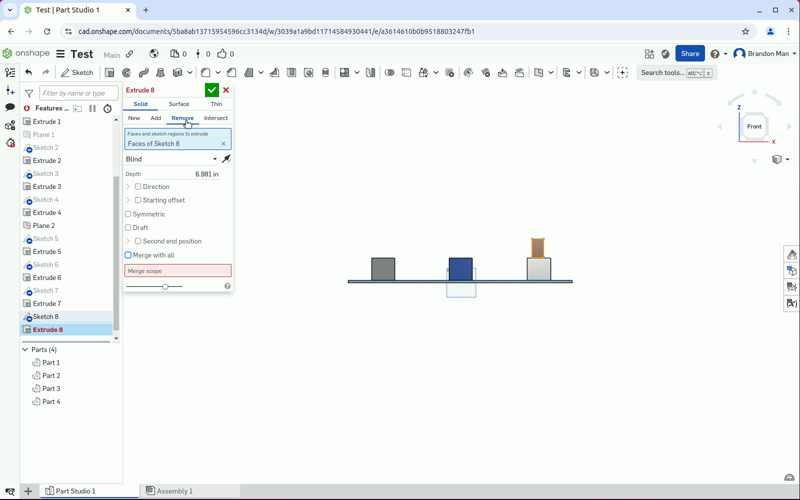
key(space)
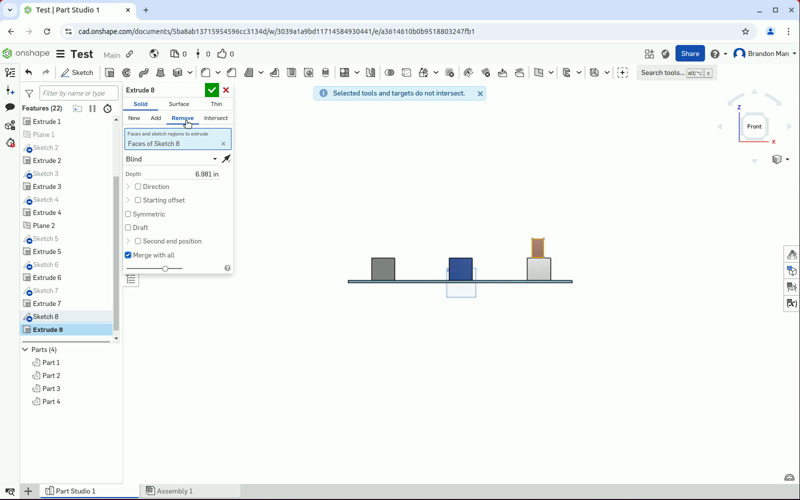
key(enter)
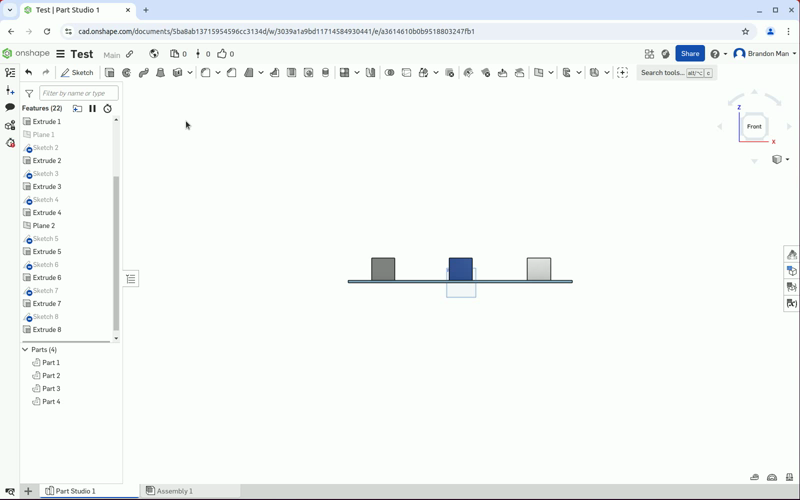
key(shift+h)
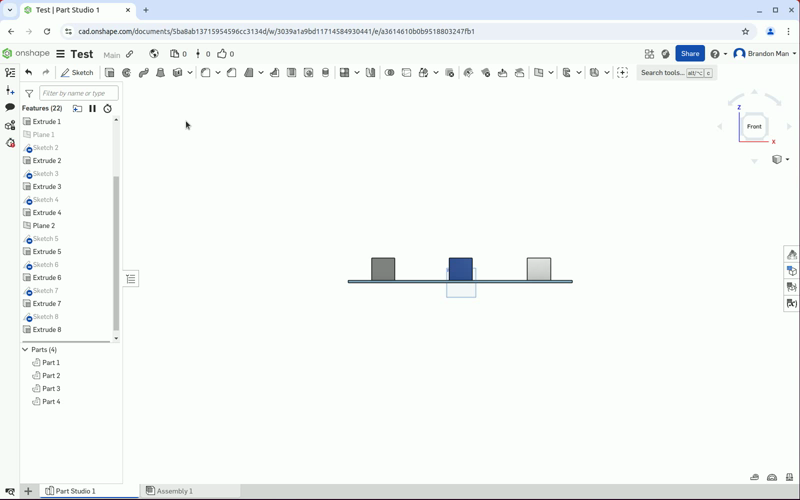
key(shift+h)
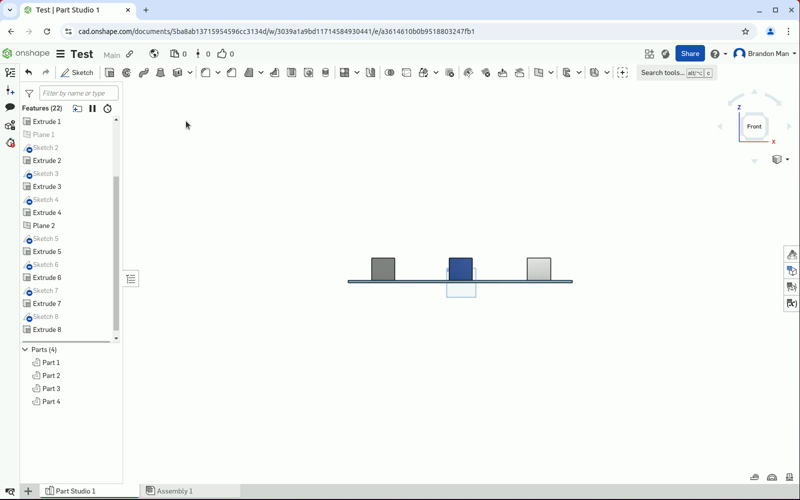
mouse_move(69, 111)
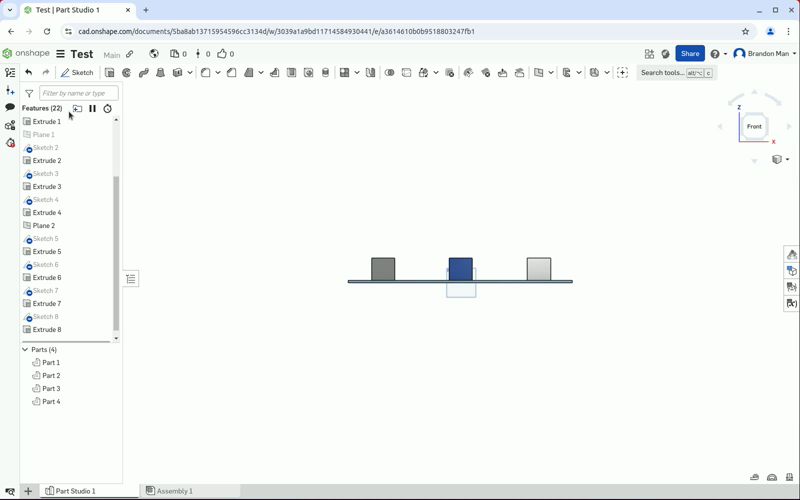
click(69, 111)
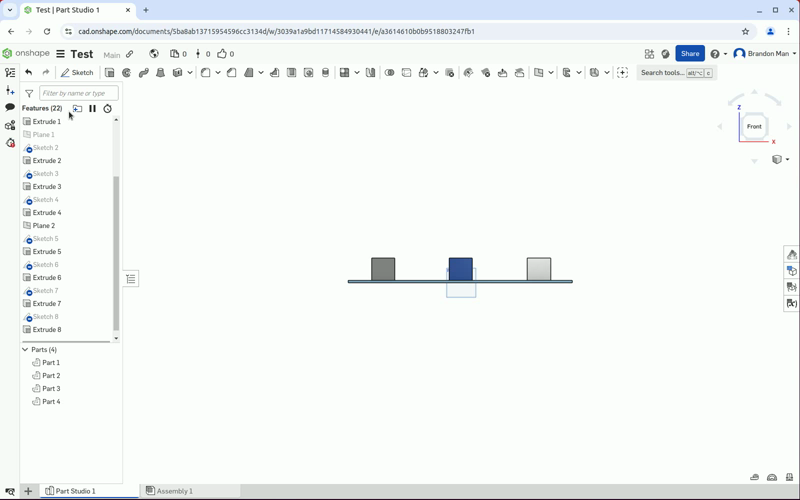
key(shift+s)
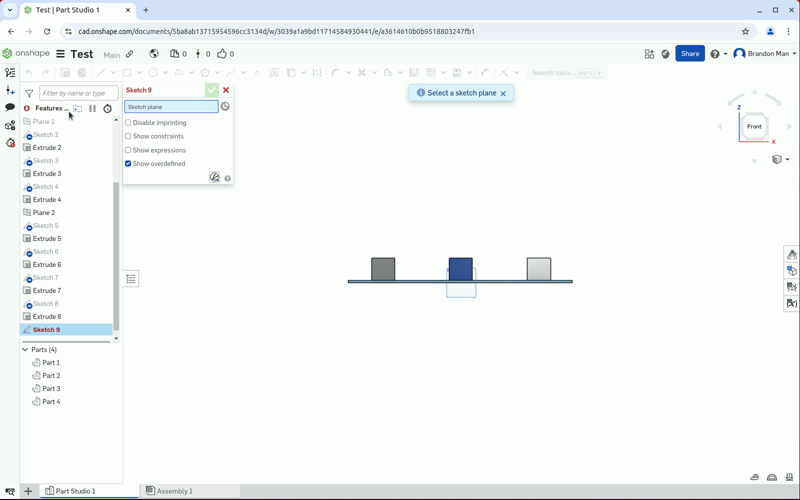
mouse_move(69, 215)
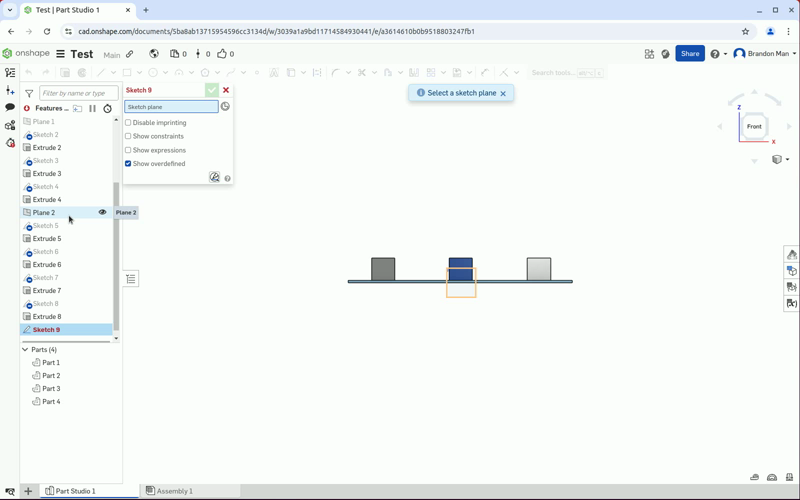
click(69, 215)
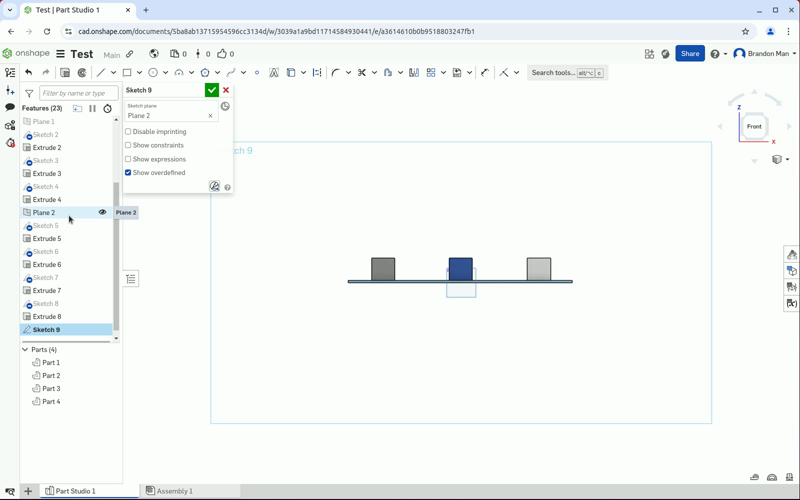
mouse_move(73, 352)
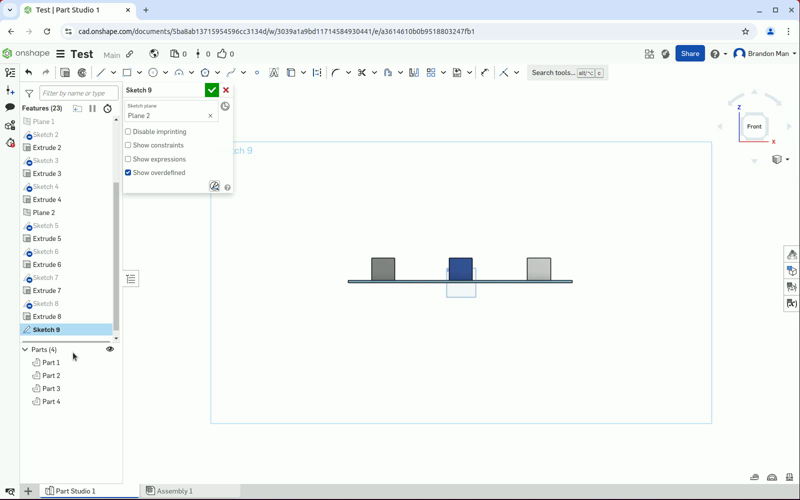
key(y)
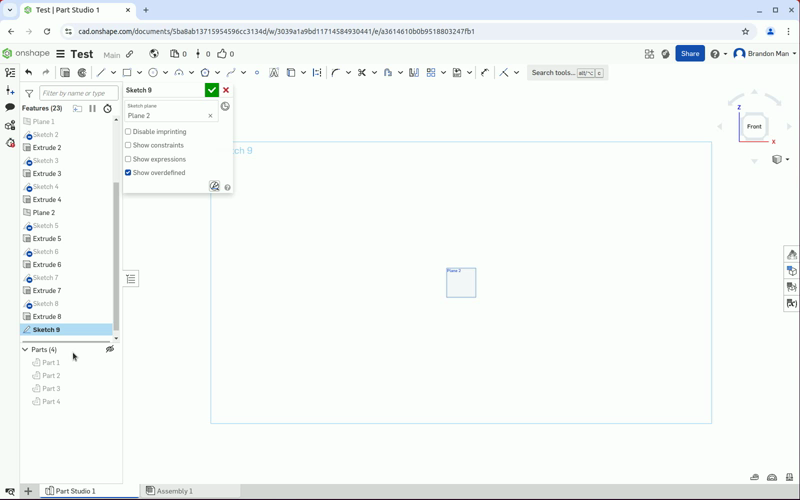
key(l)
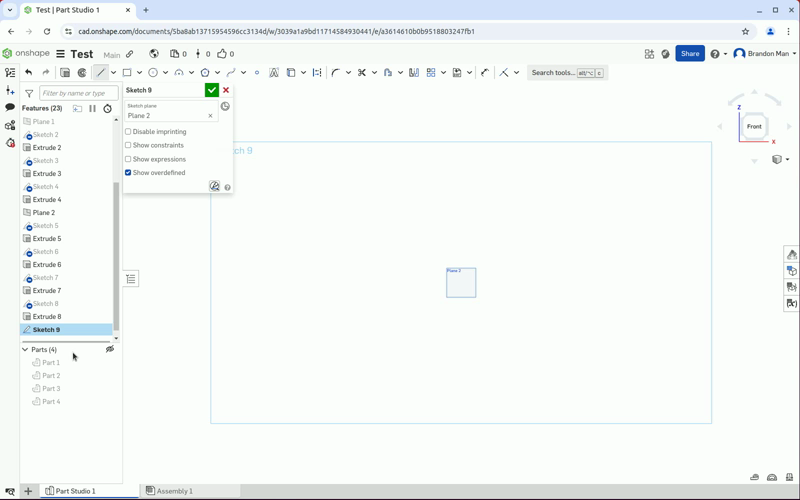
key_down(shift)
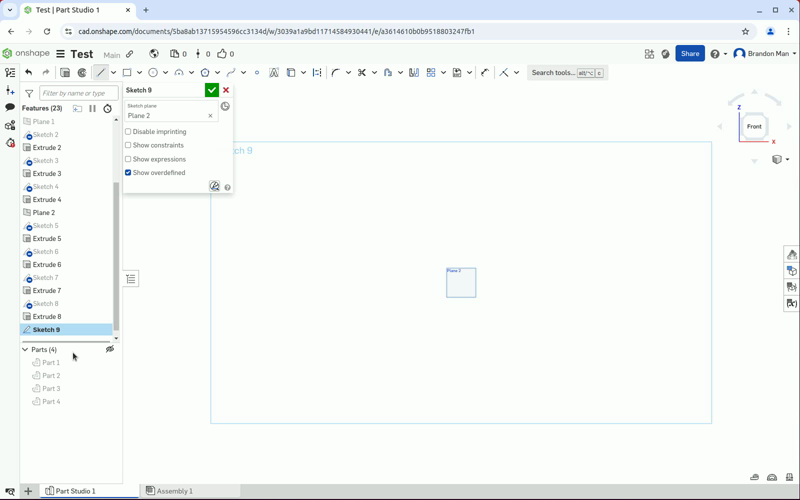
mouse_move(532, 275)
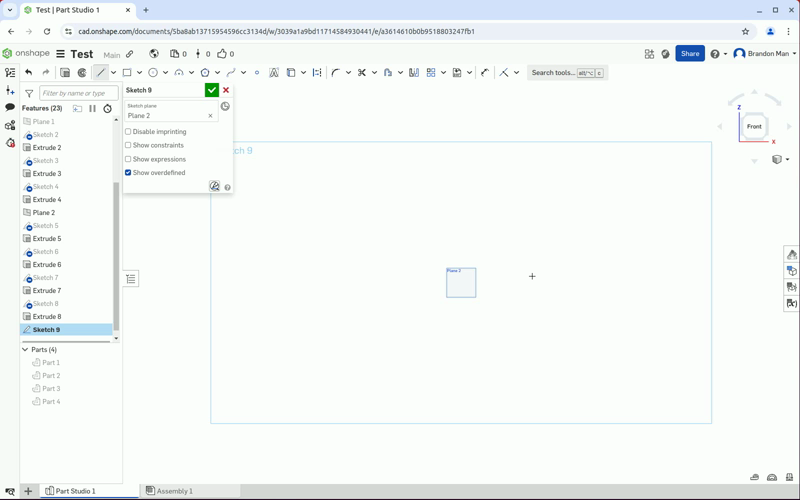
click(532, 275)
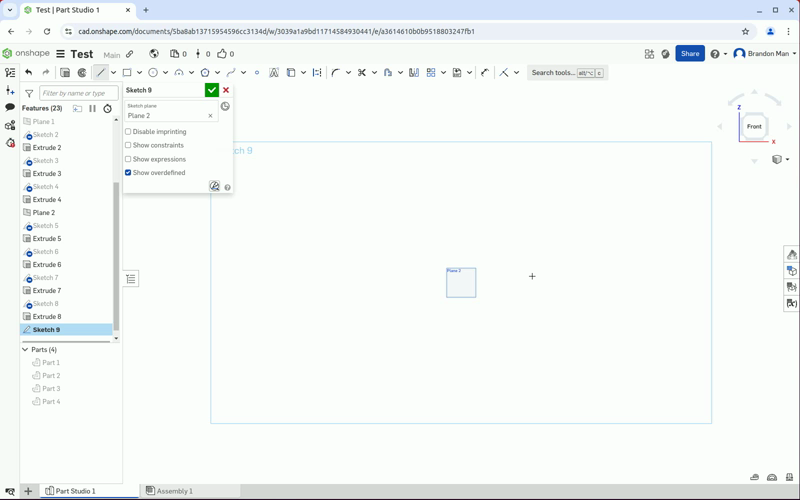
key_up(shift)
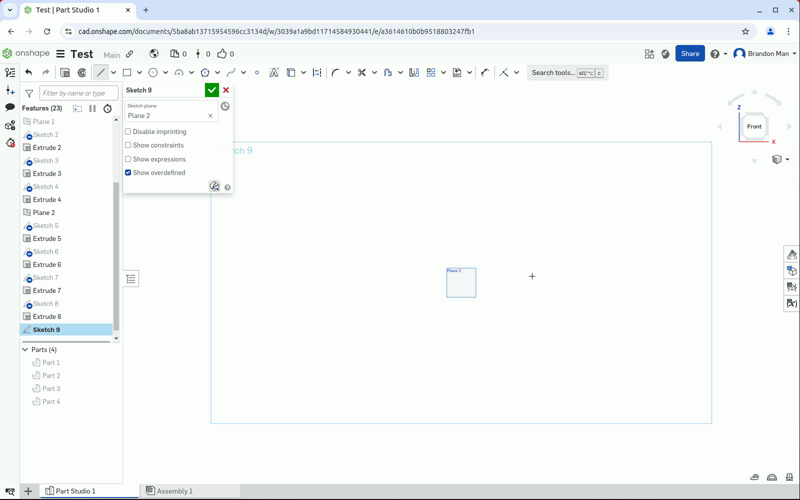
key_down(shift)
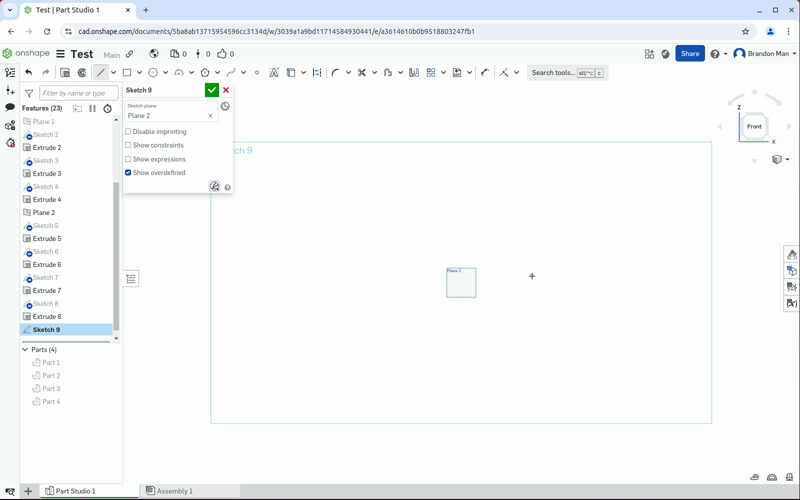
mouse_move(562, 275)
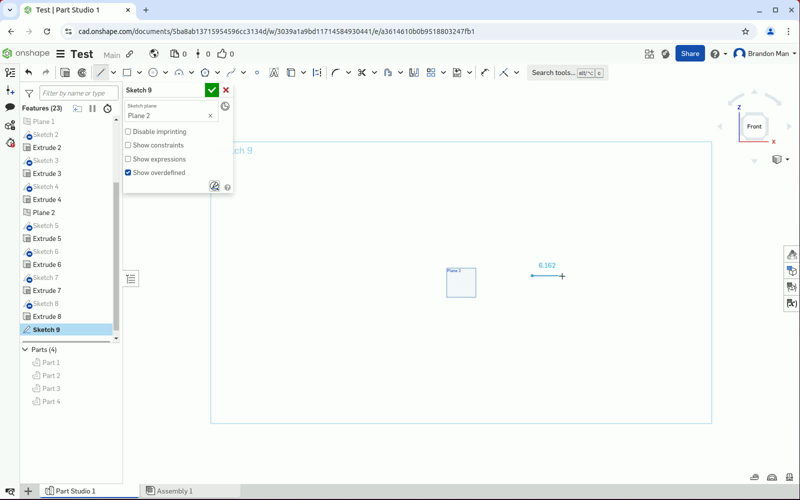
mouse_move(543, 275)
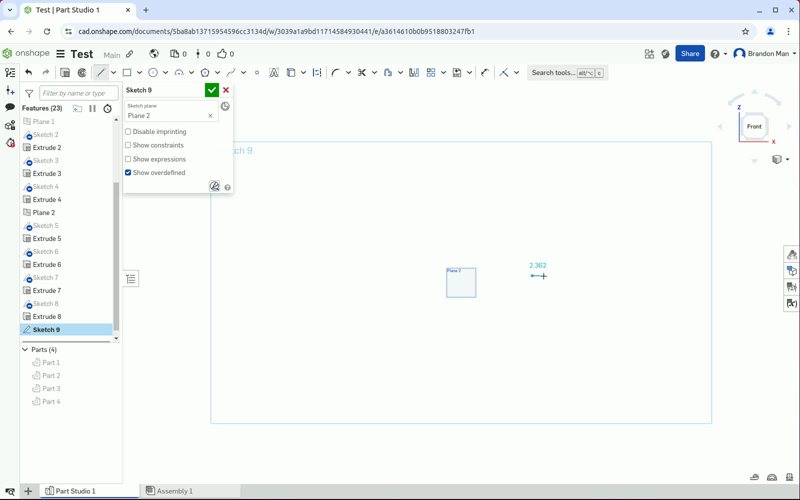
click(543, 275)
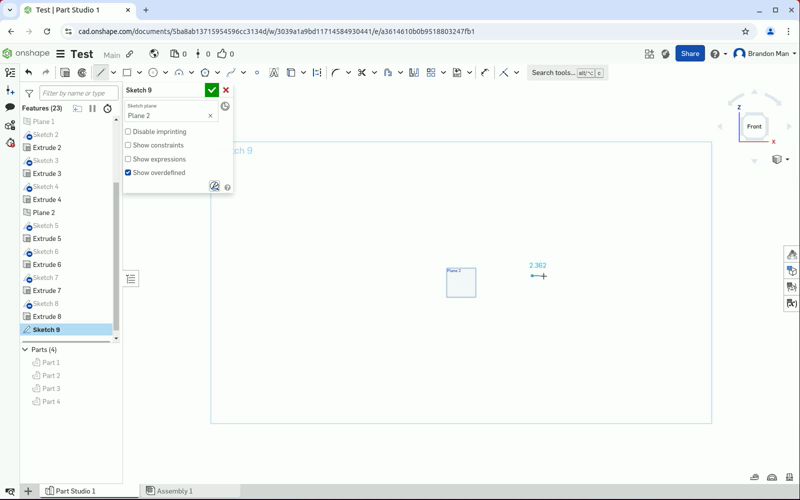
key_up(shift)
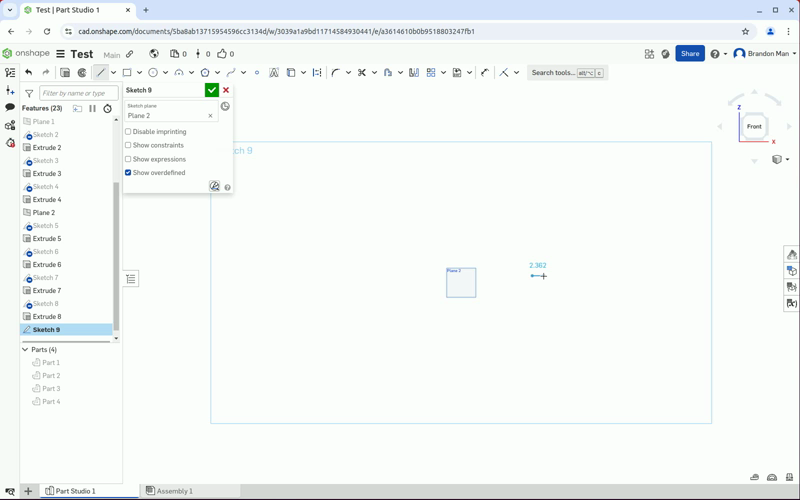
key_down(shift)
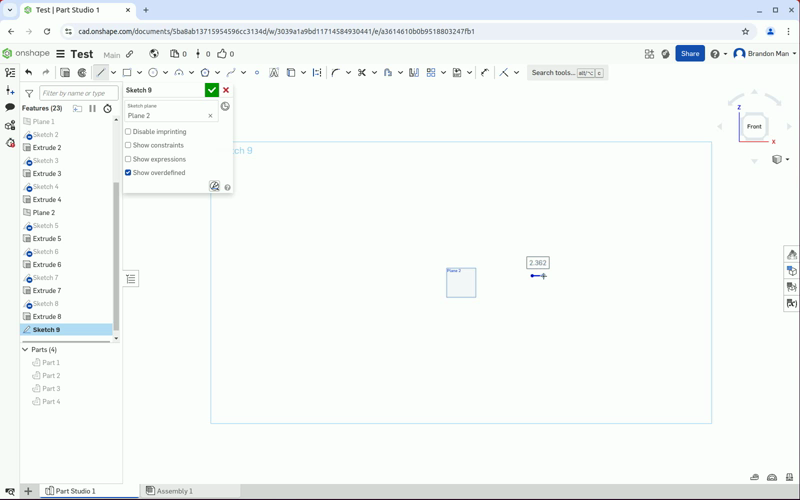
mouse_move(573, 275)
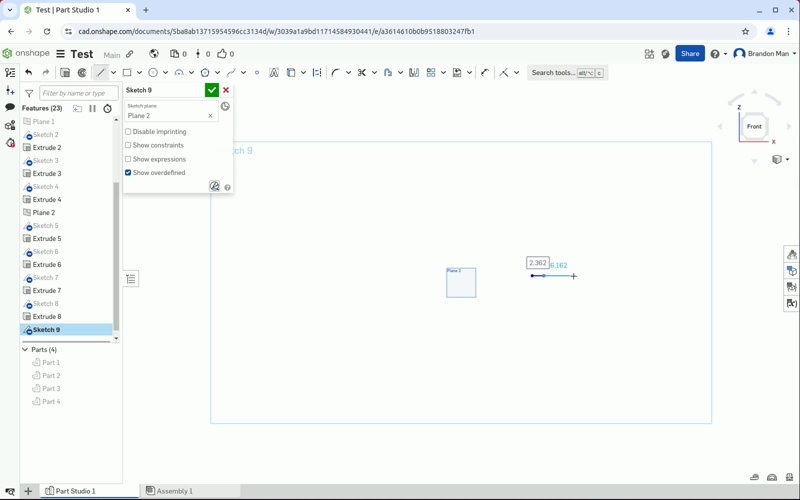
mouse_move(543, 257)
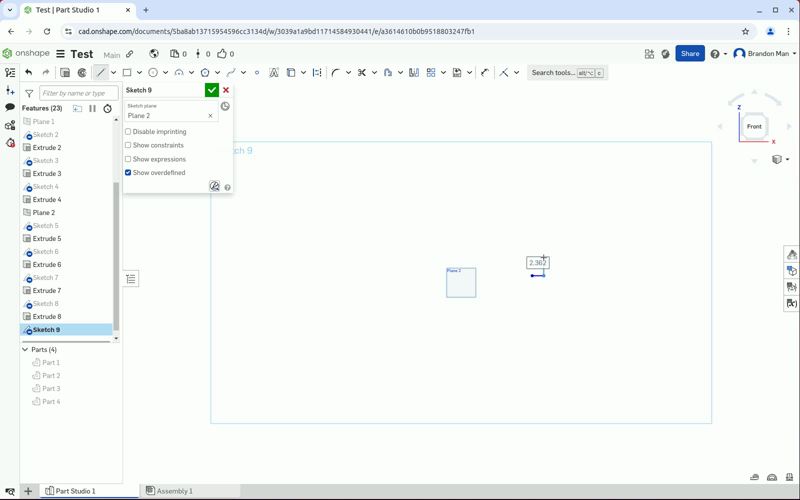
click(543, 257)
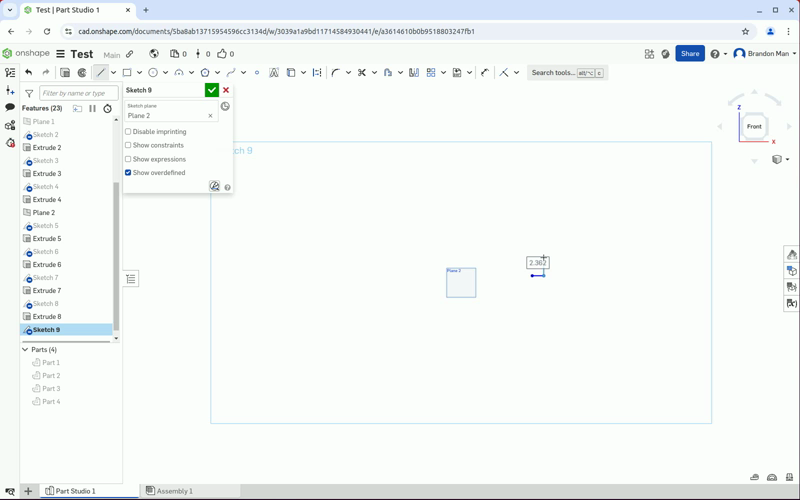
key_up(shift)
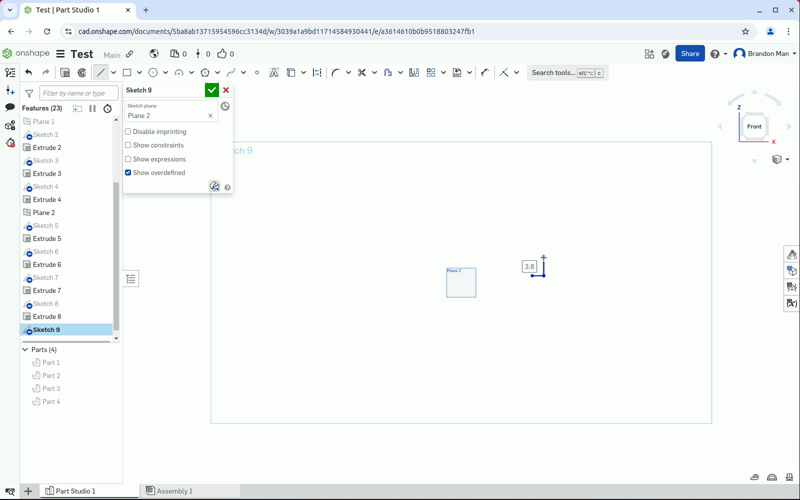
key_down(shift)
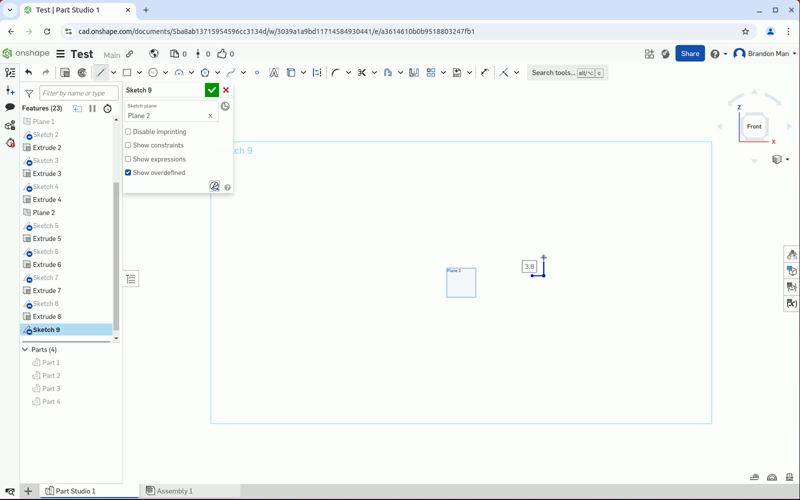
mouse_move(573, 257)
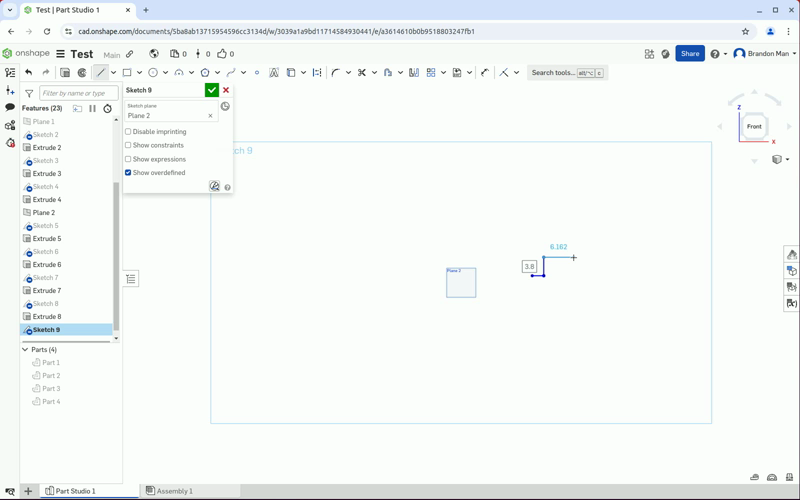
mouse_move(532, 257)
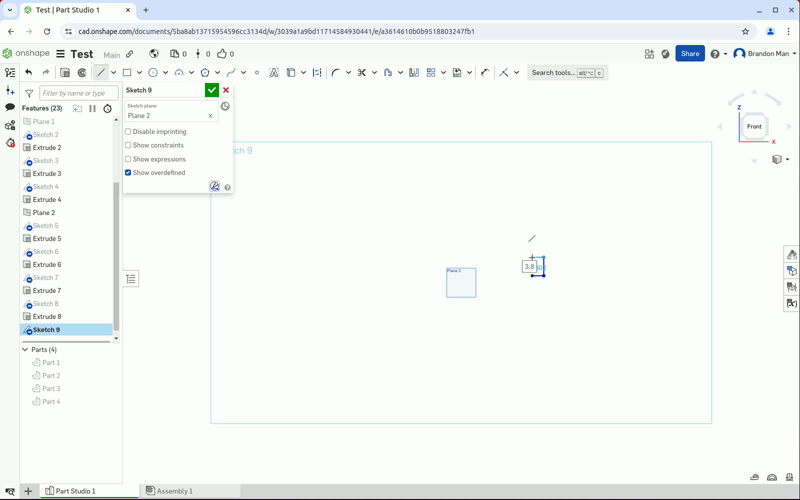
click(532, 257)
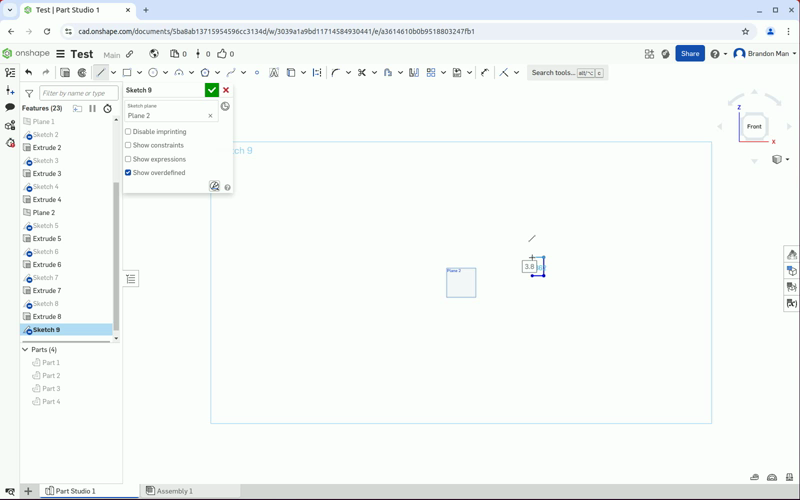
key_up(shift)
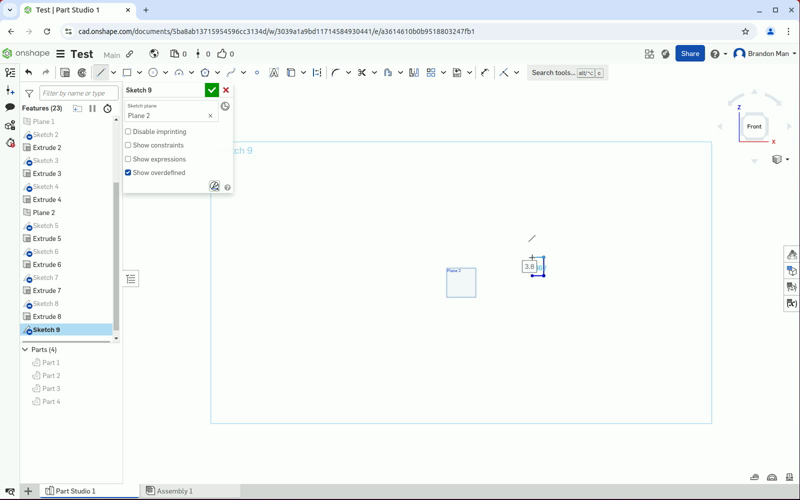
mouse_move(562, 257)
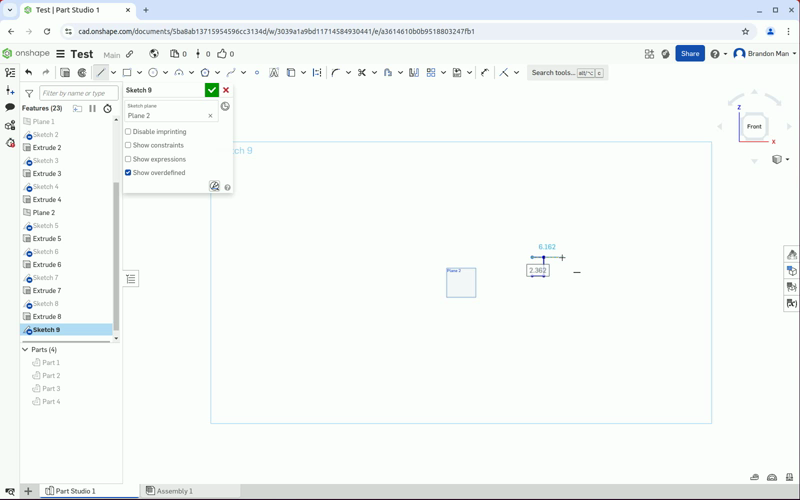
key_down(shift)
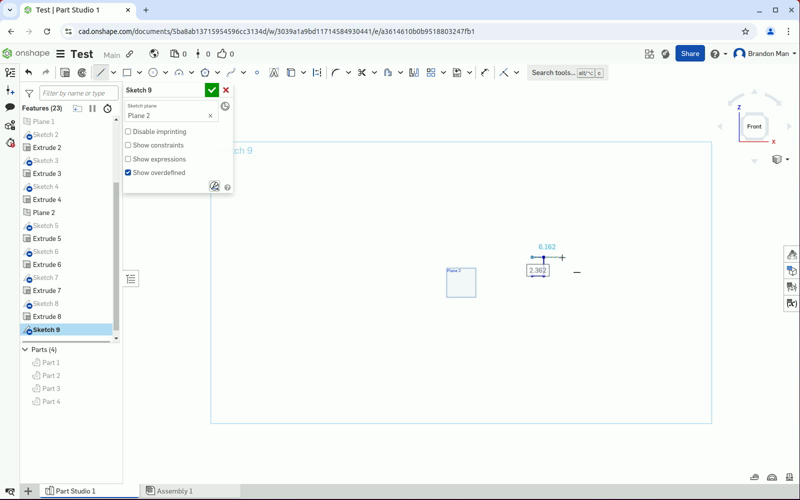
mouse_move(532, 275)
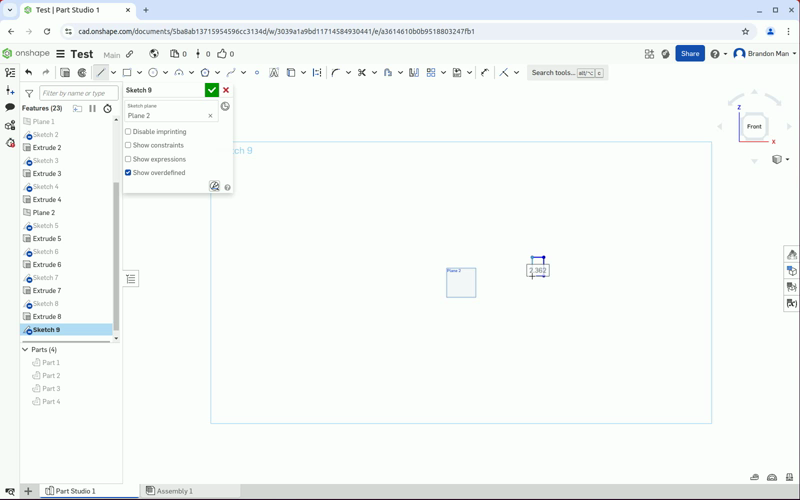
key_up(shift)
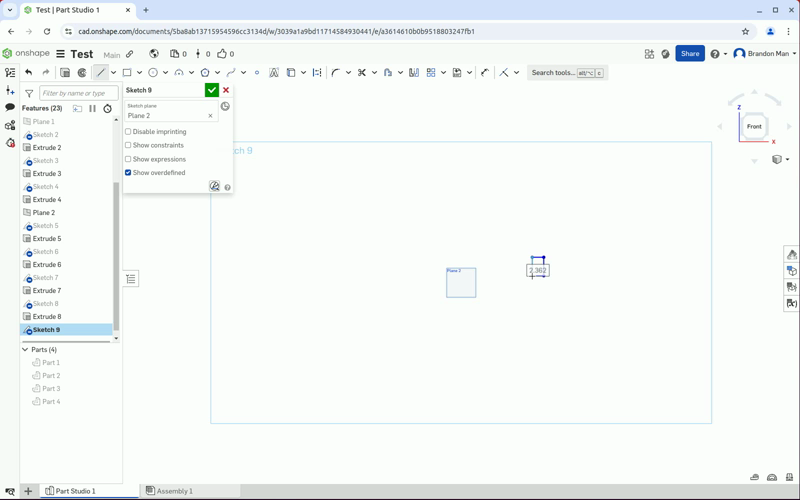
click(532, 275)
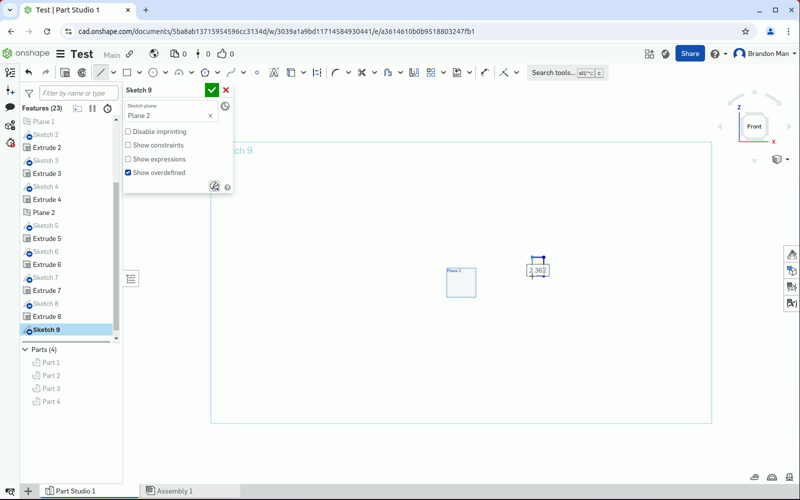
key(esc)
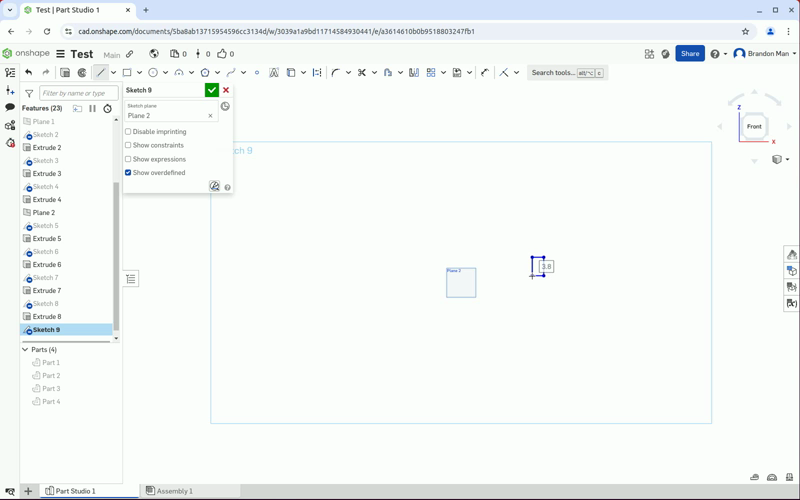
mouse_move(538, 264)
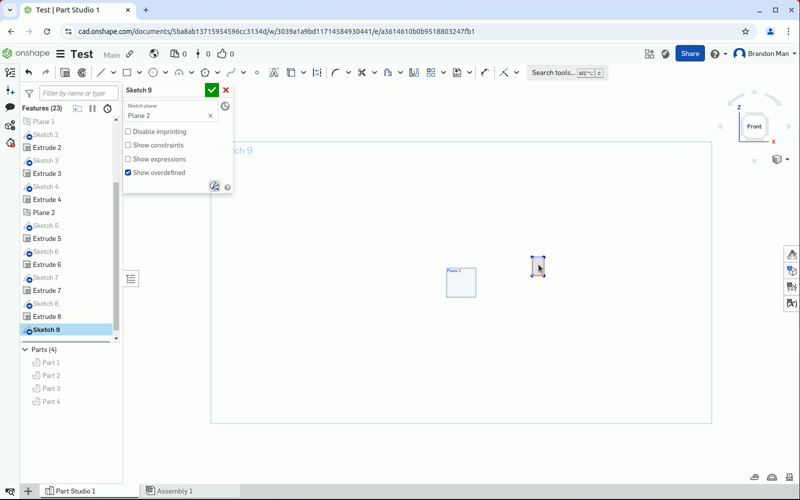
scroll(6)
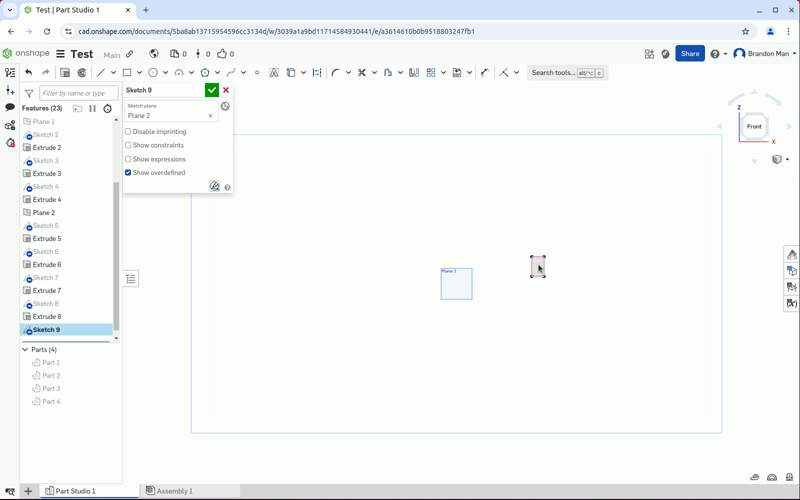
scroll(6)
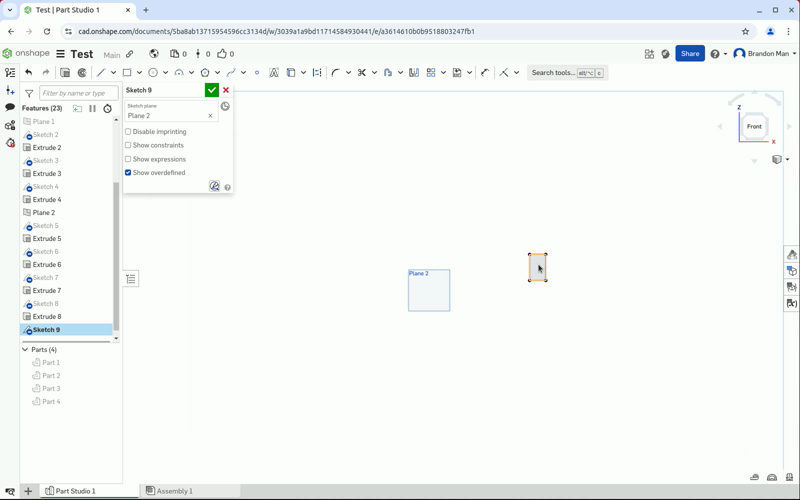
scroll(6)
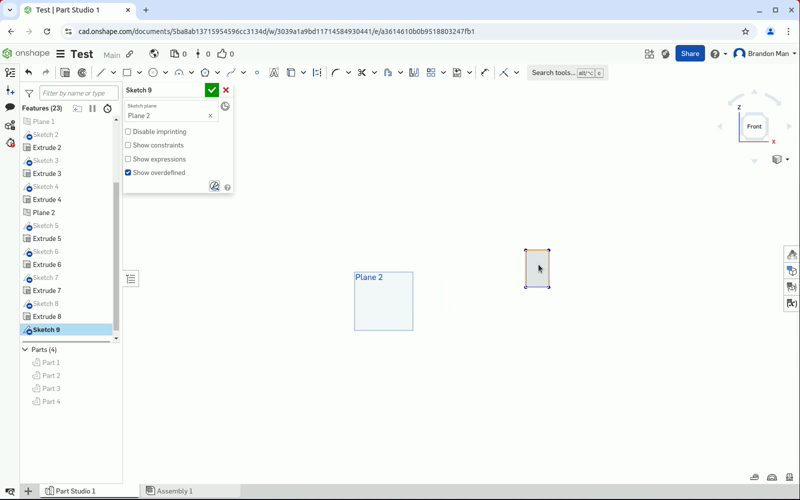
scroll(6)
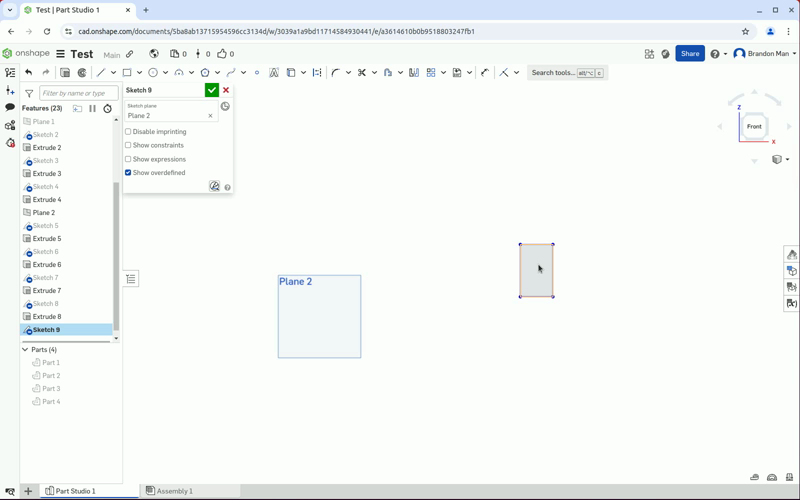
scroll(6)
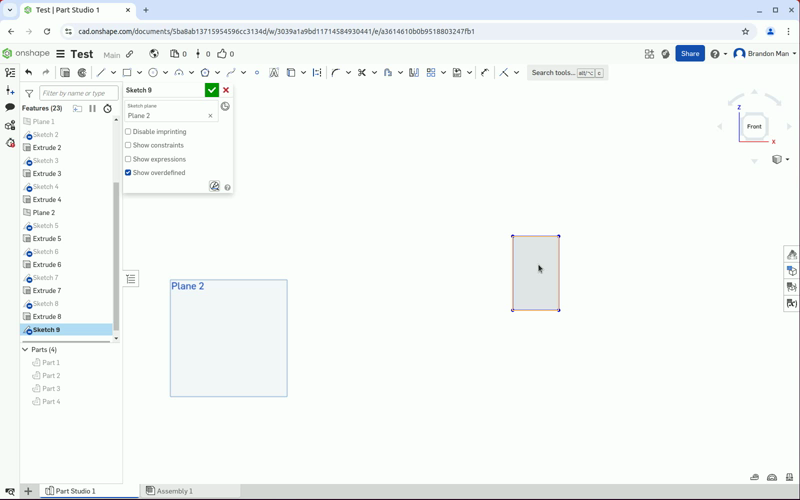
scroll(6)
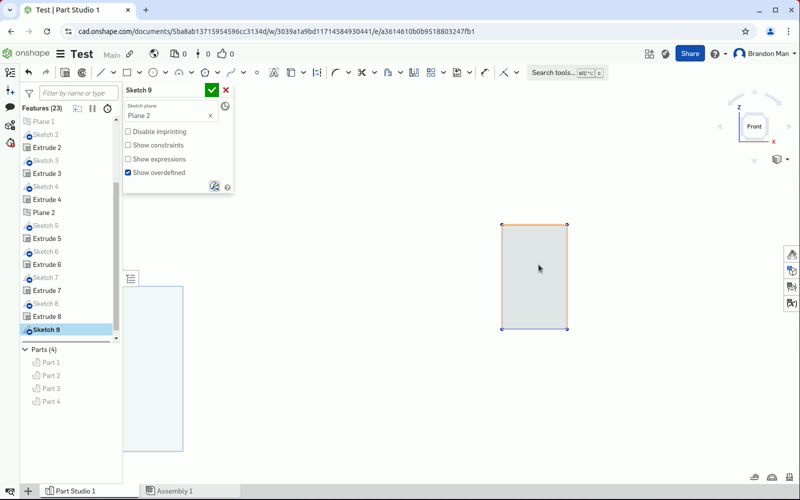
scroll(6)
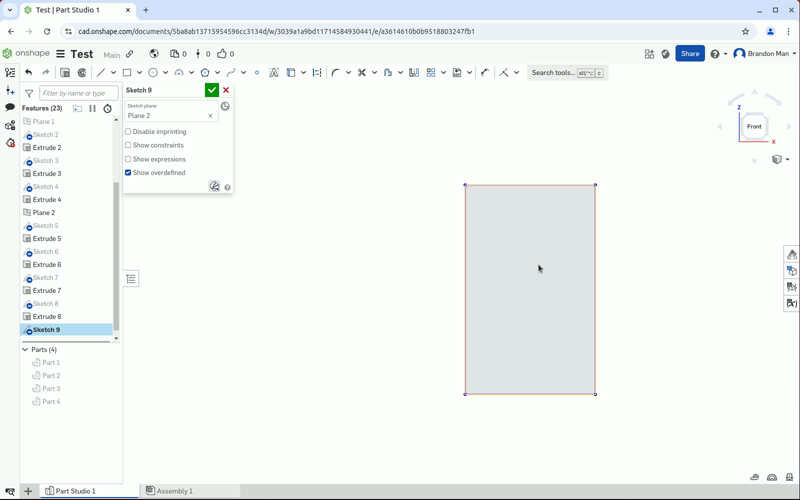
click(538, 264)
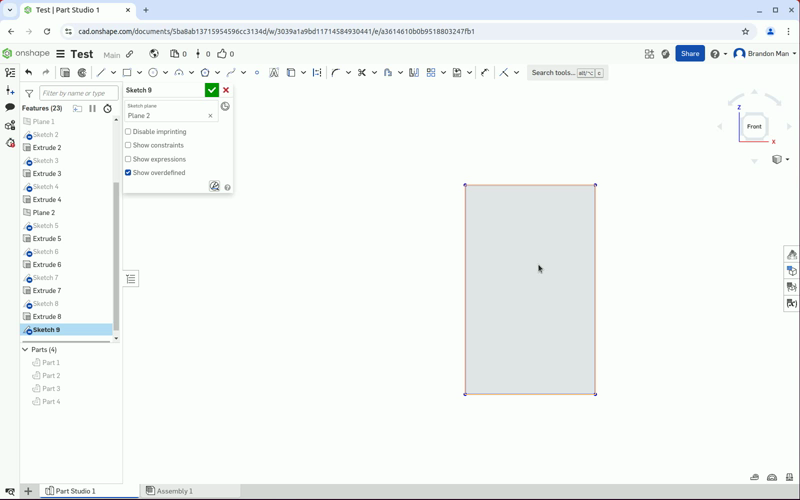
scroll(-6)
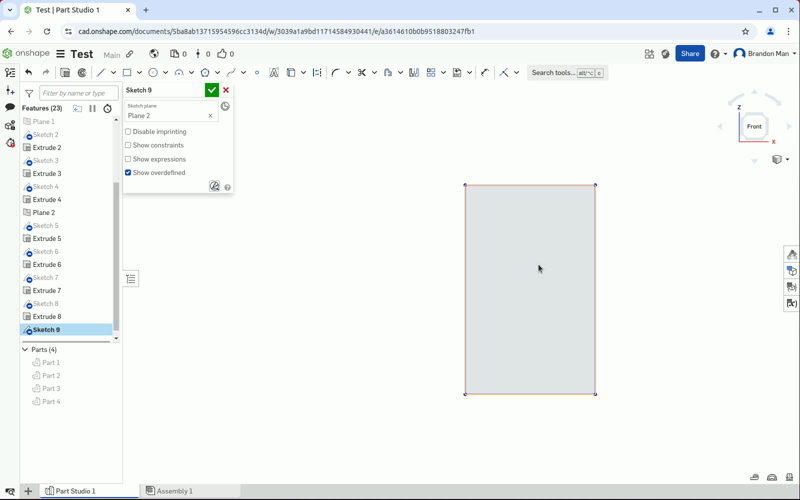
scroll(-6)
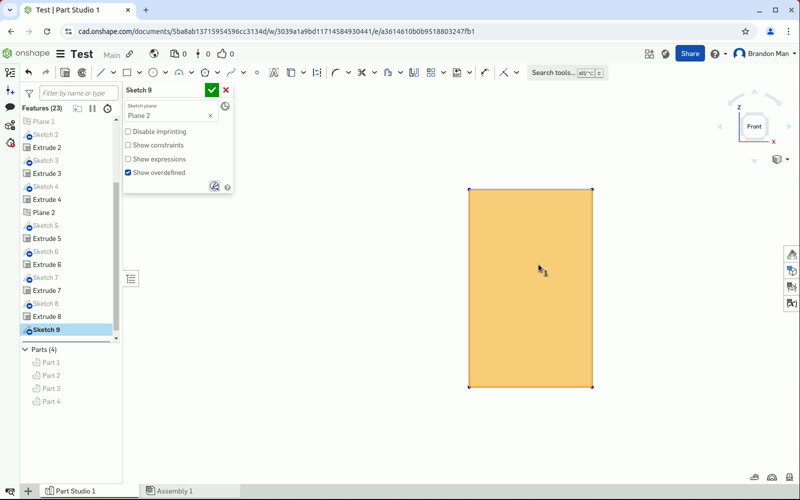
scroll(-6)
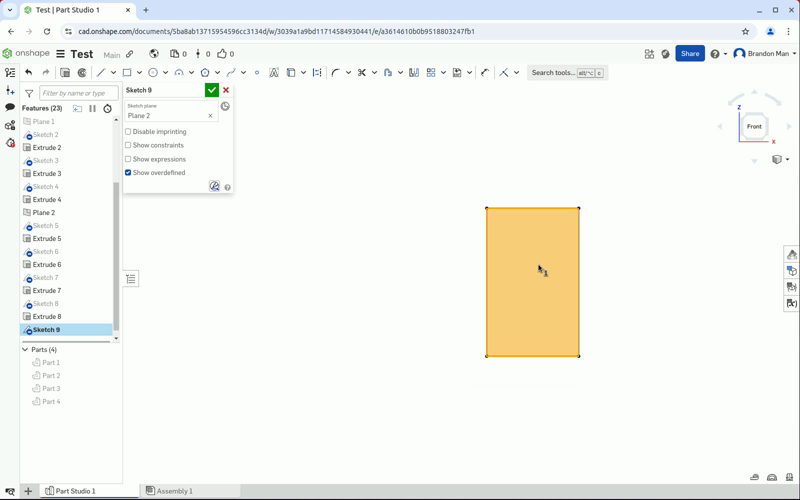
scroll(-6)
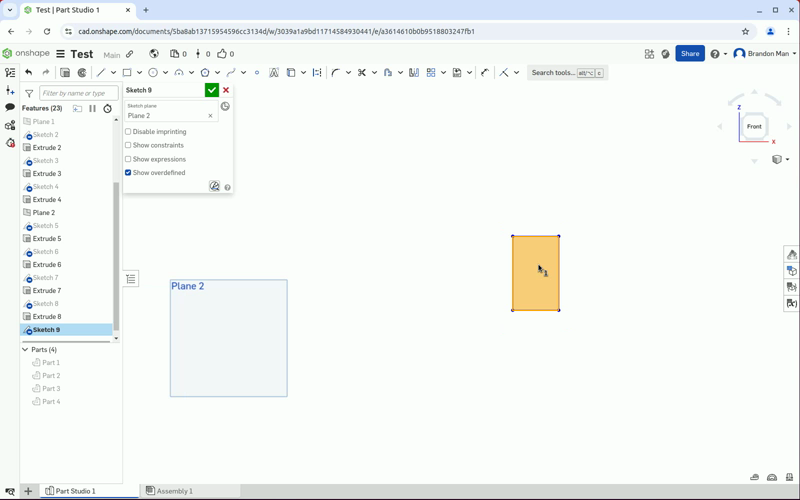
scroll(-6)
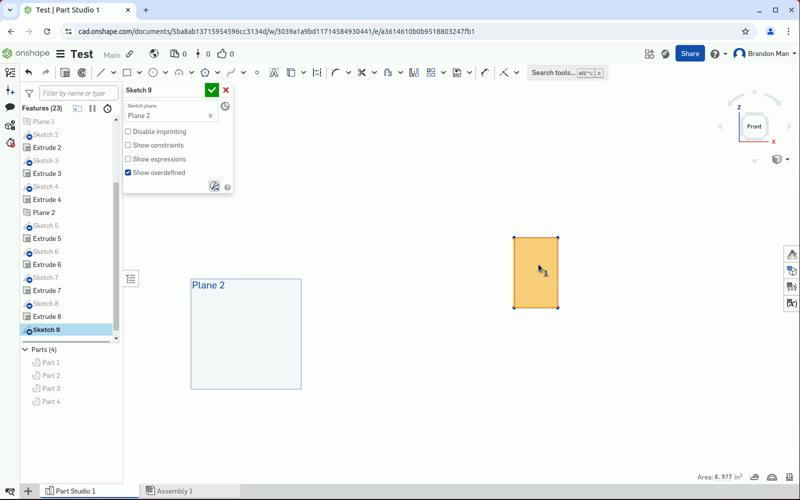
scroll(-6)
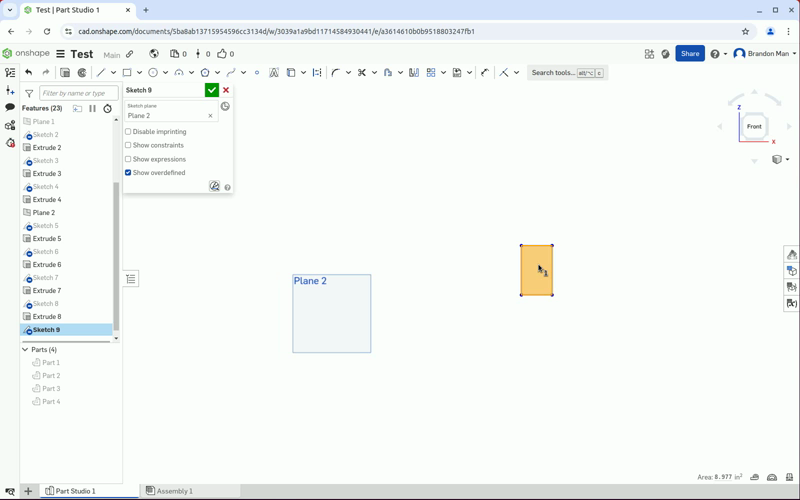
scroll(-6)
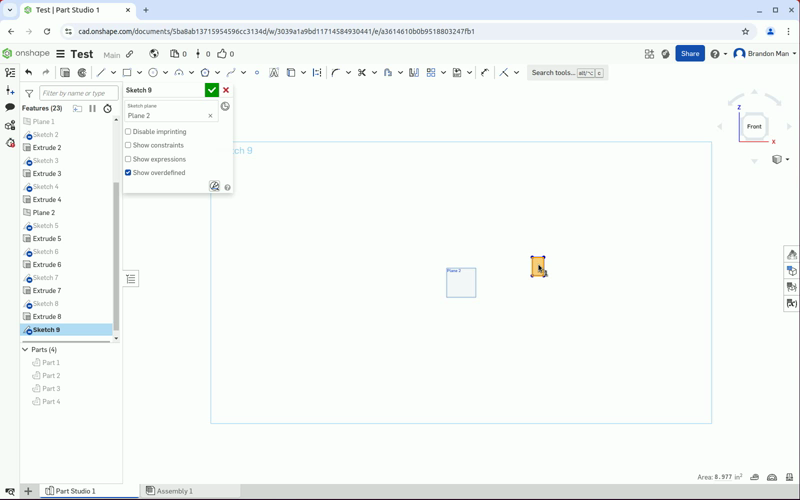
mouse_move(73, 352)
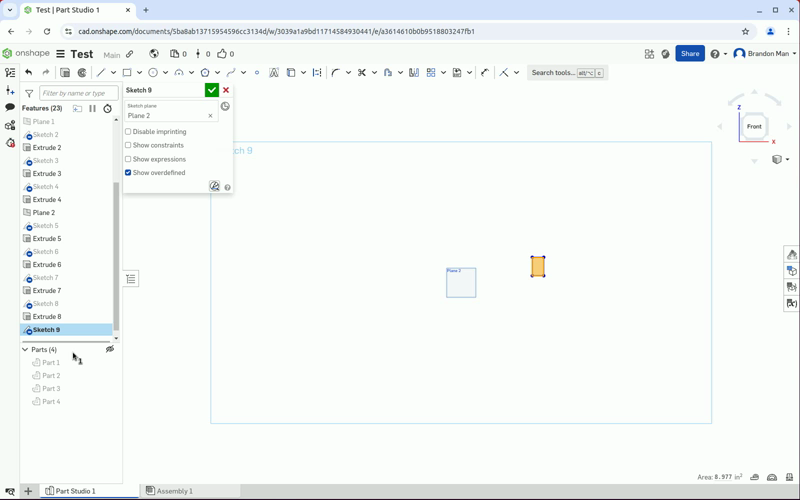
key(shift+y)
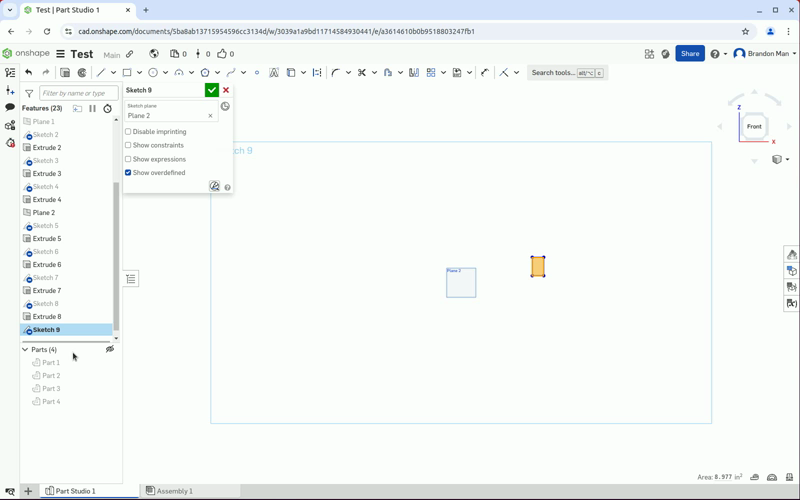
key(shift+e)
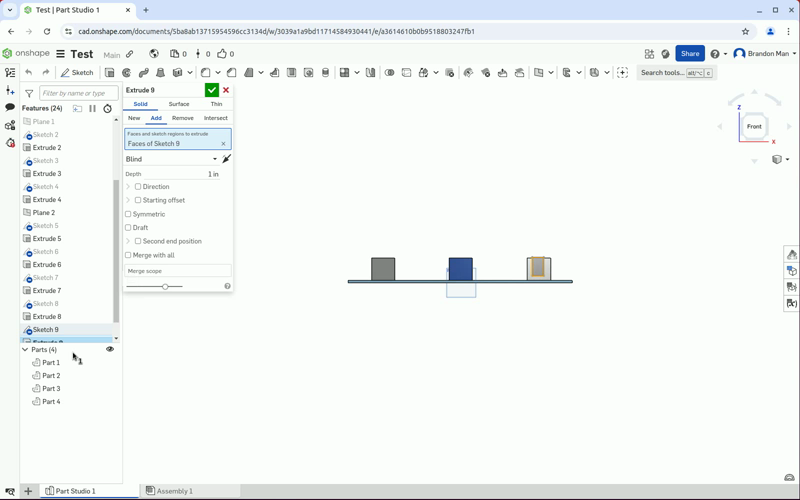
mouse_move(143, 106)
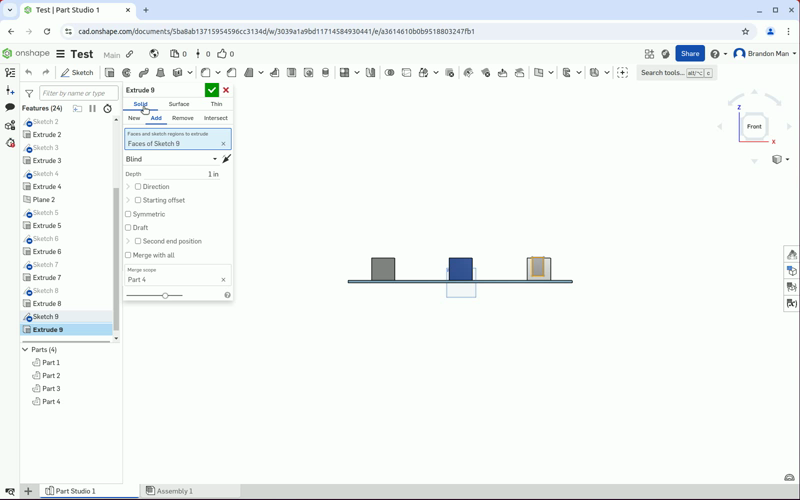
click(143, 106)
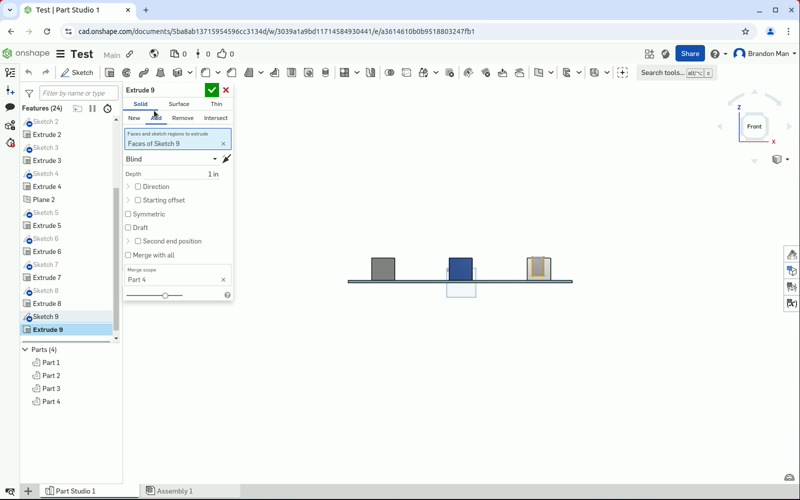
mouse_move(186, 120)
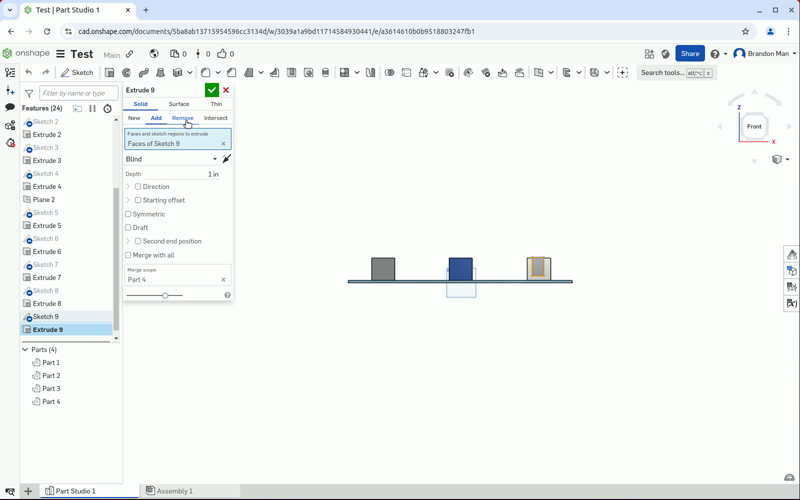
click(186, 120)
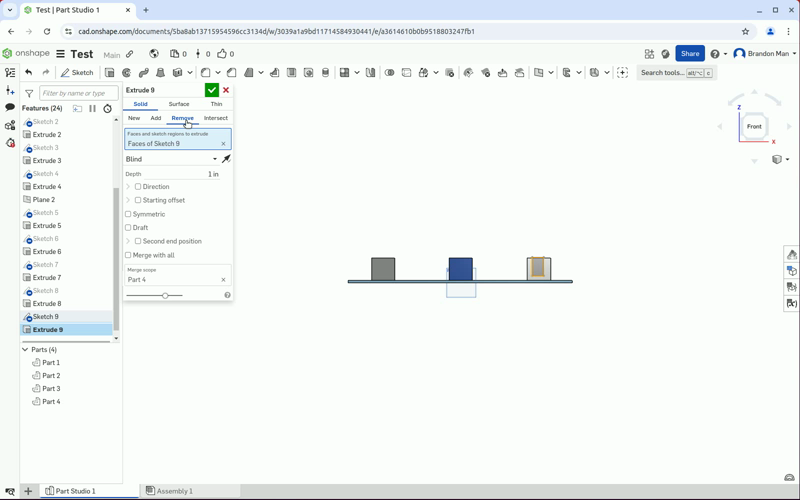
key(tab, 4)
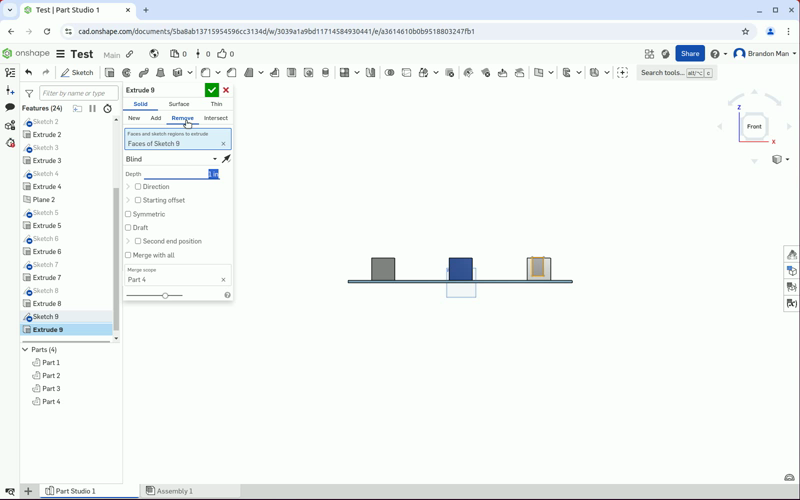
text(6.981)
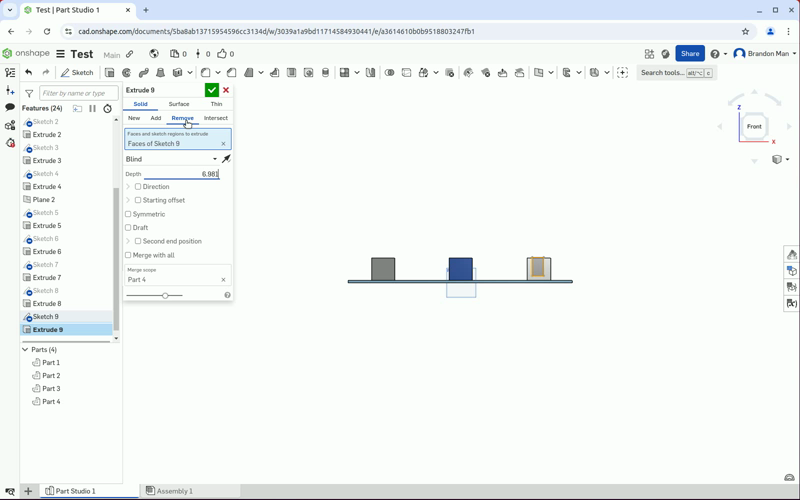
key(tab, 6)
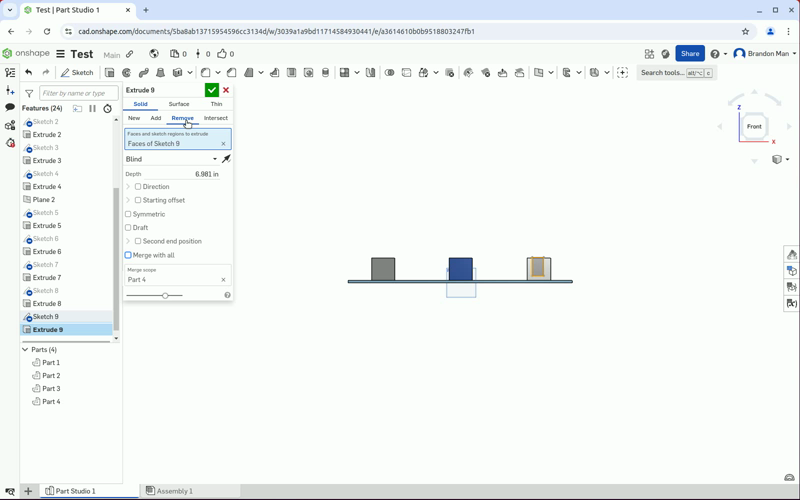
key(space)
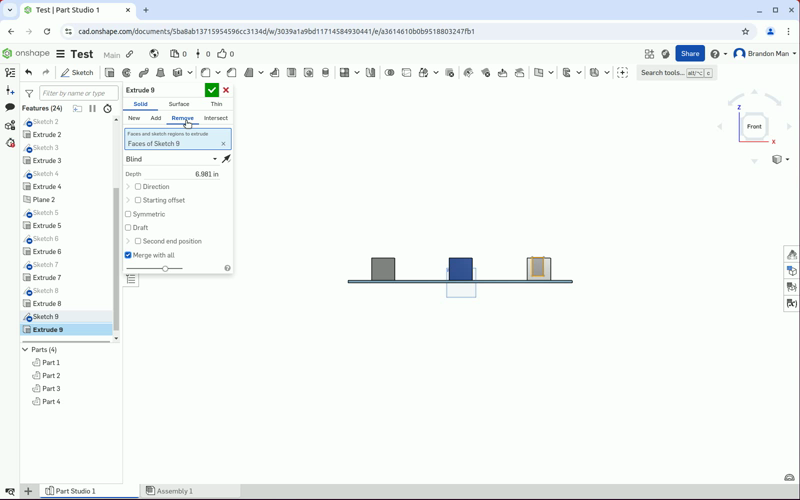
key(enter)
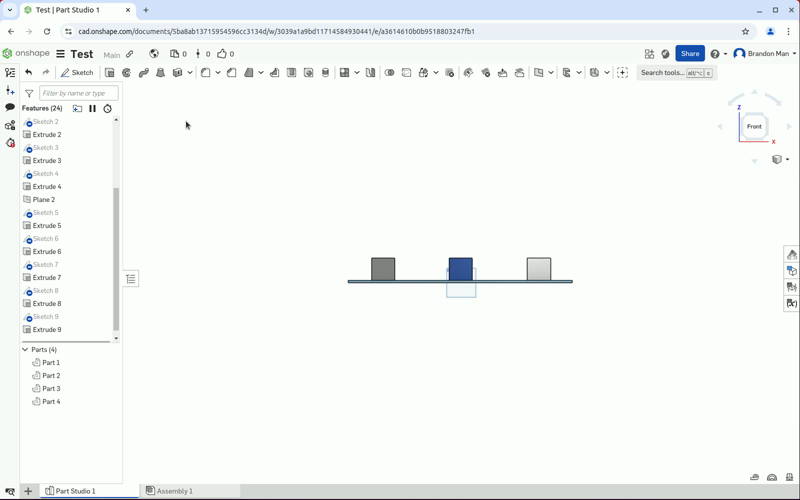
key(shift+h)
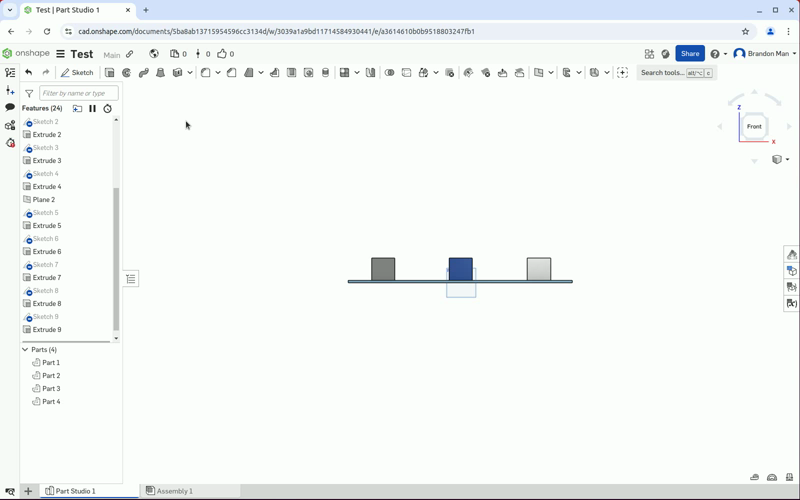
key(shift+h)
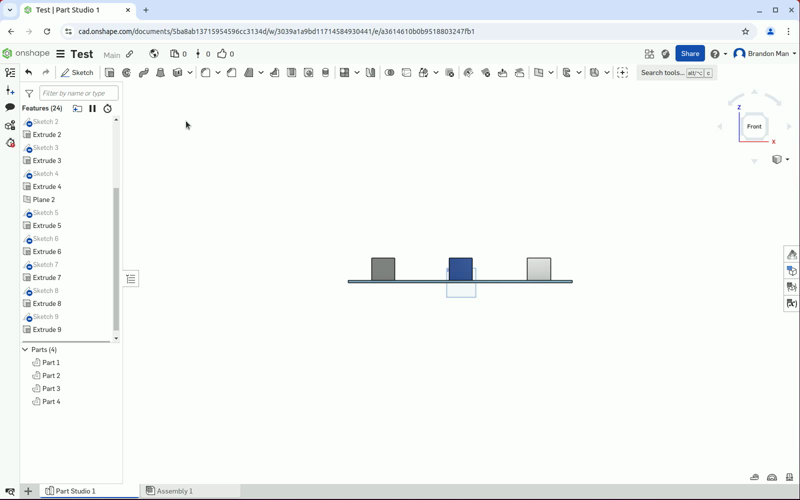
key(shift+7)
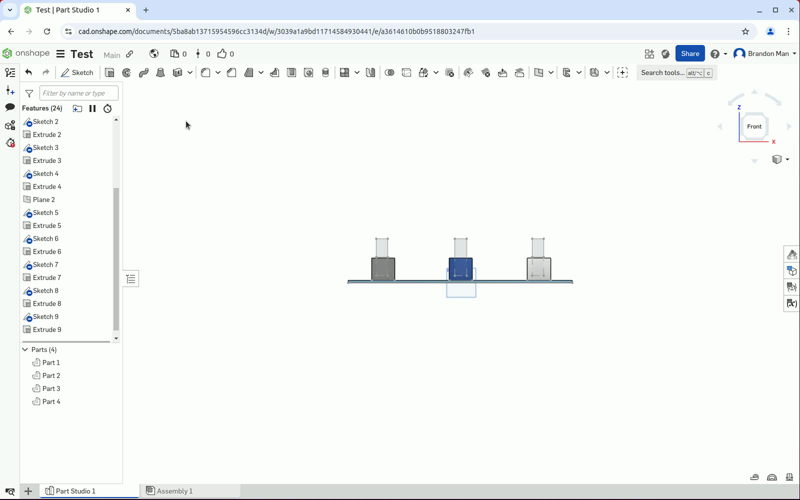
key(left, 2)
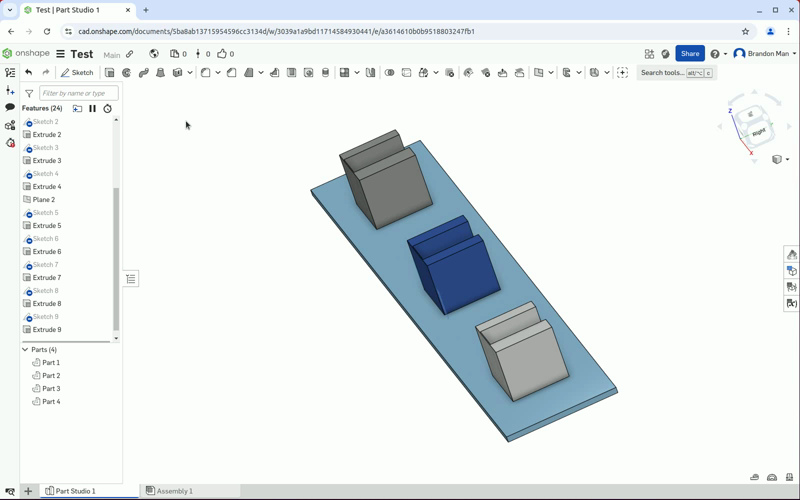
key(down, 2)
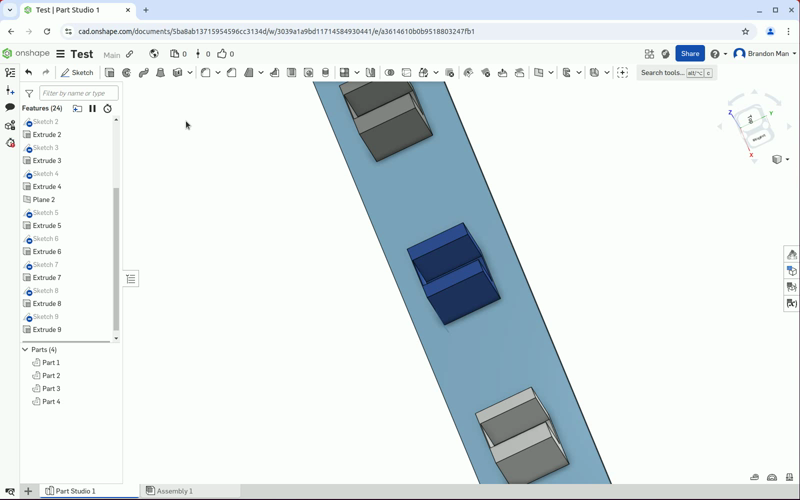
key(up, 2)
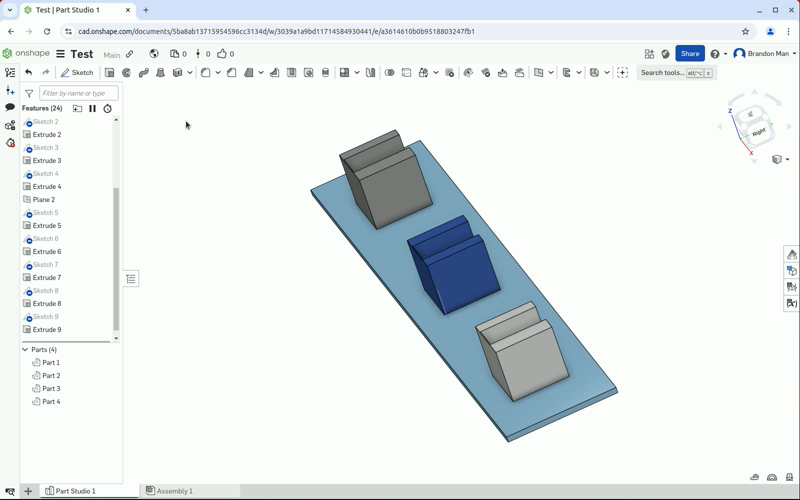
key(right, 2)
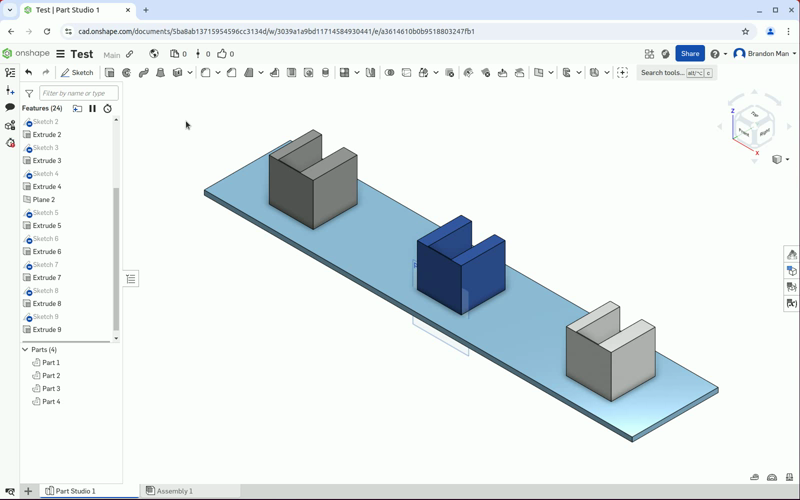
mouse_move(69, 85)
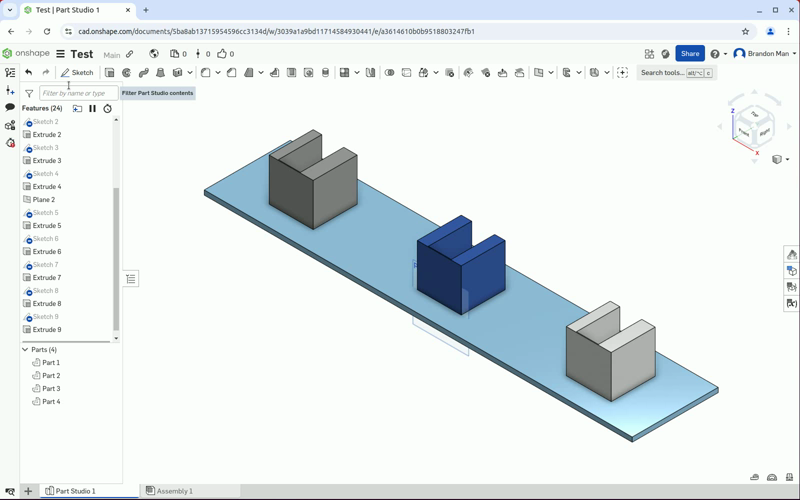
click(69, 85)